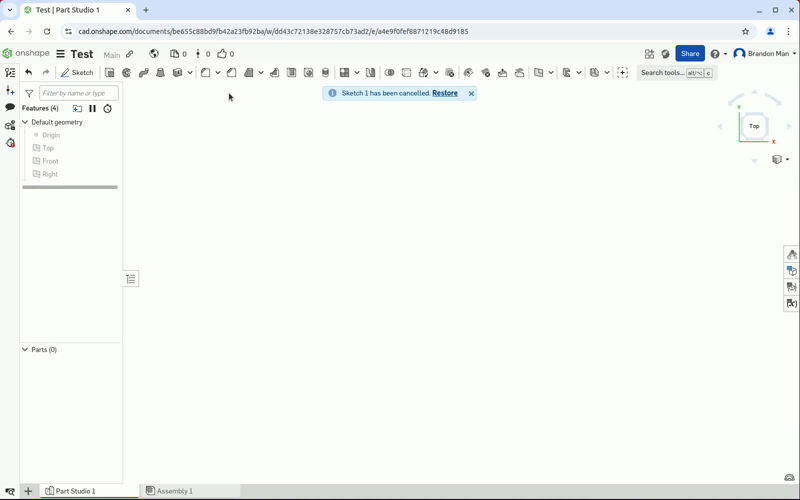
key(shift+h)
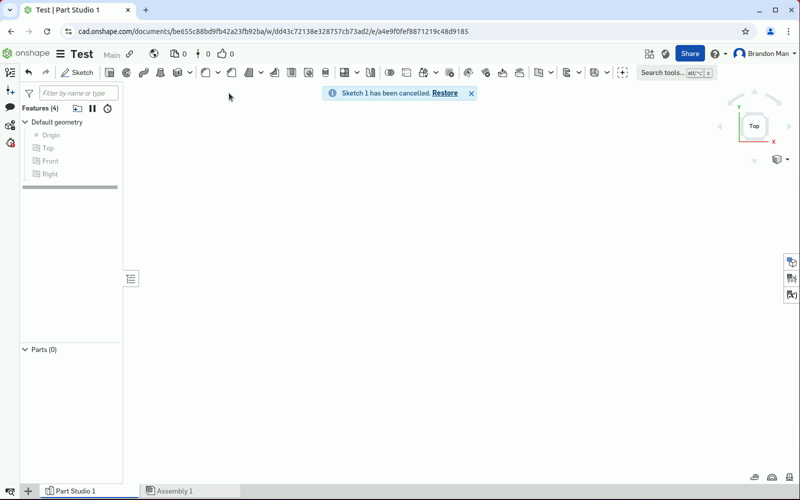
mouse_move(73, 352)
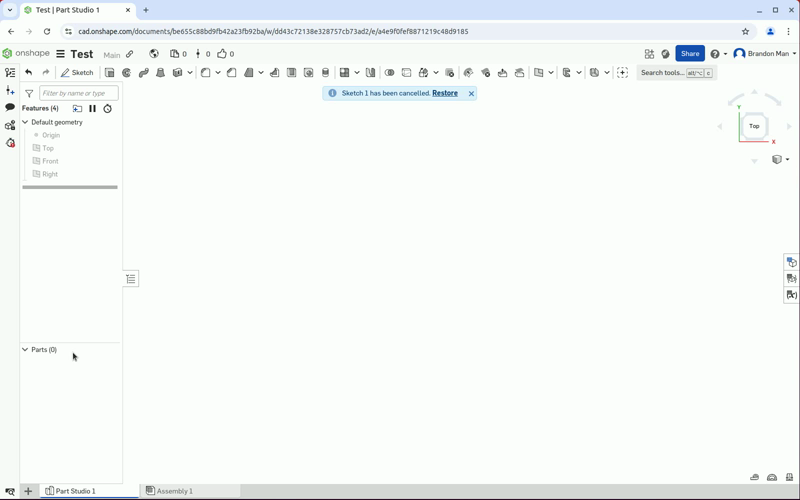
key(y)
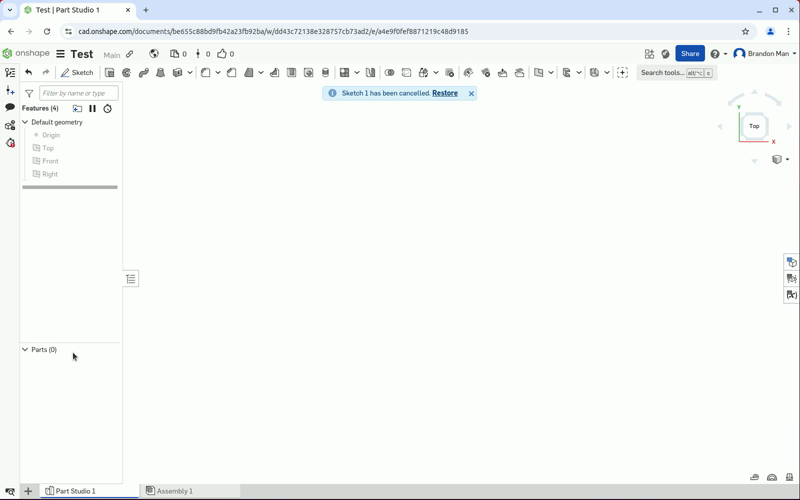
key(shift+p)
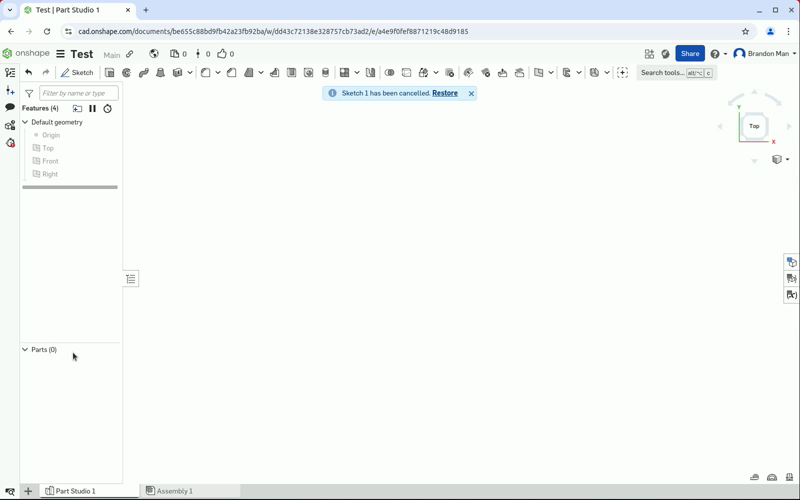
key(space)
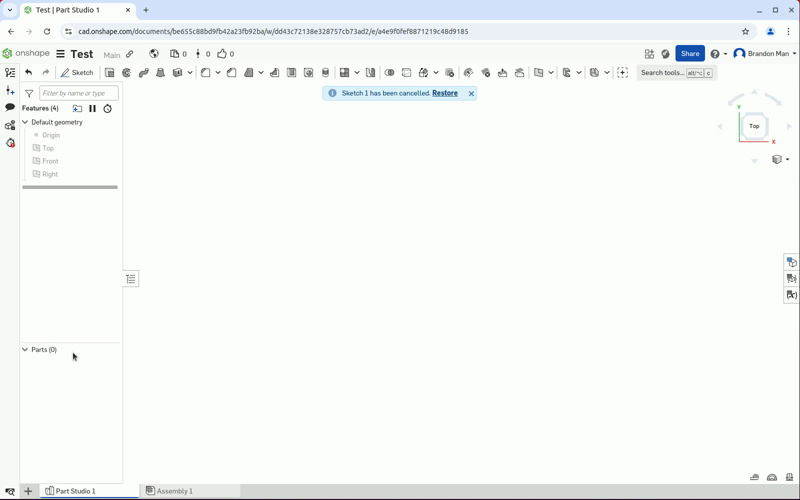
key_down(shift)
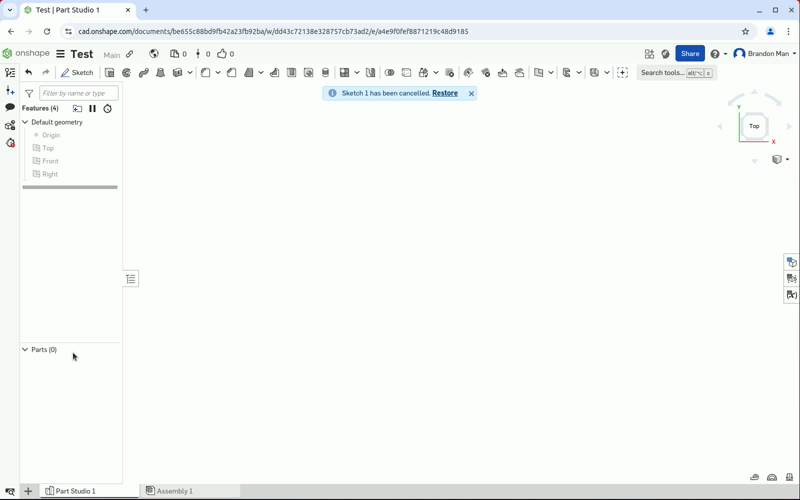
key(up)
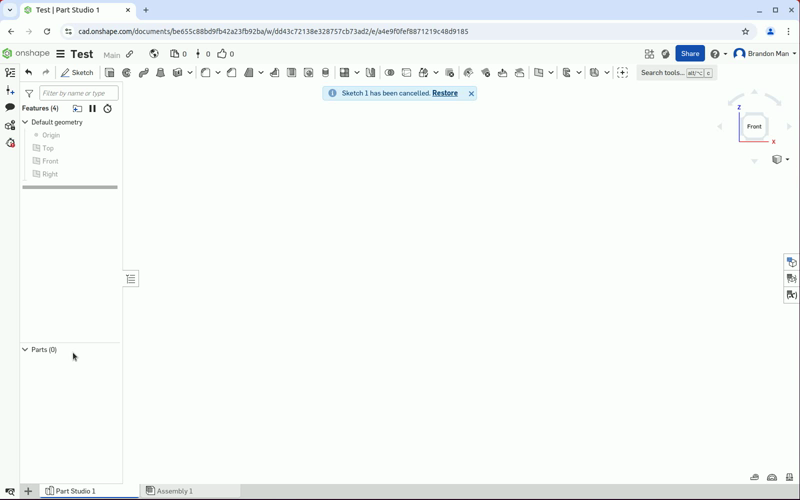
key_up(shift)
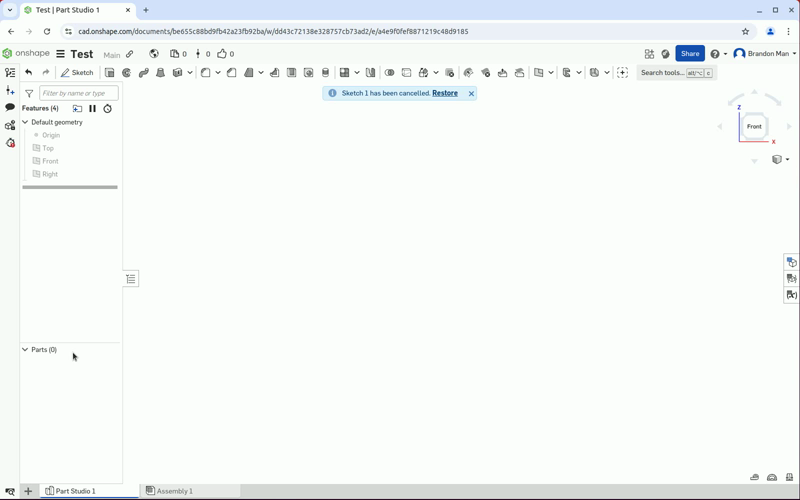
mouse_move(73, 352)
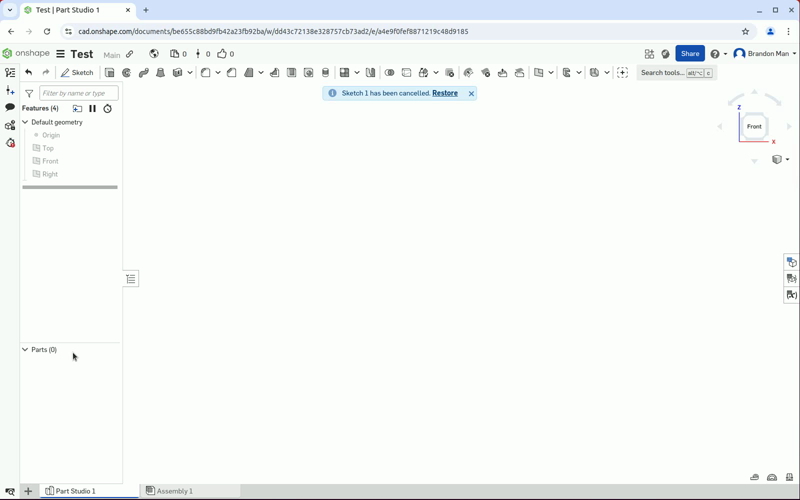
key(shift+y)
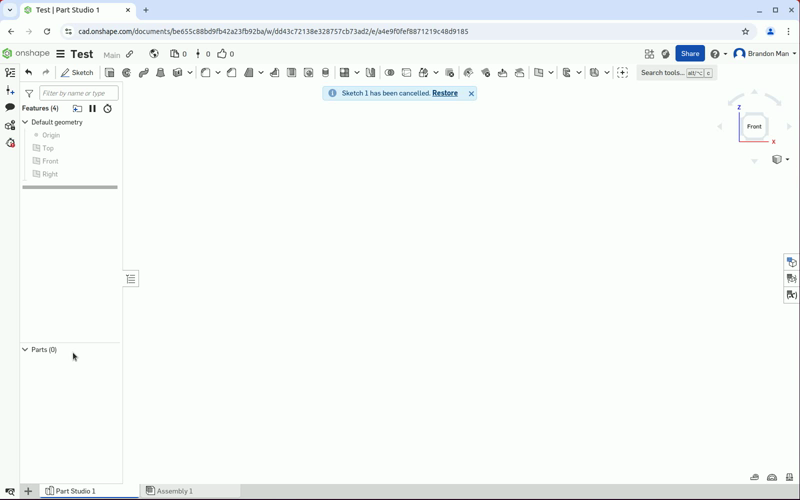
key(shift+s)
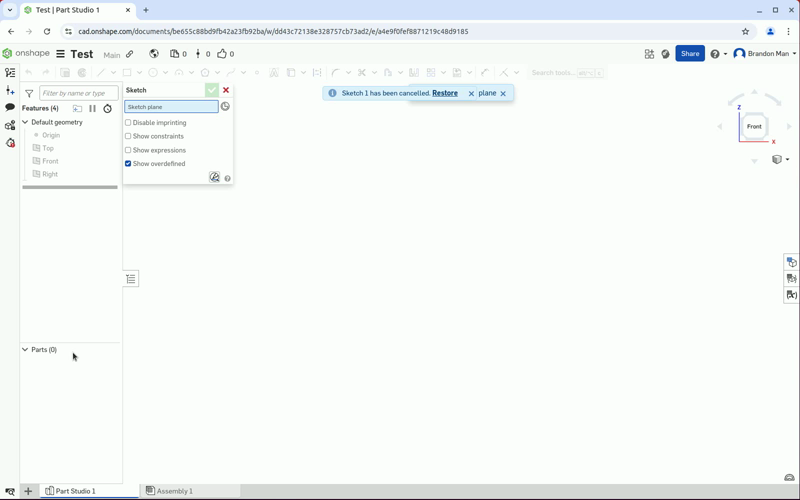
mouse_move(73, 163)
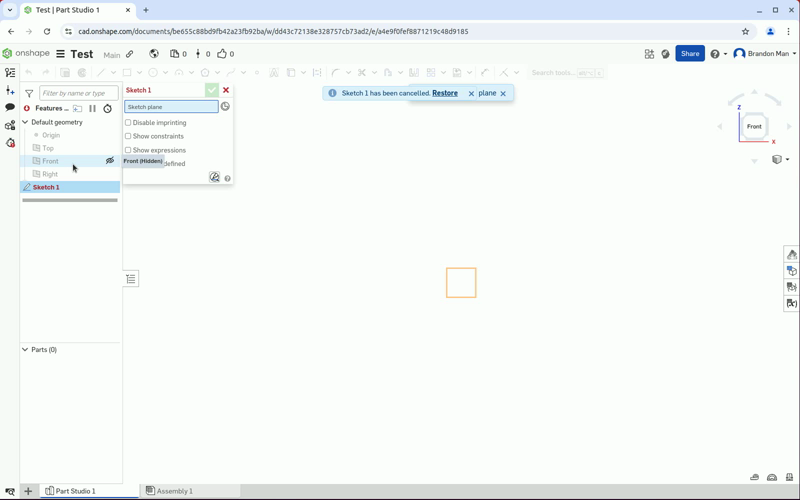
click(73, 163)
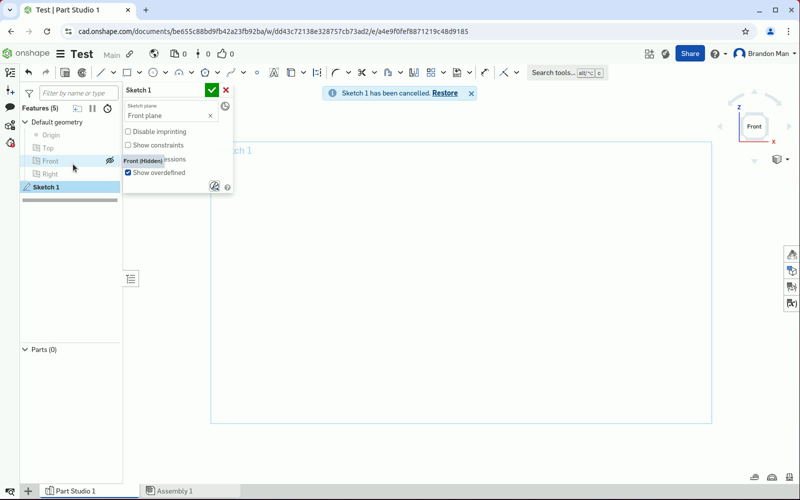
mouse_move(73, 352)
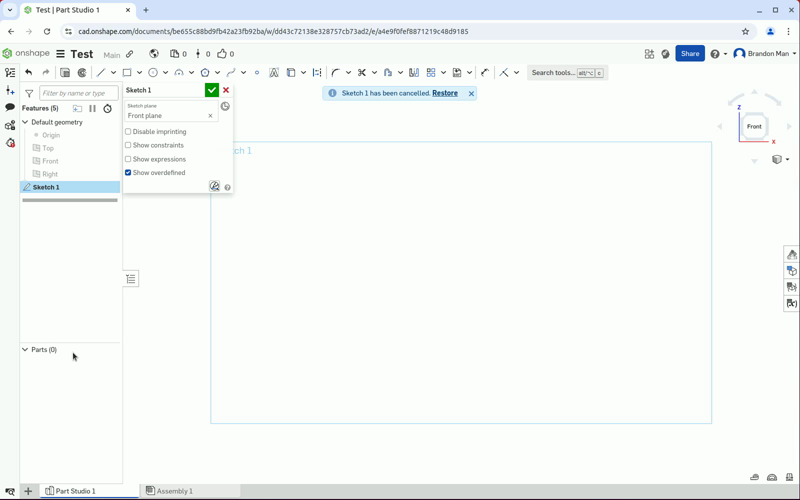
key(y)
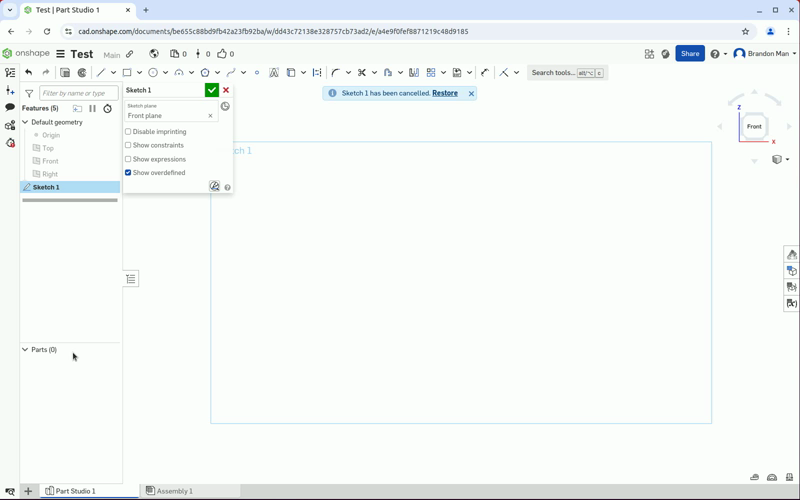
key(c)
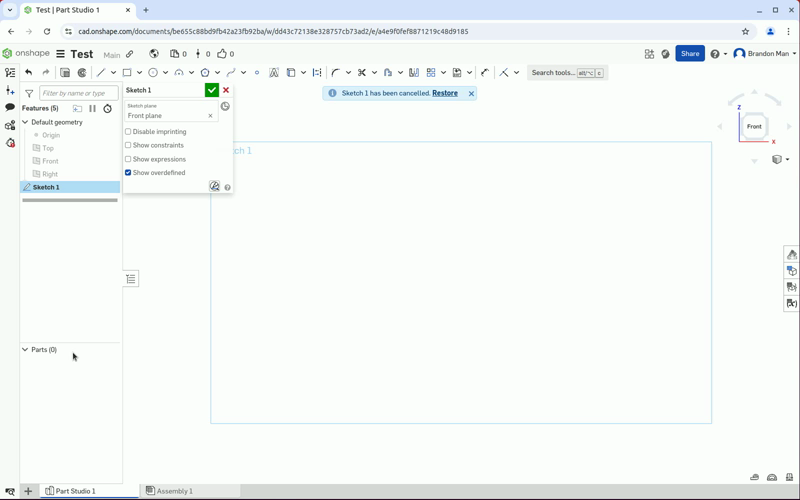
key_down(shift)
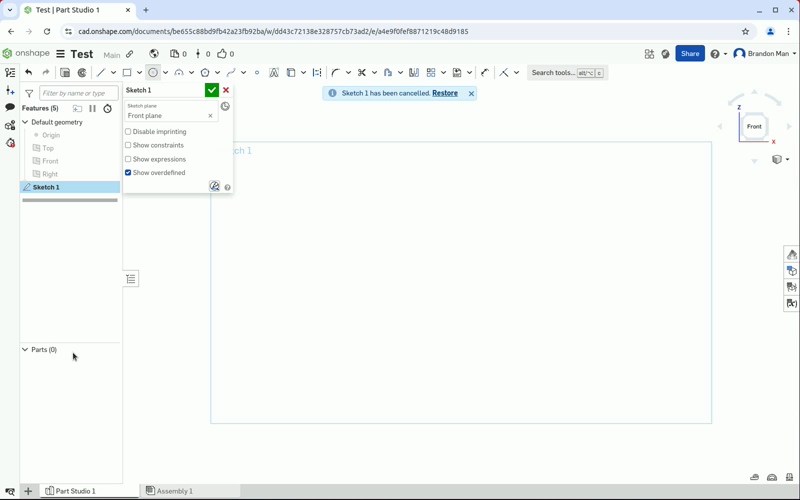
mouse_move(460, 335)
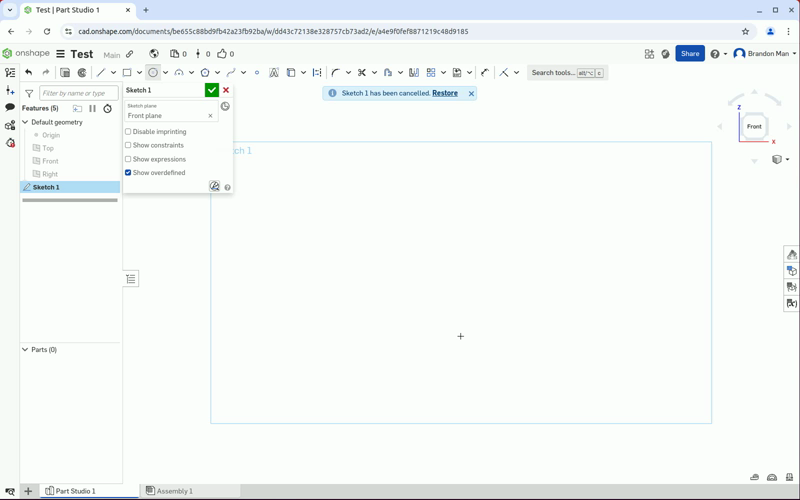
click(460, 335)
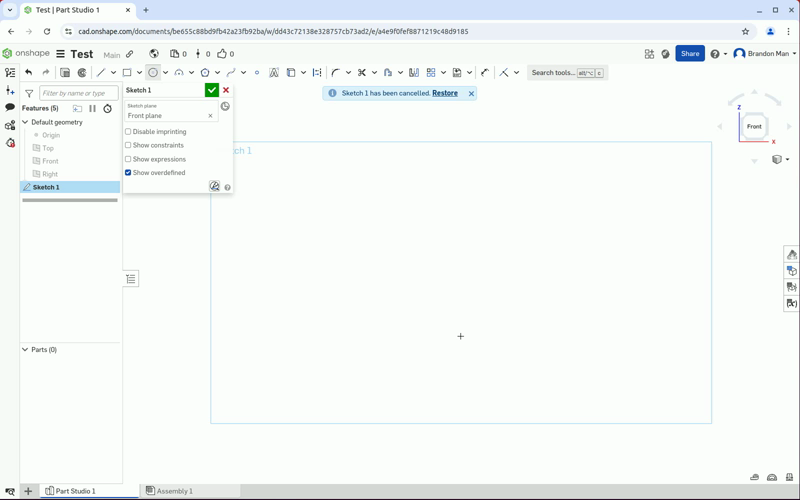
key_up(shift)
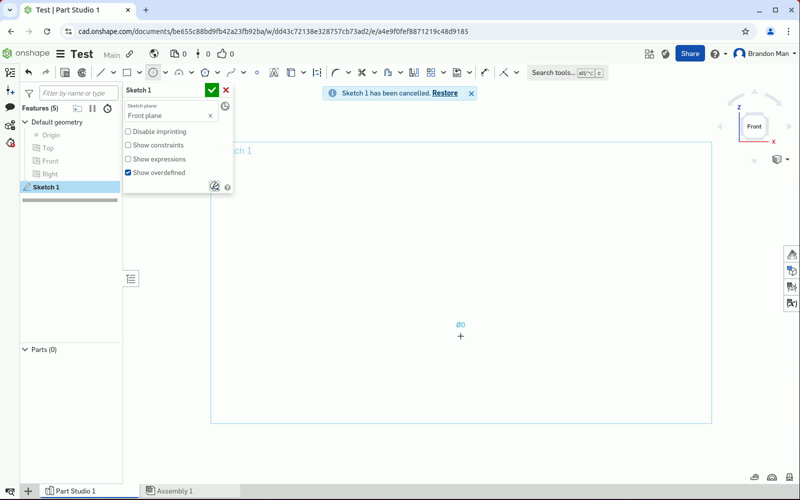
mouse_move(468, 335)
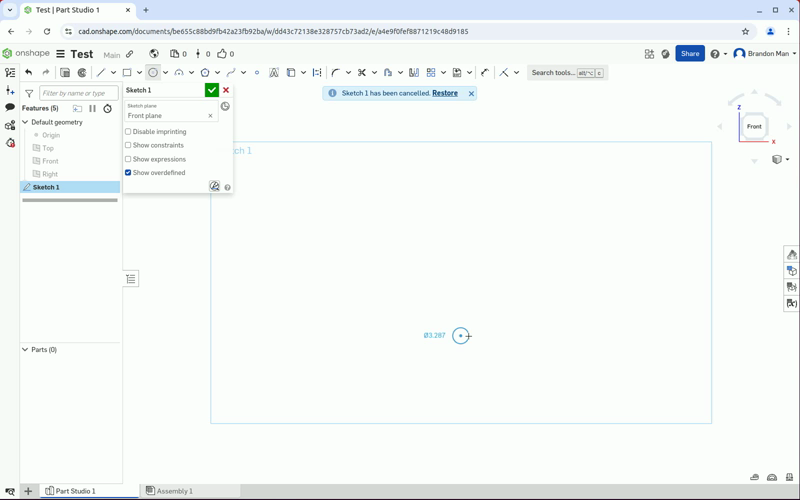
click(468, 335)
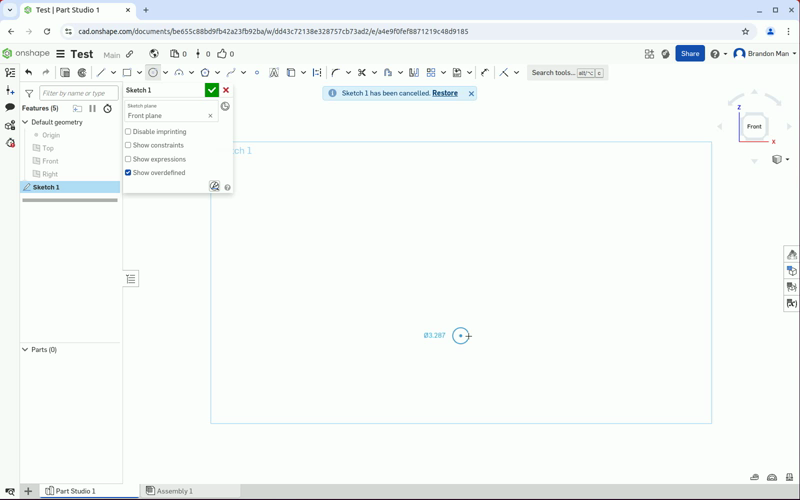
key(esc)
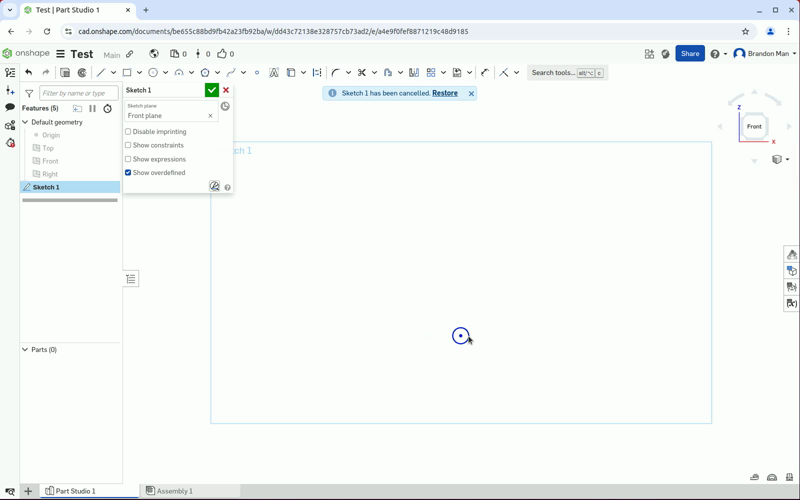
key(c)
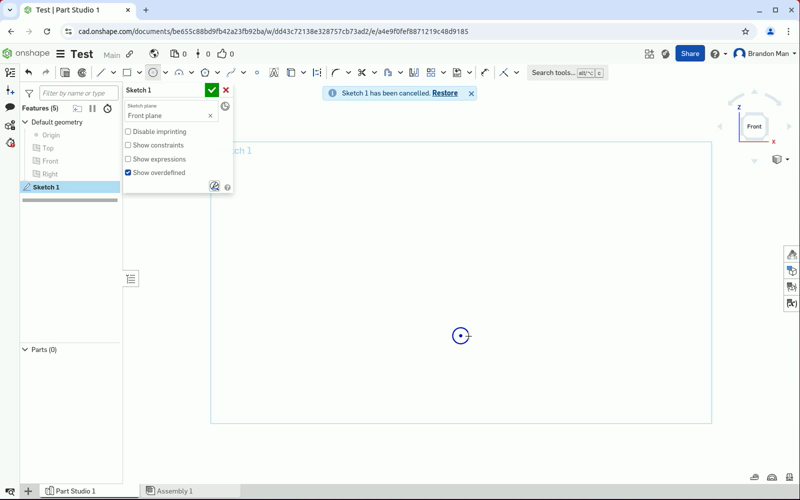
key_down(shift)
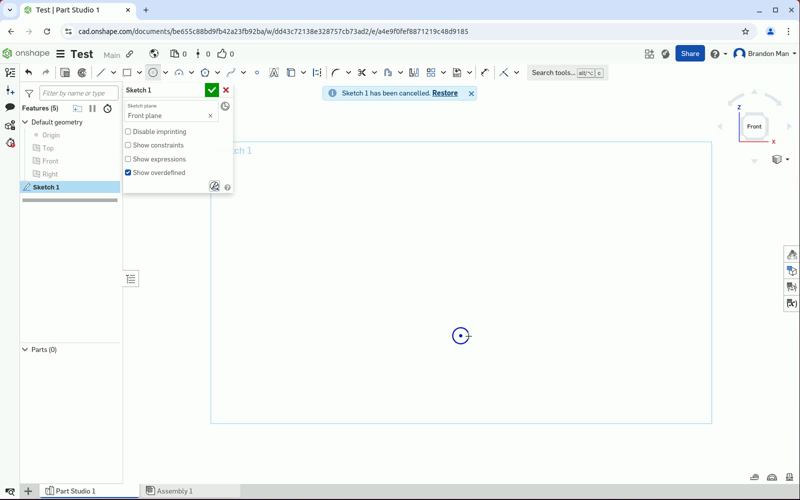
mouse_move(460, 335)
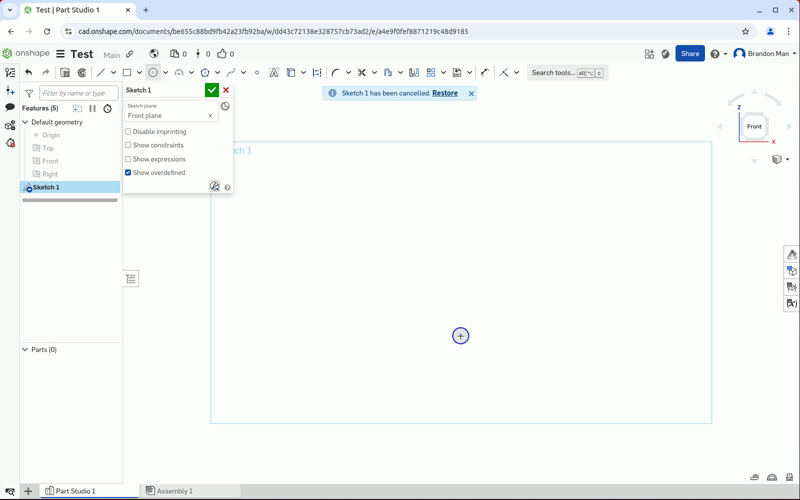
click(460, 335)
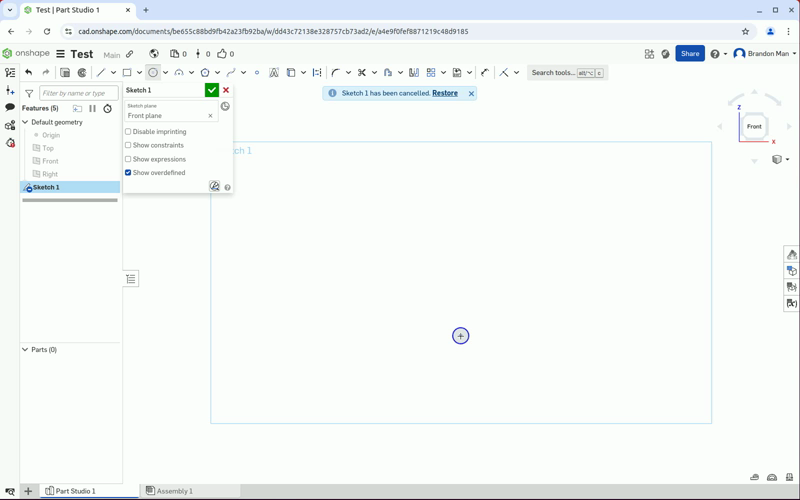
key_up(shift)
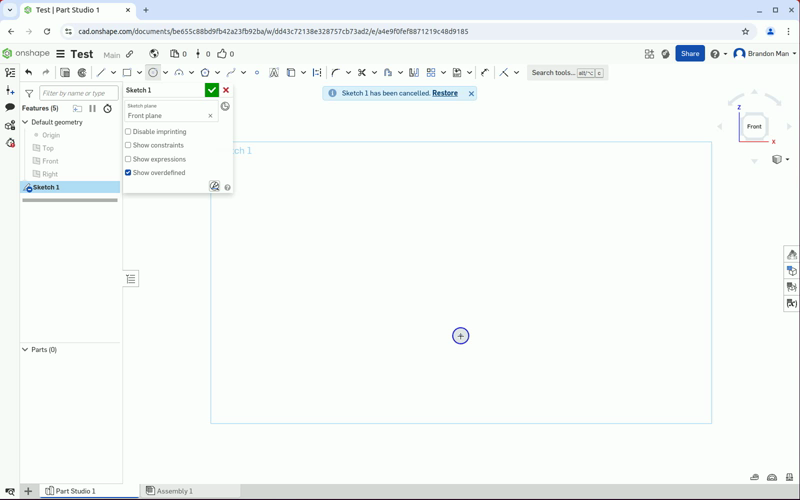
mouse_move(463, 335)
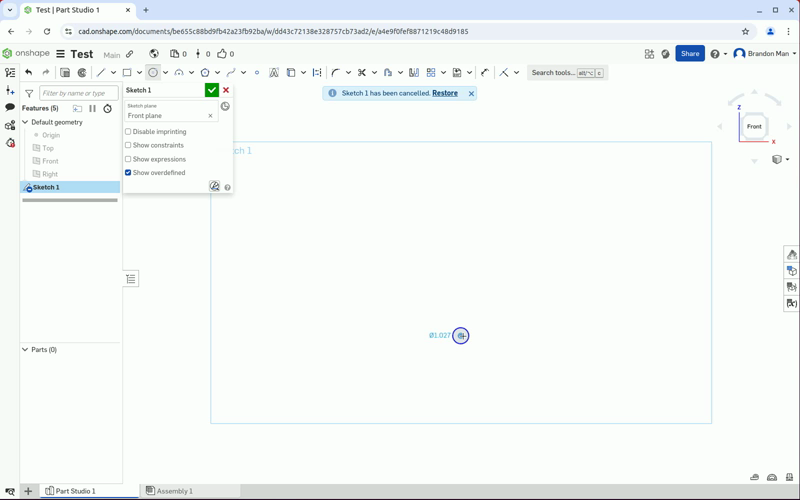
scroll(6)
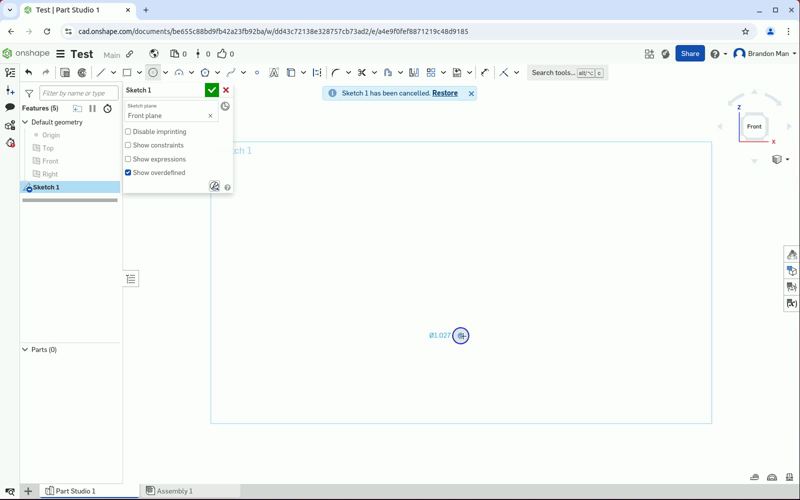
scroll(6)
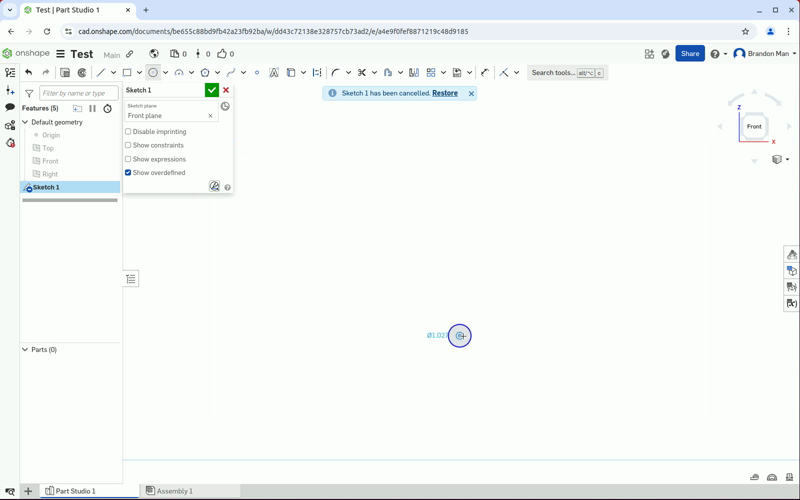
scroll(6)
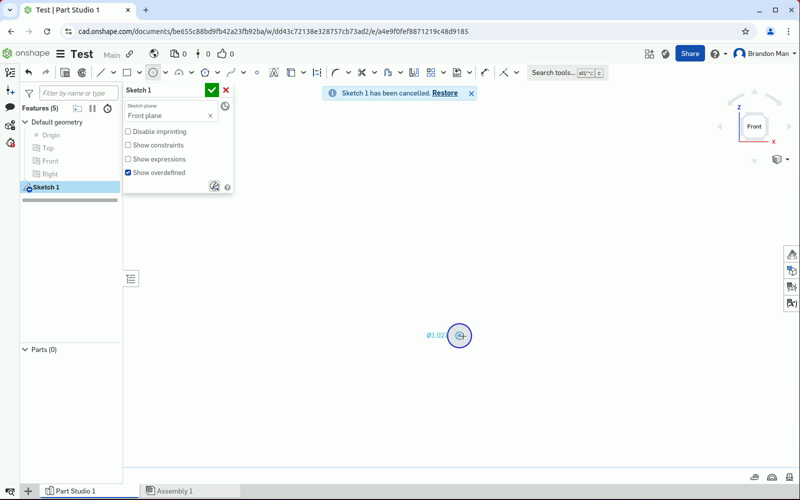
scroll(6)
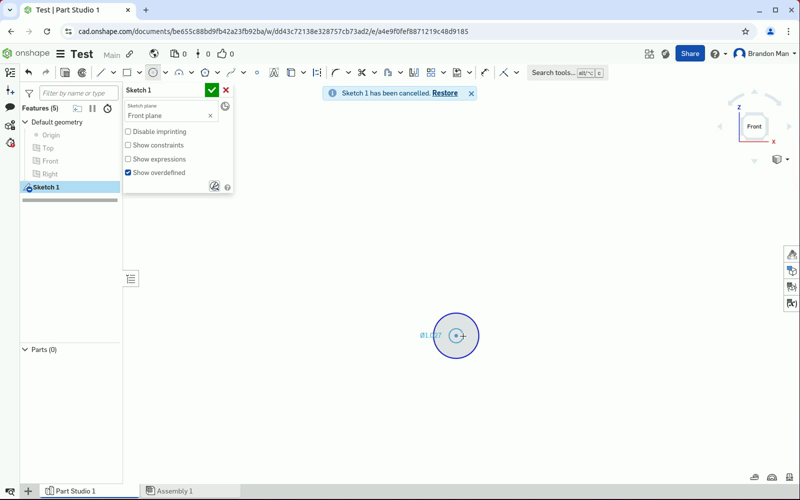
scroll(6)
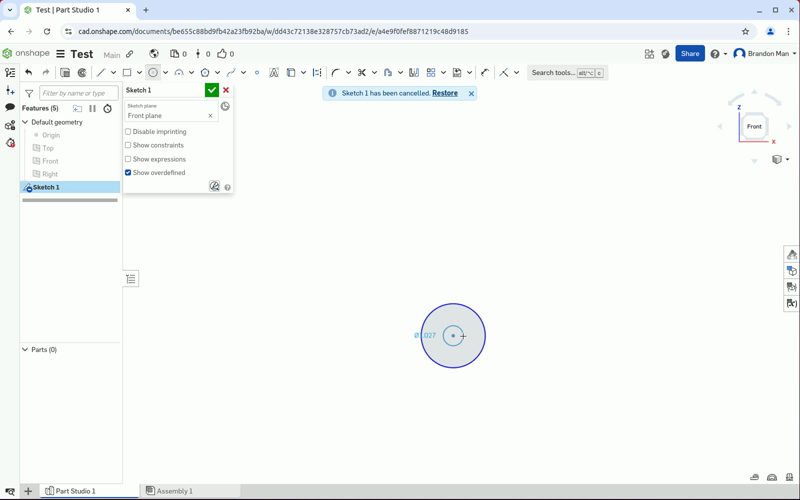
scroll(6)
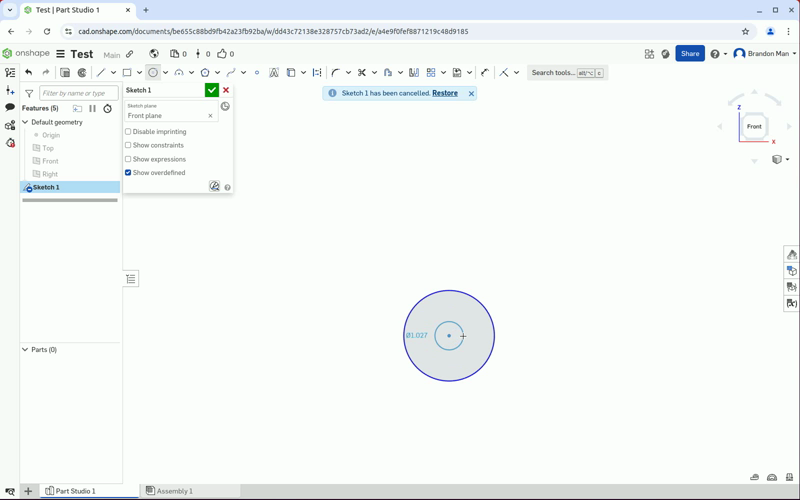
scroll(6)
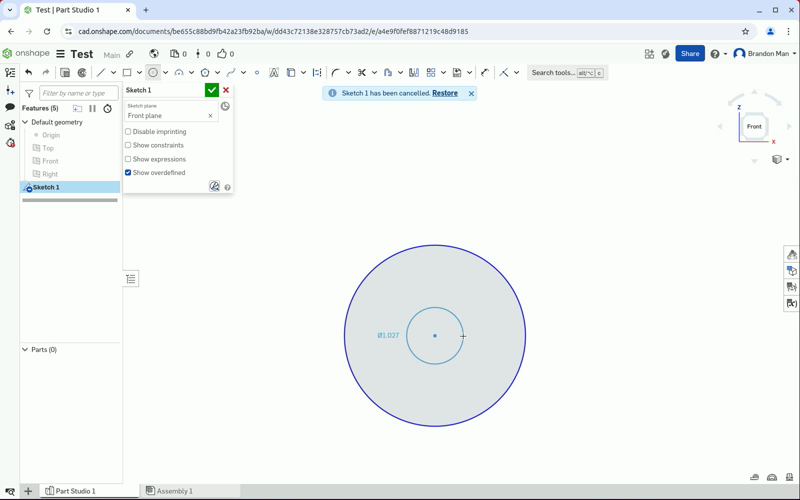
click(463, 335)
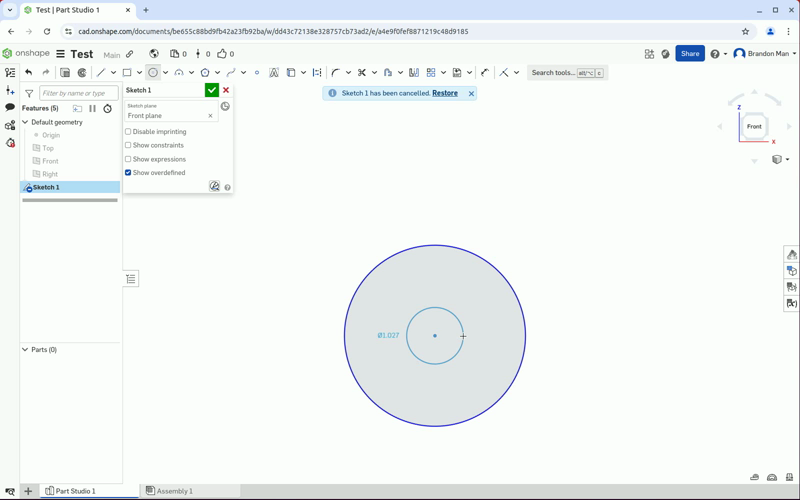
scroll(-6)
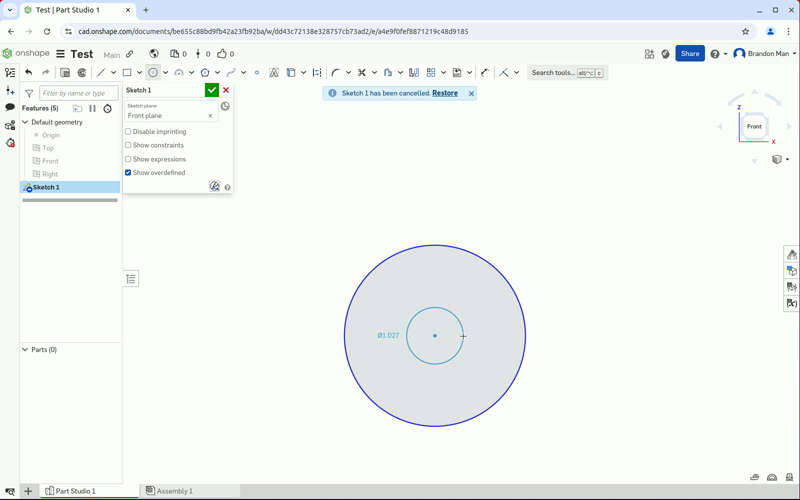
scroll(-6)
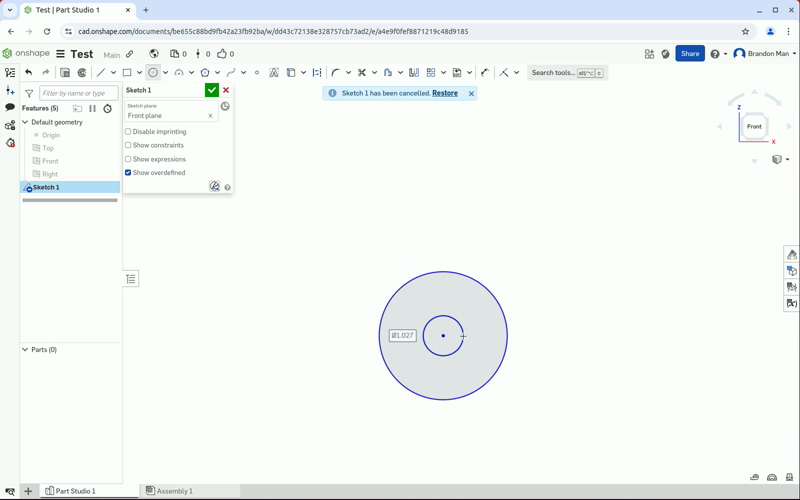
scroll(-6)
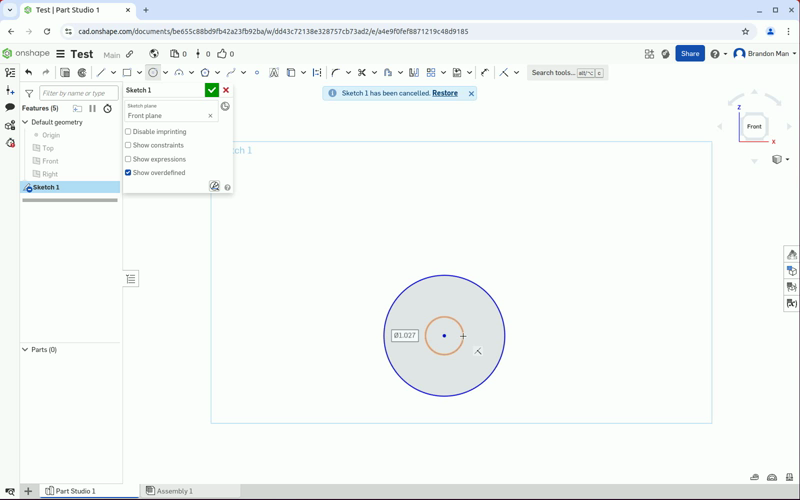
scroll(-6)
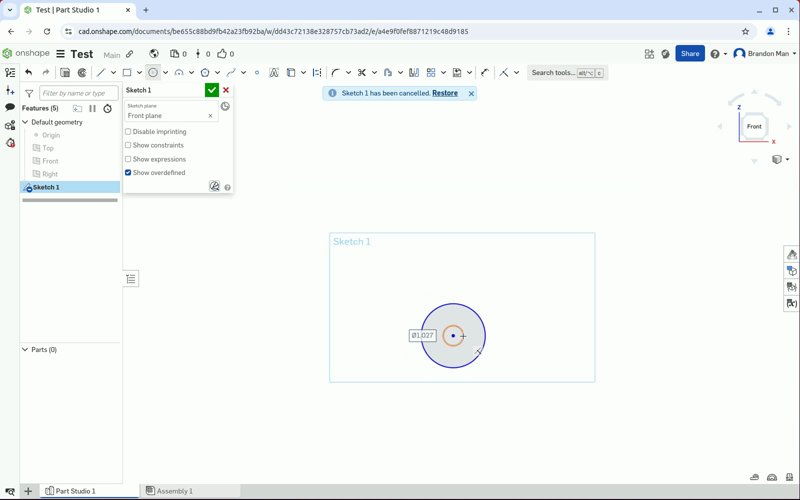
scroll(-6)
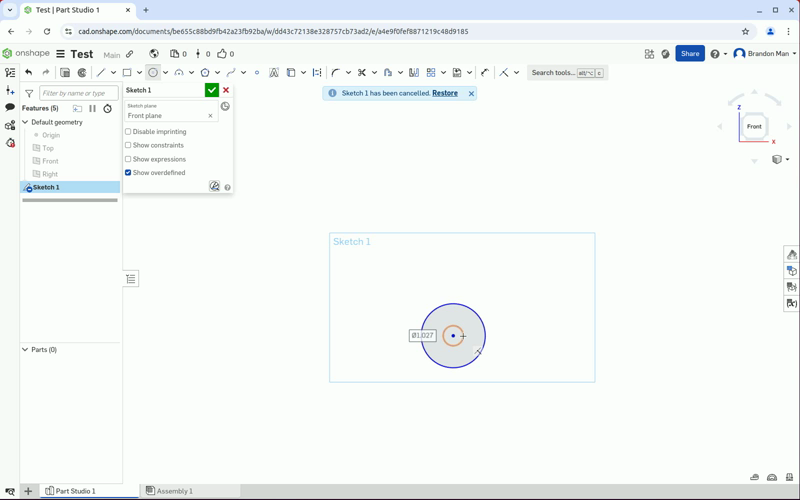
scroll(-6)
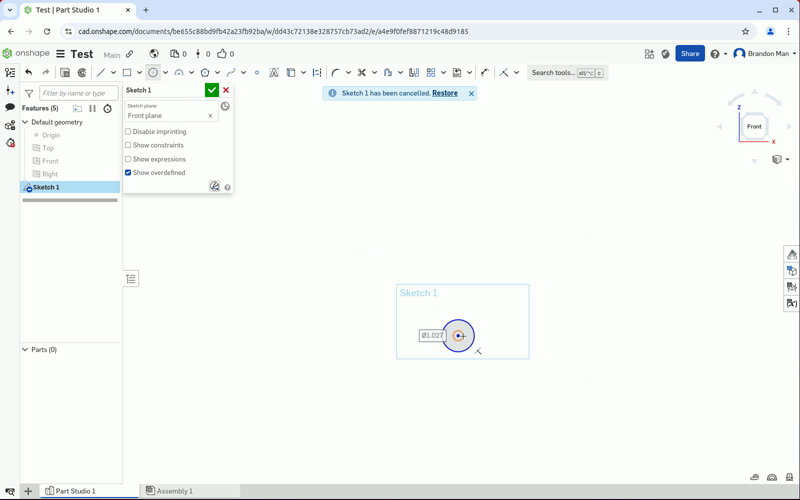
scroll(-6)
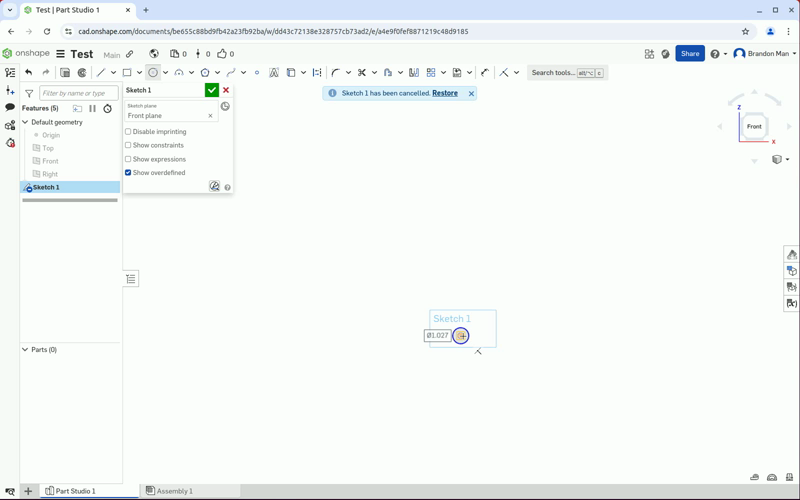
key(esc)
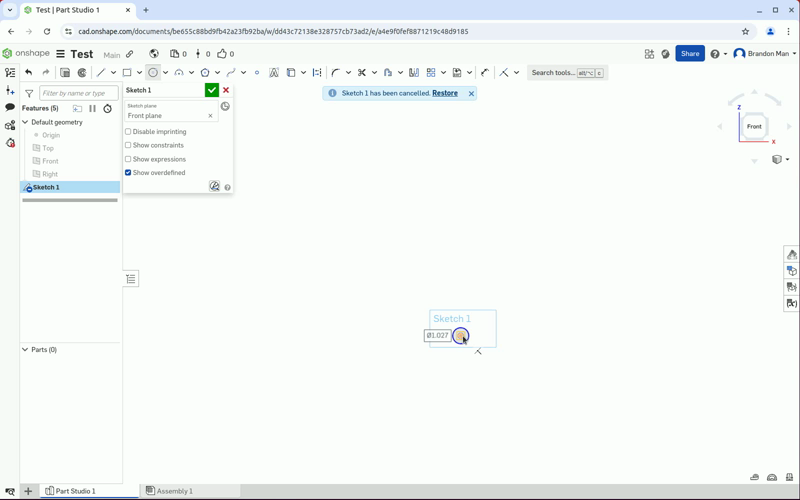
mouse_move(463, 338)
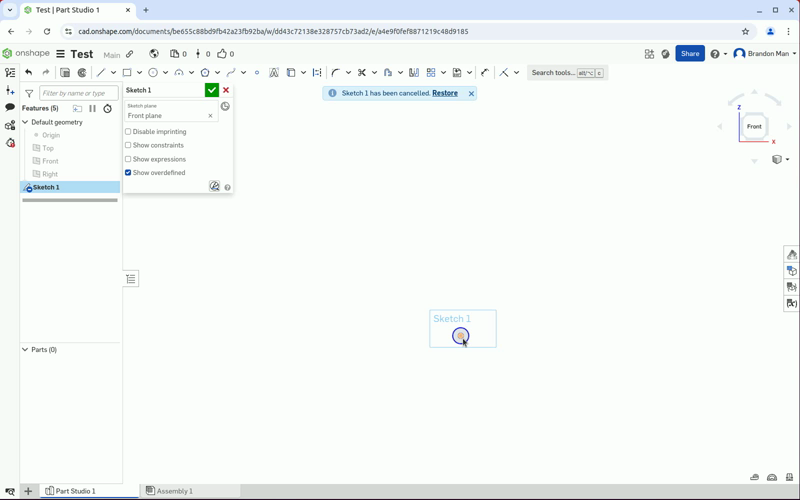
scroll(6)
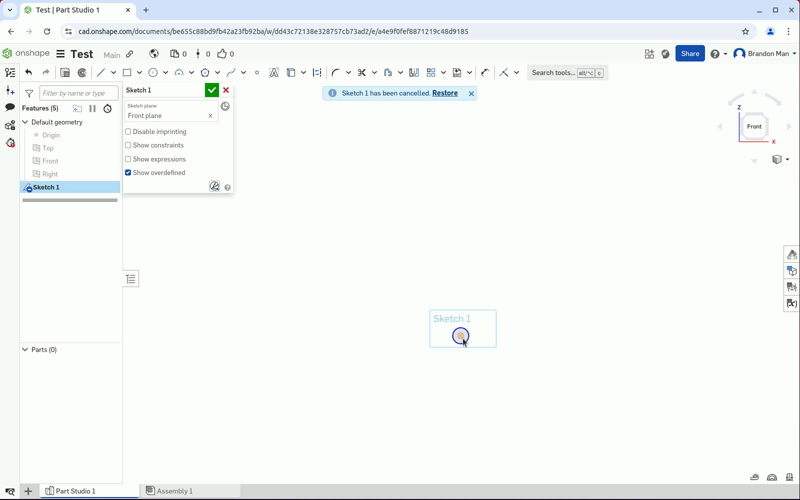
scroll(6)
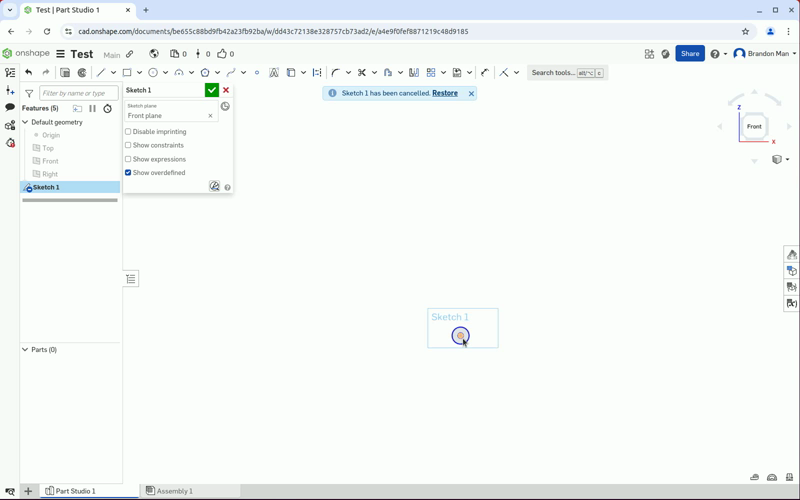
scroll(6)
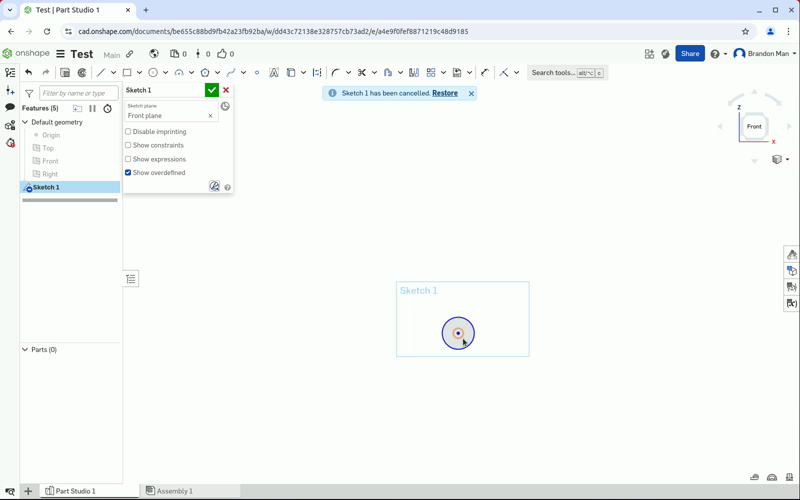
scroll(6)
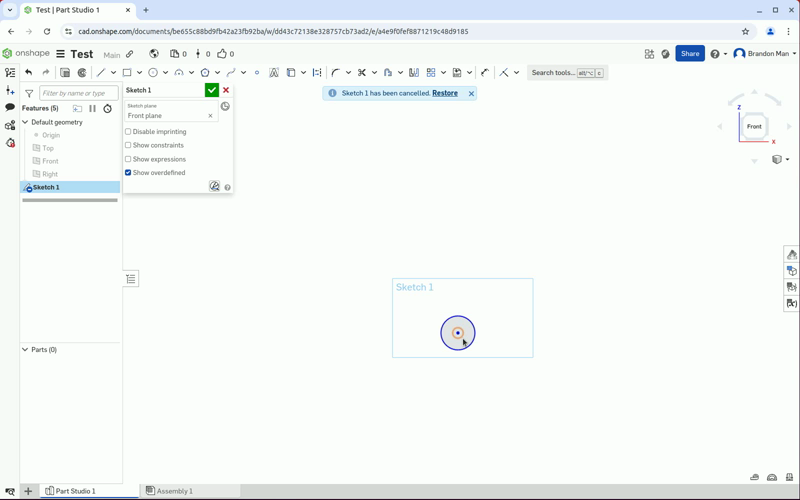
scroll(6)
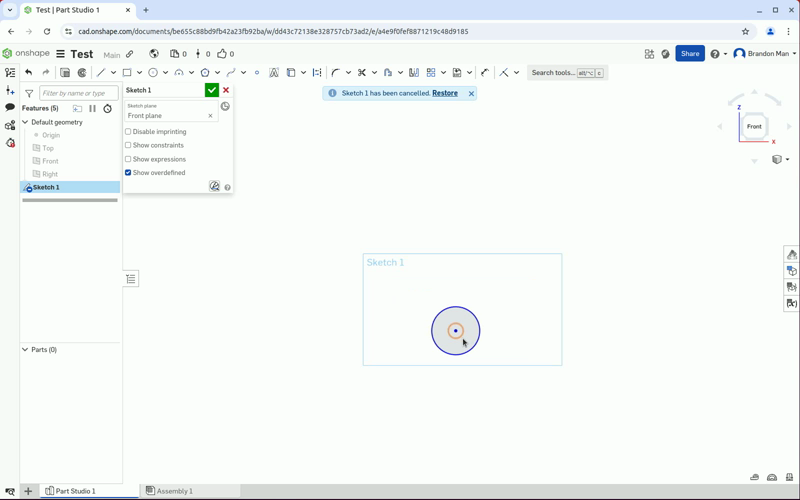
scroll(6)
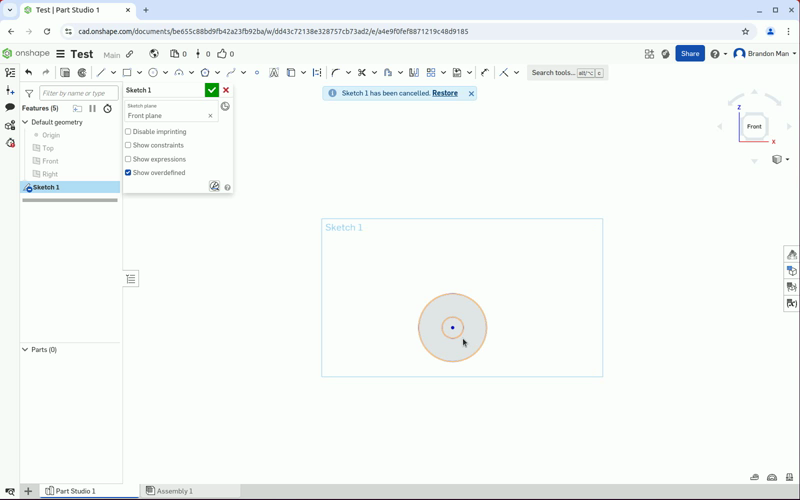
scroll(6)
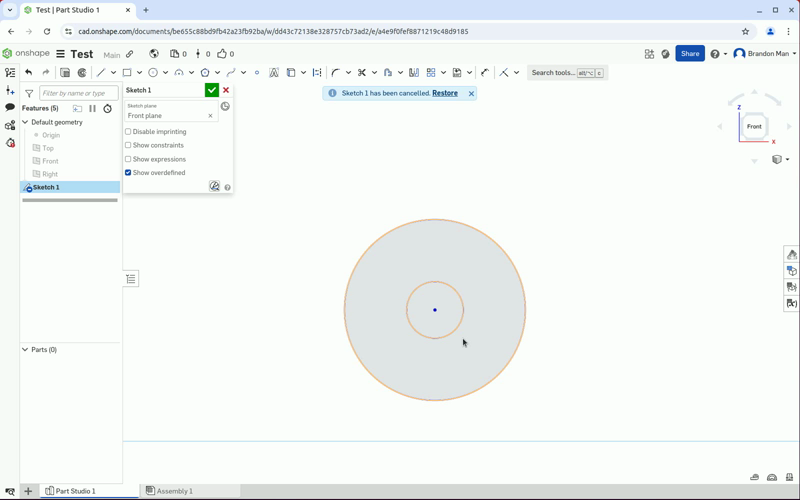
click(463, 338)
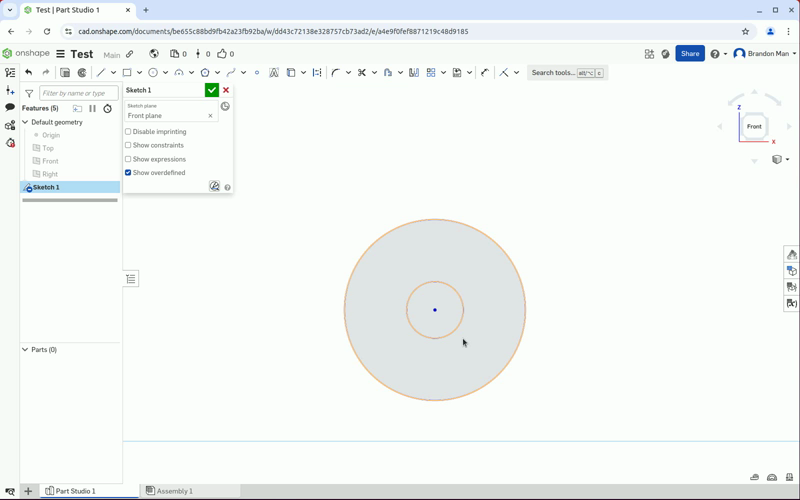
scroll(-6)
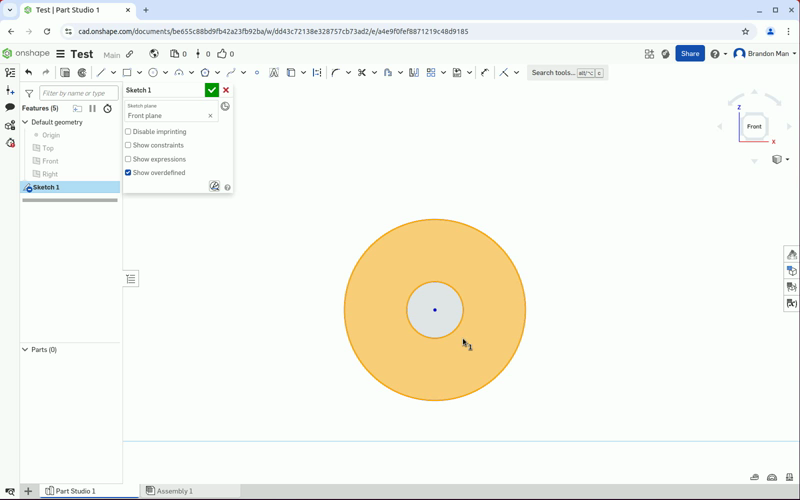
scroll(-6)
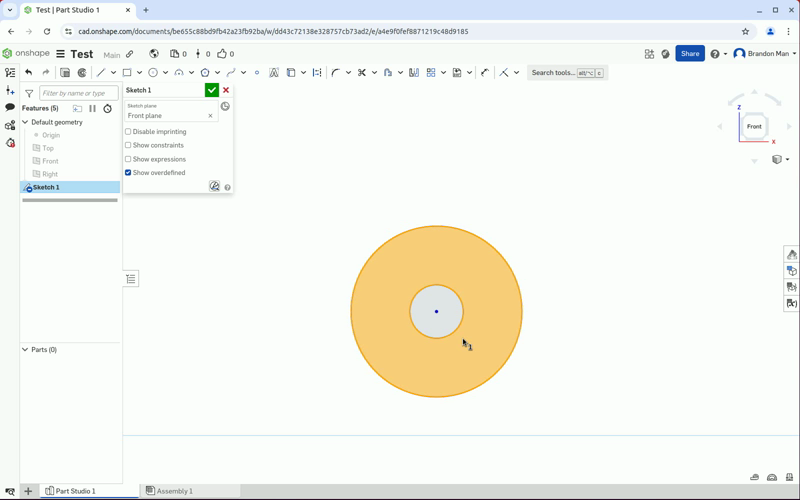
scroll(-6)
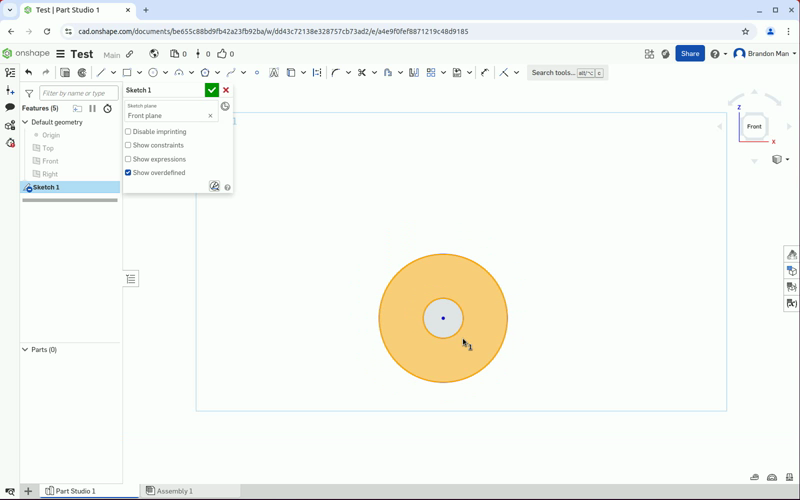
scroll(-6)
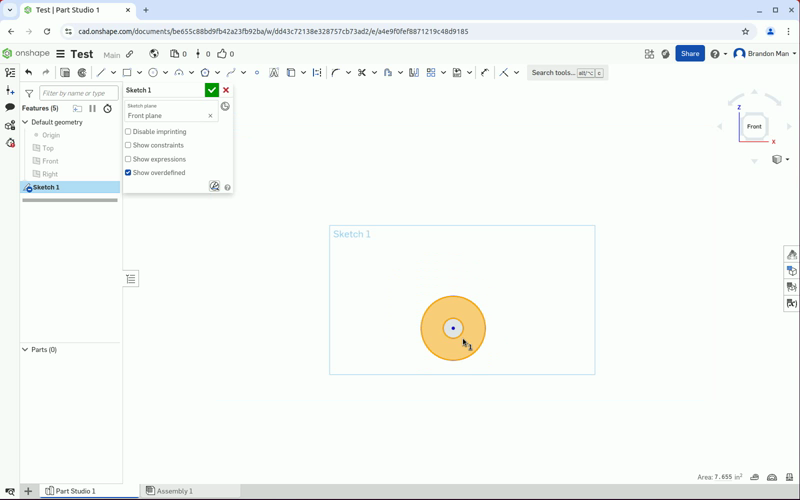
scroll(-6)
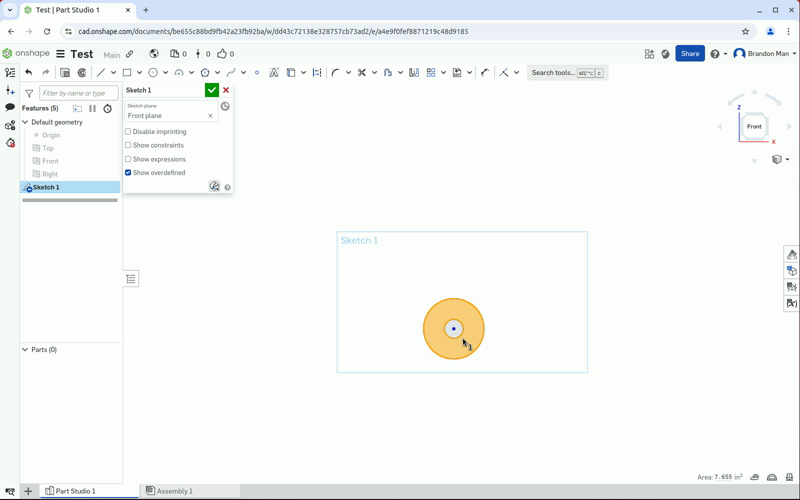
scroll(-6)
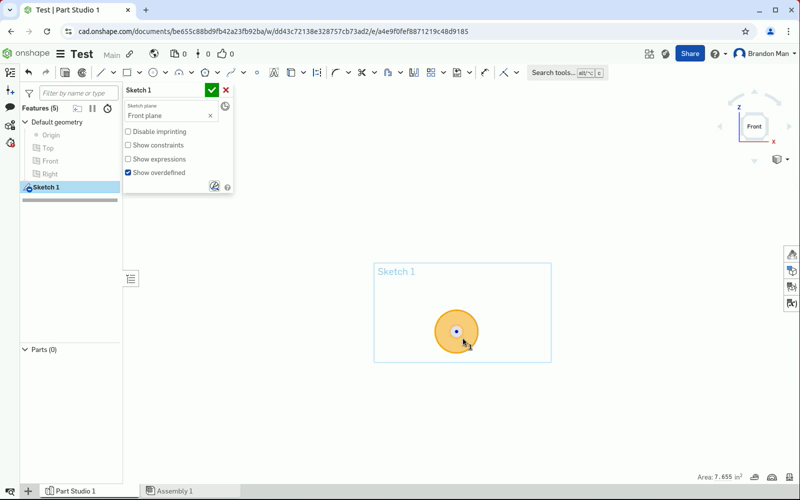
scroll(-6)
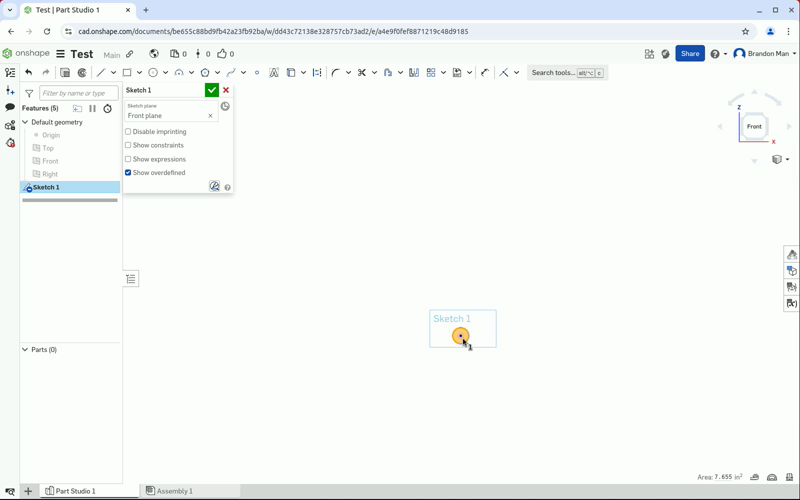
mouse_move(73, 352)
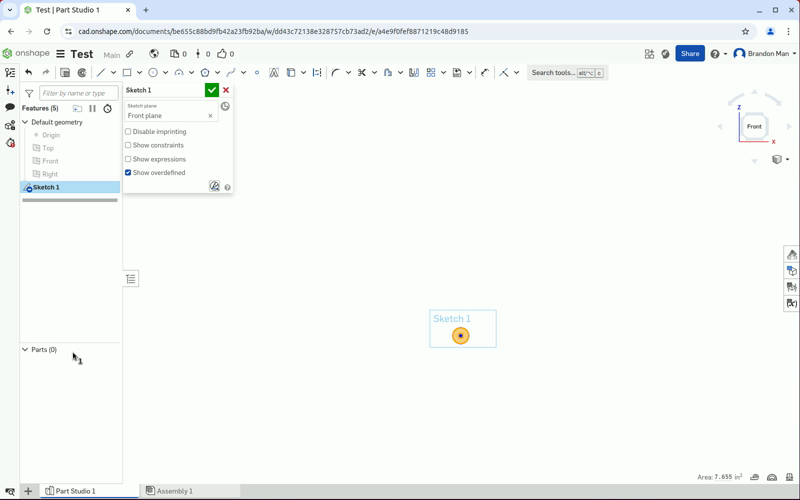
key(shift+y)
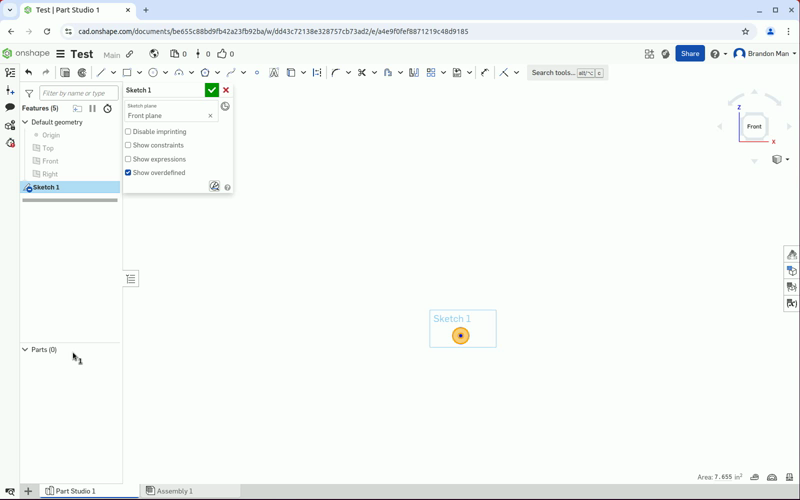
key(shift+e)
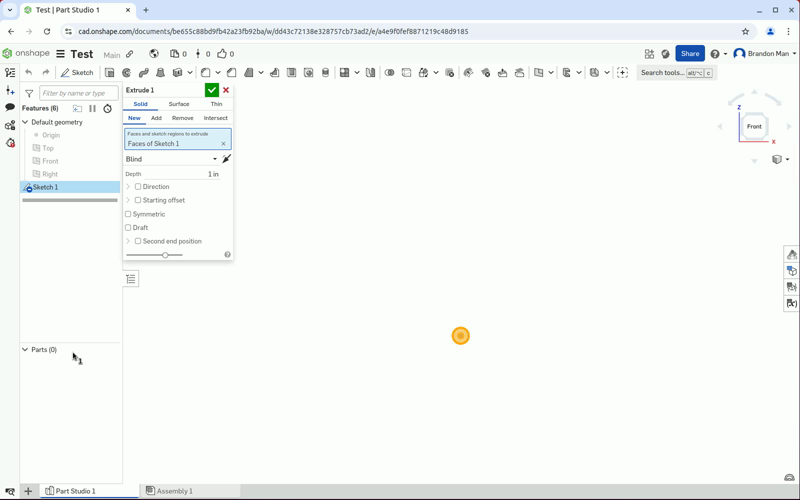
mouse_move(143, 106)
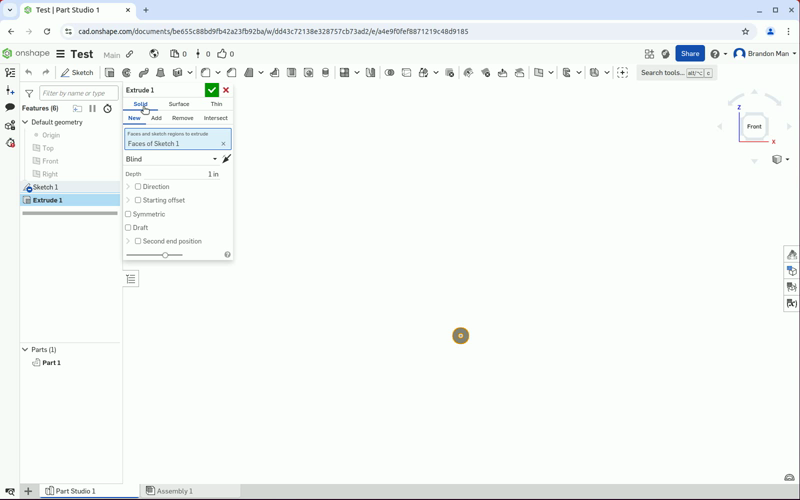
click(143, 106)
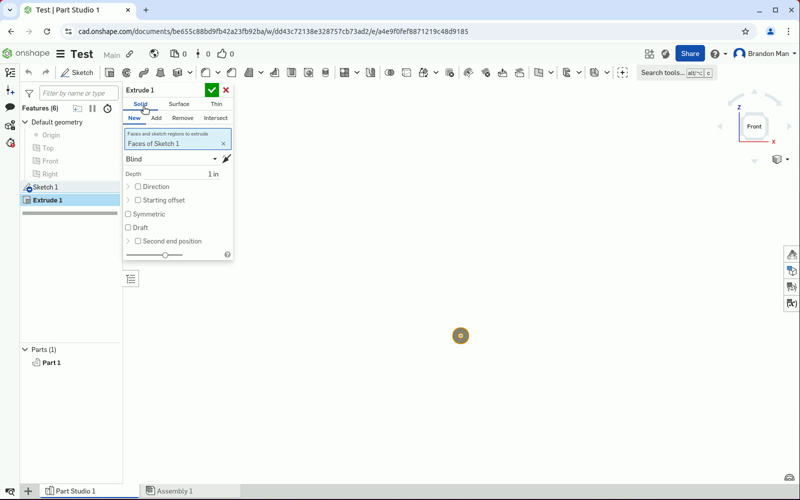
mouse_move(137, 120)
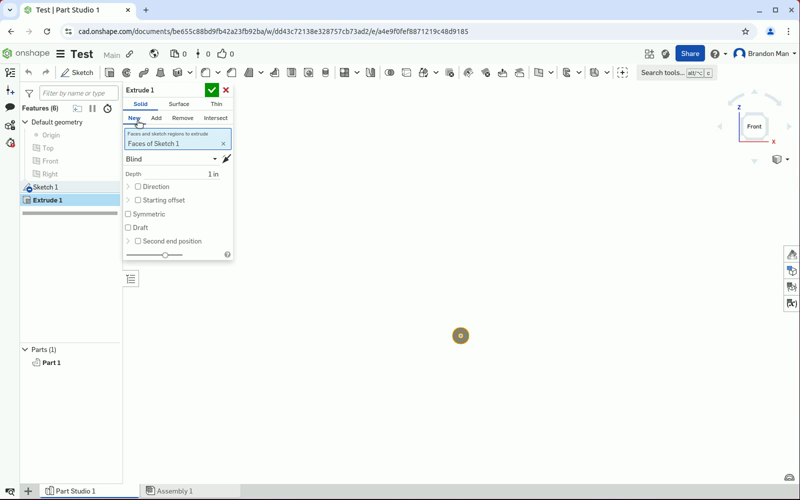
click(137, 120)
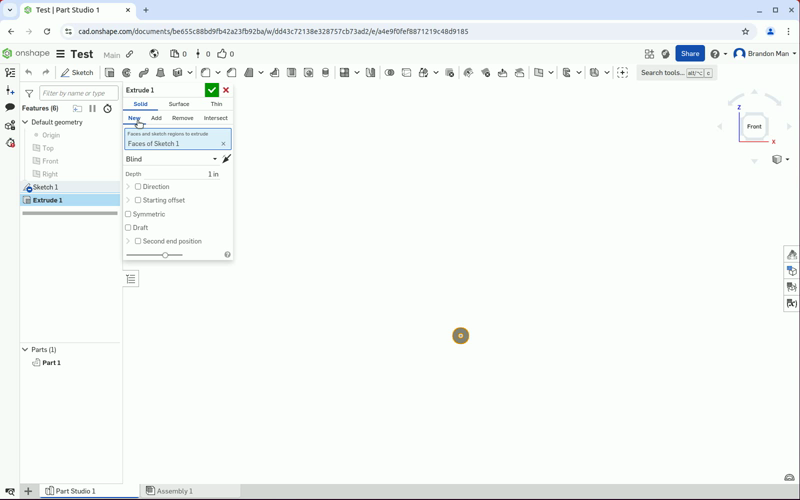
key(tab, 4)
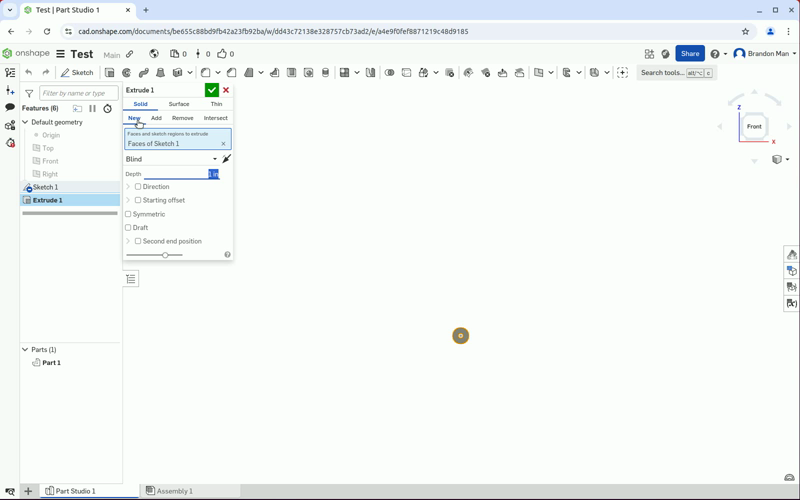
text(0.481)
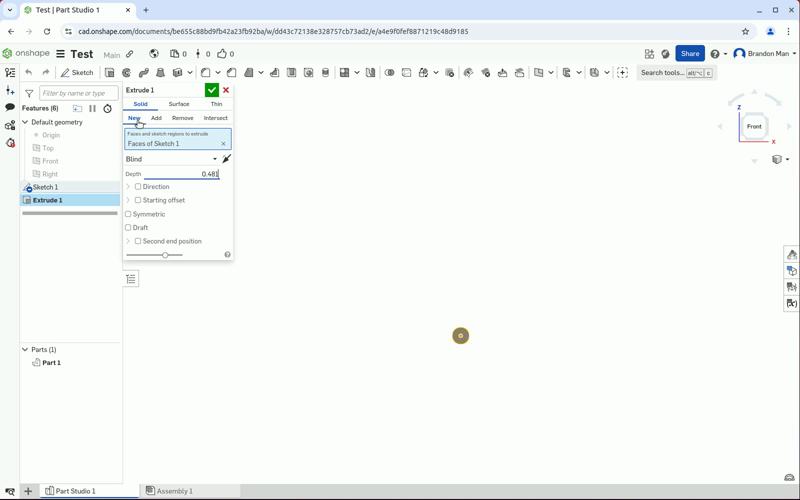
key(enter)
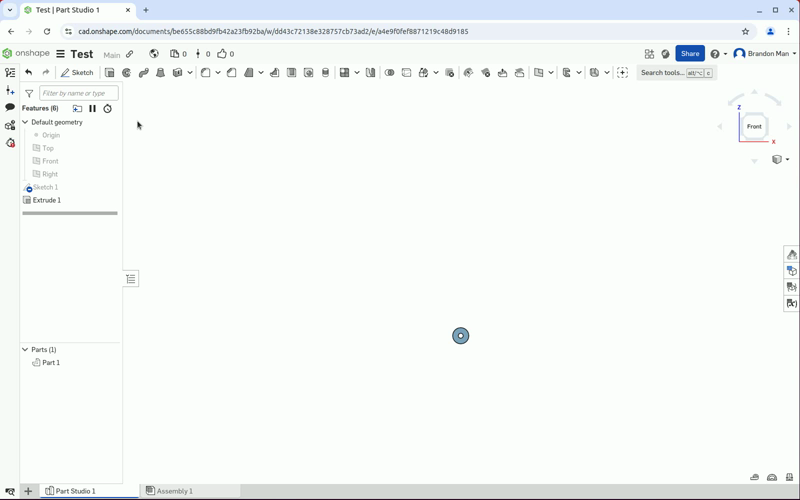
key(shift+h)
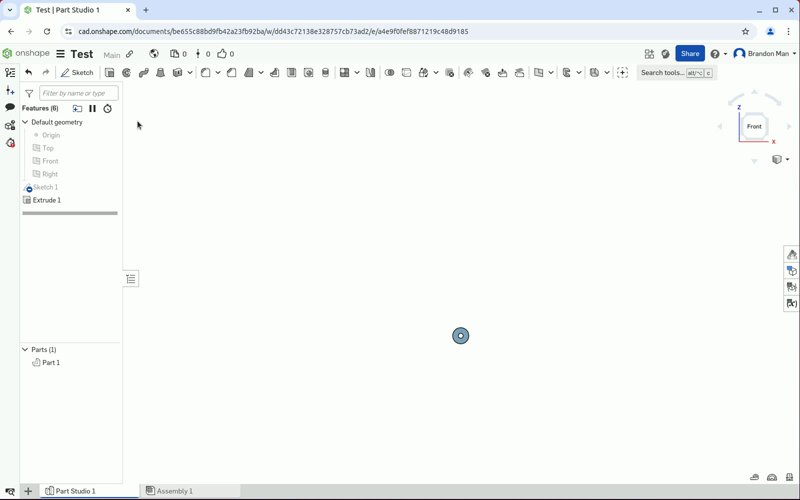
key(shift+h)
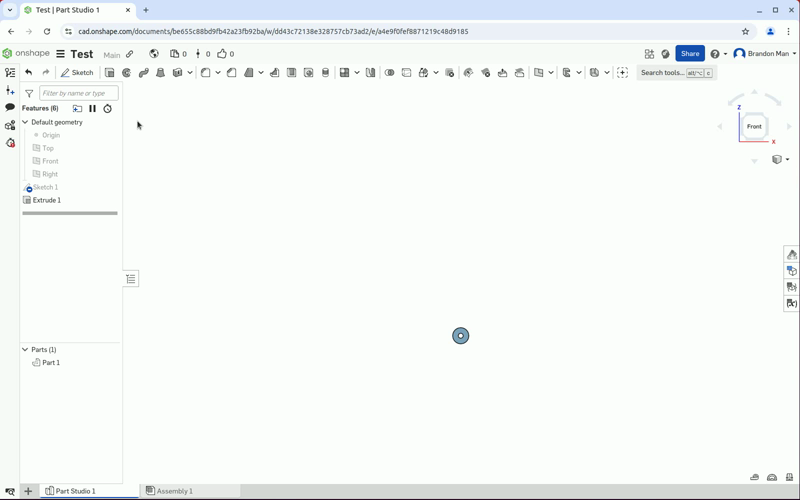
mouse_move(73, 189)
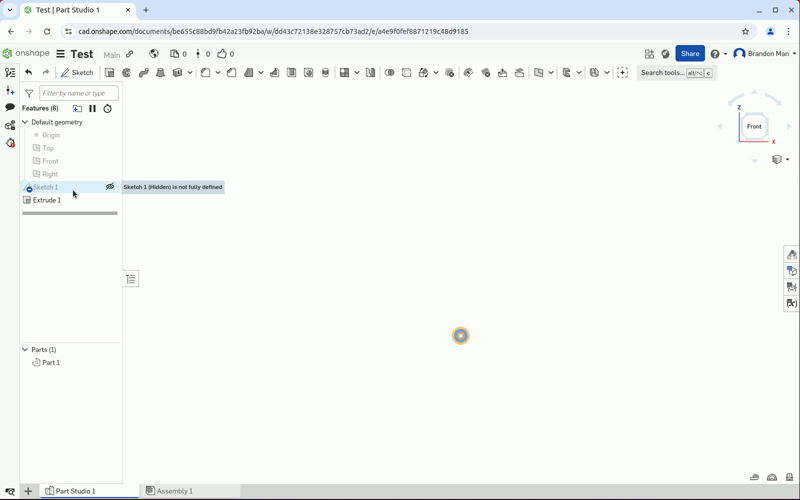
click(73, 189)
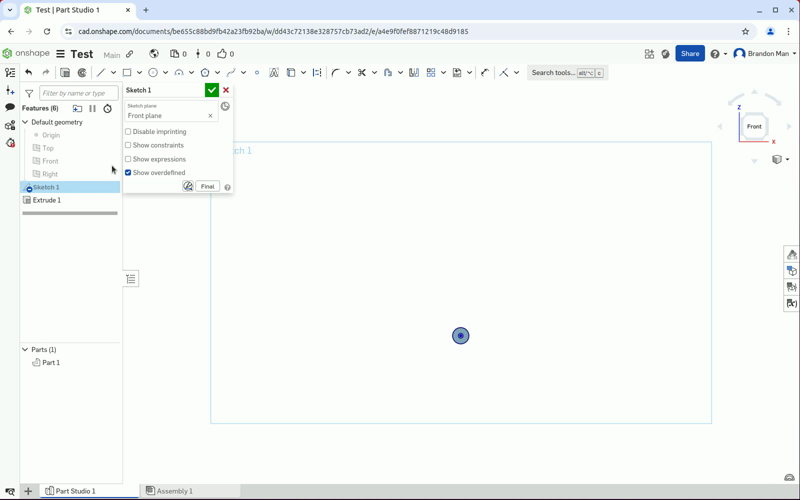
mouse_move(229, 92)
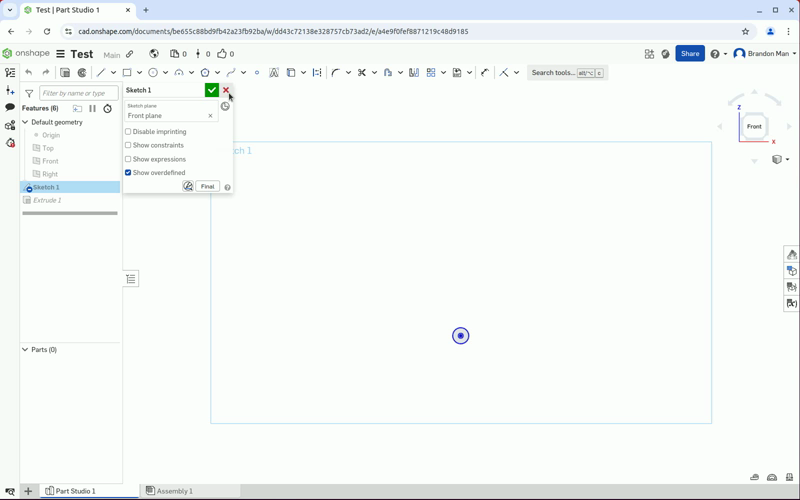
click(229, 92)
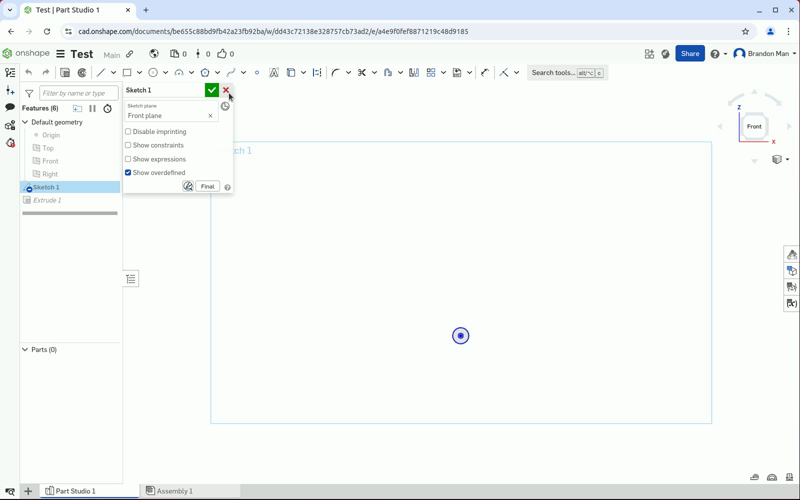
key(shift+s)
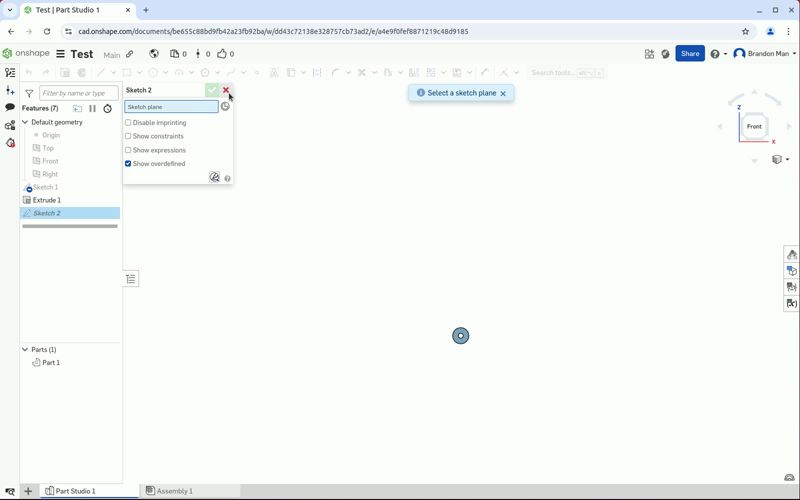
mouse_move(73, 163)
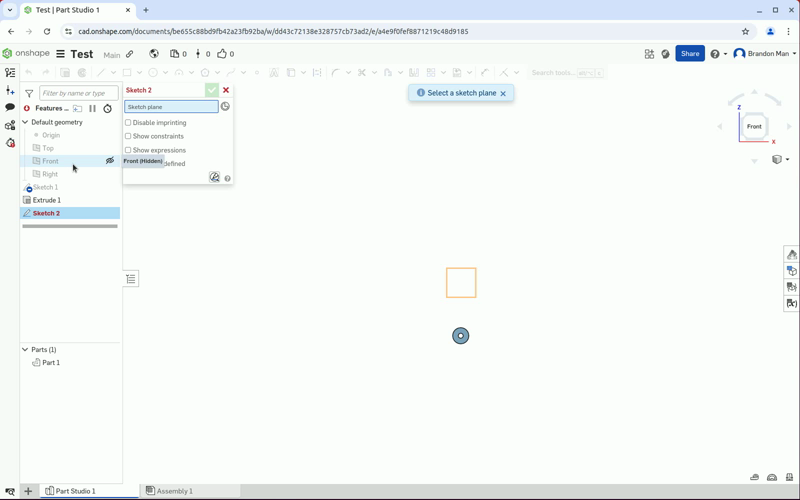
click(73, 163)
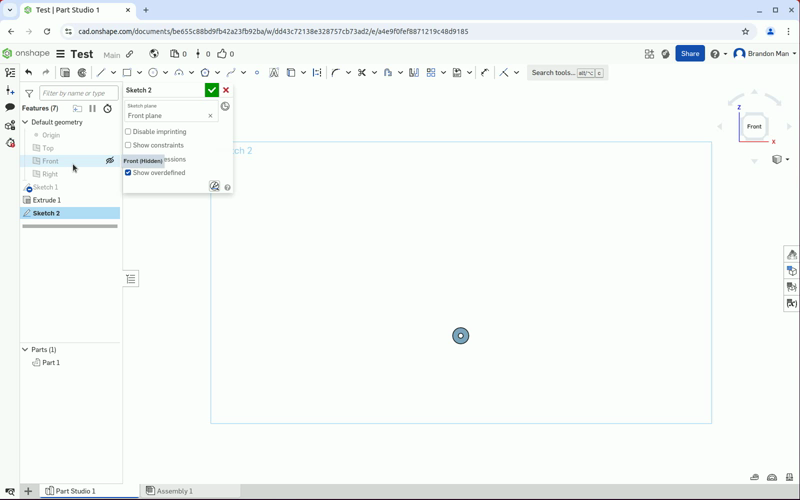
mouse_move(73, 352)
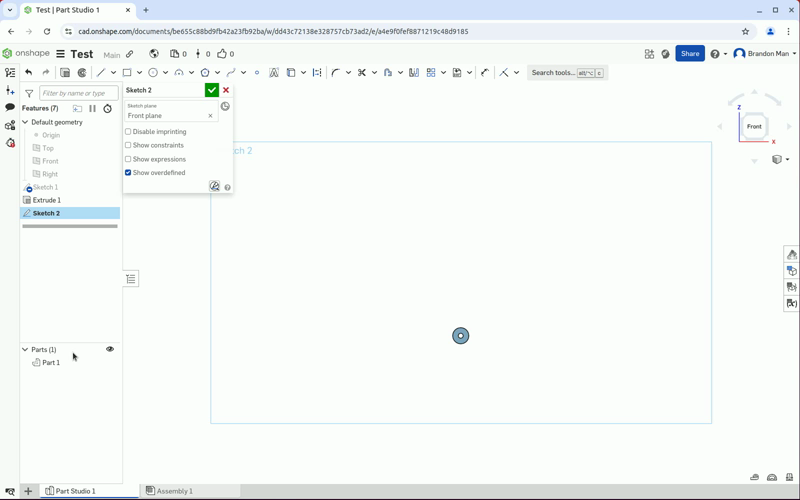
key(y)
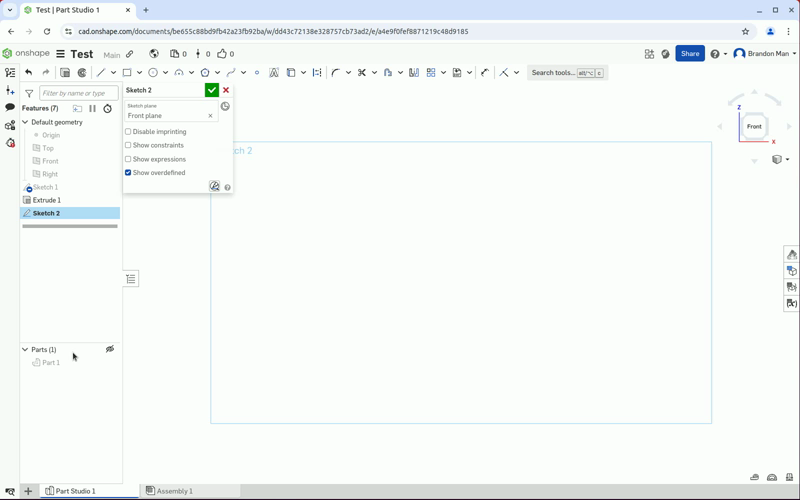
key(c)
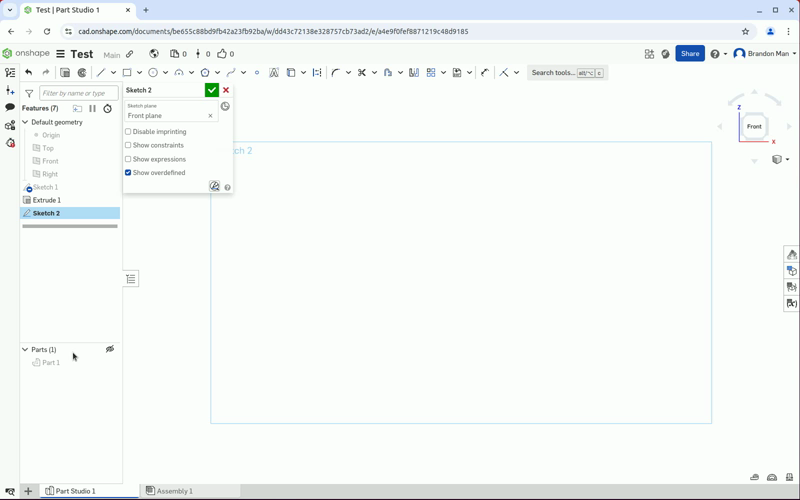
key_down(shift)
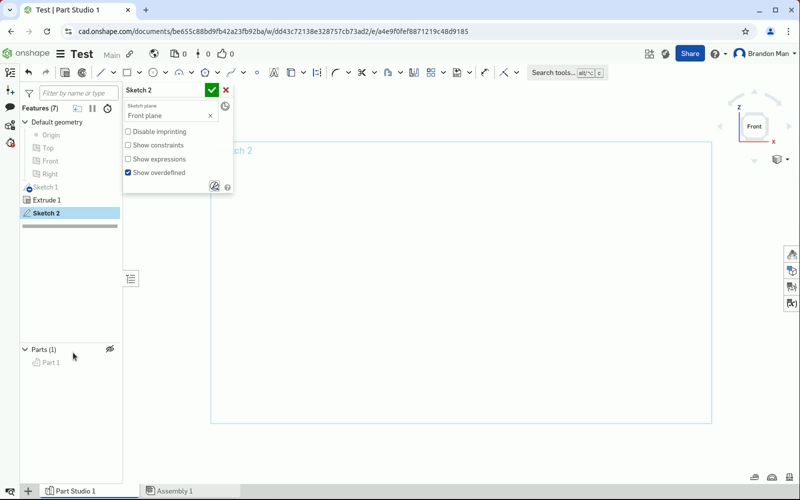
mouse_move(460, 178)
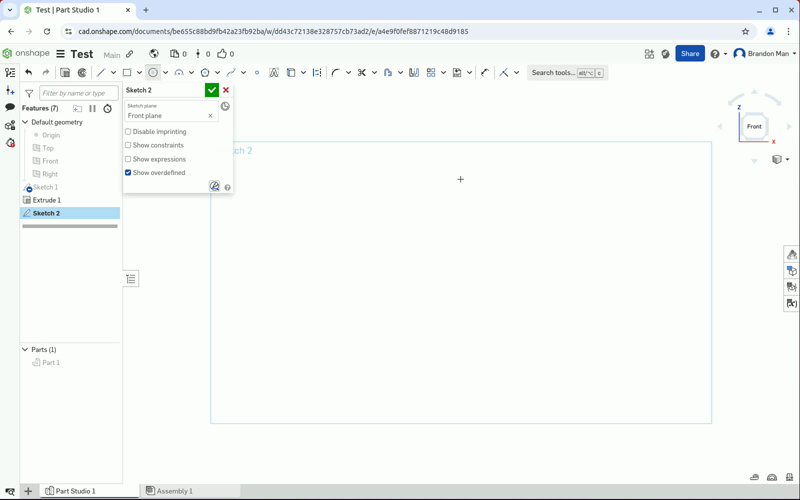
click(460, 178)
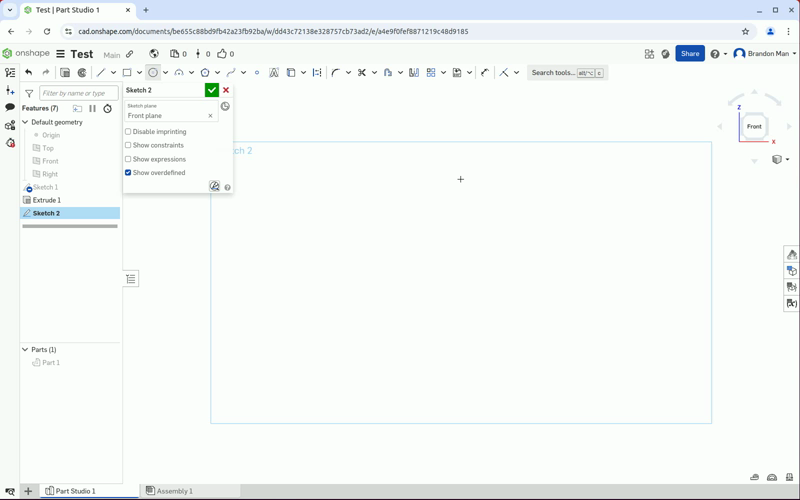
key_up(shift)
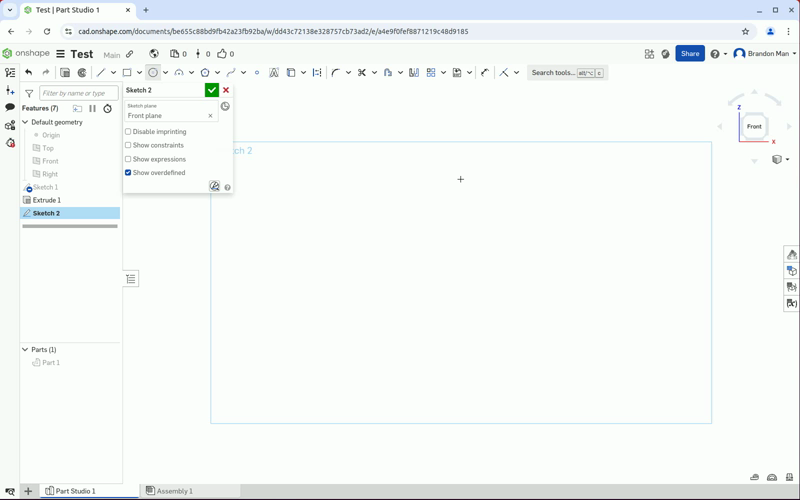
mouse_move(468, 178)
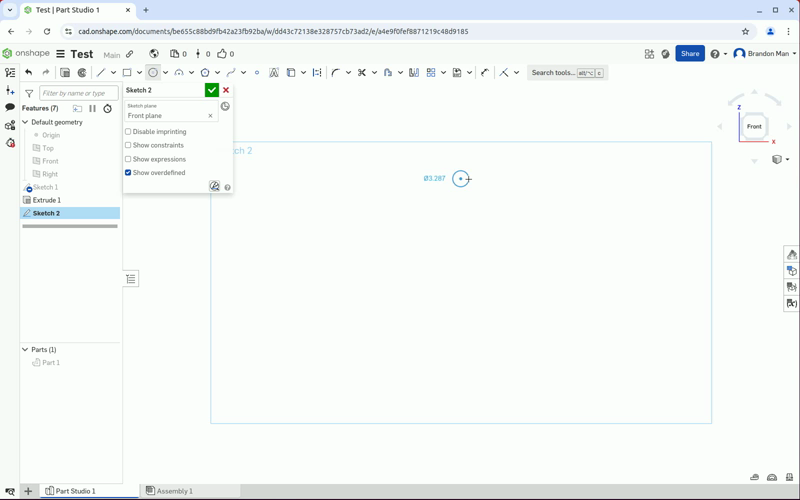
click(468, 178)
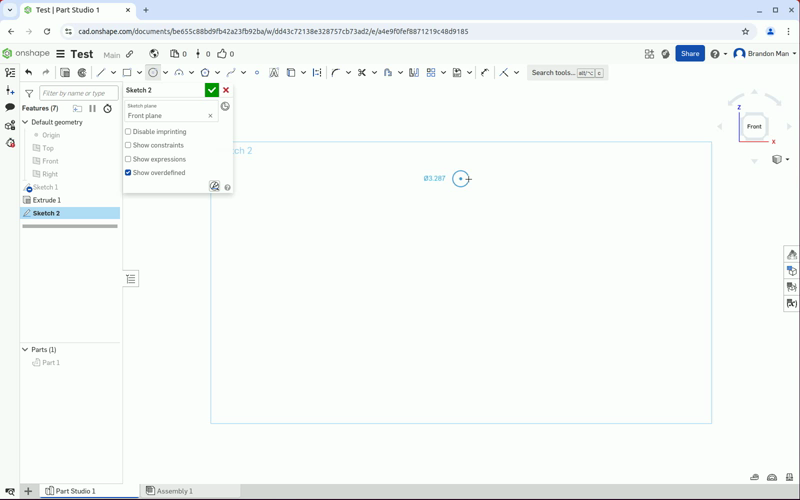
key(esc)
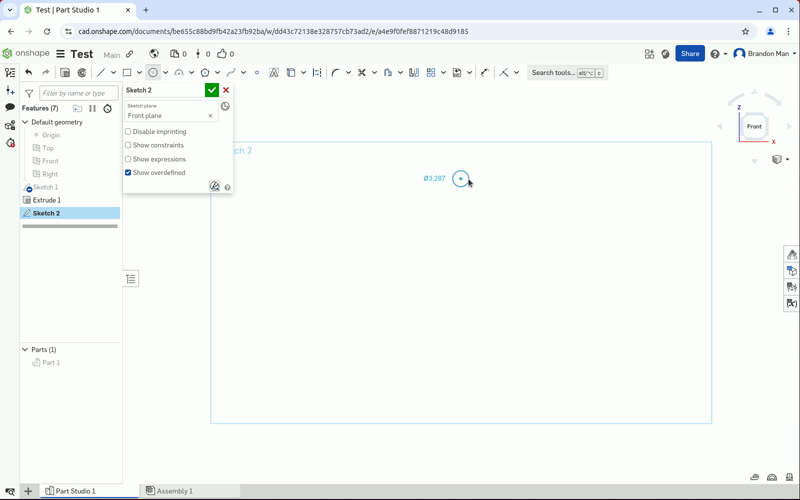
key(c)
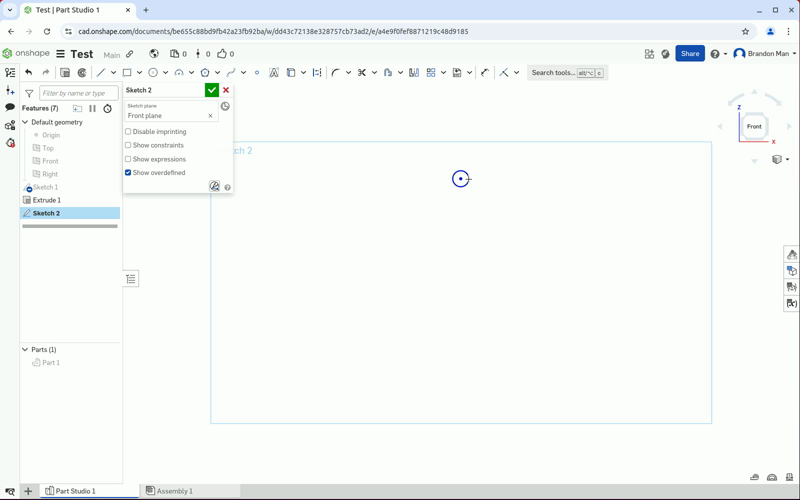
key_down(shift)
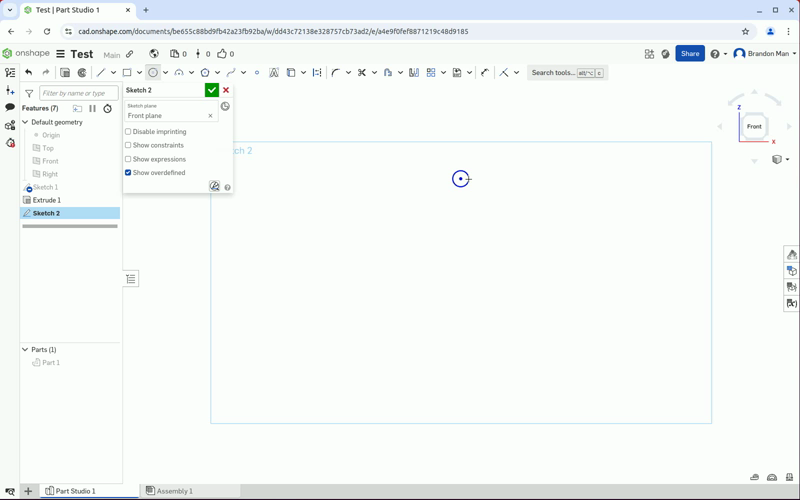
mouse_move(460, 178)
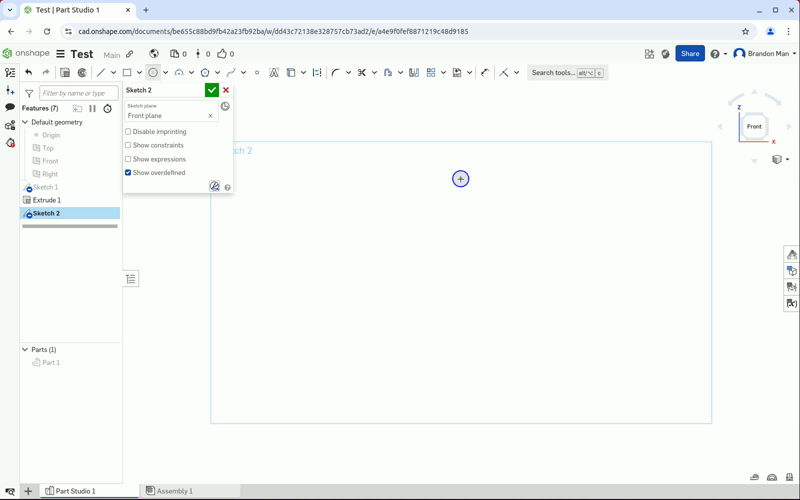
click(460, 178)
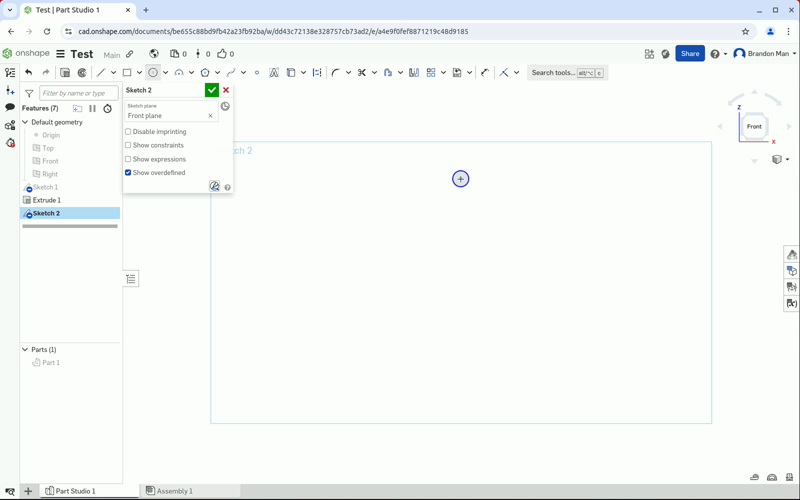
key_up(shift)
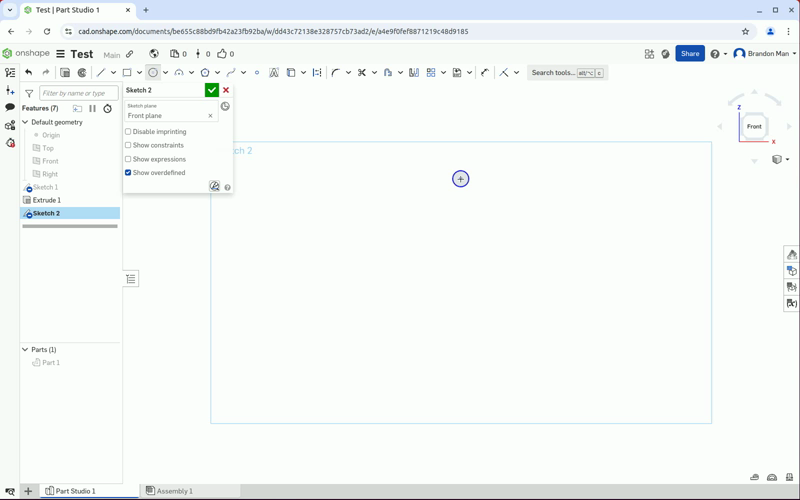
mouse_move(463, 178)
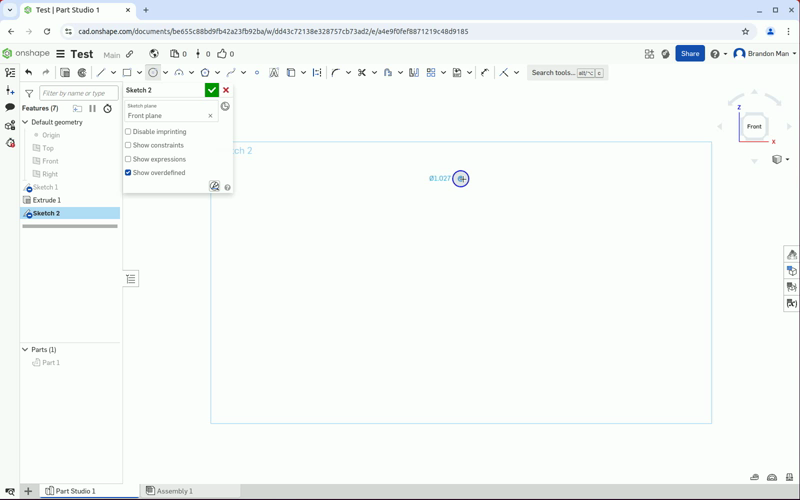
scroll(6)
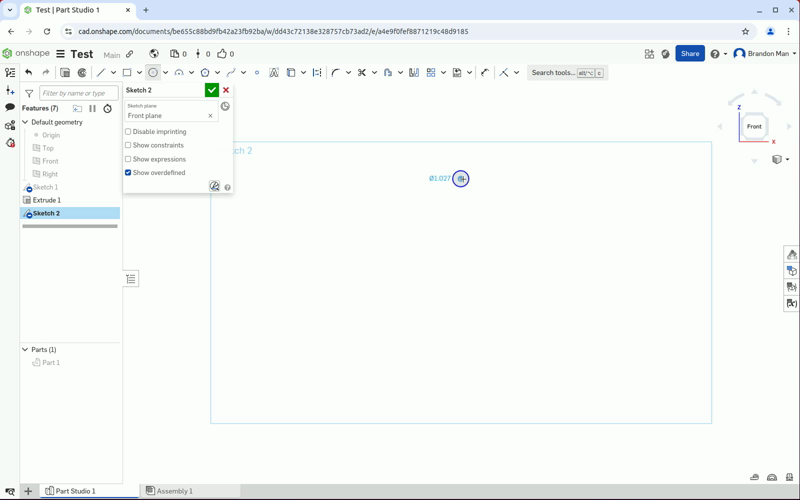
scroll(6)
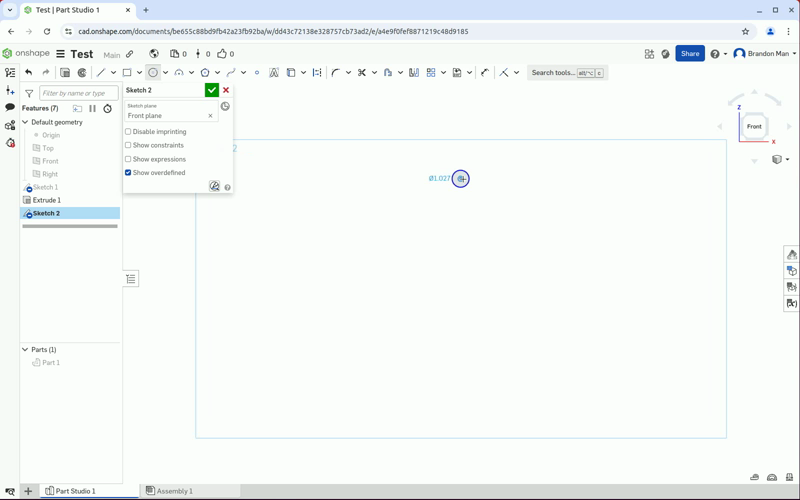
scroll(6)
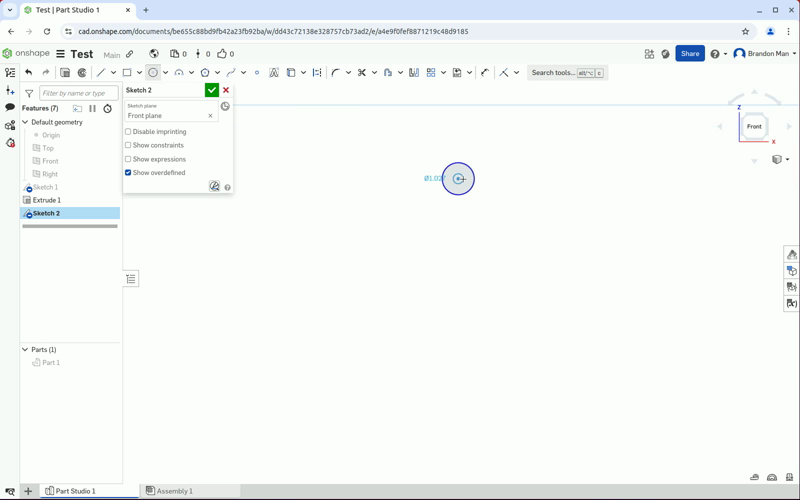
scroll(6)
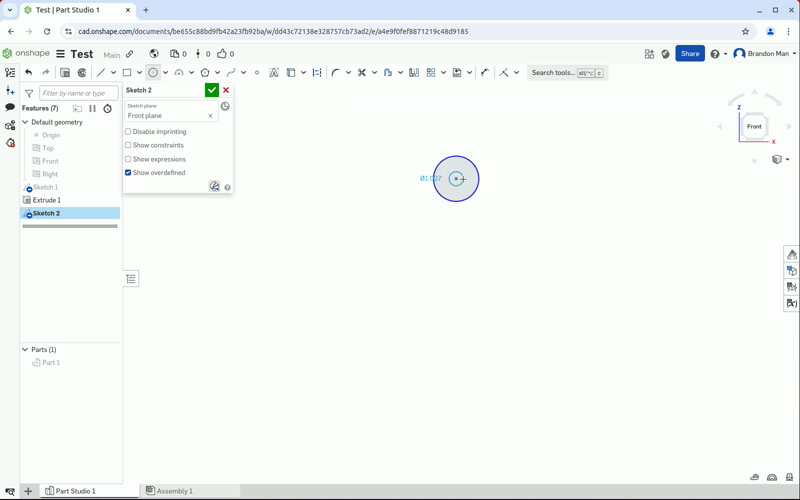
scroll(6)
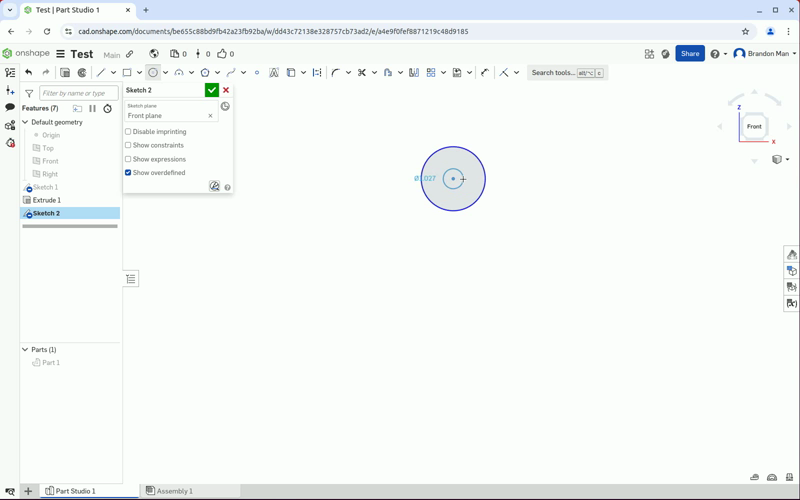
scroll(6)
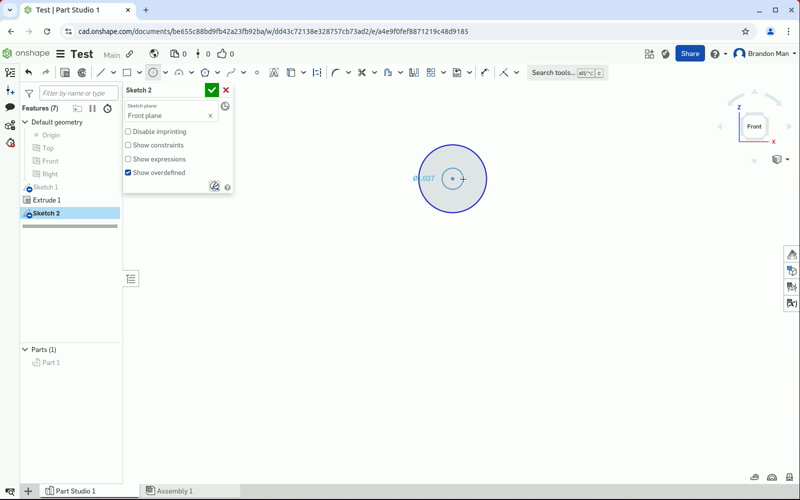
scroll(6)
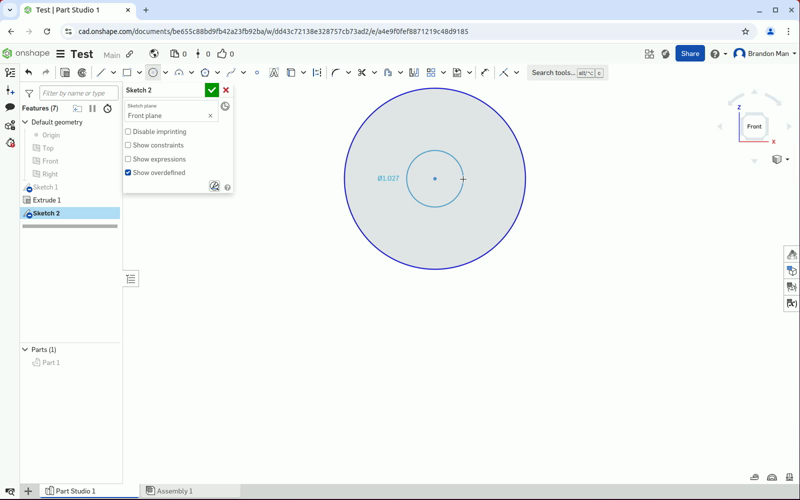
click(463, 178)
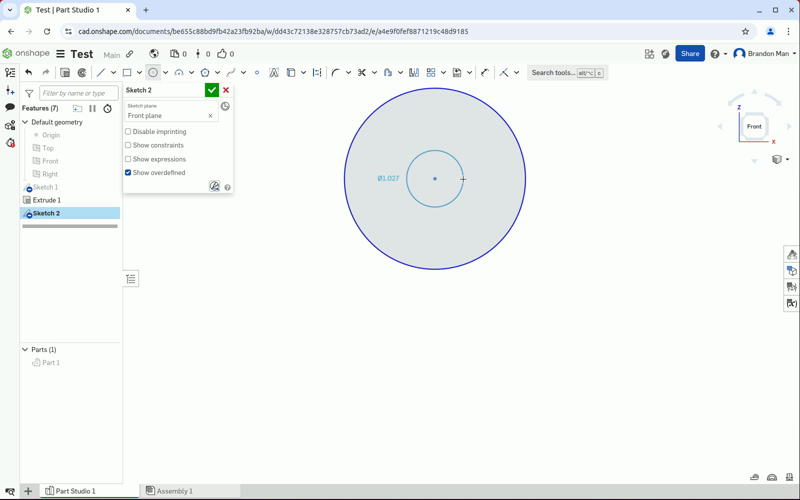
scroll(-6)
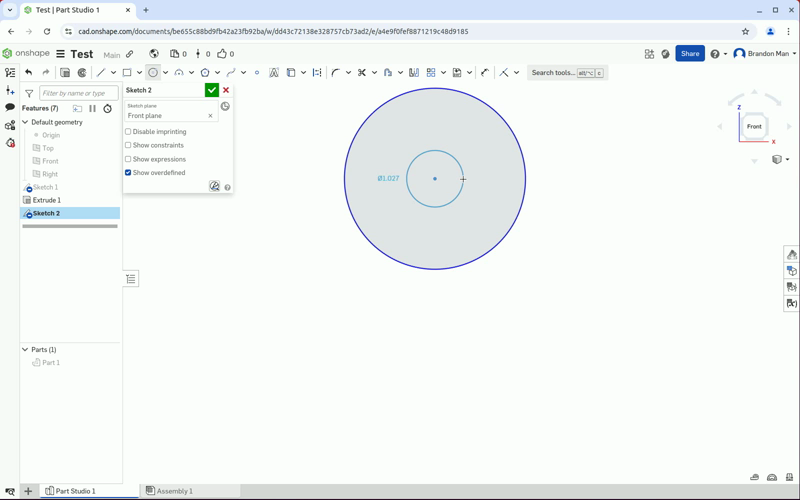
scroll(-6)
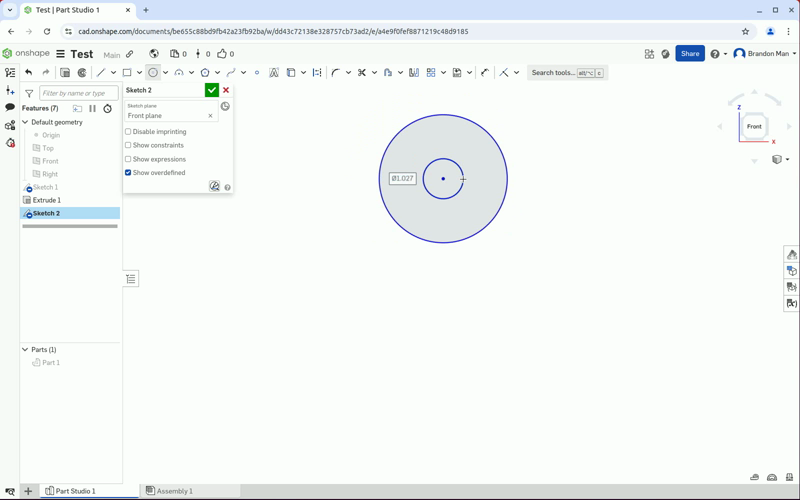
scroll(-6)
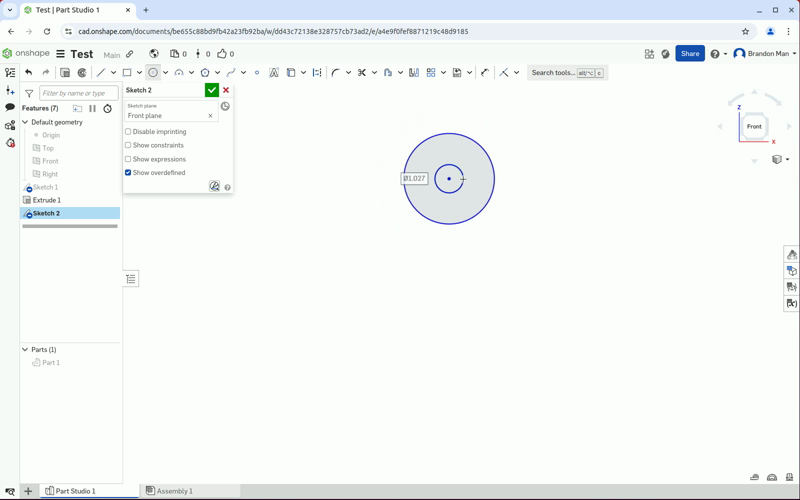
scroll(-6)
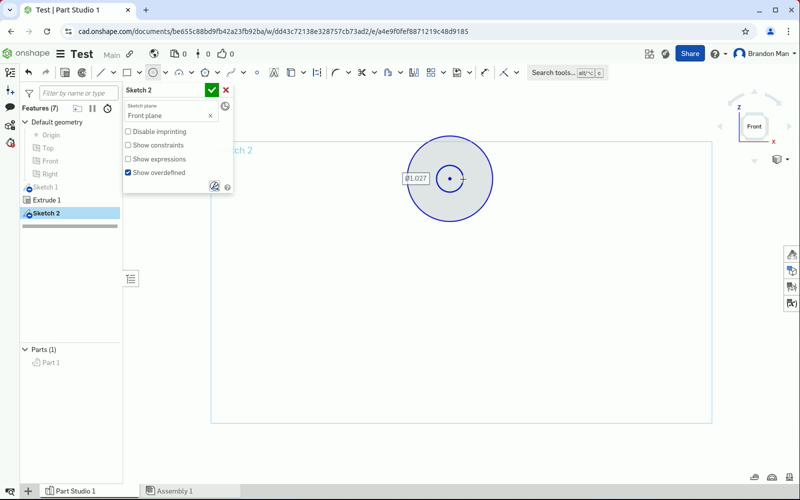
scroll(-6)
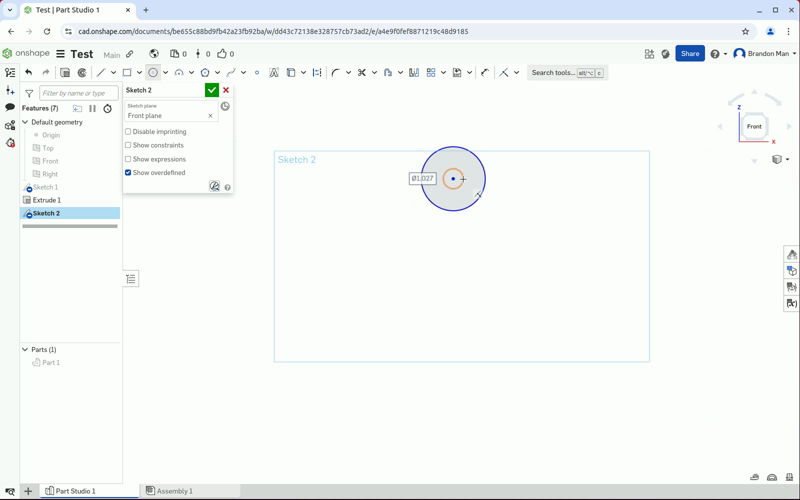
scroll(-6)
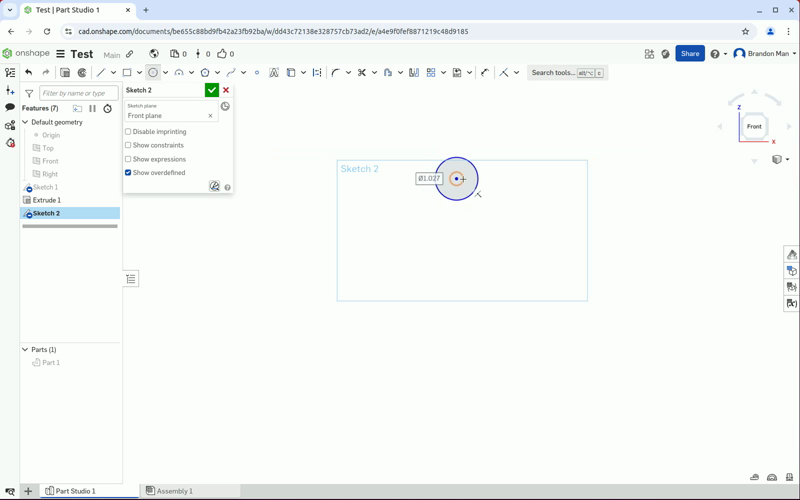
scroll(-6)
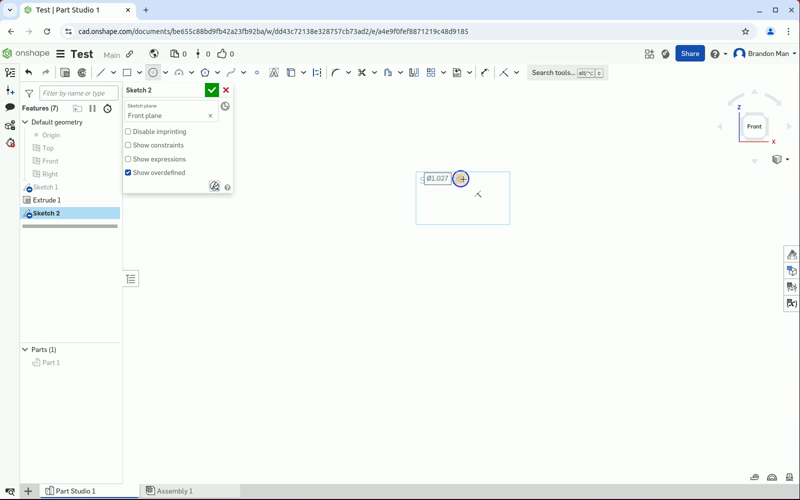
key(esc)
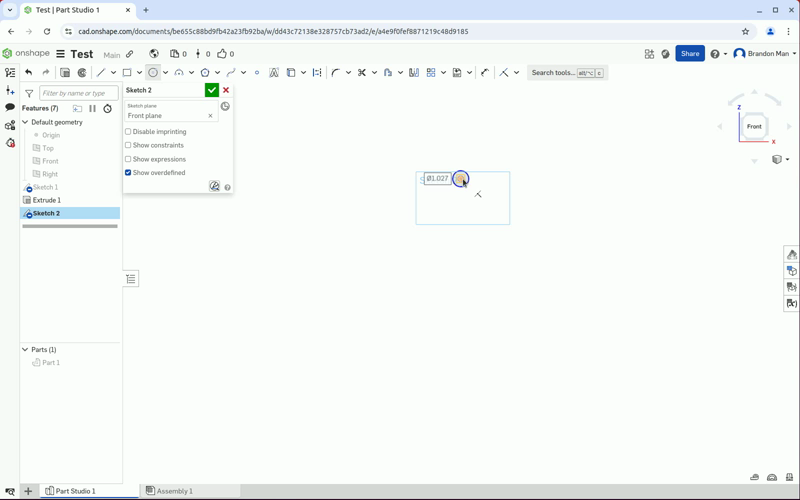
mouse_move(465, 173)
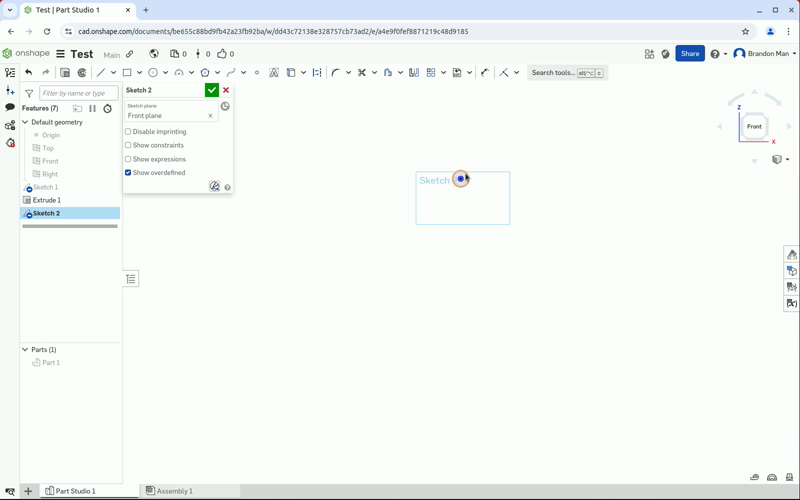
scroll(6)
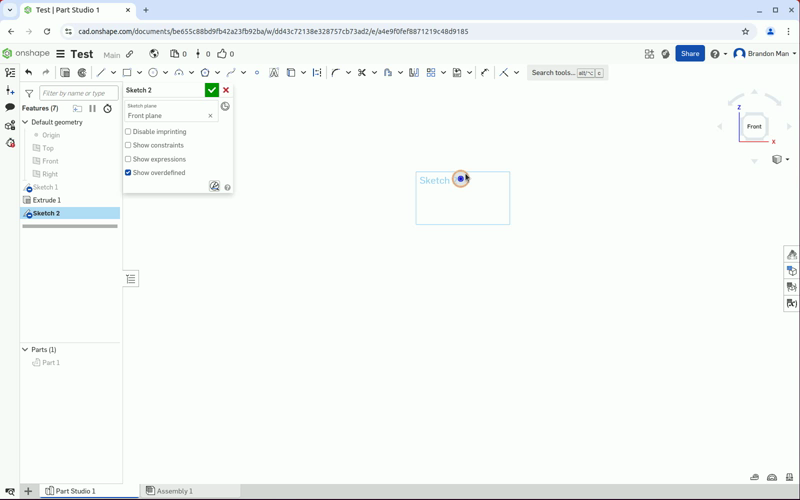
scroll(6)
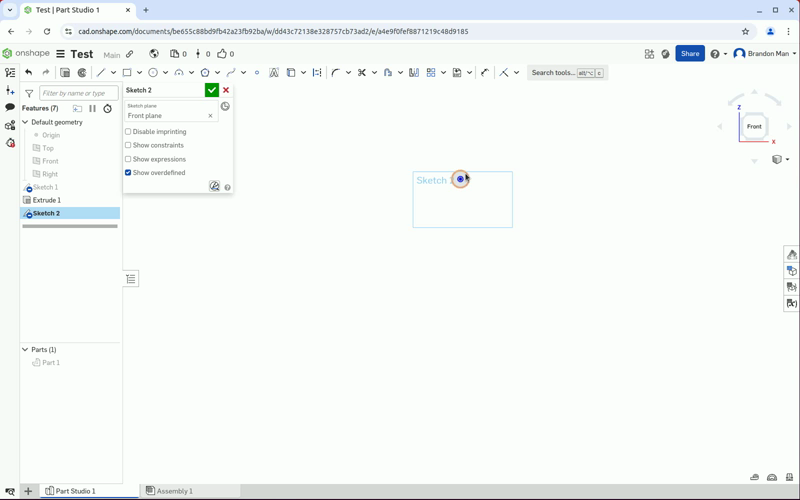
scroll(6)
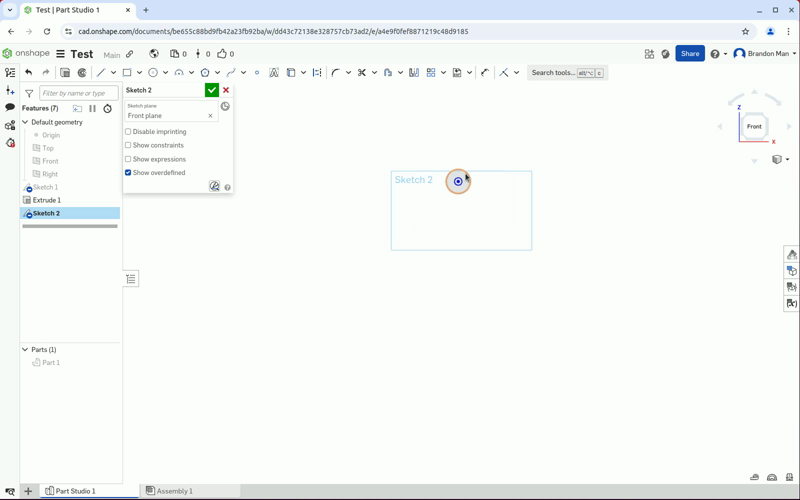
scroll(6)
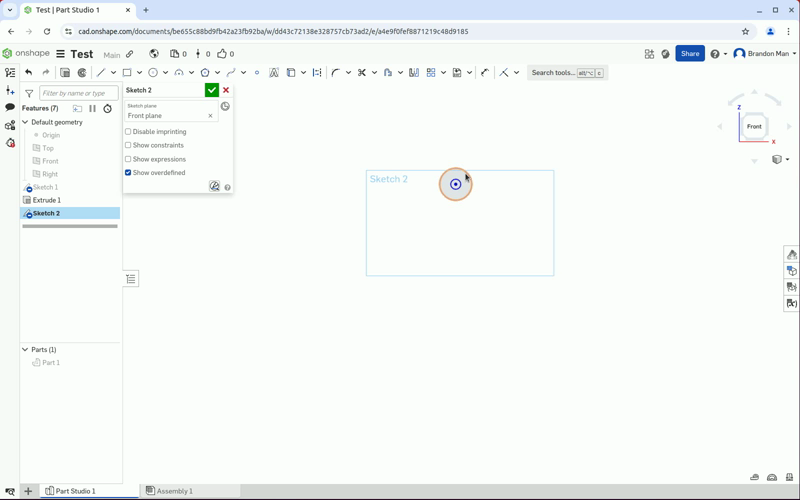
scroll(6)
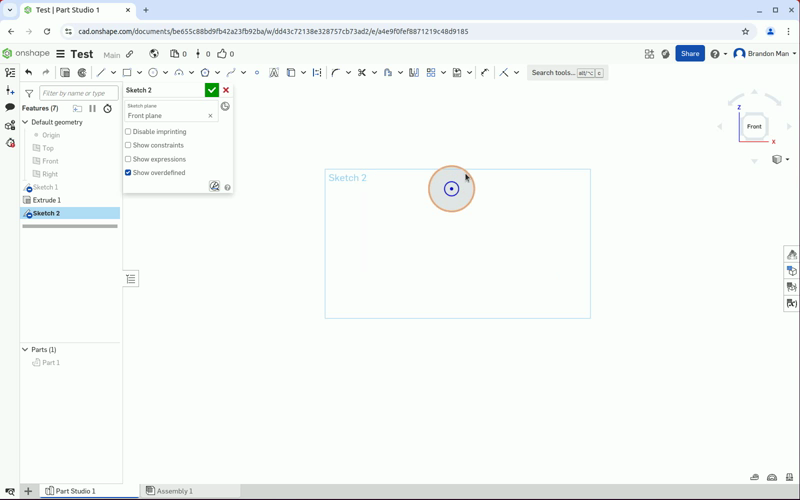
scroll(6)
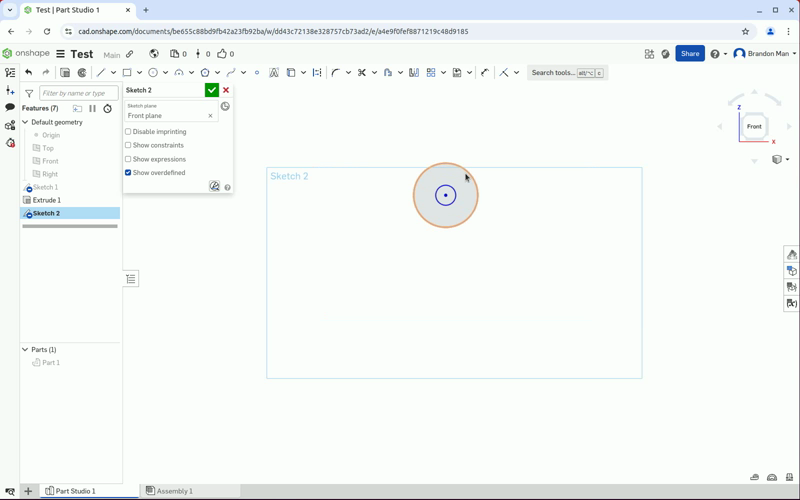
scroll(6)
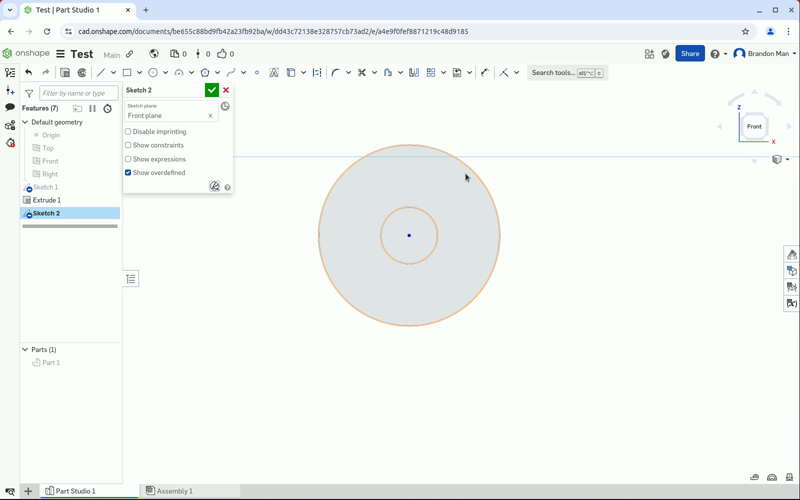
click(465, 173)
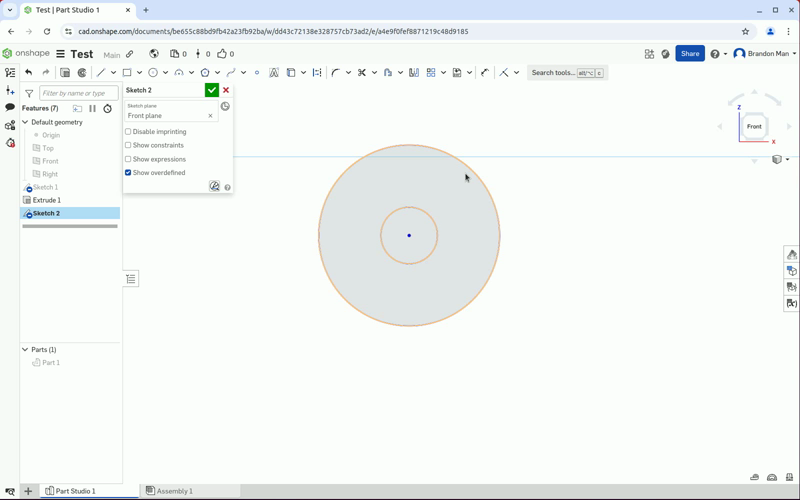
scroll(-6)
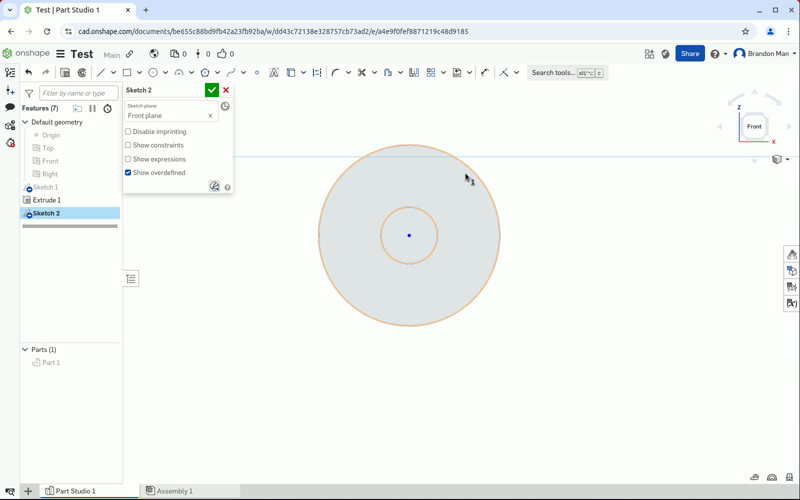
scroll(-6)
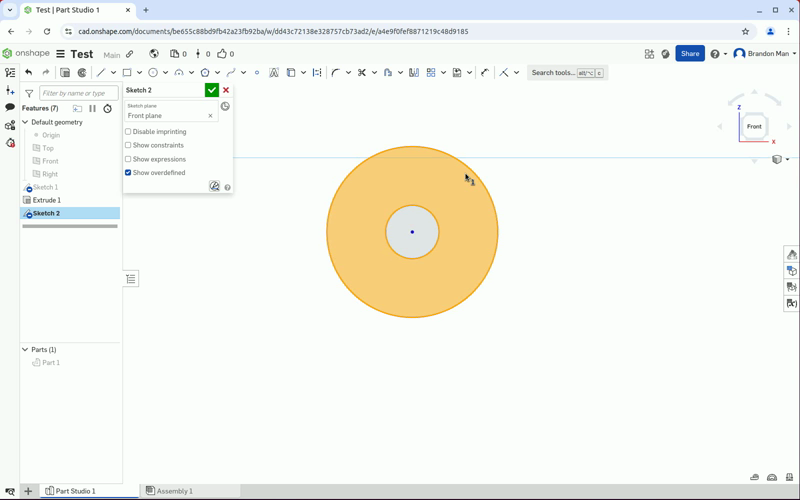
scroll(-6)
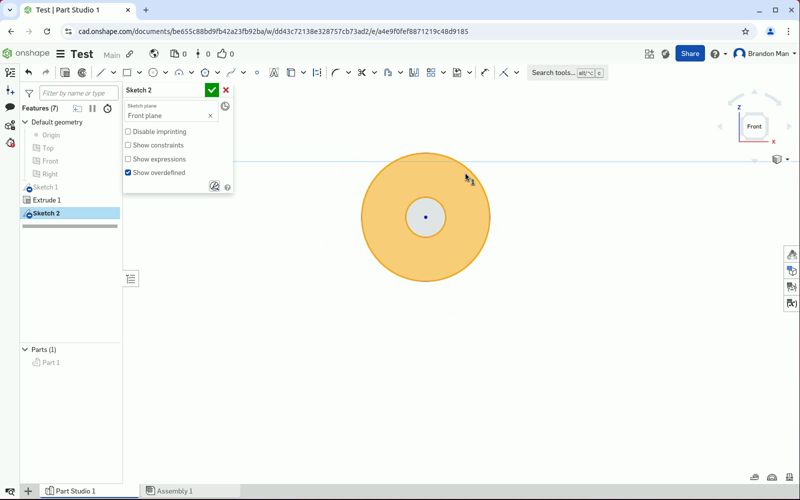
scroll(-6)
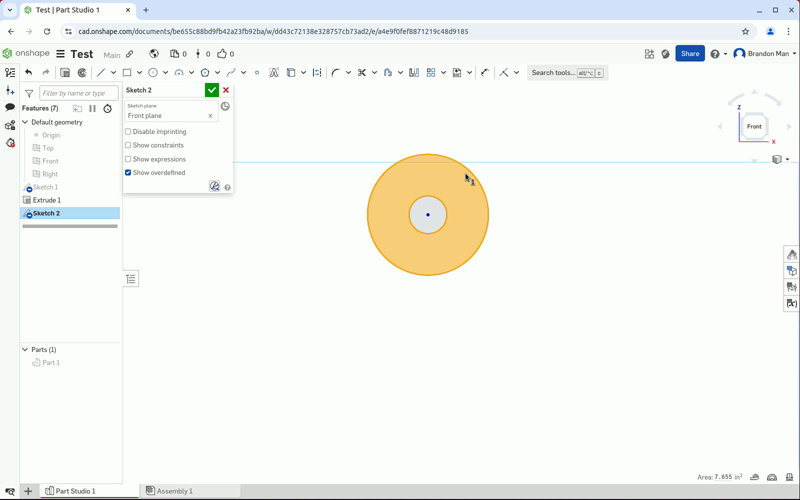
scroll(-6)
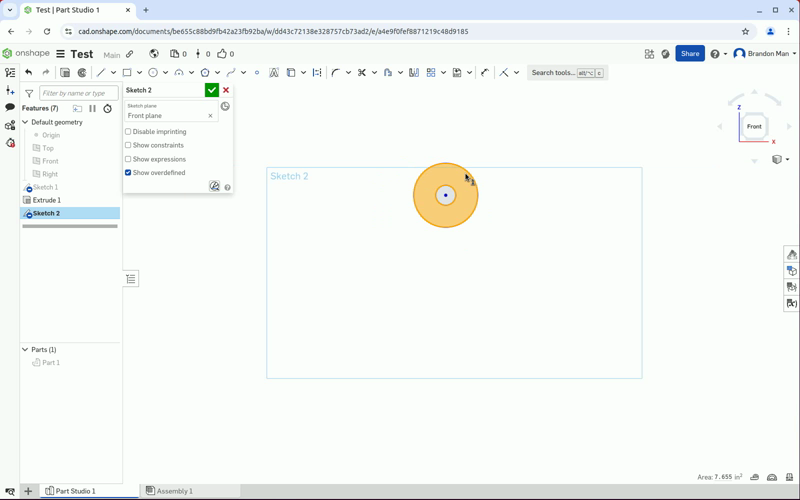
scroll(-6)
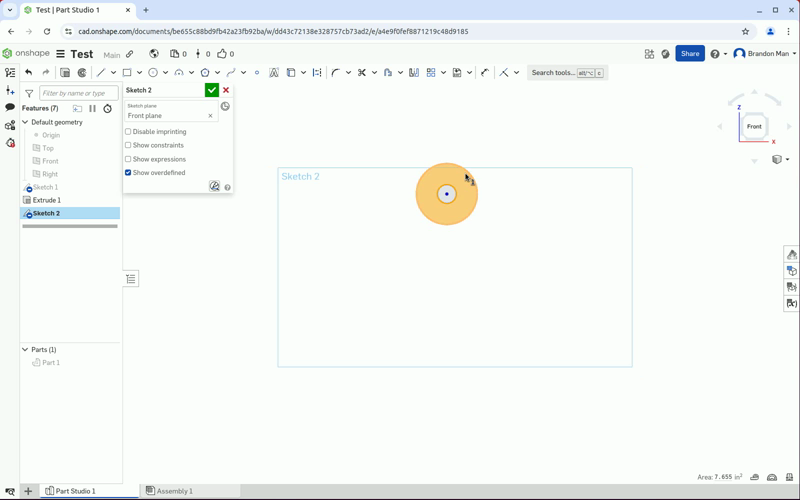
scroll(-6)
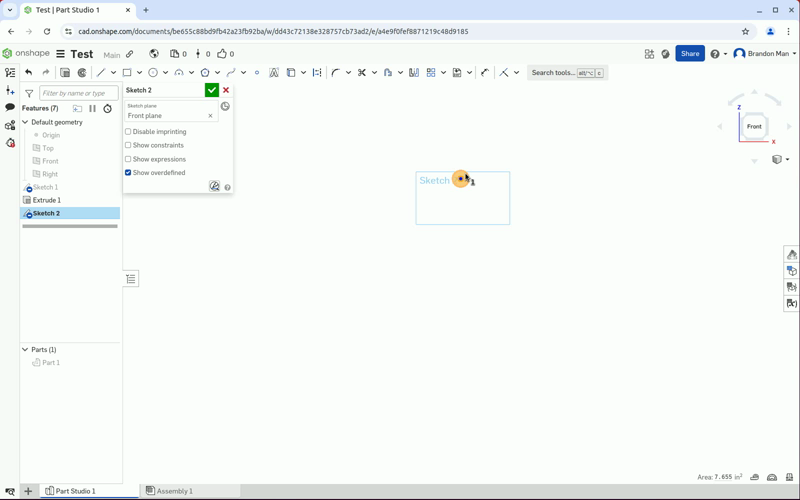
mouse_move(73, 352)
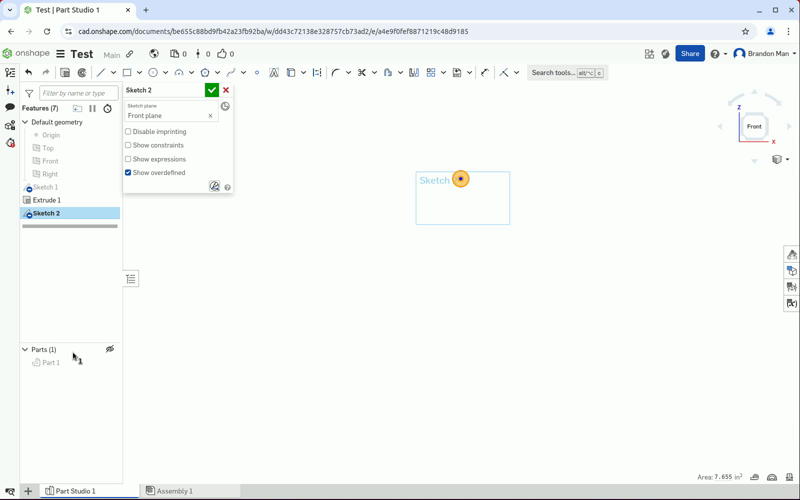
key(shift+y)
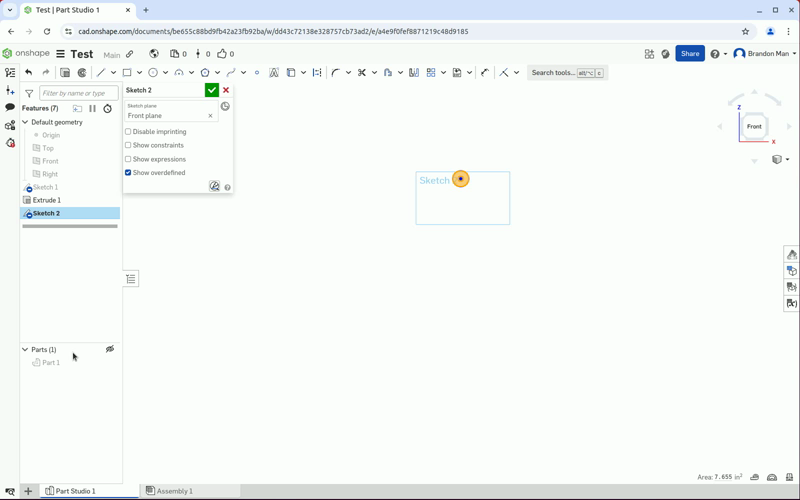
key(shift+e)
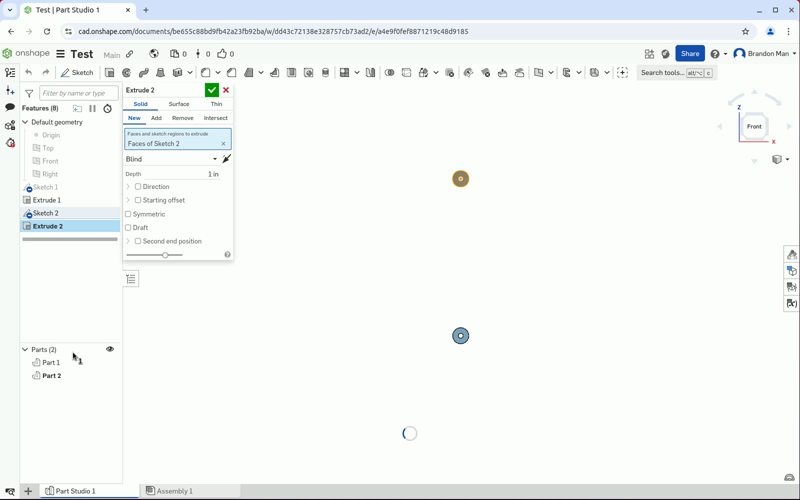
mouse_move(143, 106)
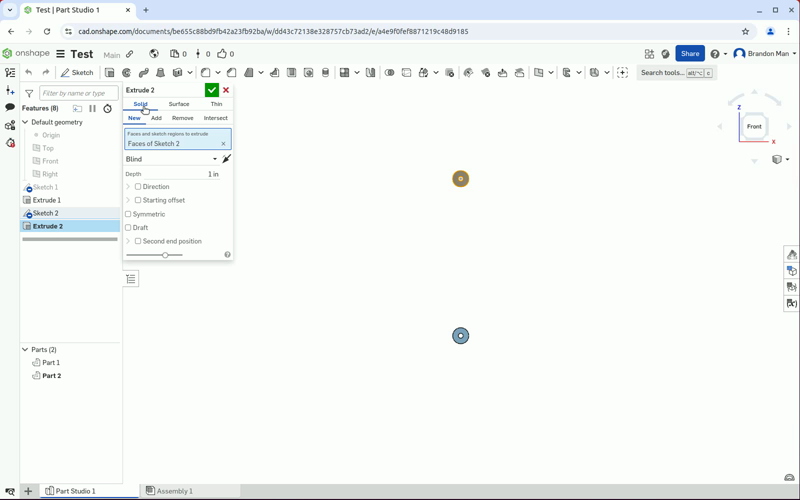
click(143, 106)
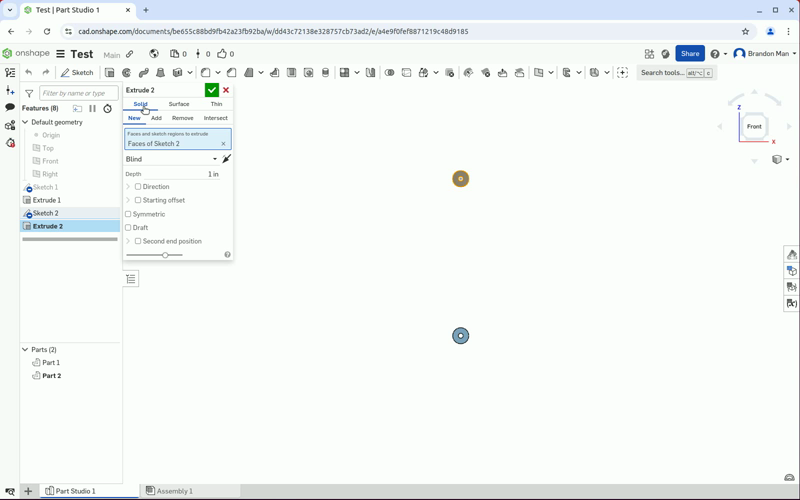
mouse_move(137, 120)
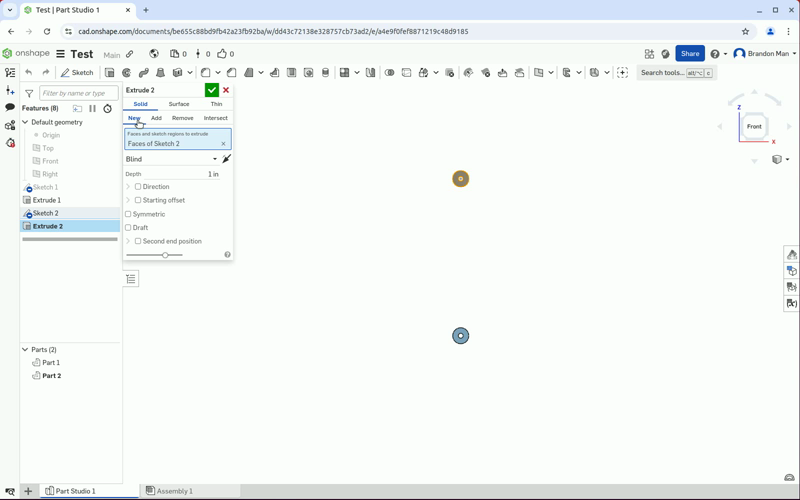
click(137, 120)
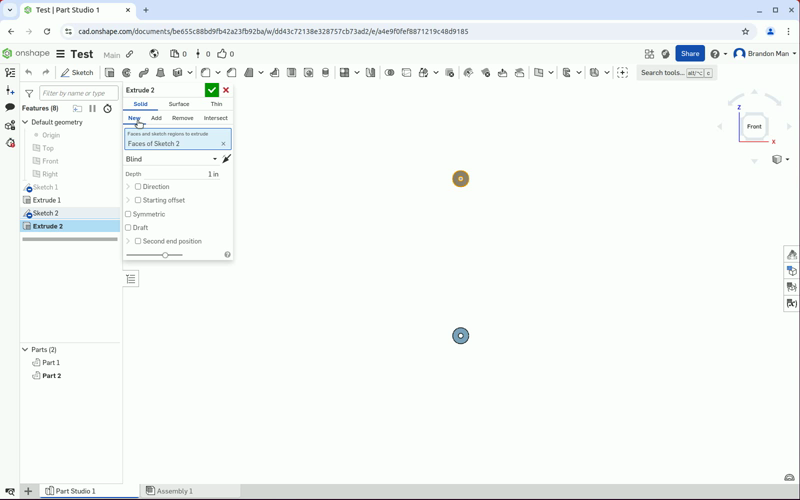
key(tab, 4)
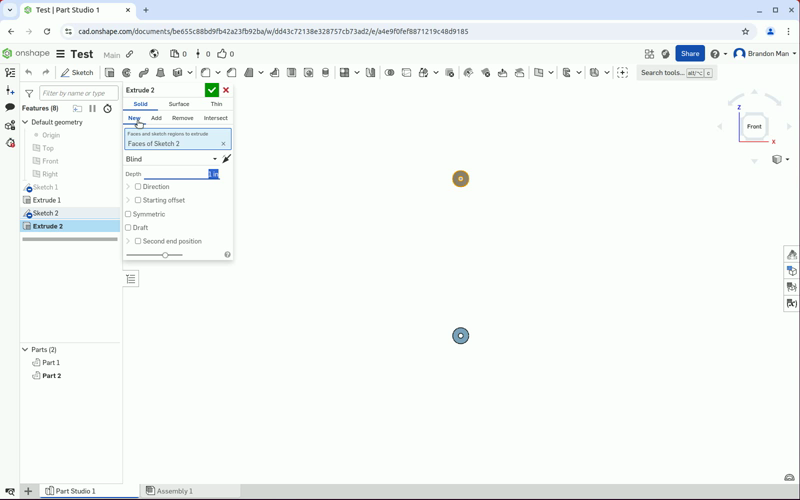
text(0.481)
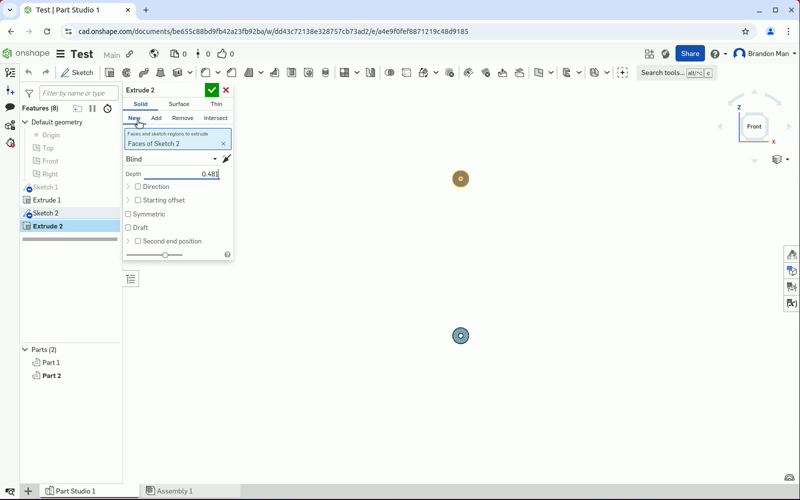
key(enter)
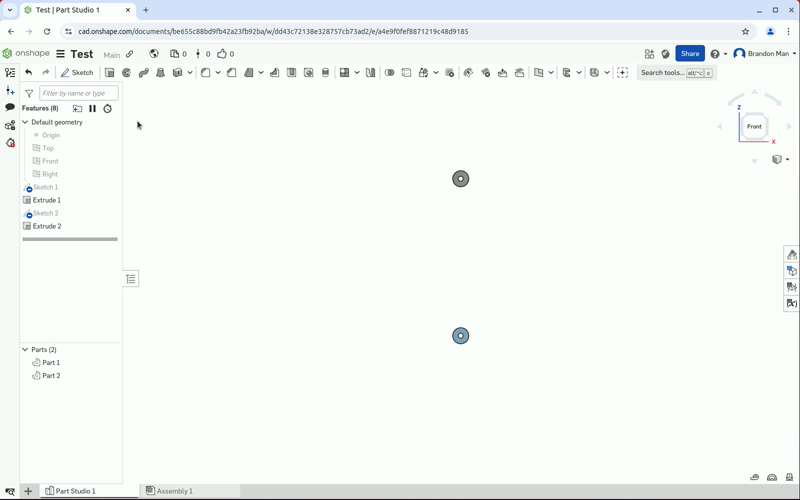
key(shift+h)
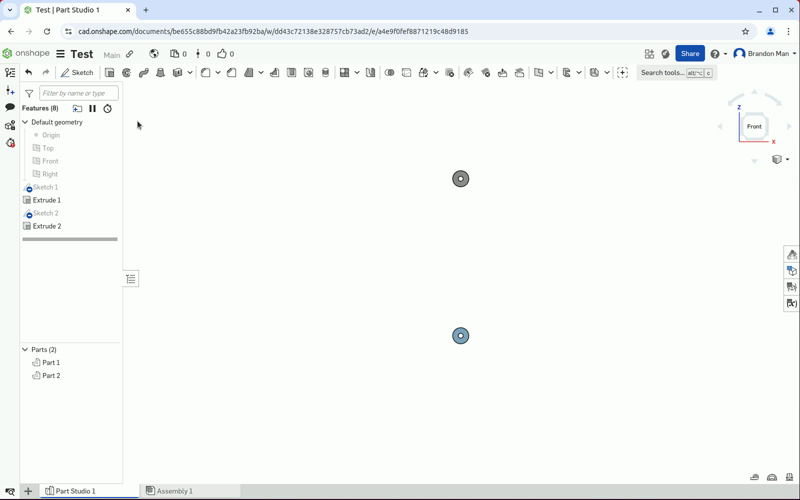
key(shift+h)
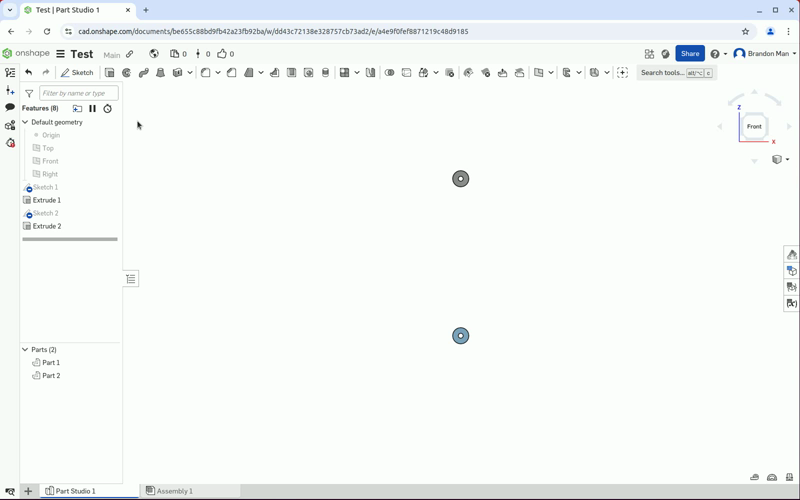
mouse_move(73, 189)
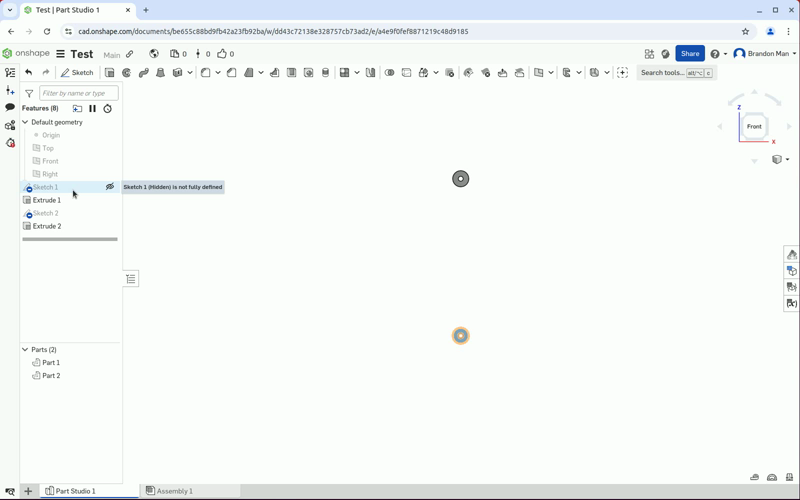
click(73, 189)
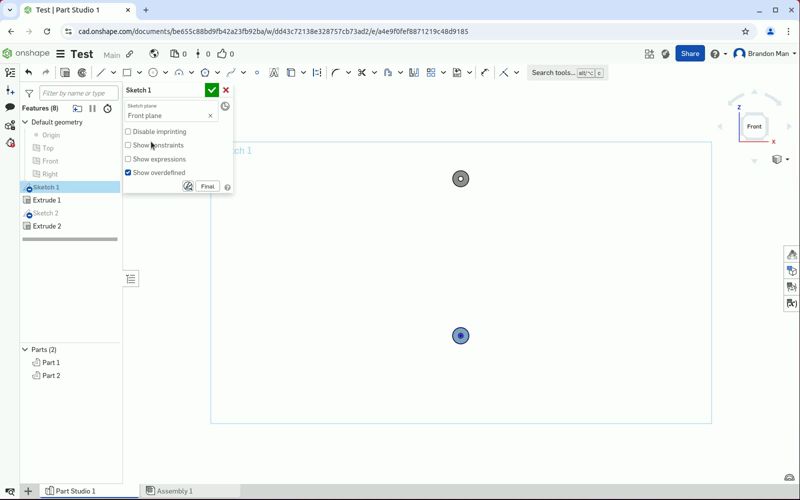
mouse_move(229, 92)
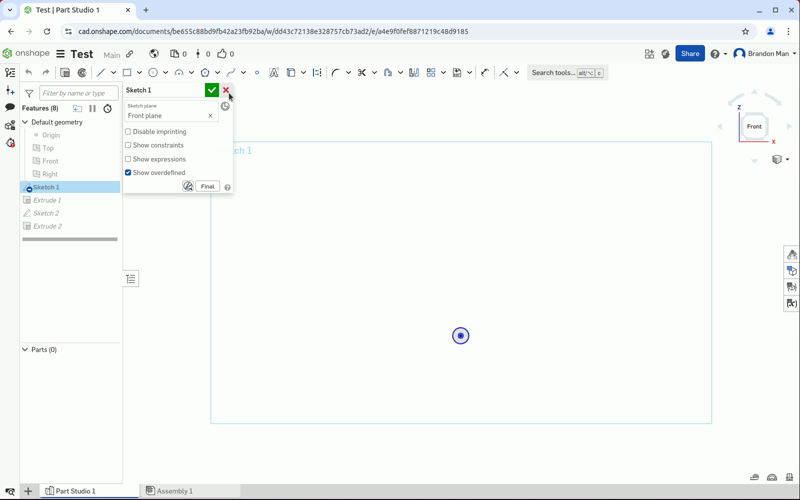
click(229, 92)
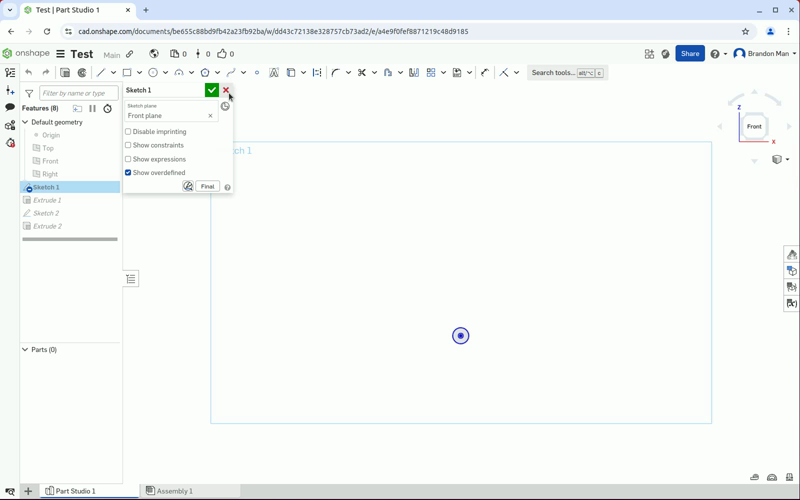
key(shift+s)
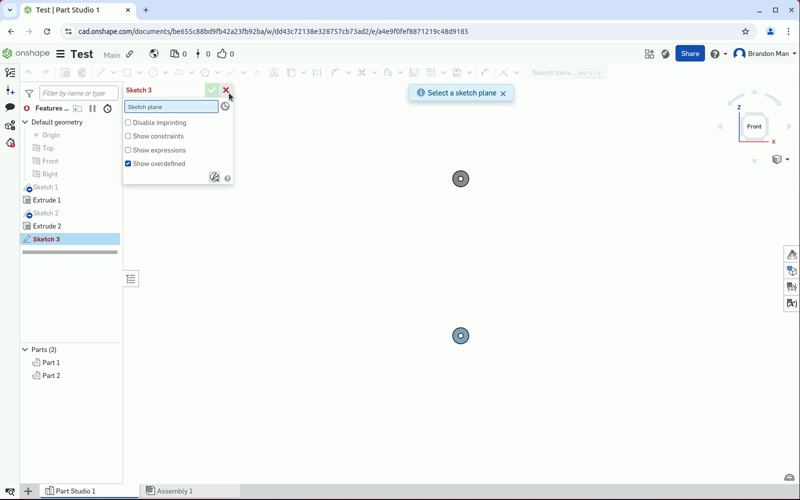
mouse_move(73, 163)
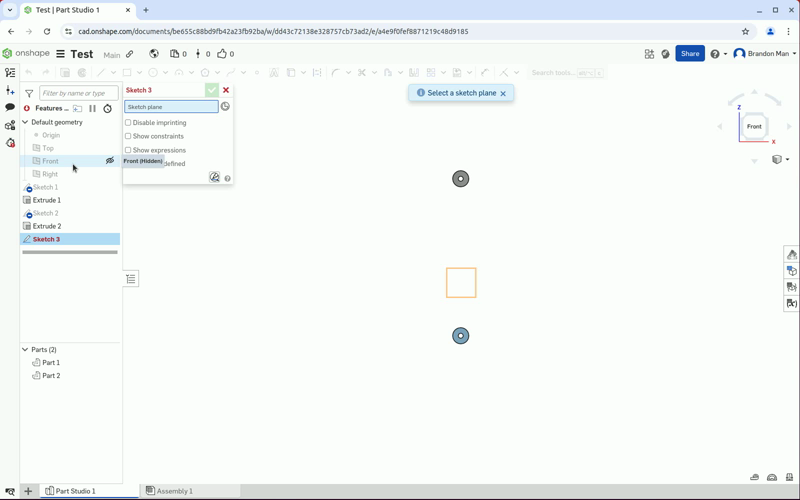
click(73, 163)
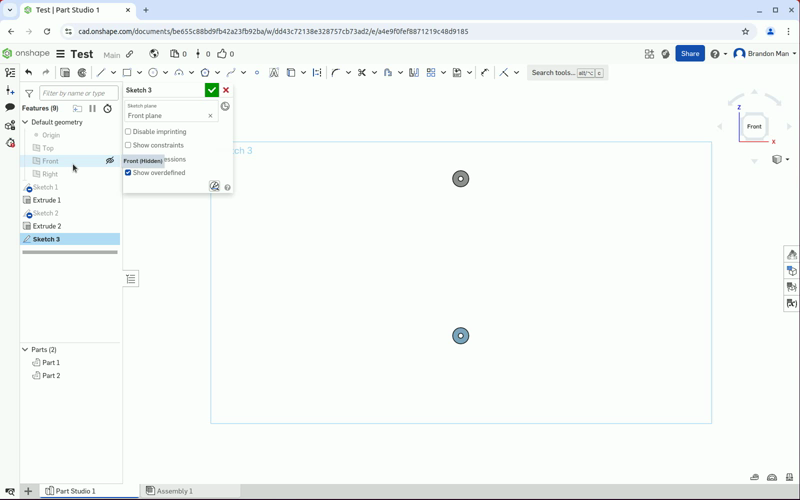
mouse_move(73, 352)
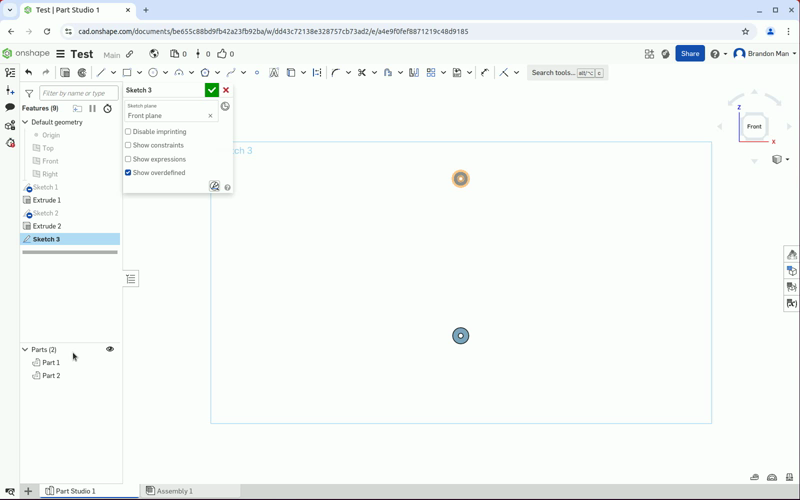
key(y)
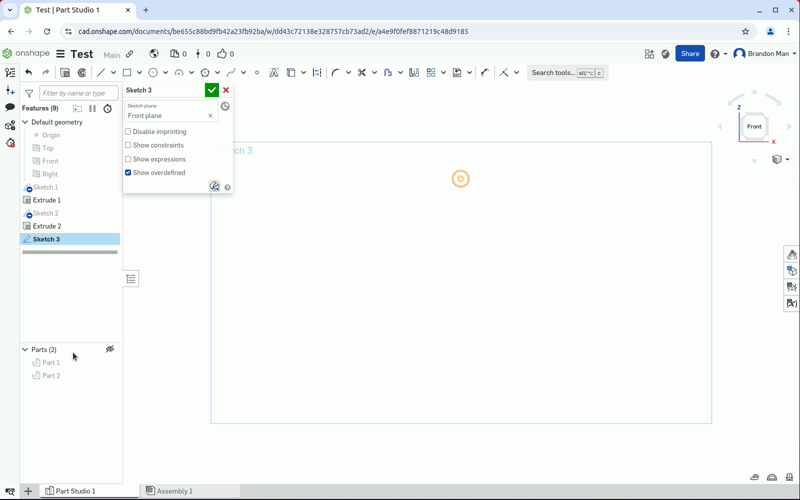
key(c)
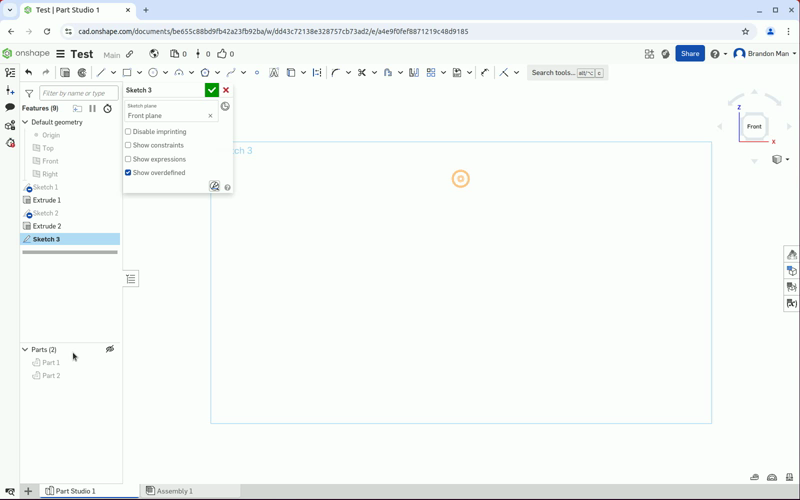
key_down(shift)
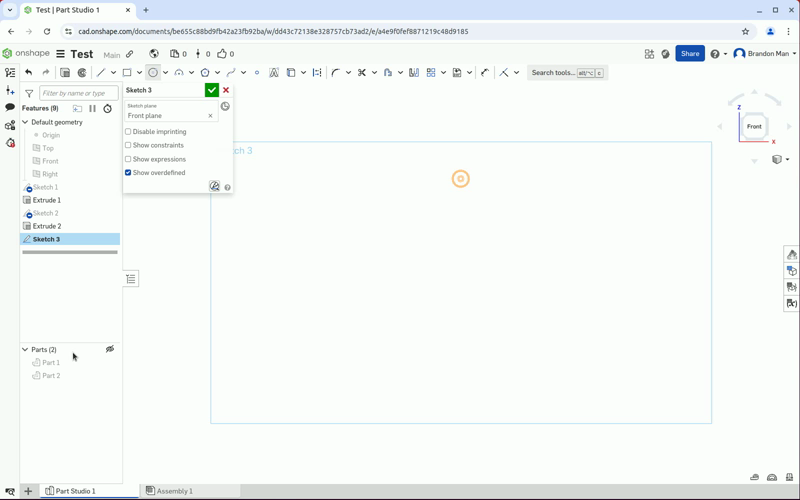
mouse_move(498, 335)
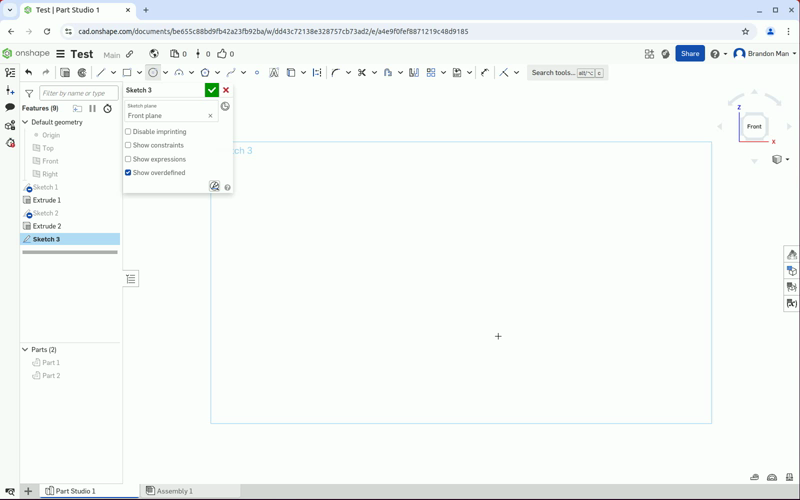
click(498, 335)
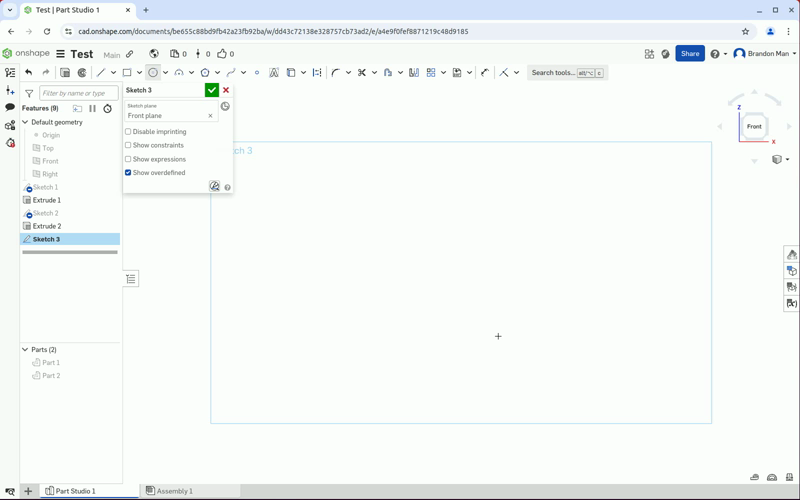
key_up(shift)
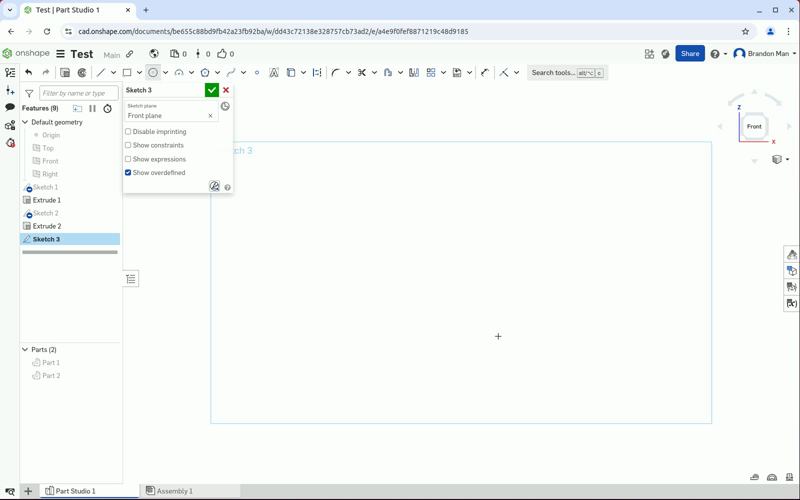
mouse_move(505, 335)
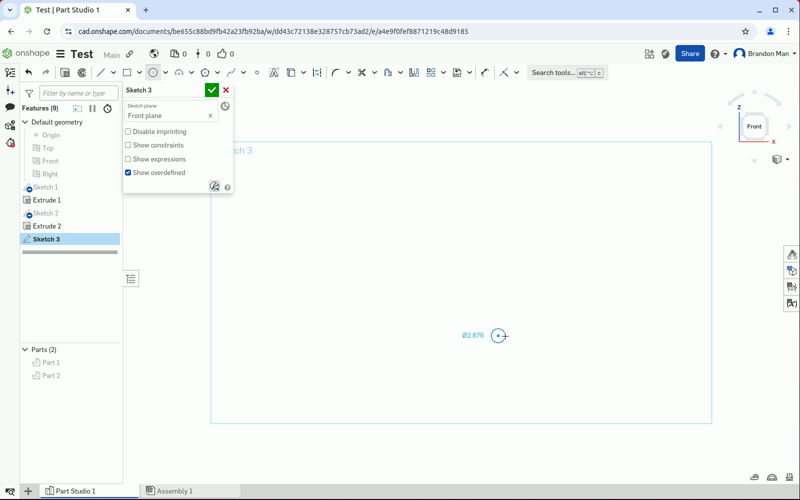
click(505, 335)
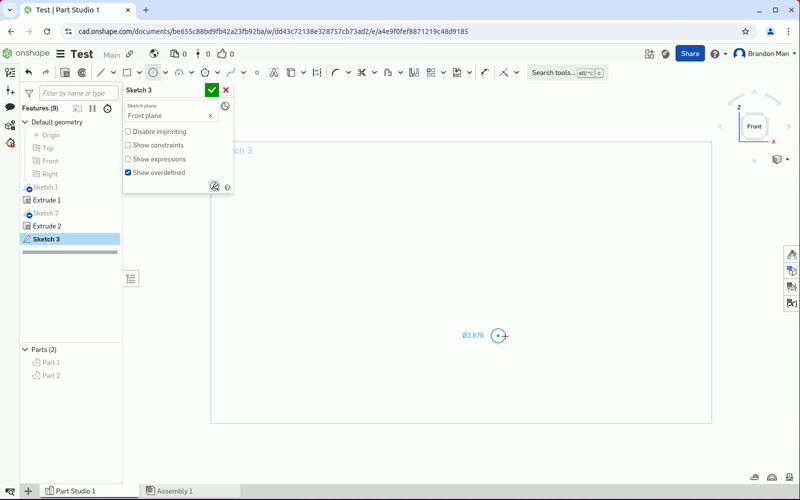
key(esc)
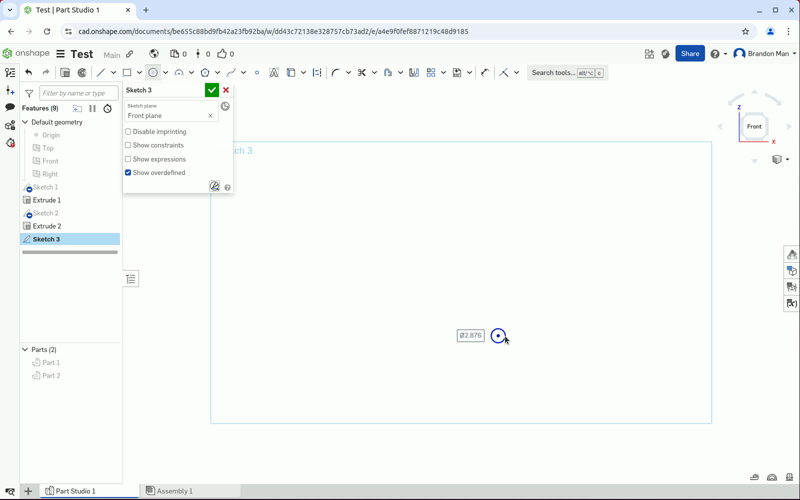
key(c)
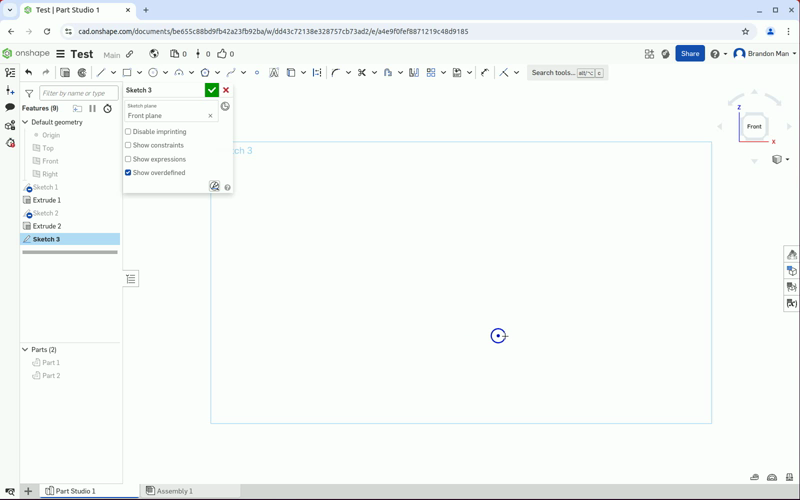
key_down(shift)
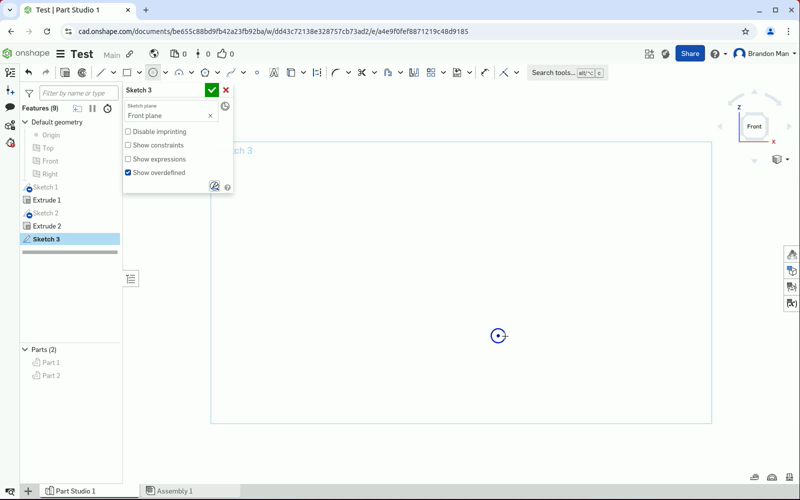
mouse_move(498, 335)
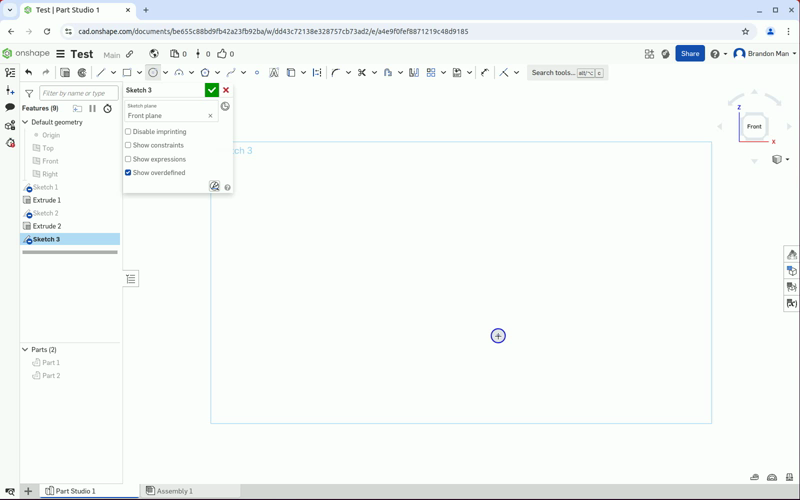
click(498, 335)
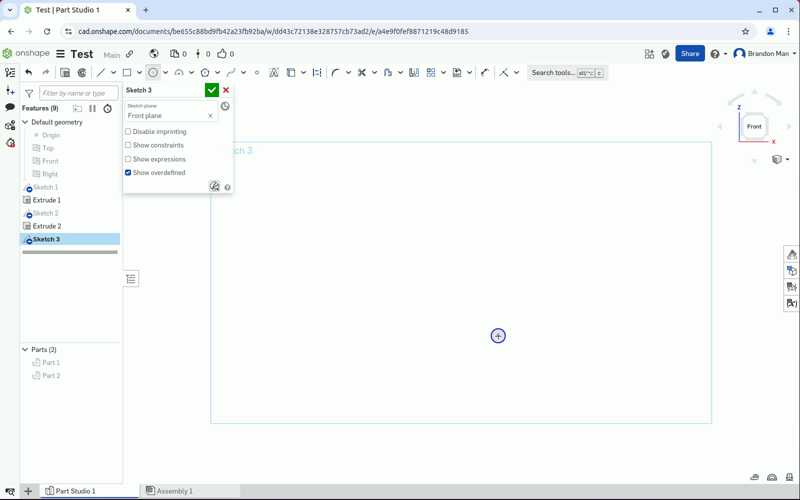
key_up(shift)
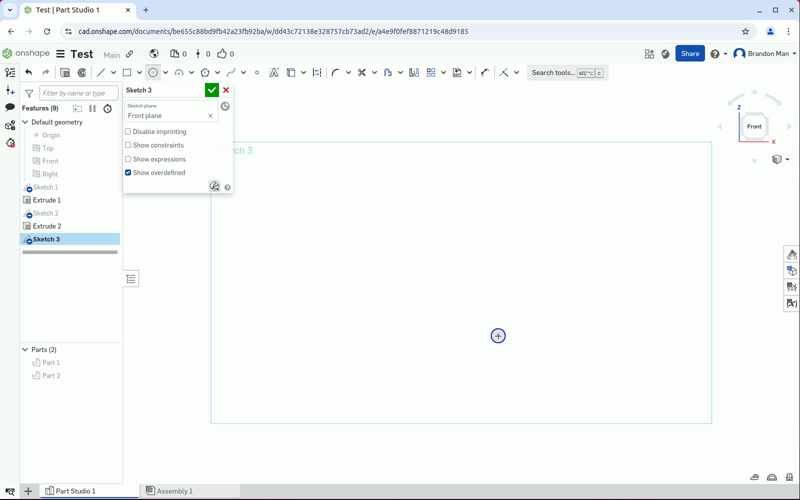
mouse_move(501, 335)
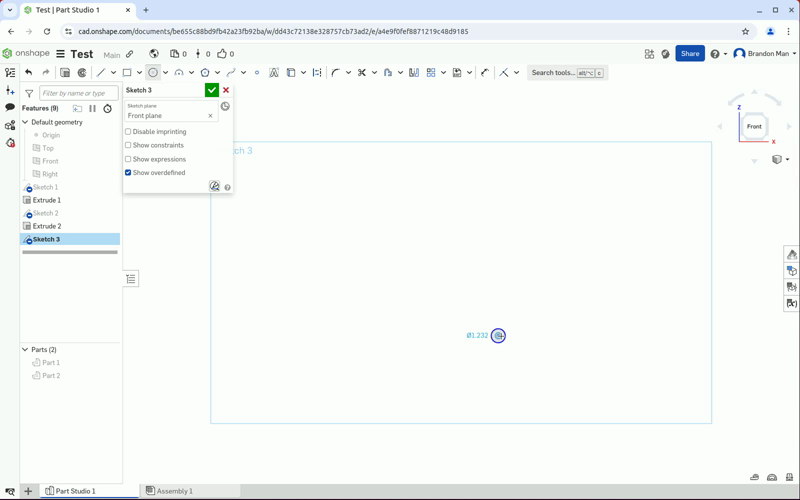
scroll(6)
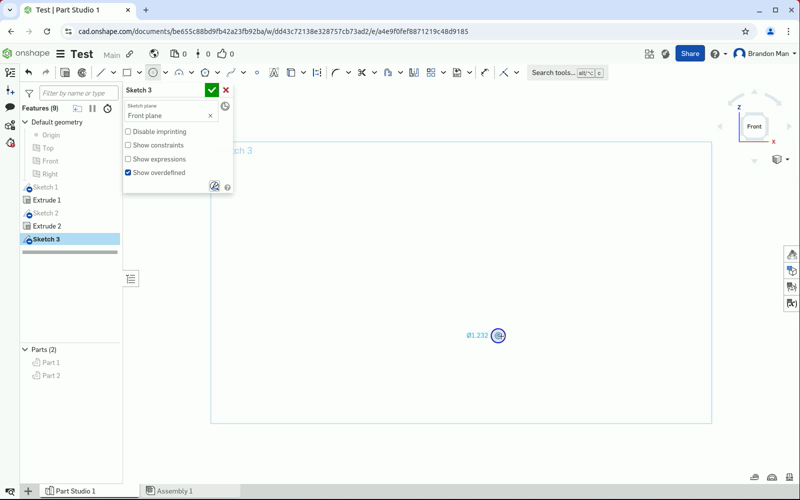
scroll(6)
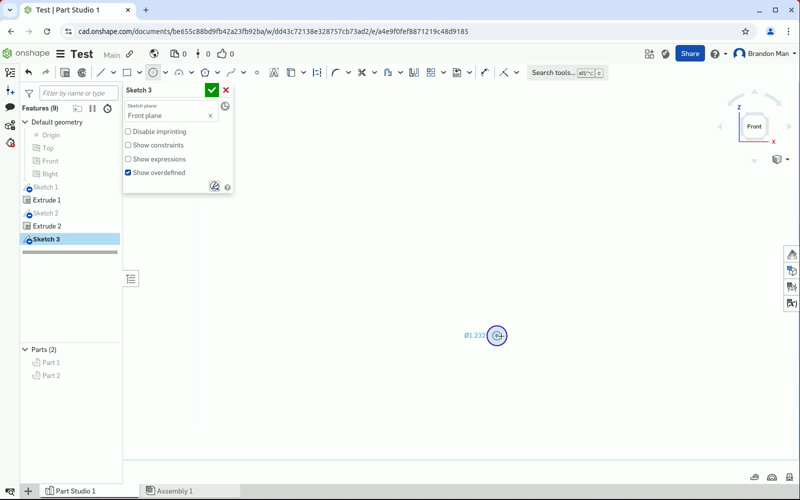
scroll(6)
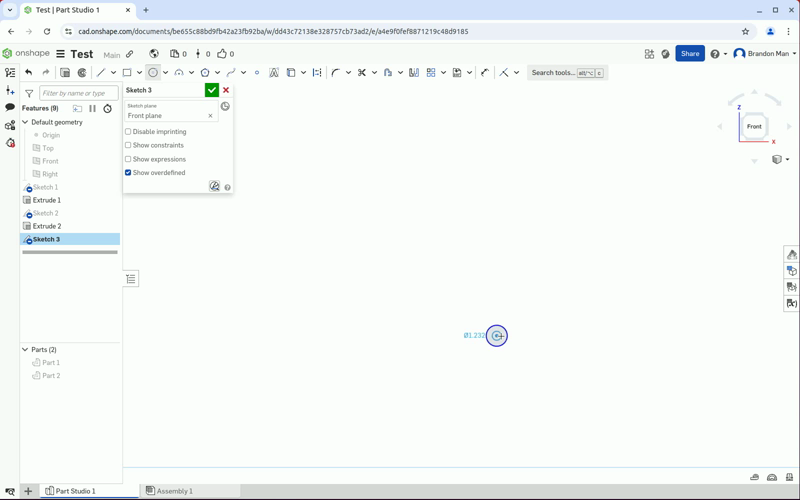
scroll(6)
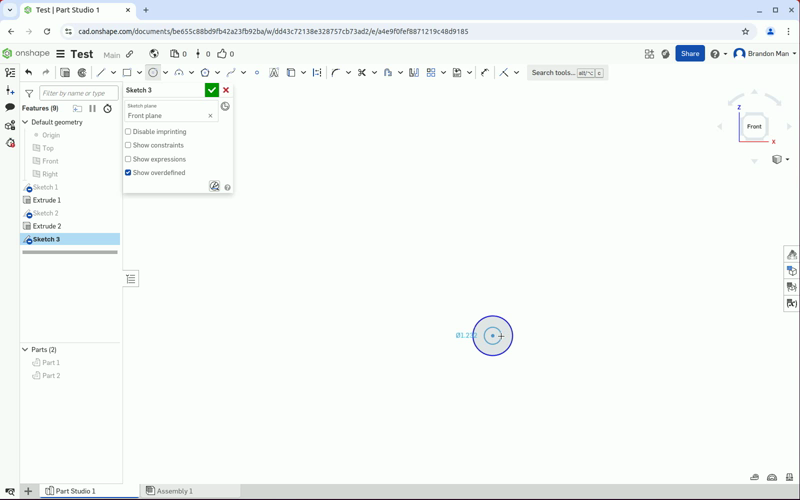
scroll(6)
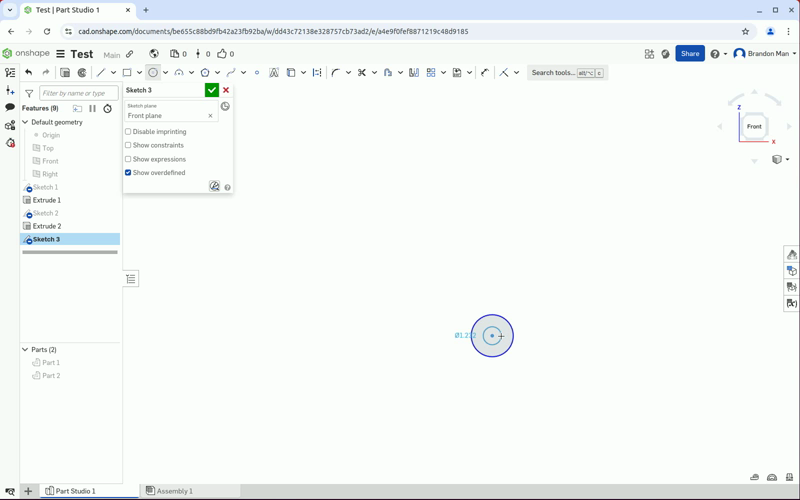
scroll(6)
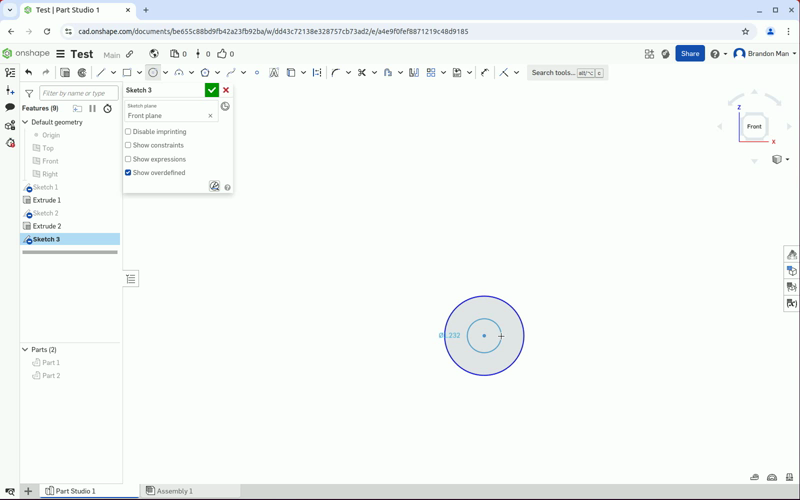
scroll(6)
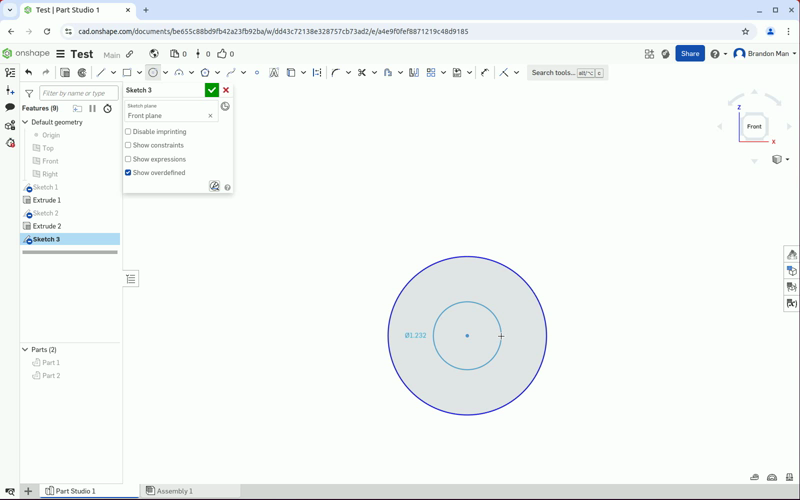
click(501, 335)
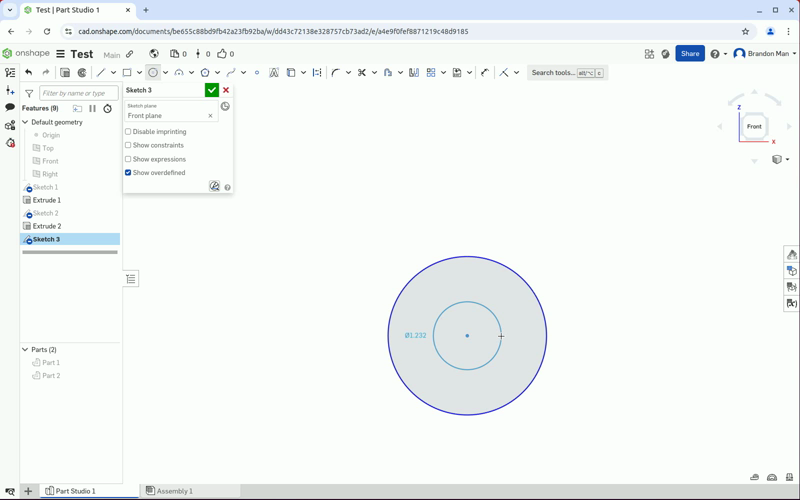
scroll(-6)
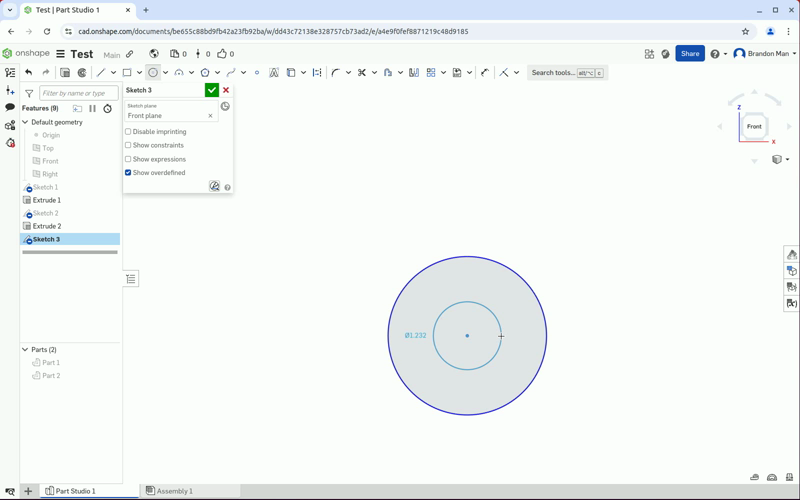
scroll(-6)
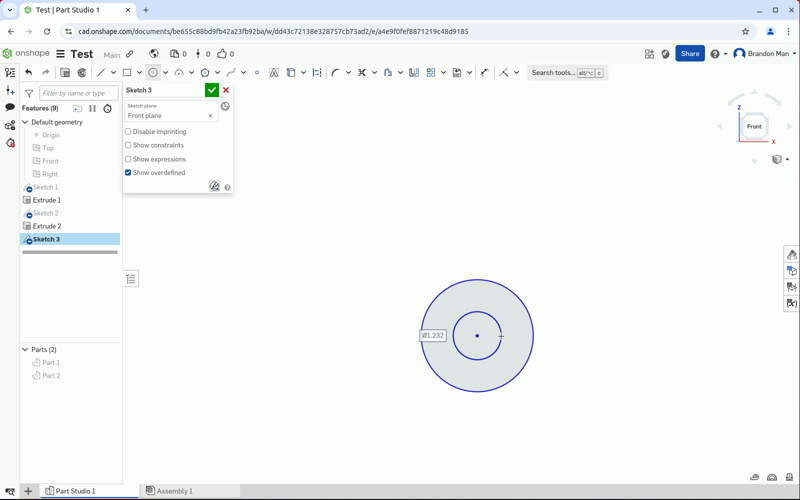
scroll(-6)
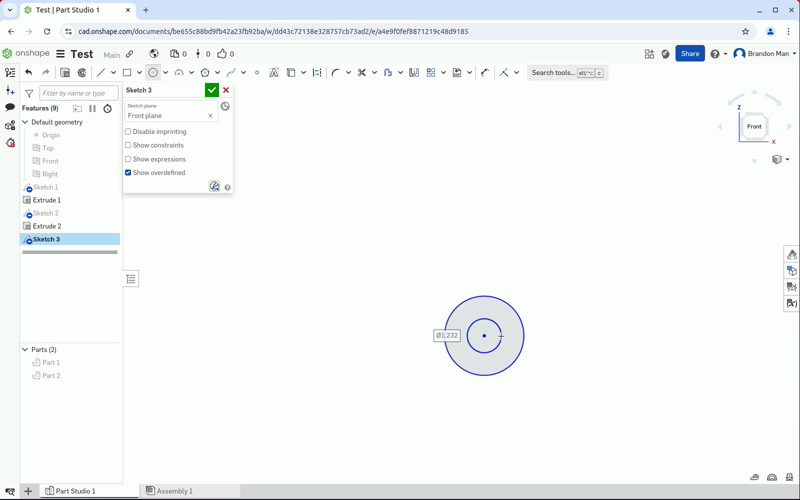
scroll(-6)
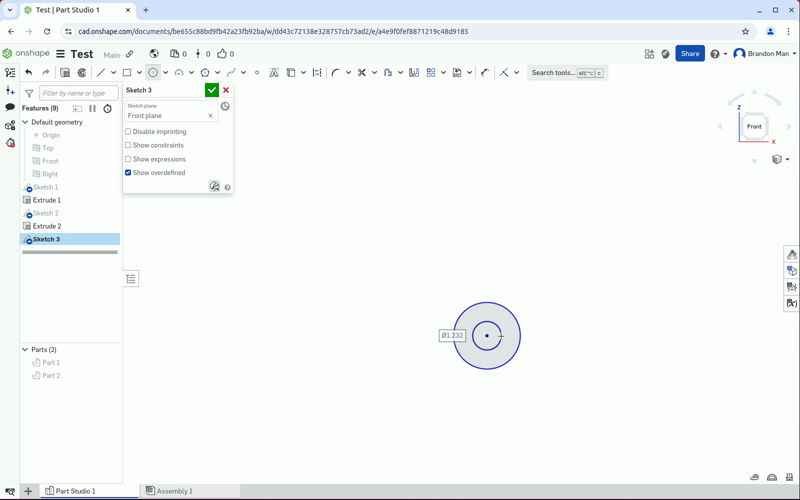
scroll(-6)
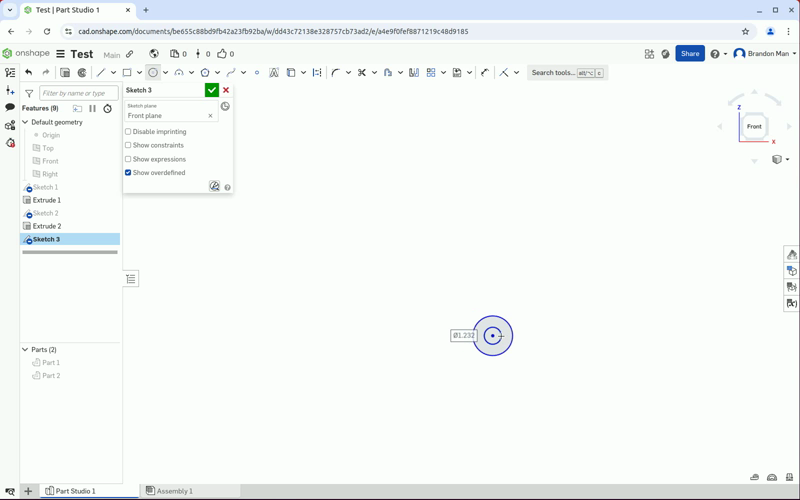
scroll(-6)
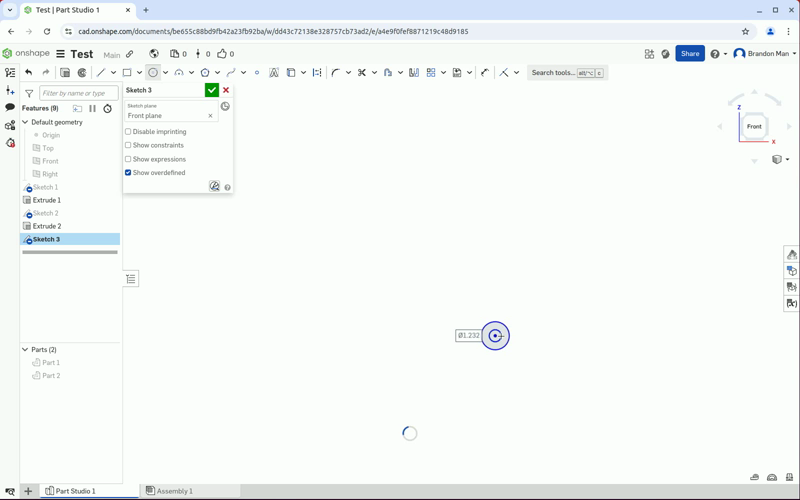
scroll(-6)
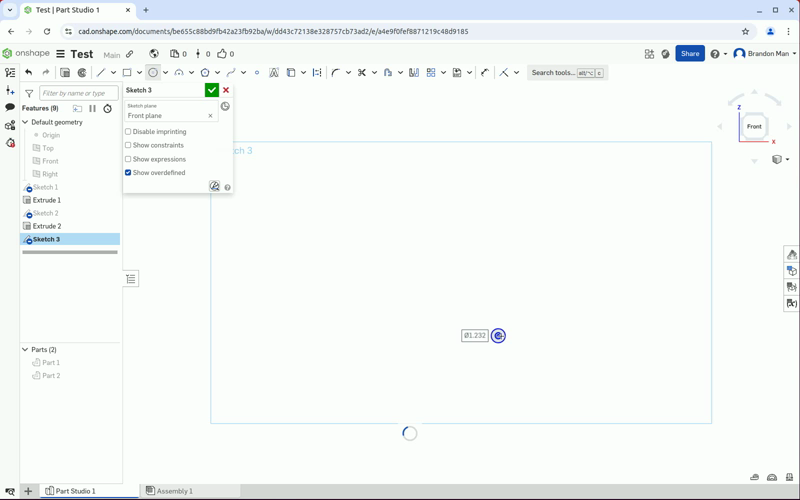
key(esc)
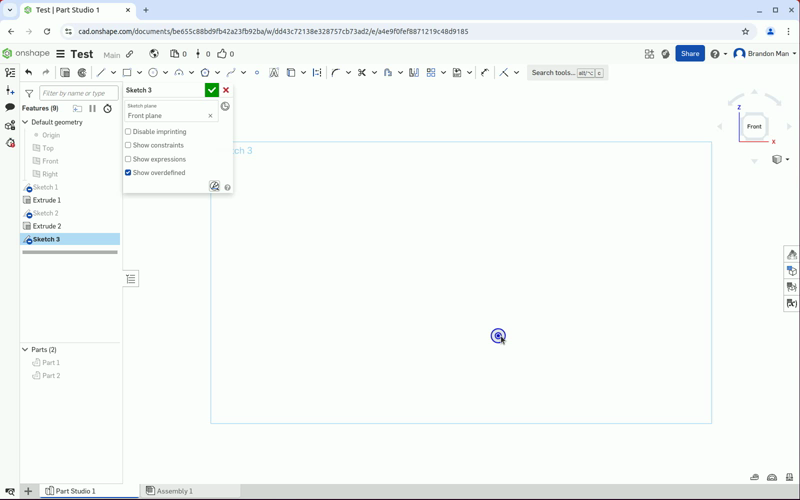
mouse_move(501, 338)
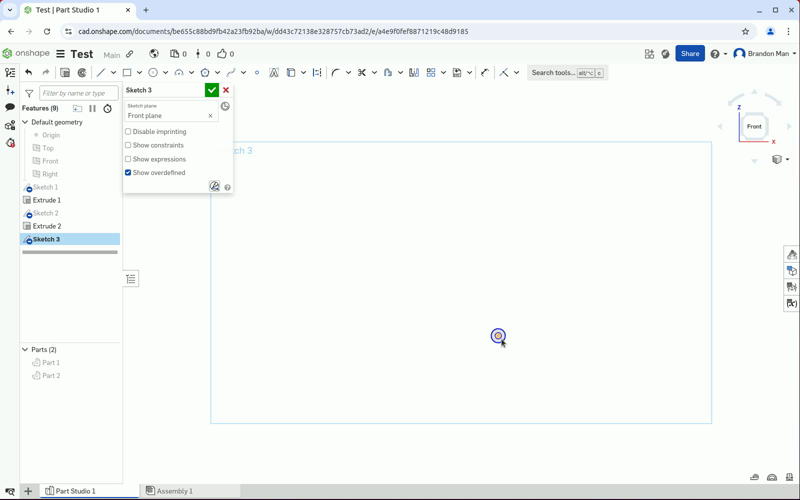
scroll(6)
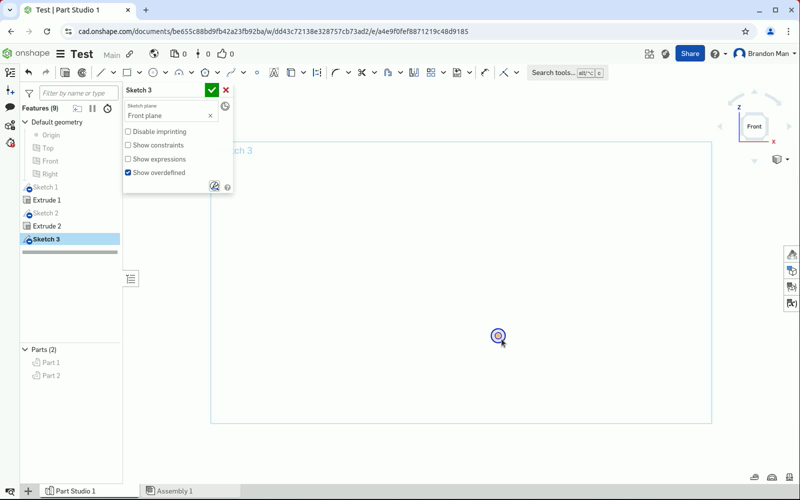
scroll(6)
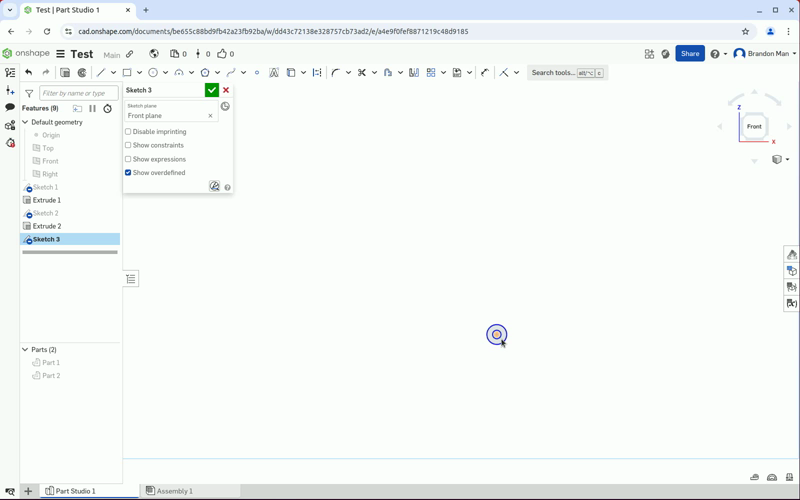
scroll(6)
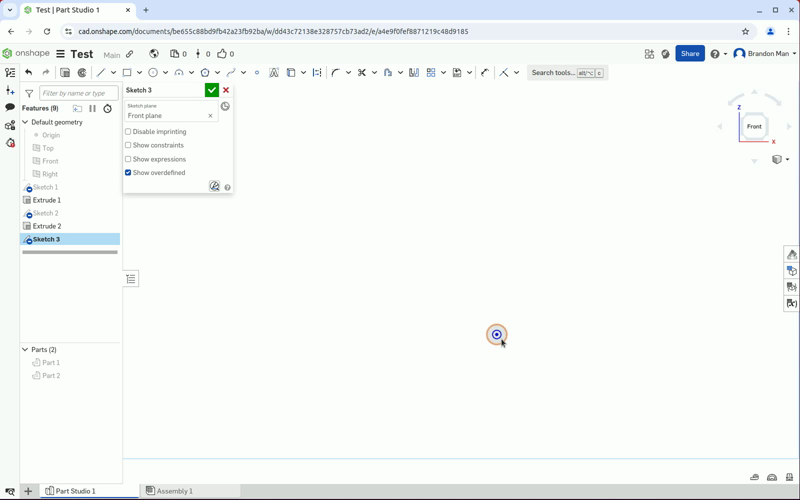
scroll(6)
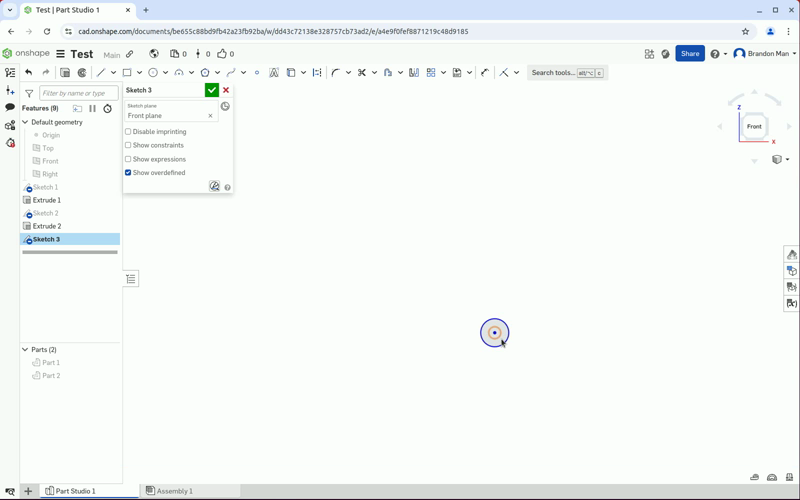
scroll(6)
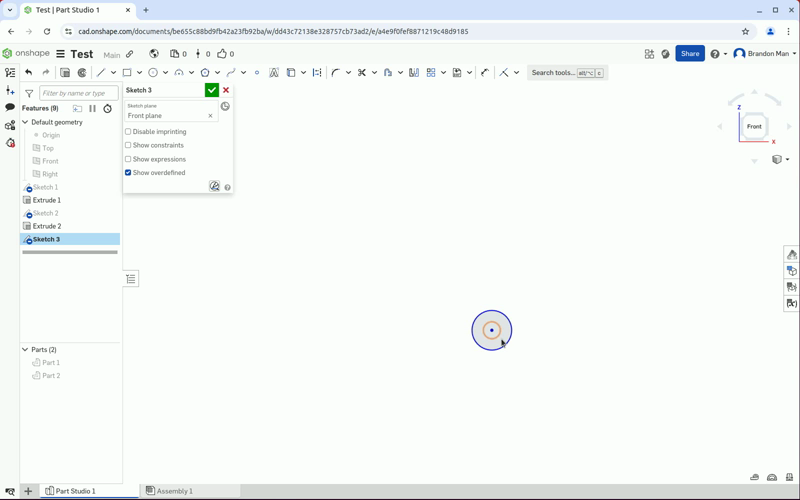
scroll(6)
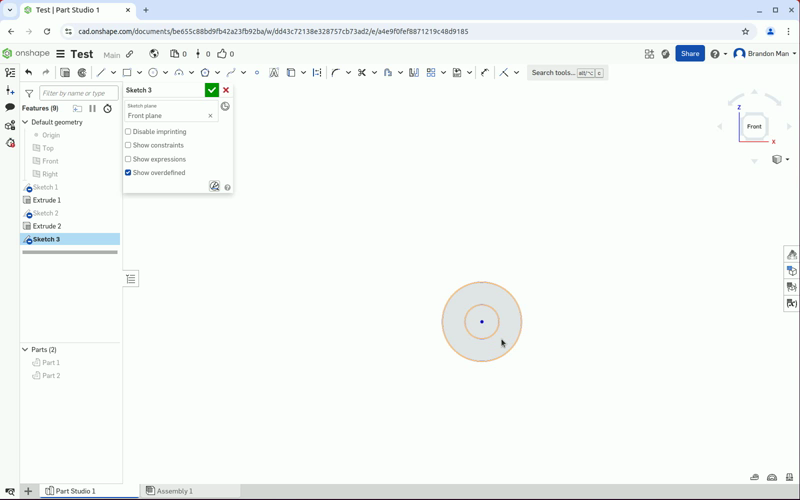
scroll(6)
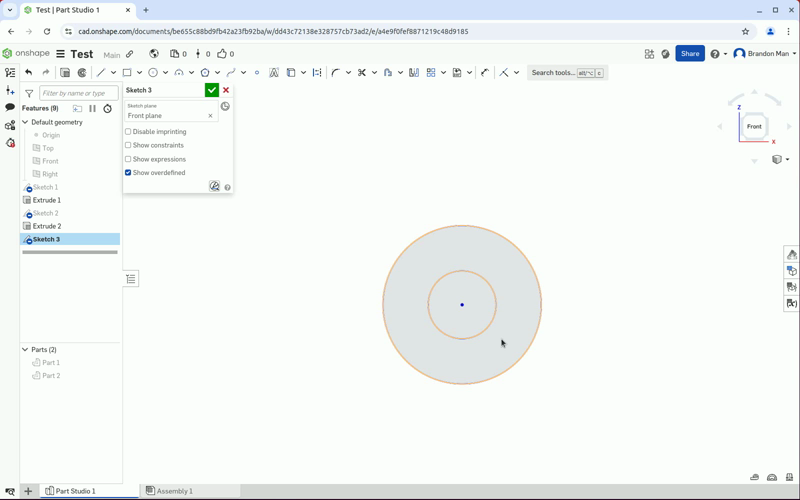
click(501, 338)
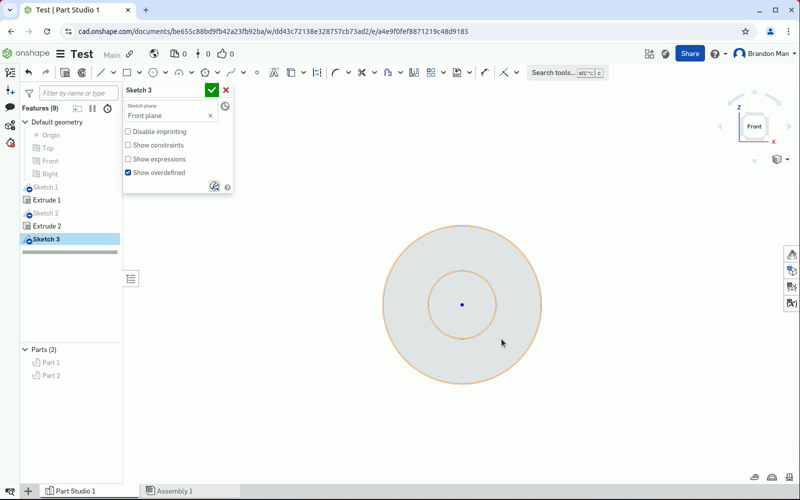
scroll(-6)
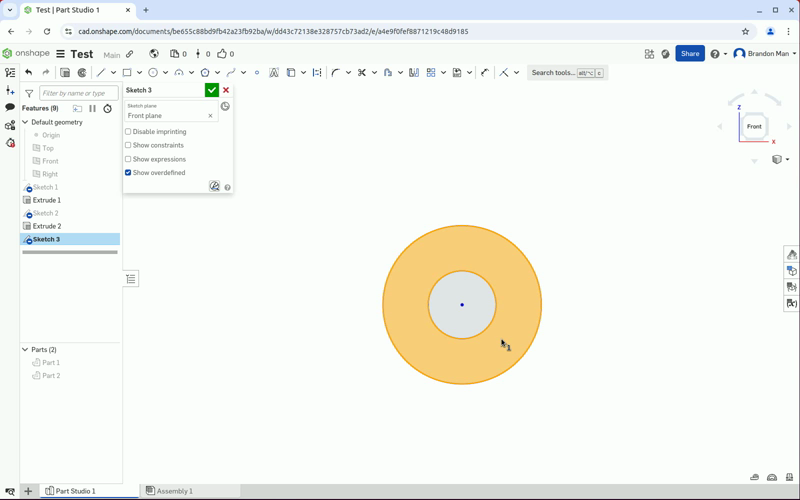
scroll(-6)
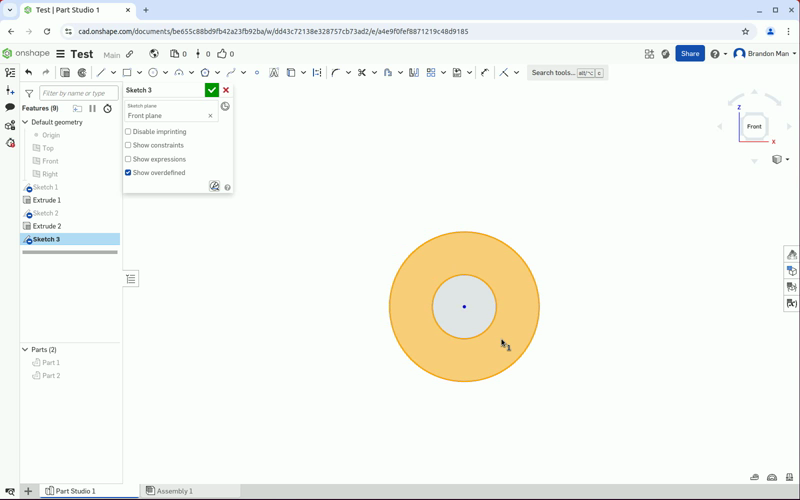
scroll(-6)
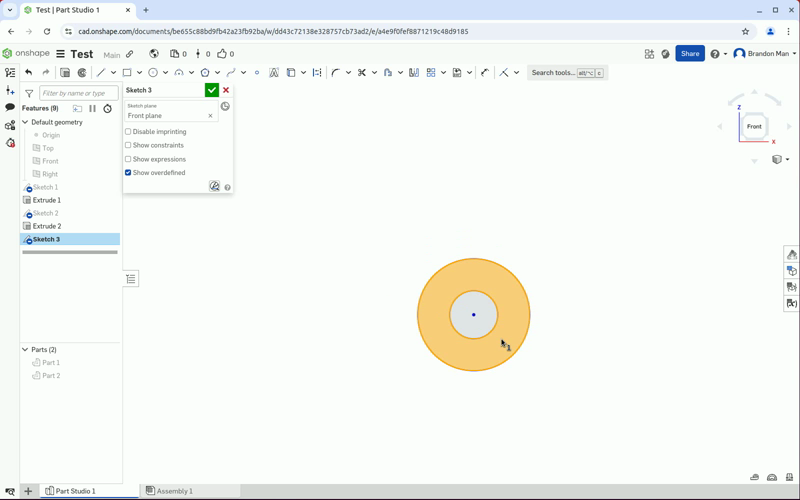
scroll(-6)
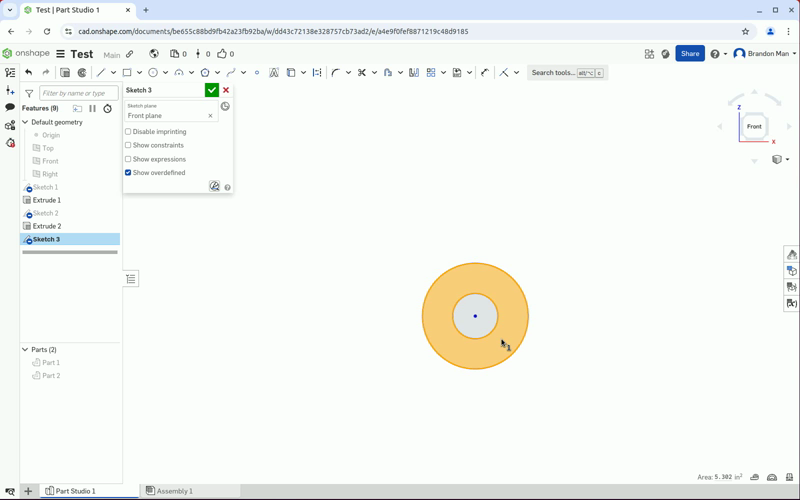
scroll(-6)
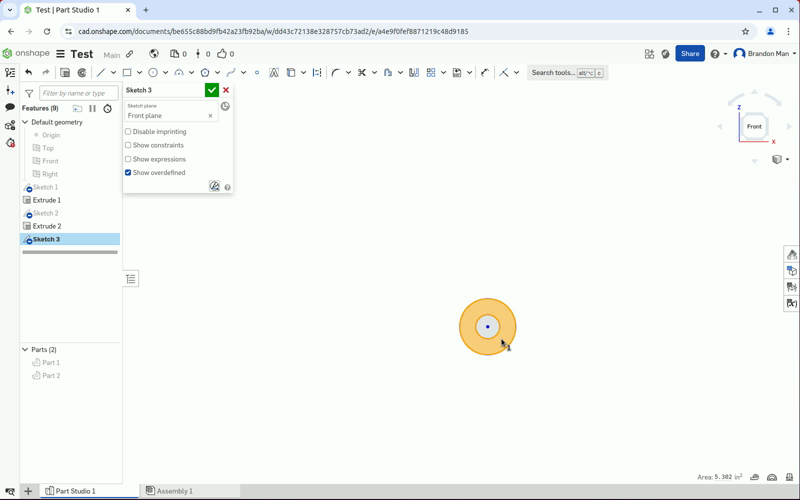
scroll(-6)
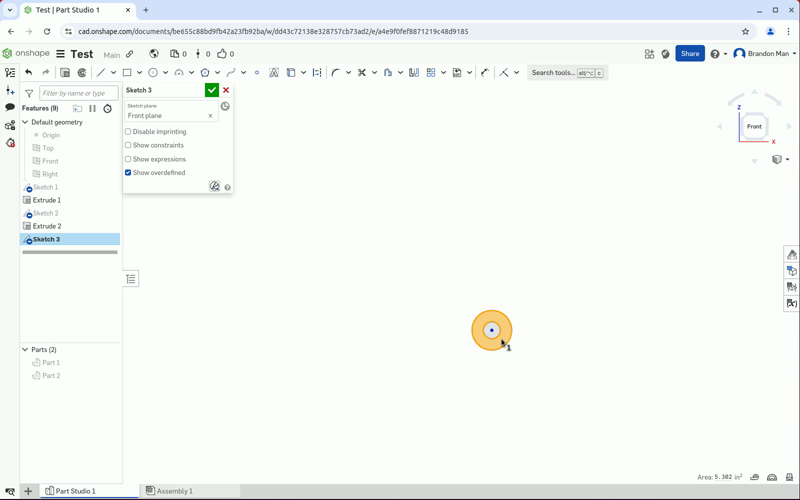
scroll(-6)
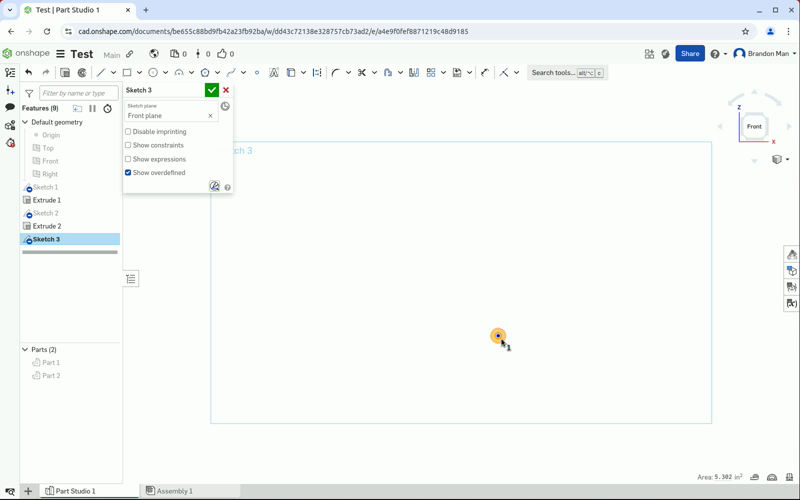
mouse_move(73, 352)
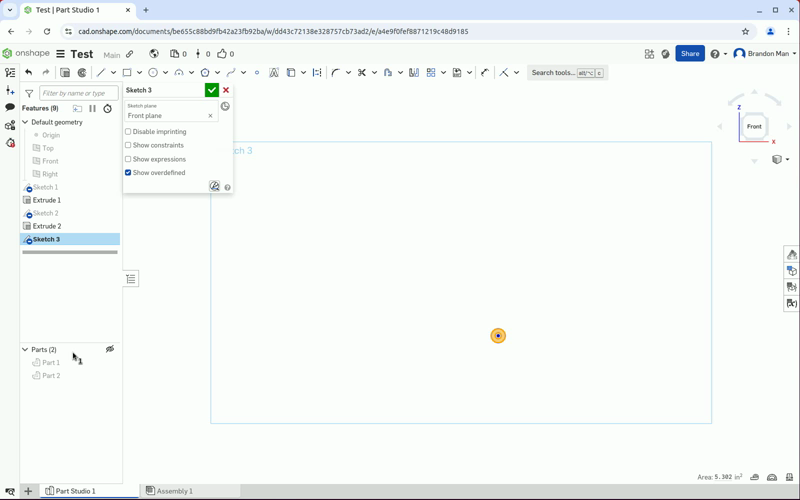
key(shift+y)
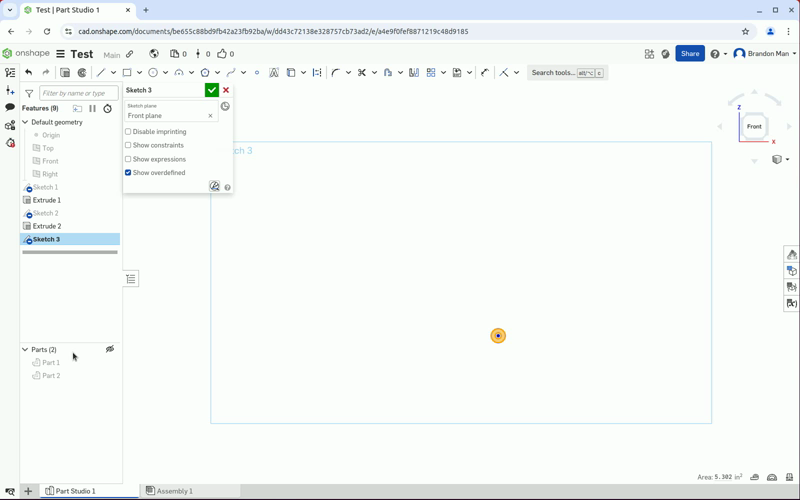
key(shift+e)
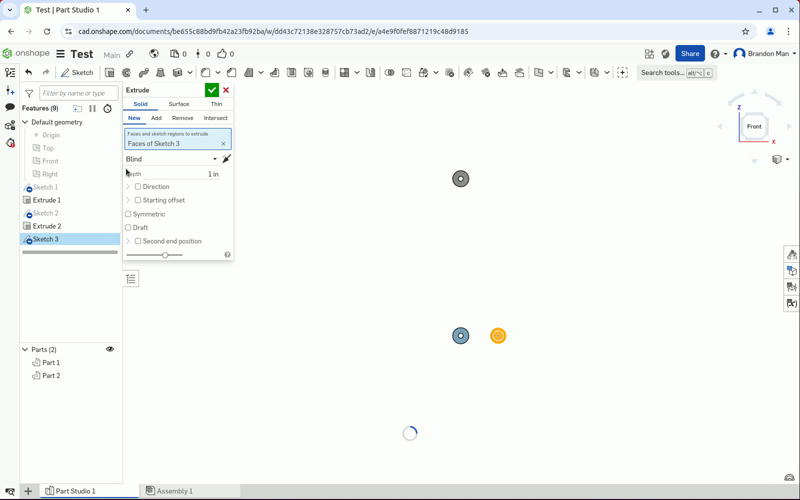
mouse_move(143, 106)
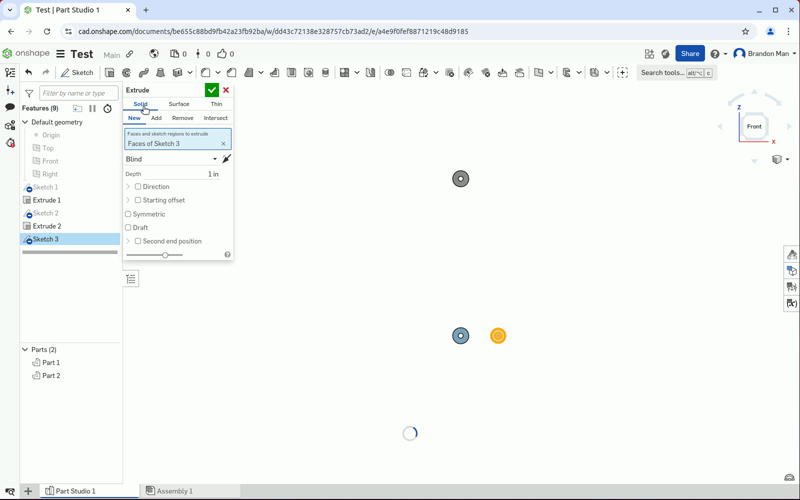
click(143, 106)
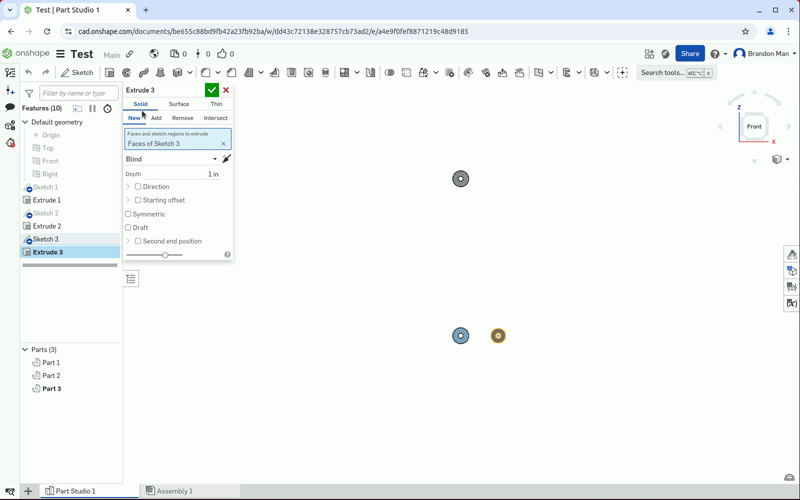
mouse_move(137, 120)
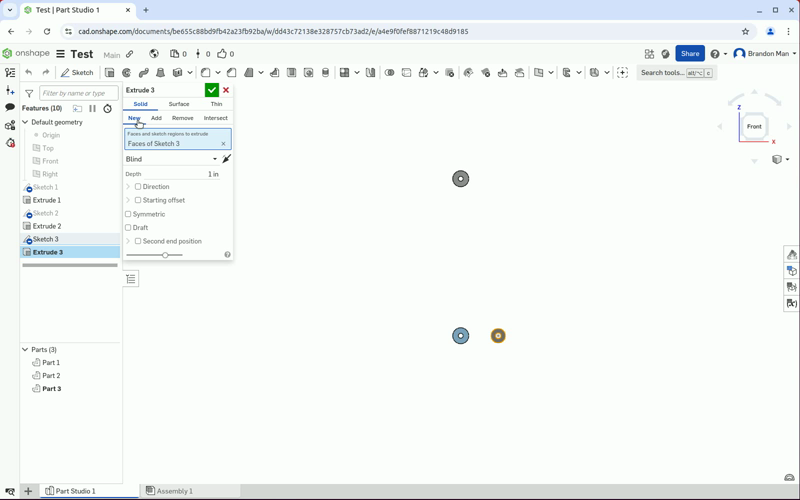
click(137, 120)
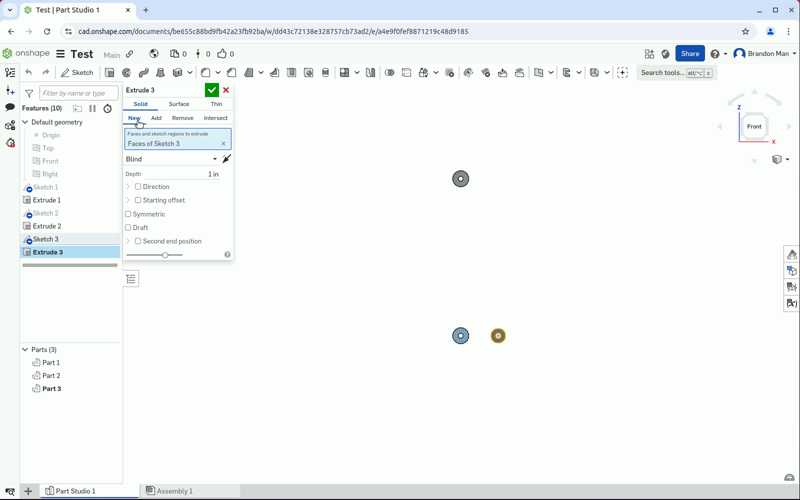
key(tab, 4)
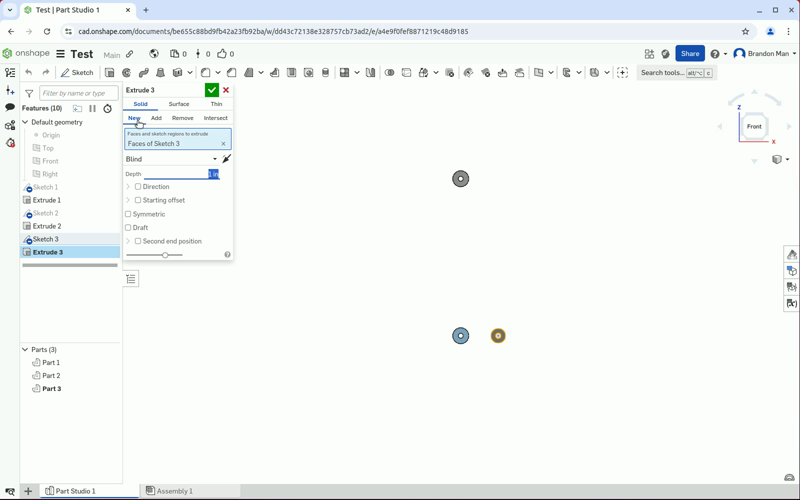
text(0.481)
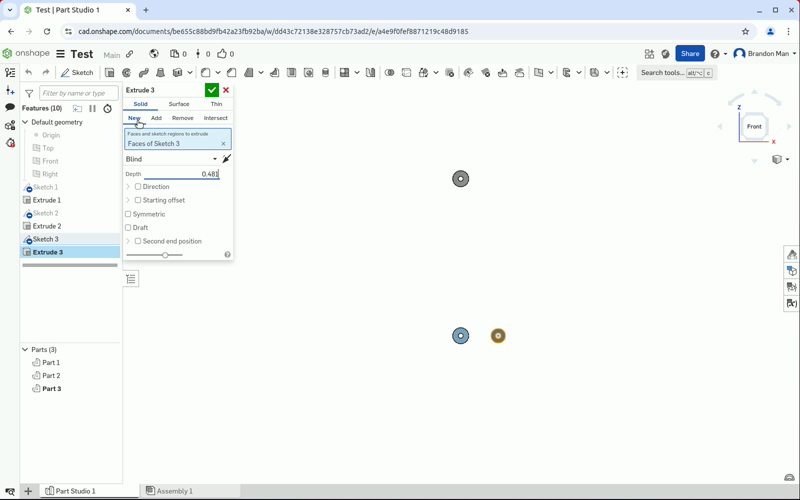
key(enter)
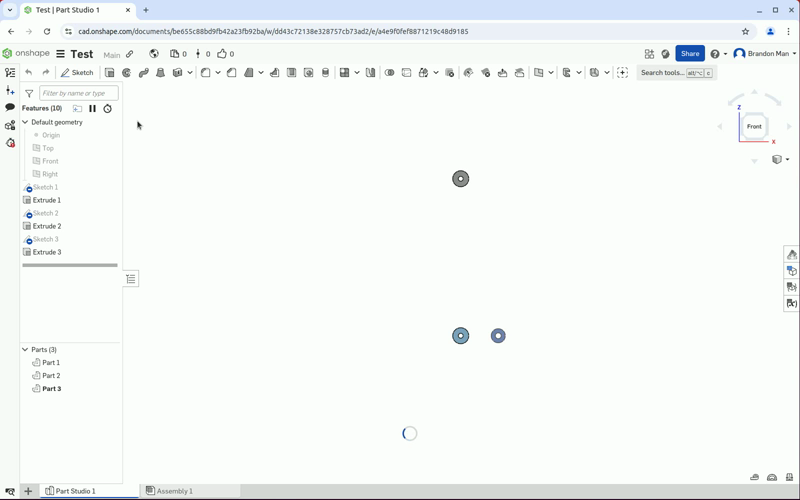
key(shift+h)
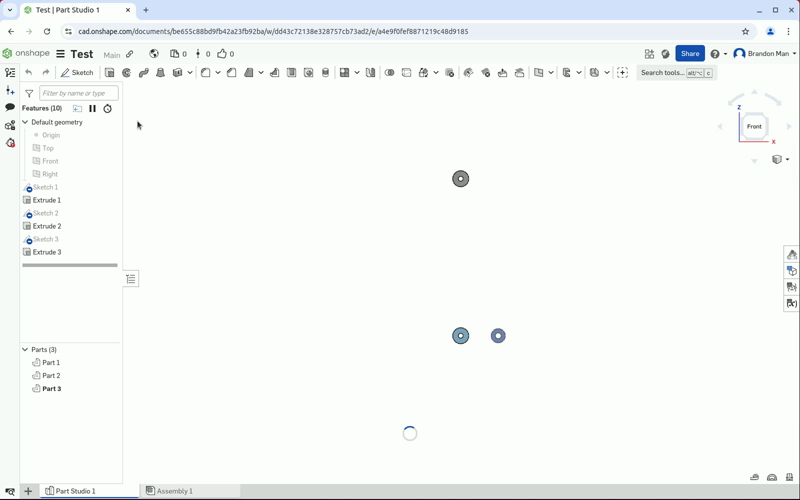
key(shift+h)
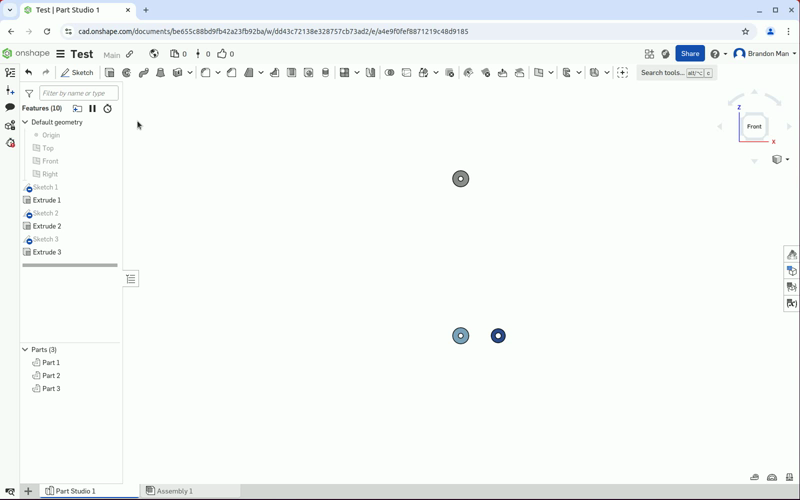
mouse_move(73, 189)
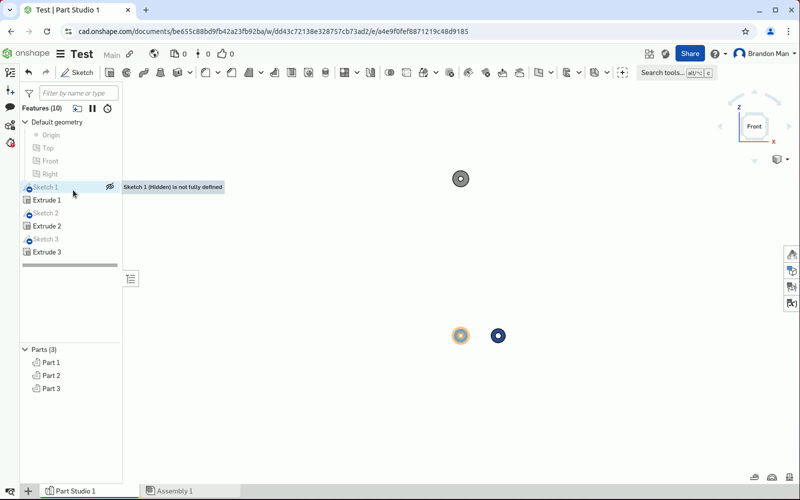
click(73, 189)
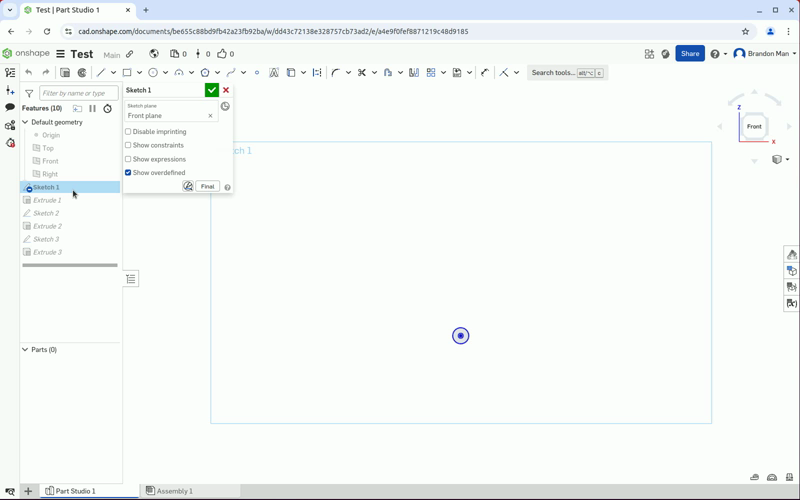
mouse_move(229, 92)
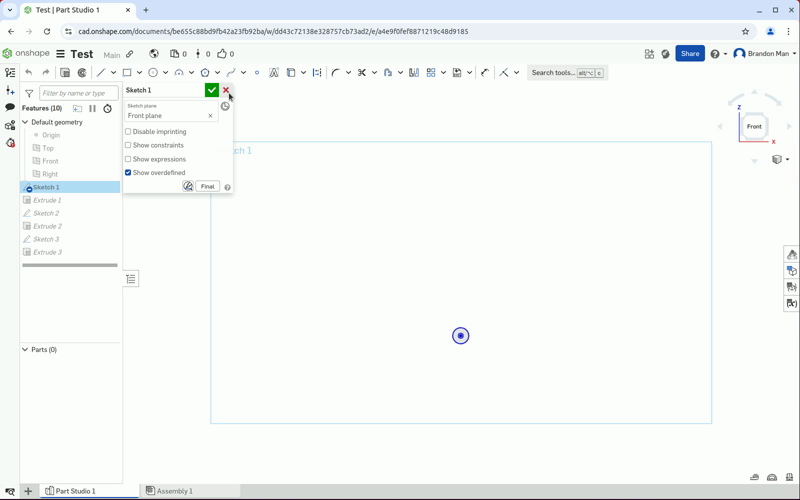
click(229, 92)
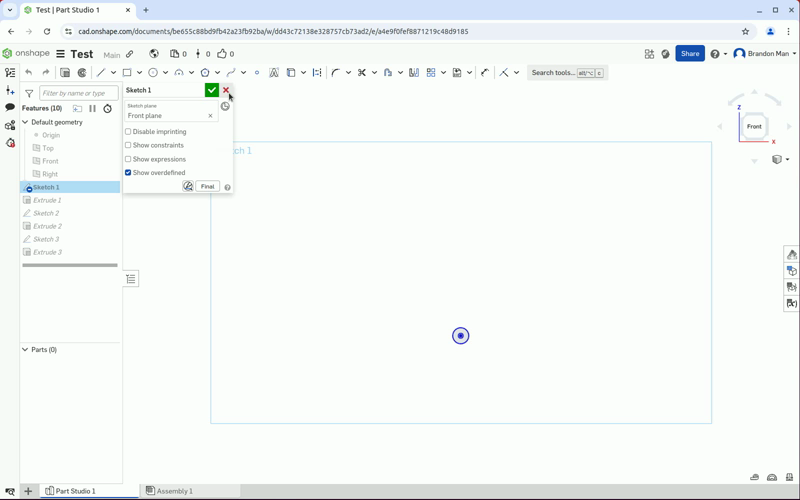
key(shift+s)
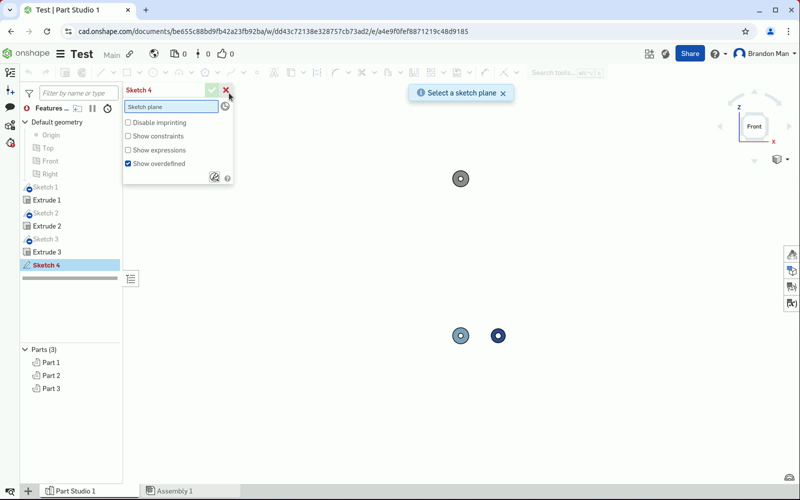
mouse_move(73, 163)
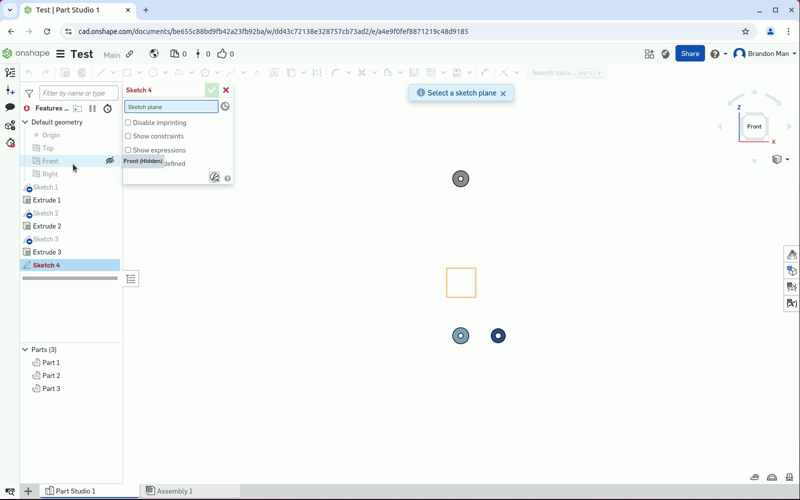
click(73, 163)
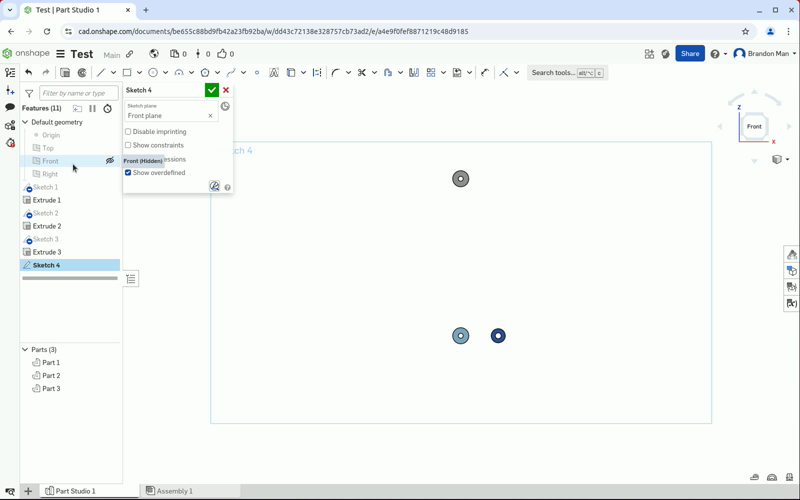
mouse_move(73, 352)
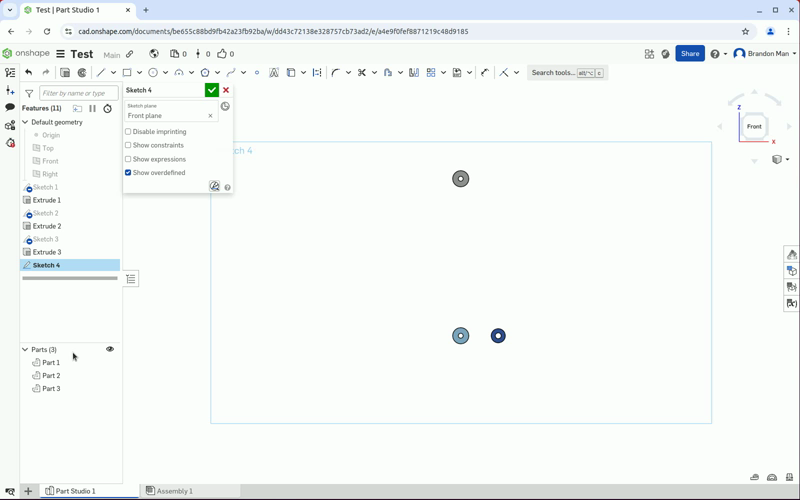
key(y)
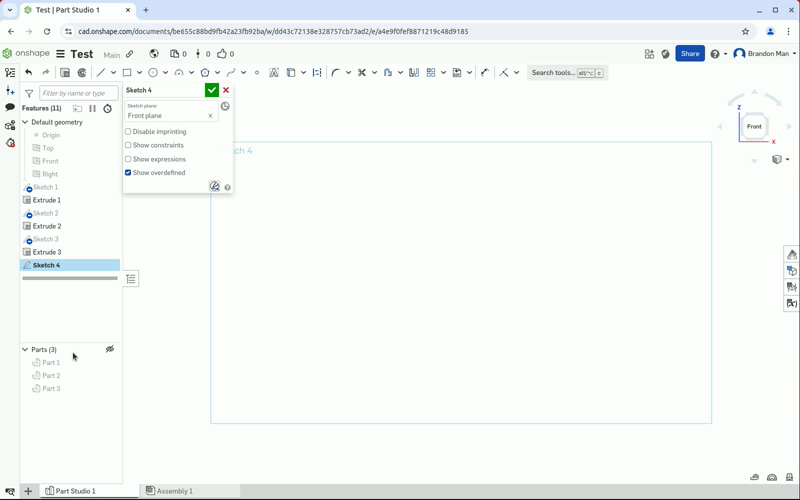
key(c)
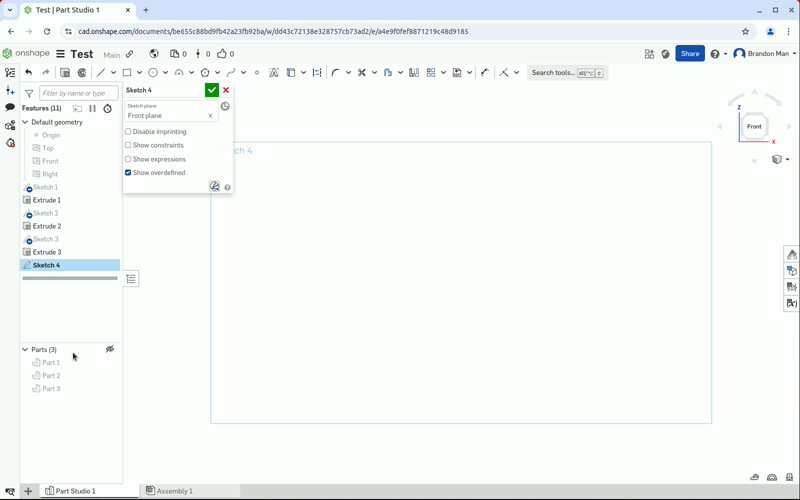
key_down(shift)
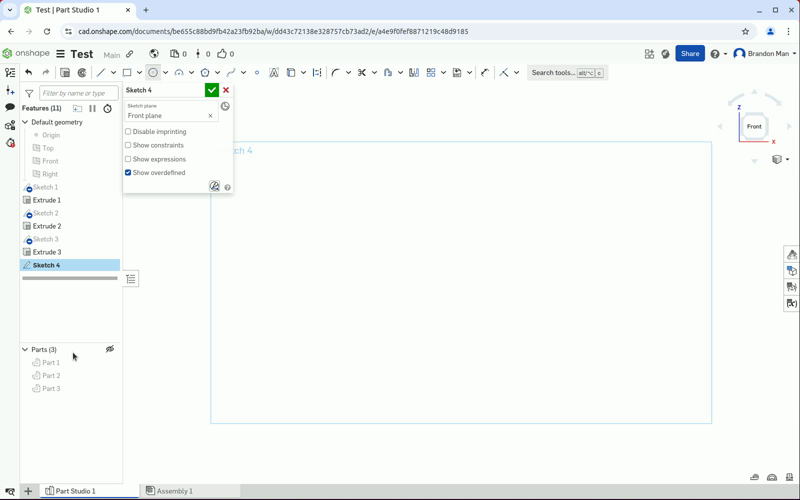
mouse_move(461, 282)
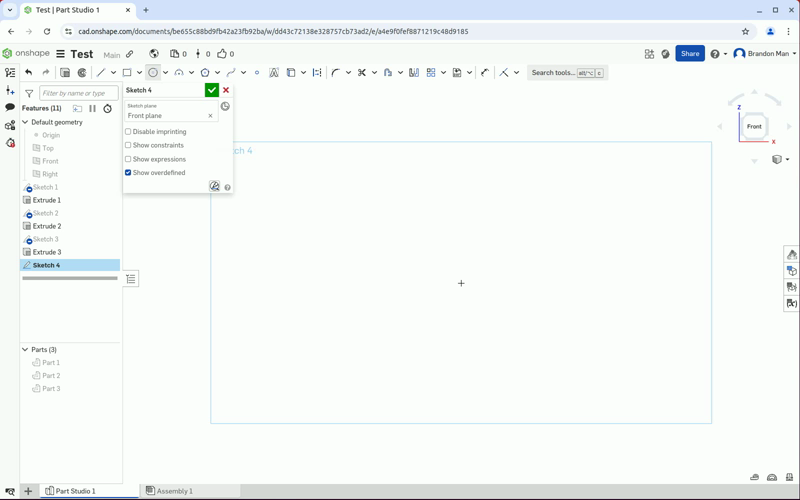
click(461, 282)
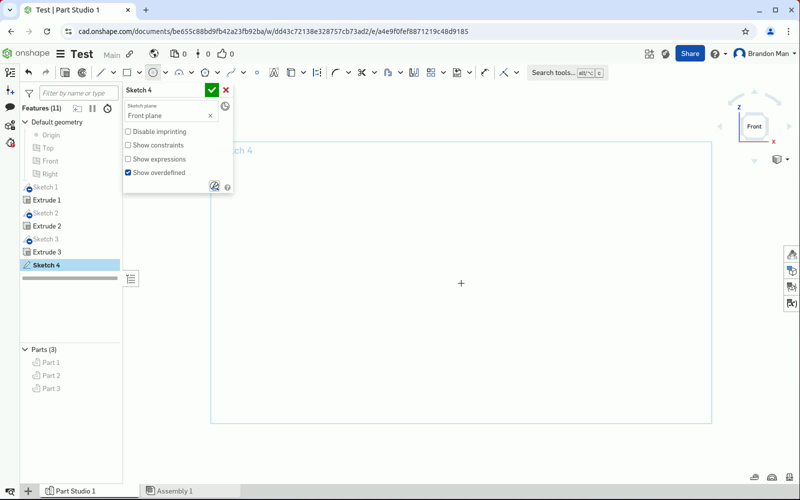
key_up(shift)
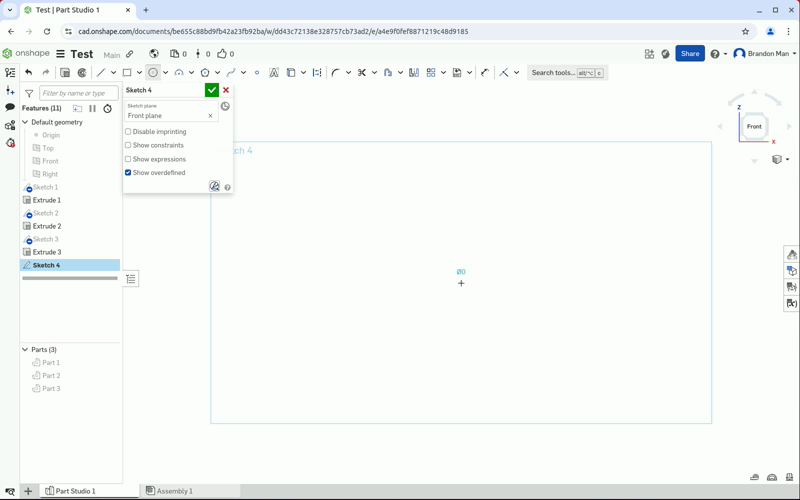
mouse_move(474, 282)
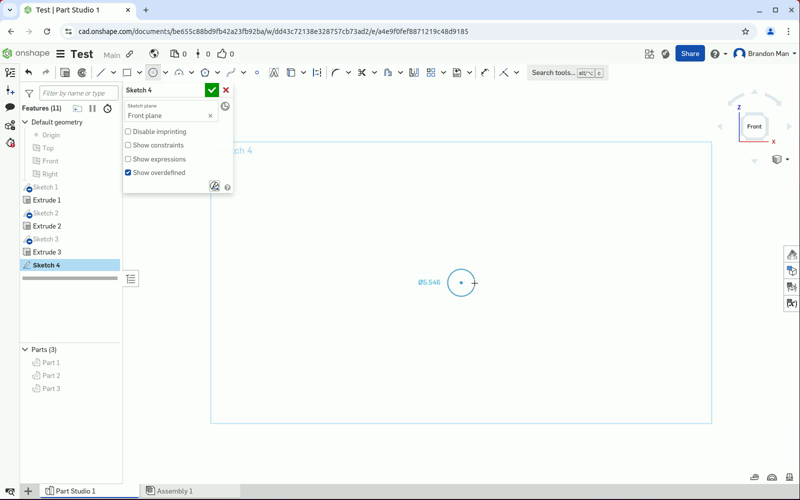
click(474, 282)
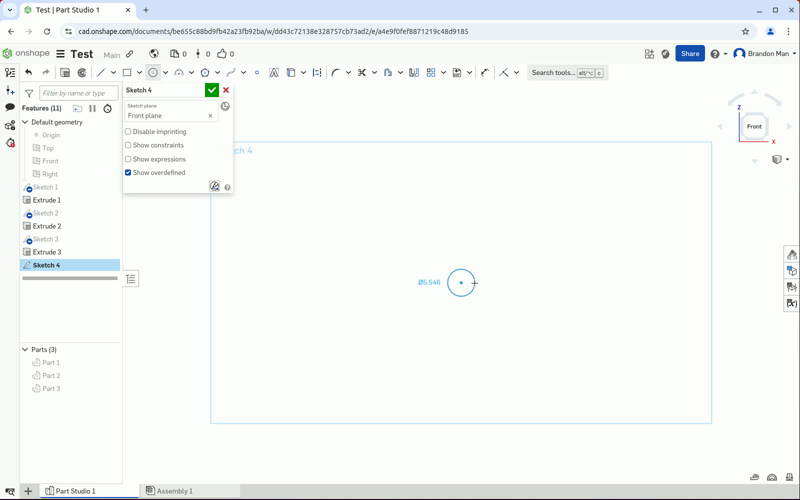
key(esc)
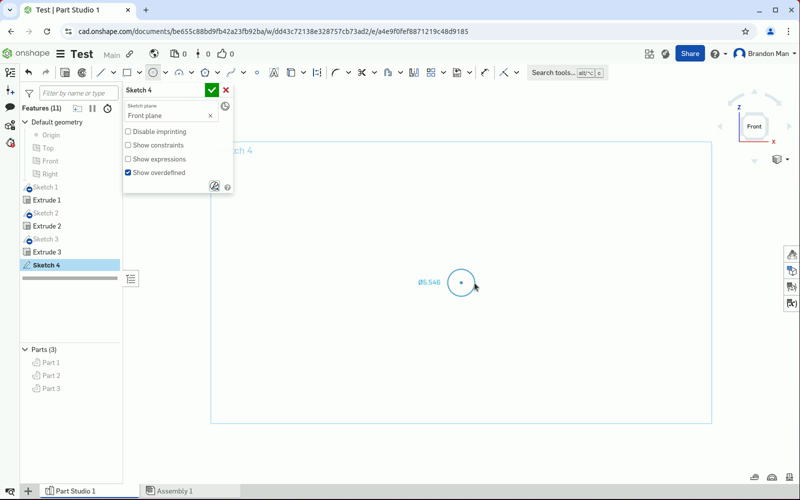
key(c)
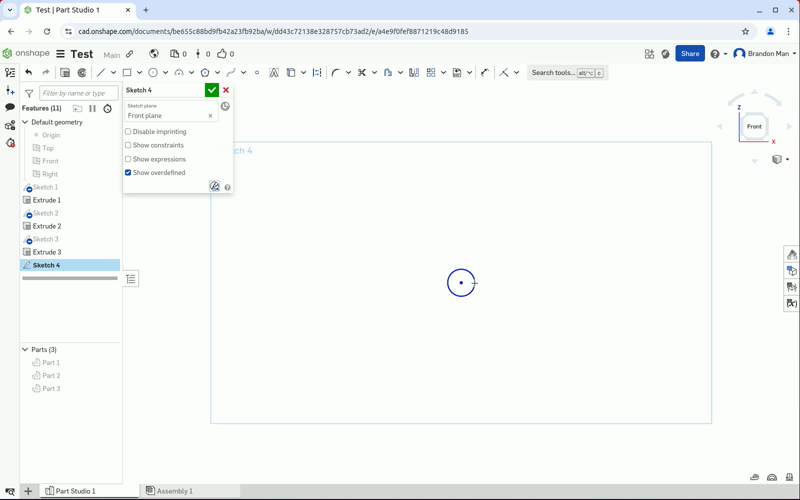
key_down(shift)
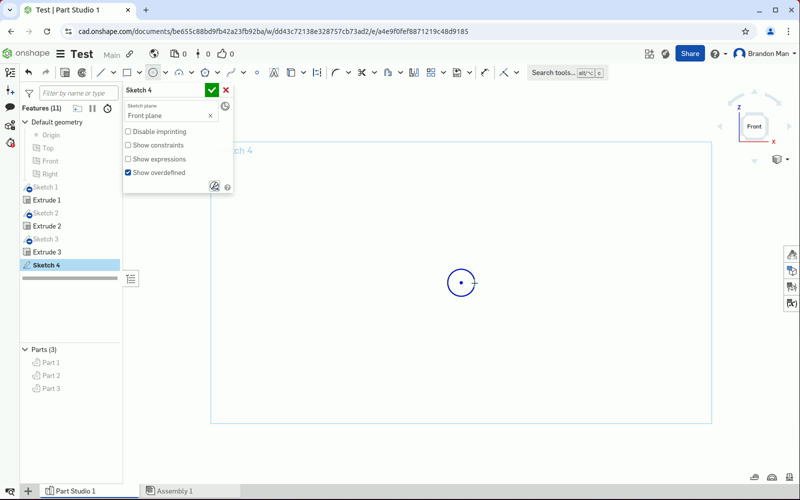
mouse_move(461, 282)
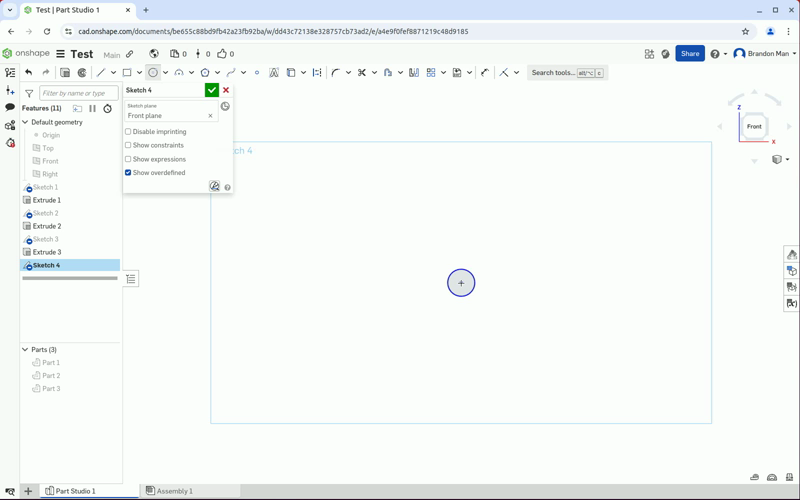
click(461, 282)
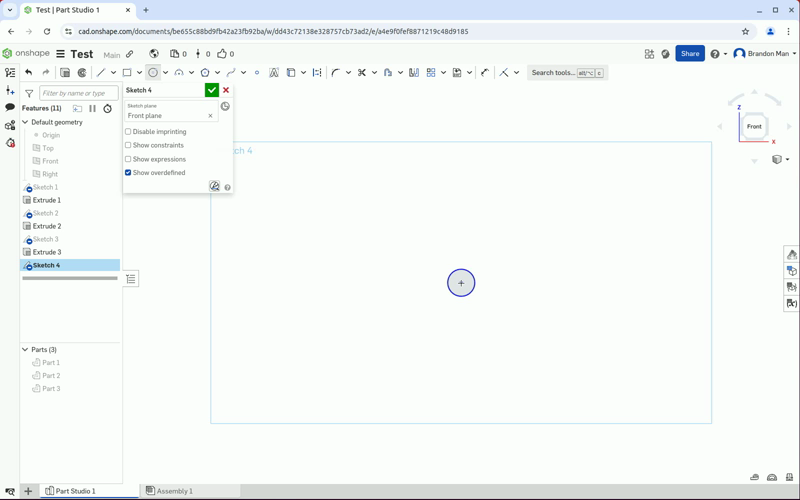
key_up(shift)
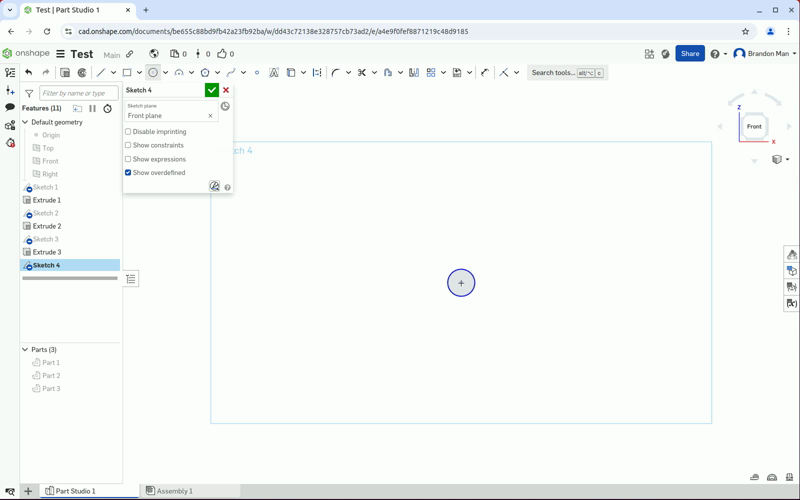
mouse_move(464, 282)
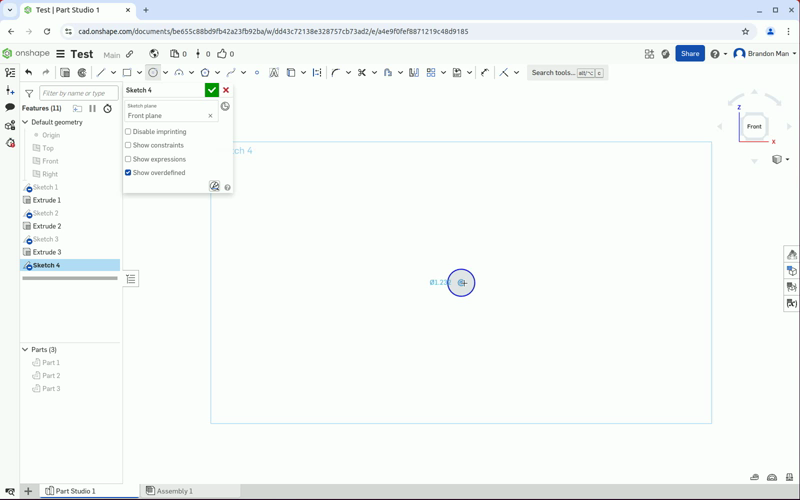
scroll(6)
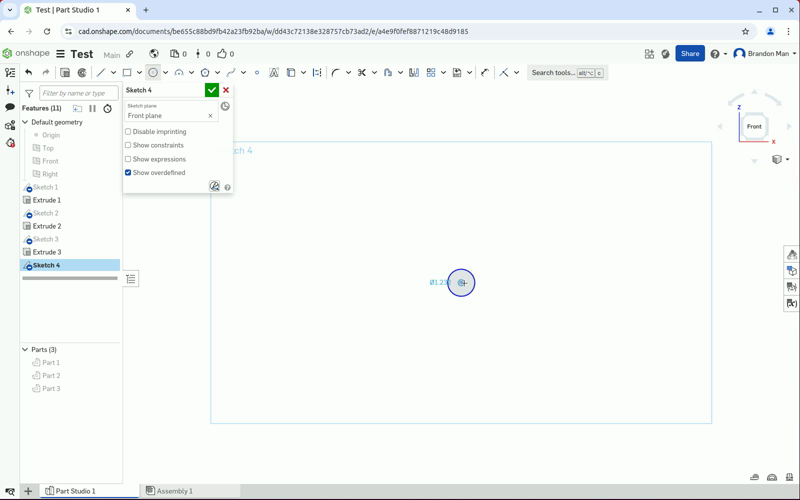
scroll(6)
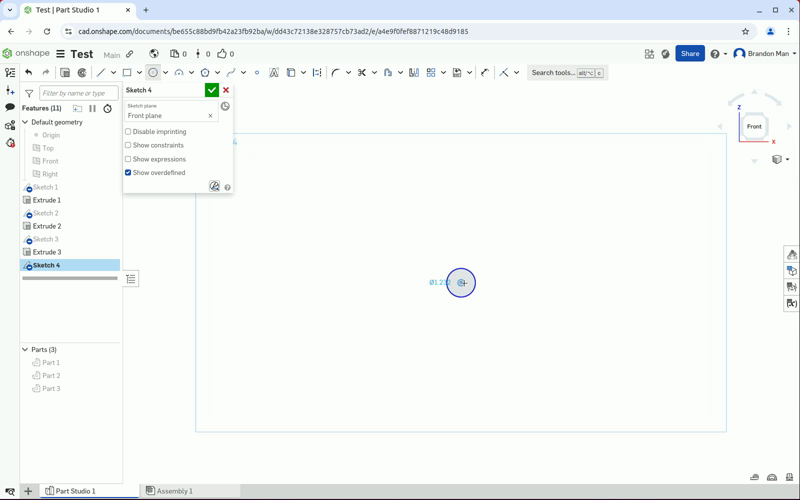
scroll(6)
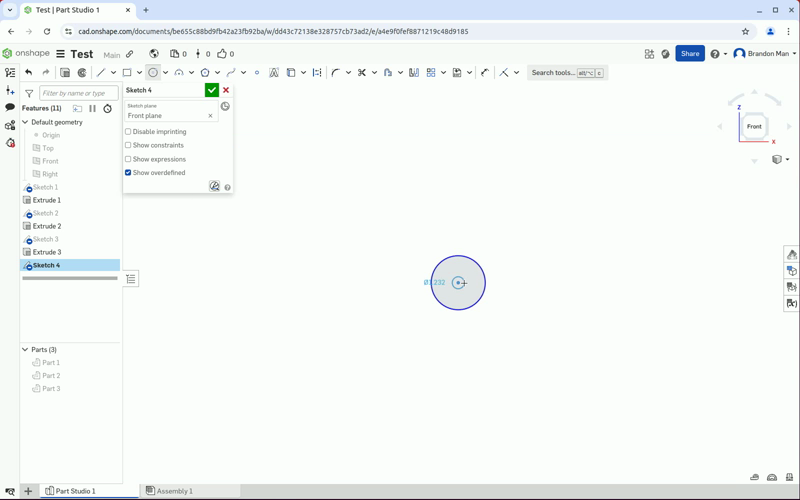
scroll(6)
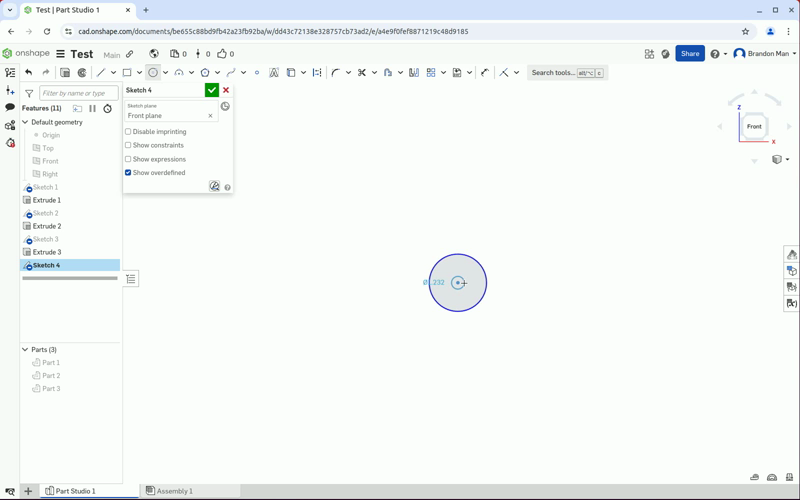
scroll(6)
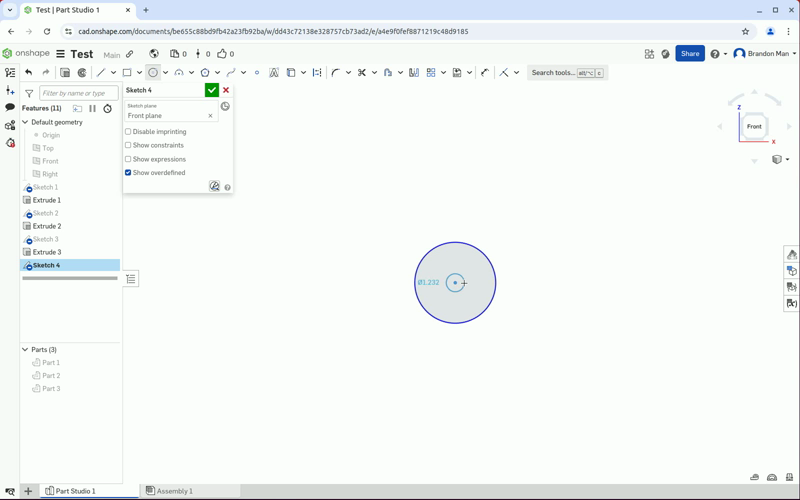
scroll(6)
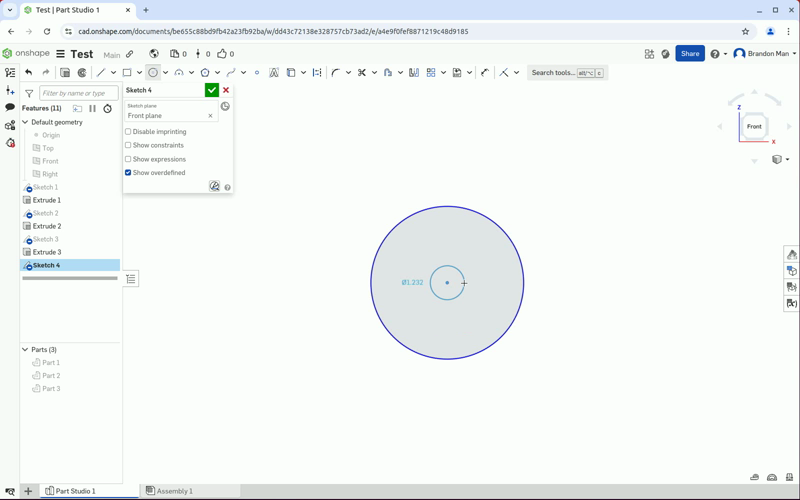
scroll(6)
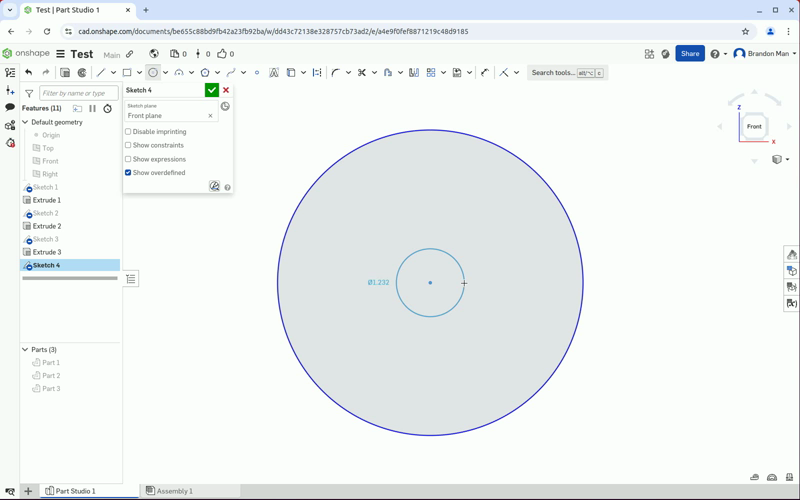
click(464, 282)
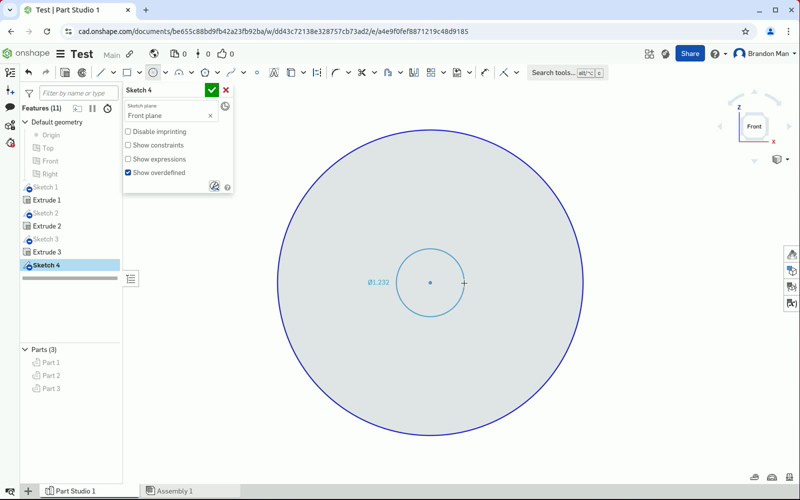
scroll(-6)
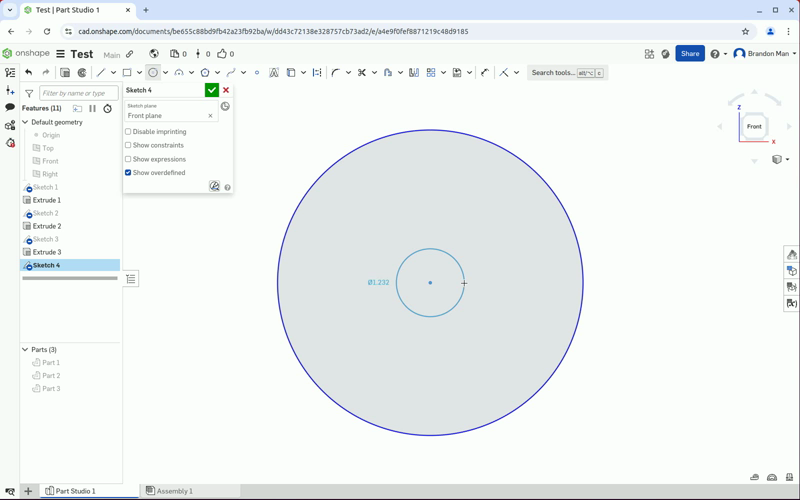
scroll(-6)
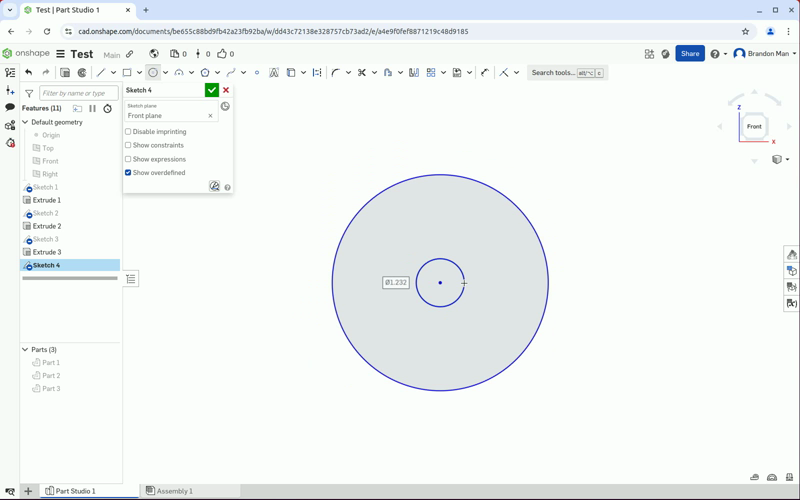
scroll(-6)
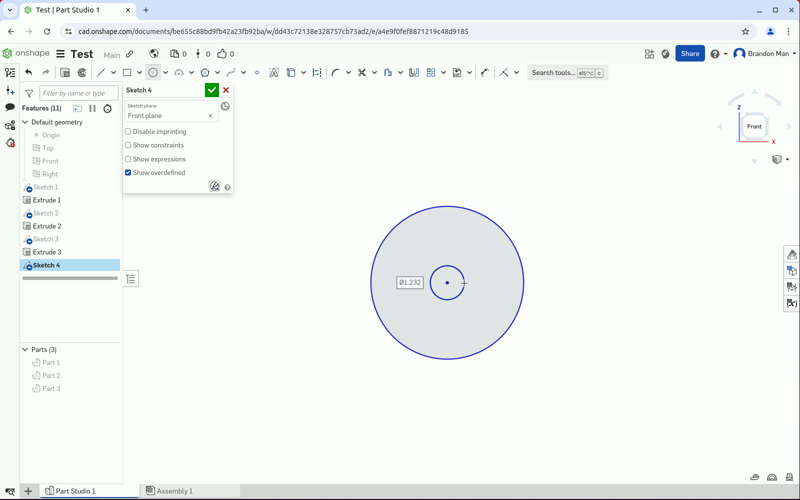
scroll(-6)
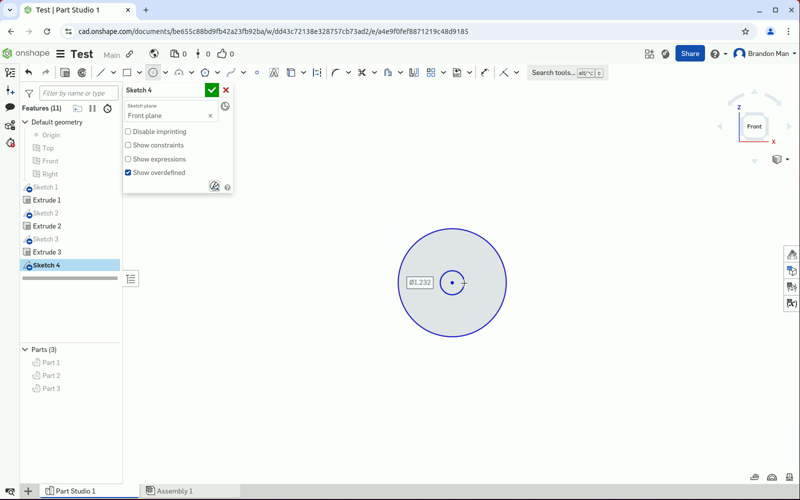
scroll(-6)
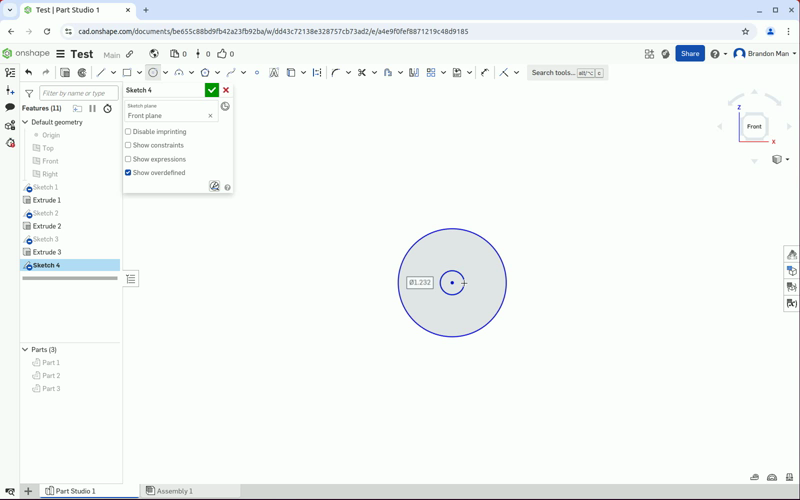
scroll(-6)
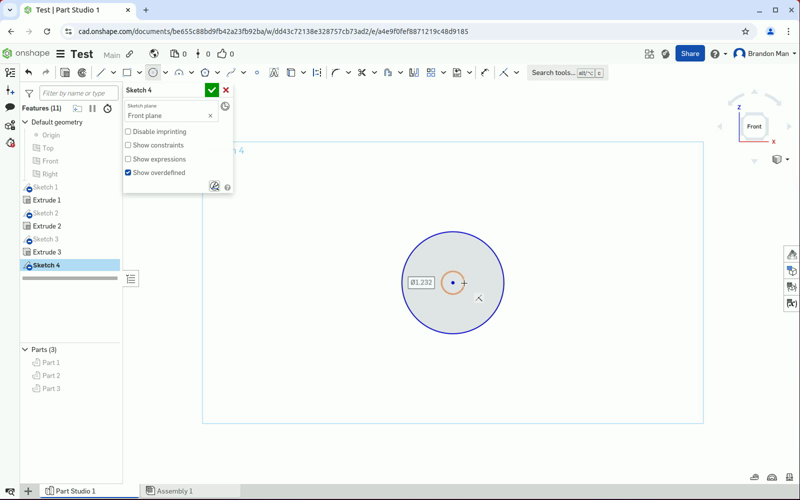
scroll(-6)
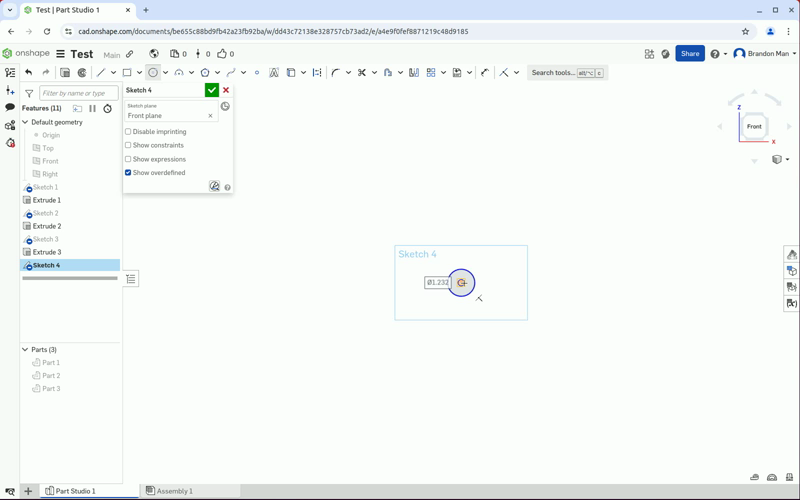
key(esc)
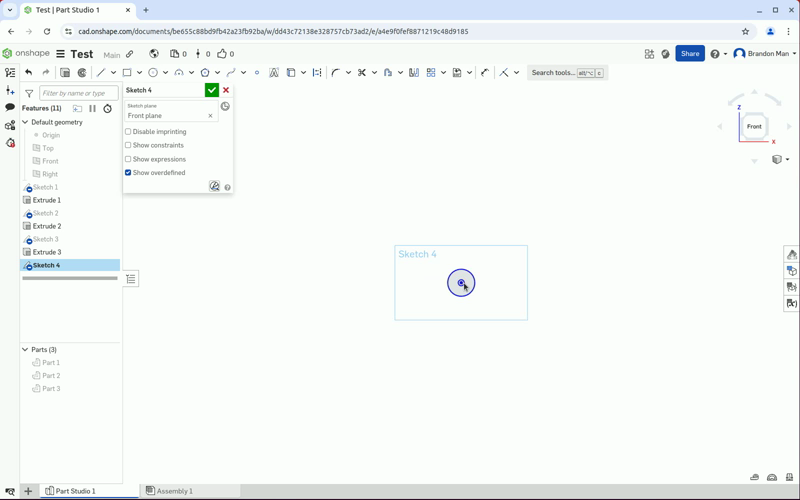
mouse_move(472, 277)
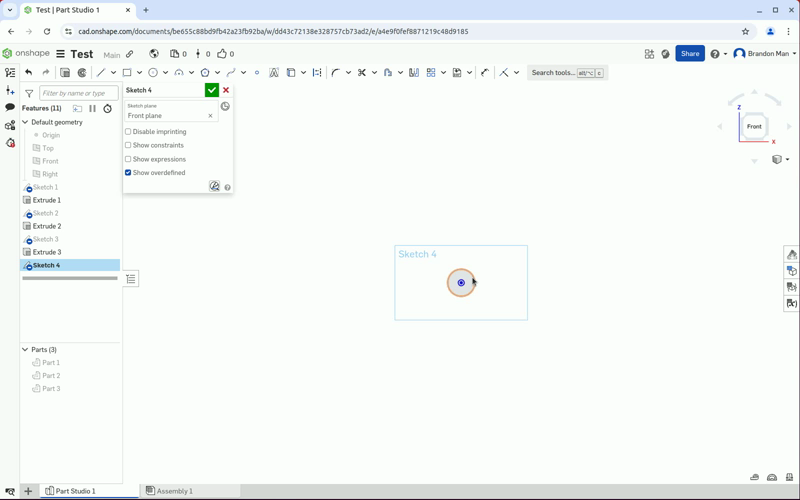
scroll(6)
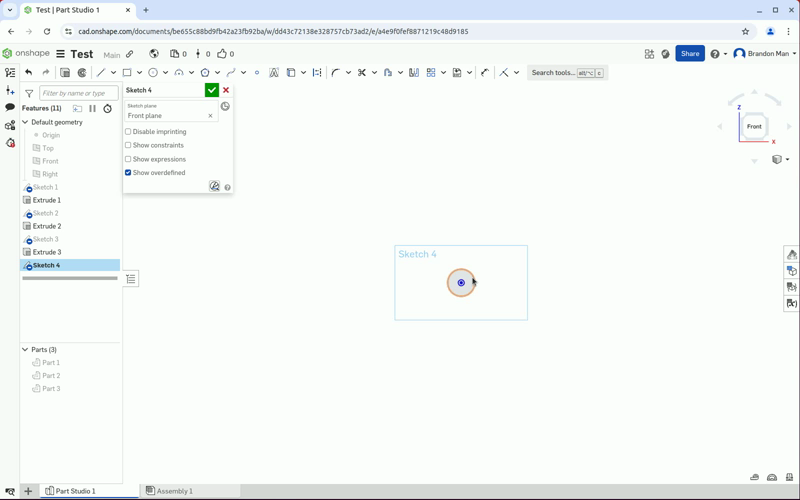
scroll(6)
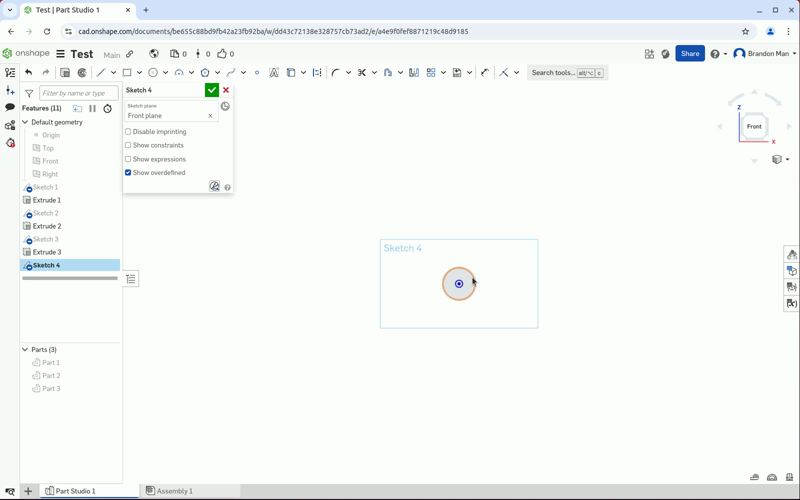
scroll(6)
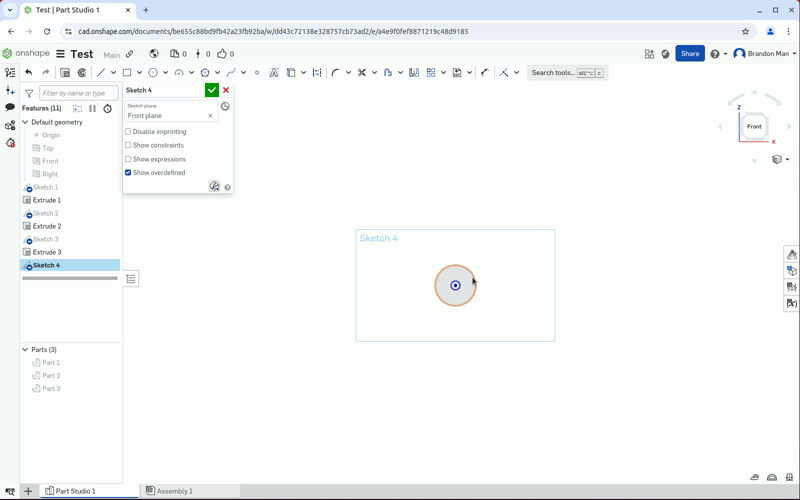
scroll(6)
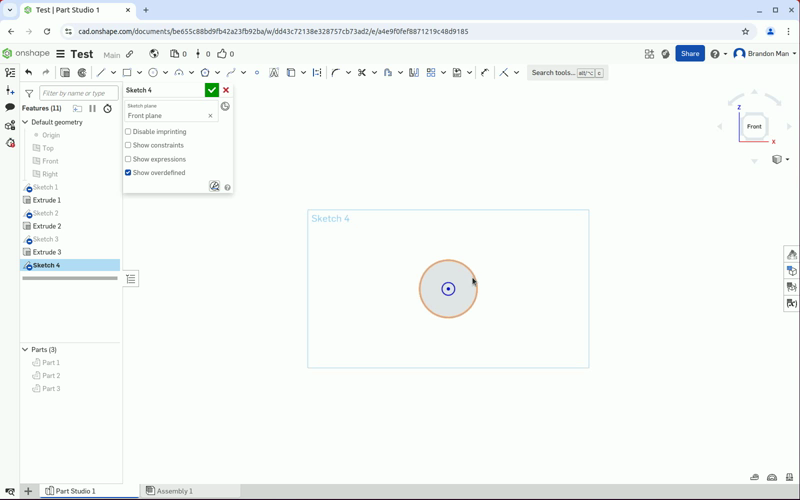
scroll(6)
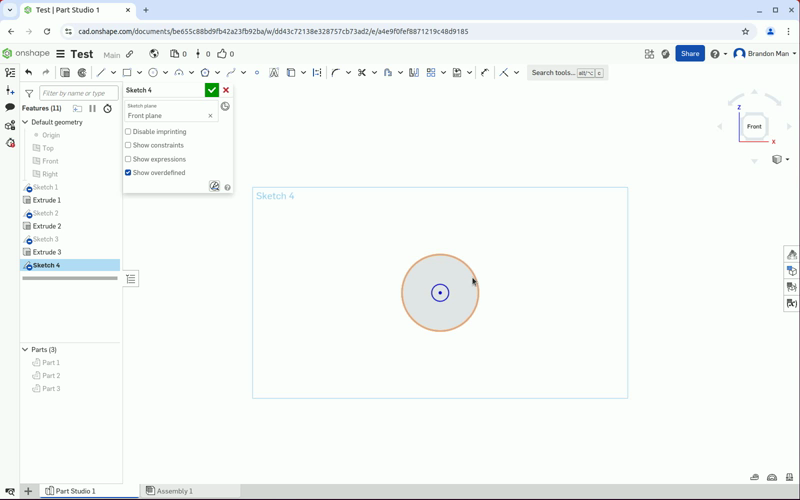
scroll(6)
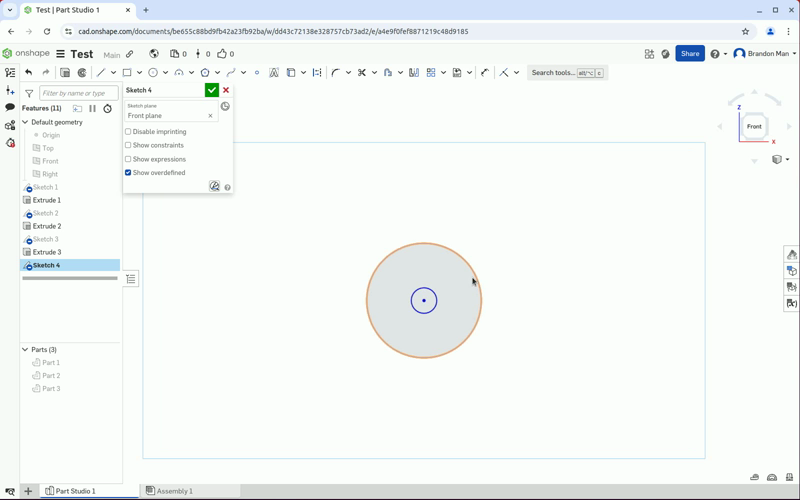
scroll(6)
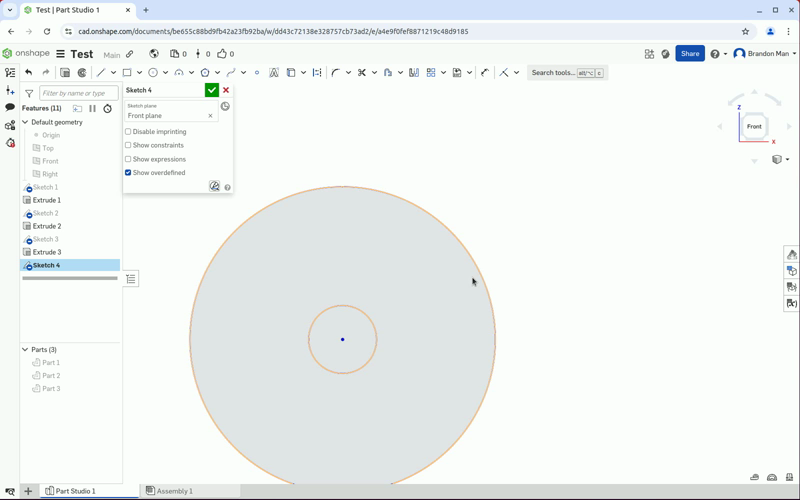
click(472, 277)
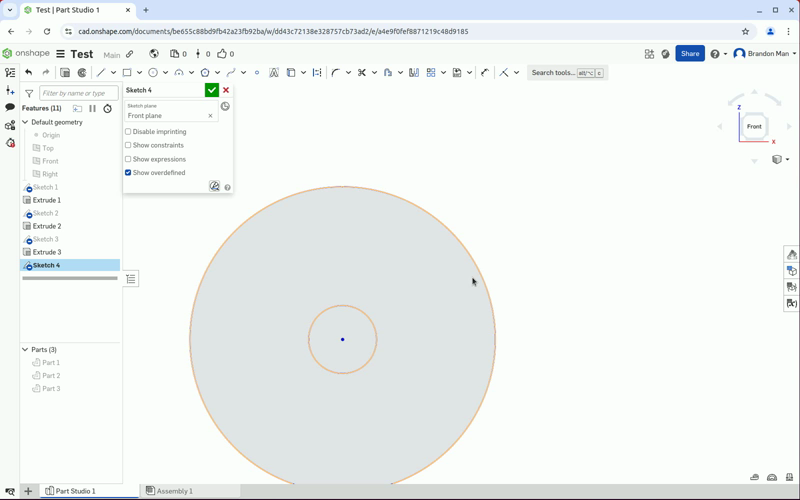
scroll(-6)
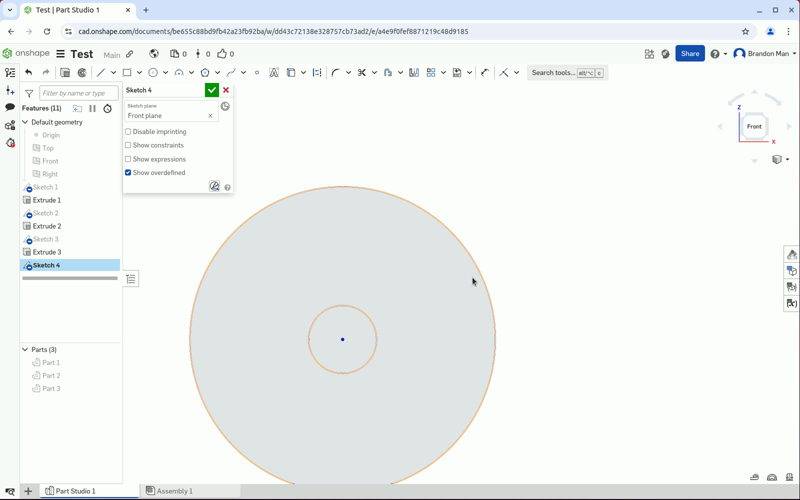
scroll(-6)
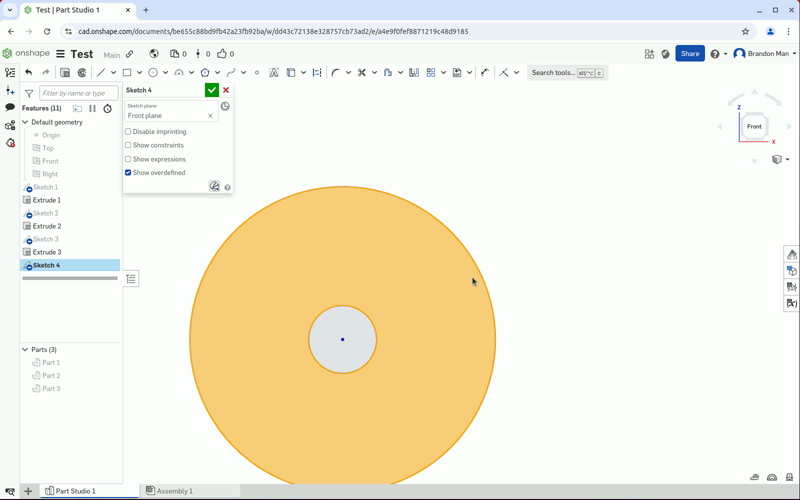
scroll(-6)
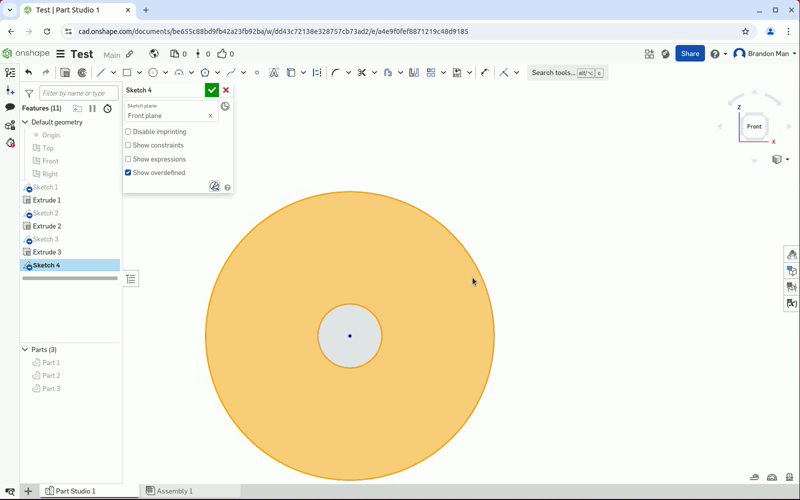
scroll(-6)
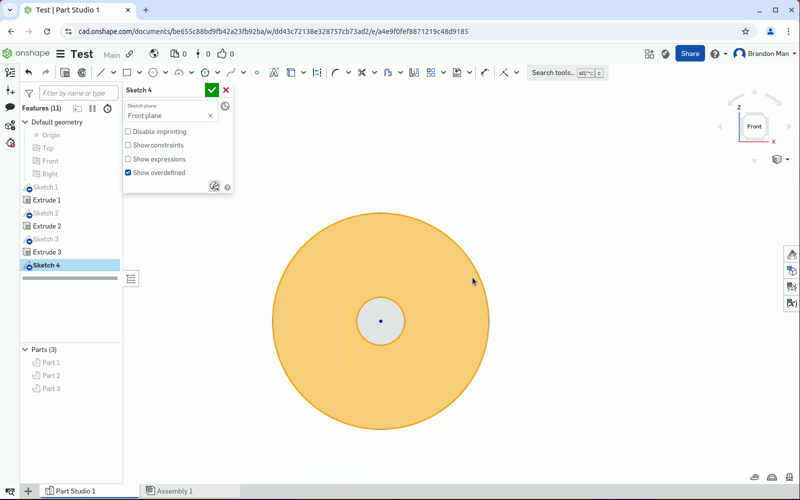
scroll(-6)
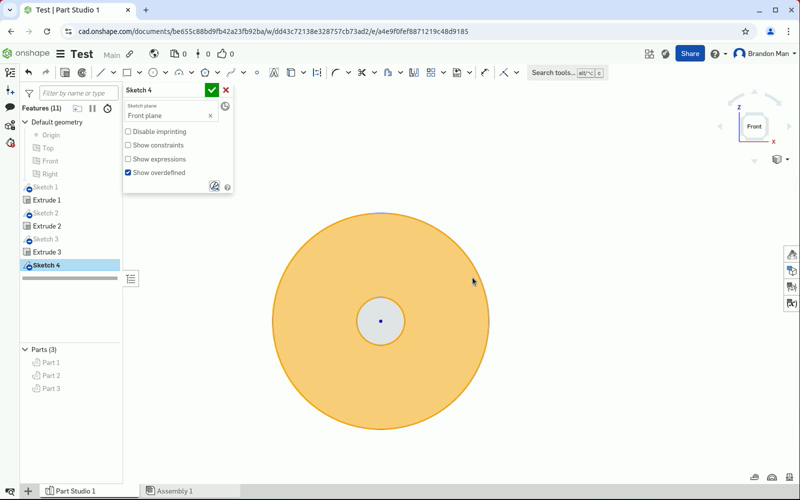
scroll(-6)
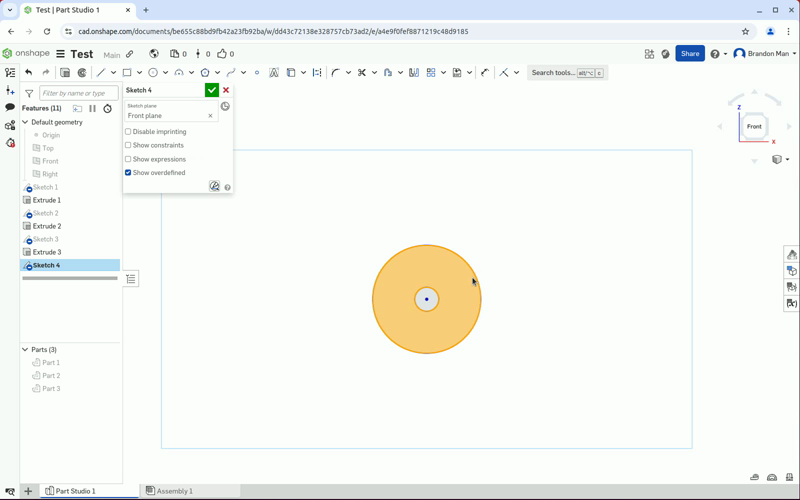
scroll(-6)
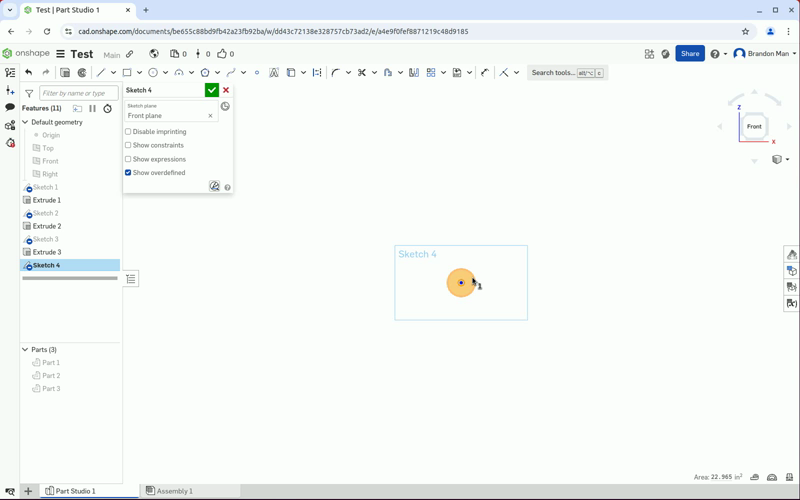
mouse_move(73, 352)
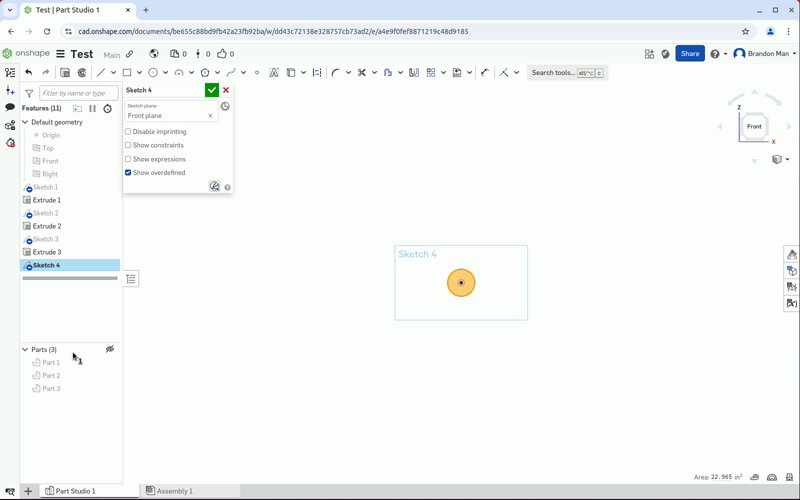
key(shift+y)
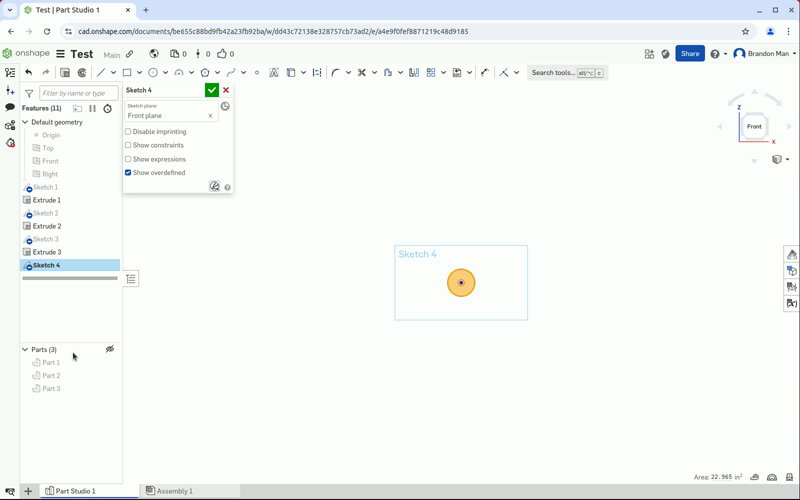
key(shift+e)
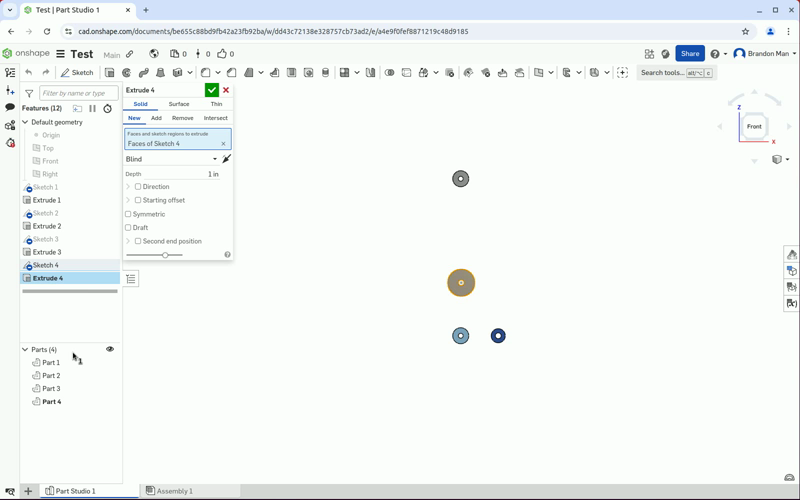
mouse_move(143, 106)
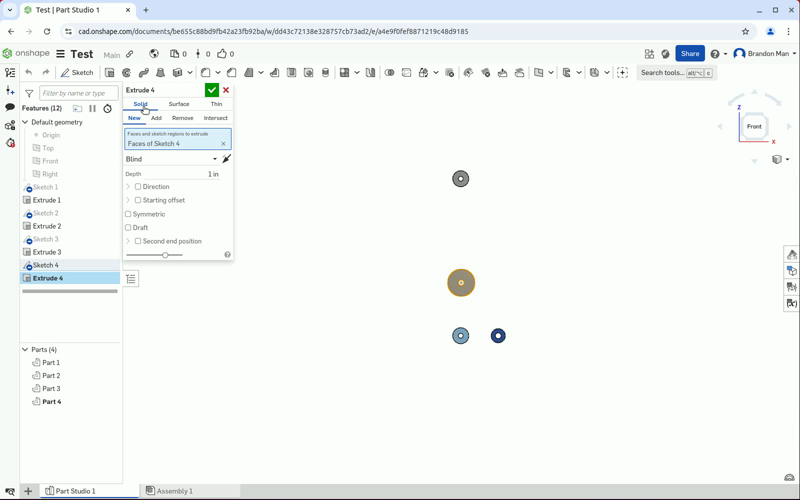
click(143, 106)
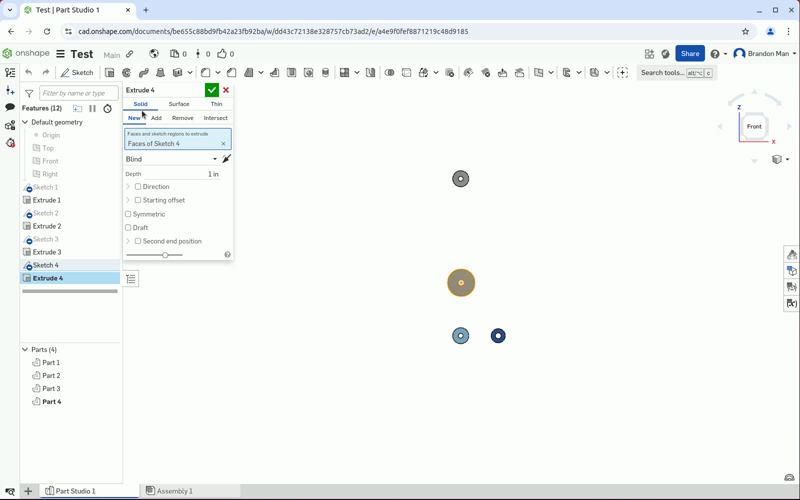
mouse_move(137, 120)
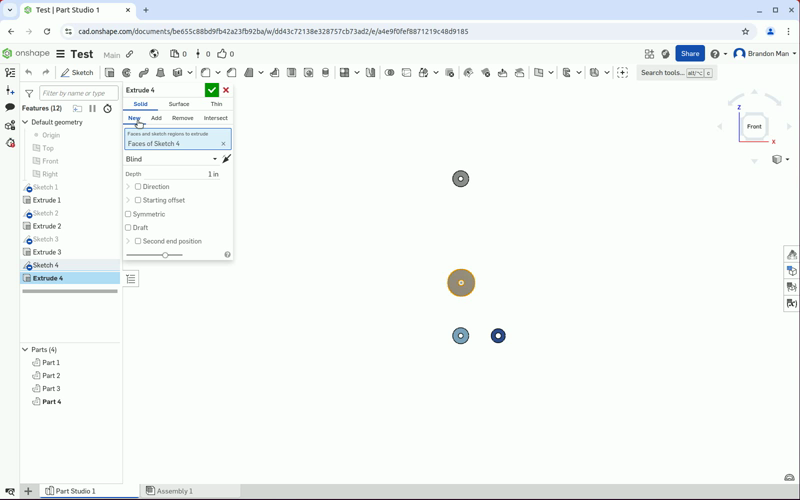
click(137, 120)
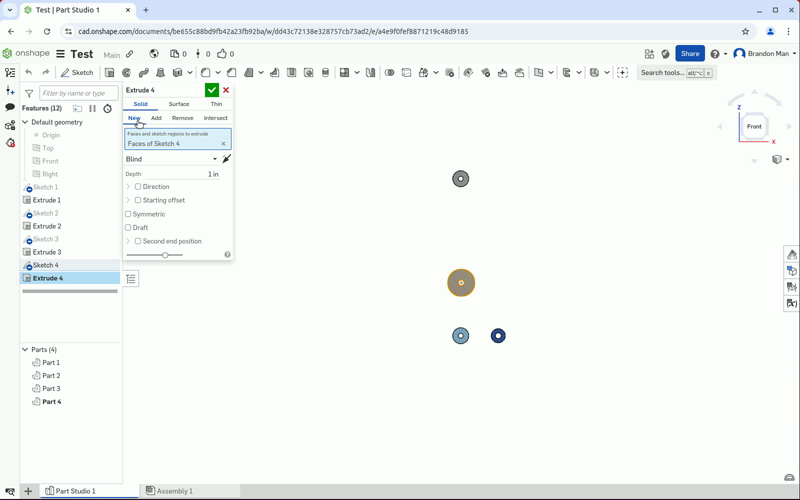
key(tab, 4)
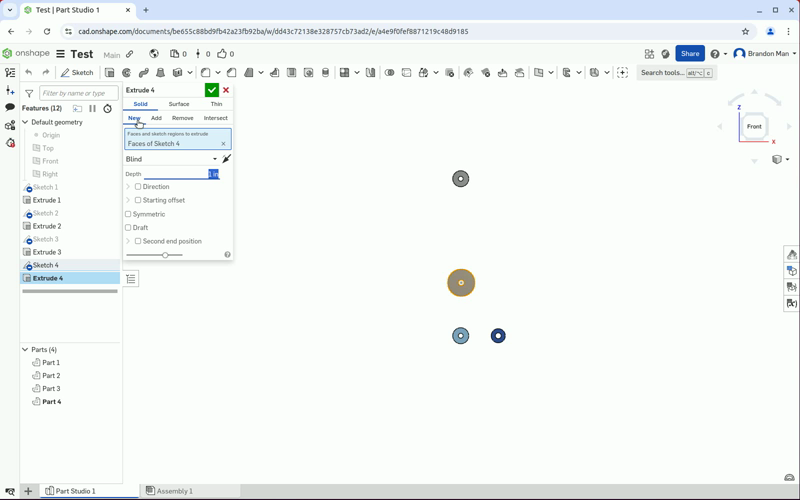
text(0.481)
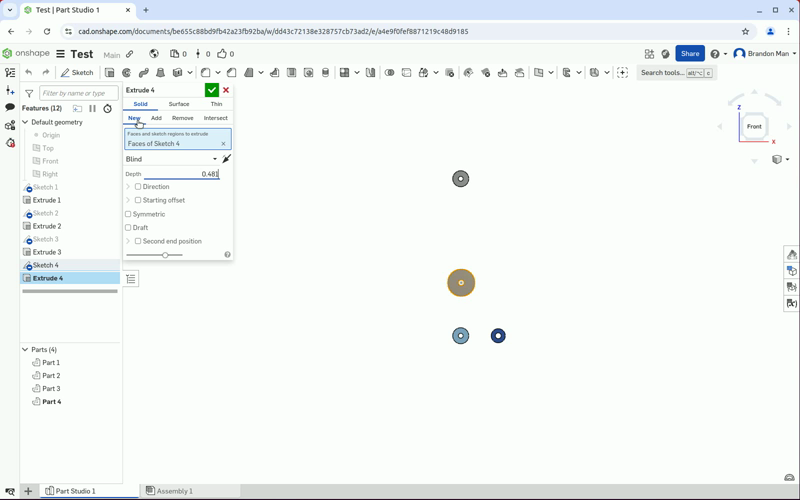
key(enter)
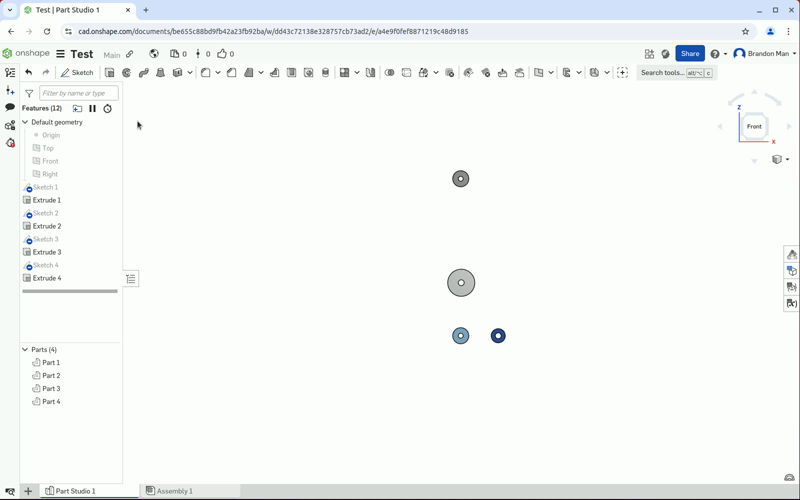
key(shift+h)
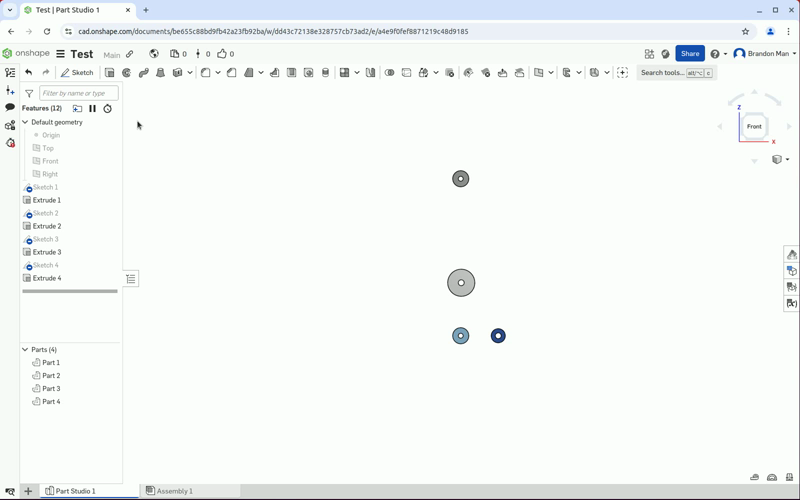
key(shift+h)
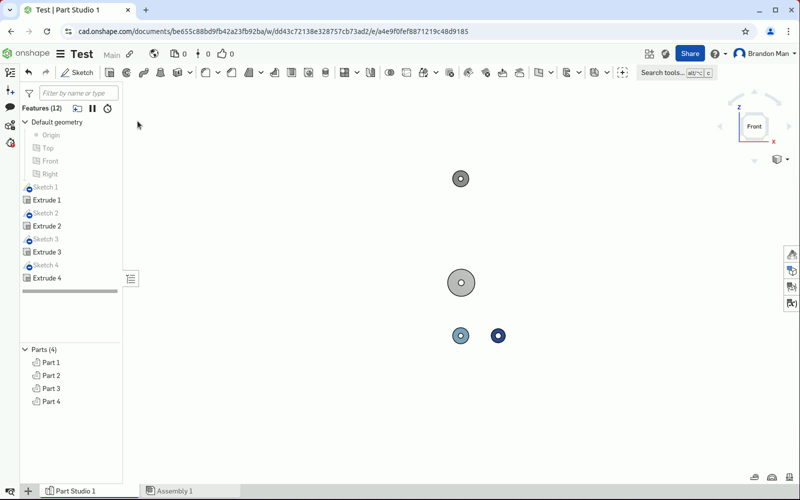
mouse_move(73, 189)
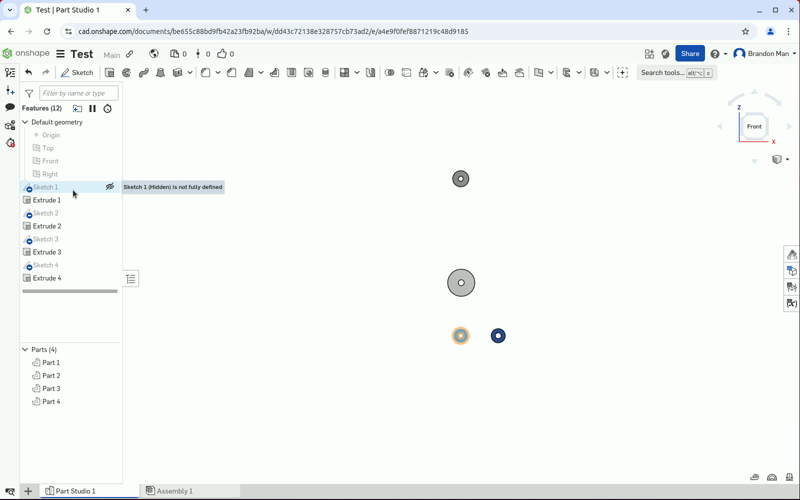
click(73, 189)
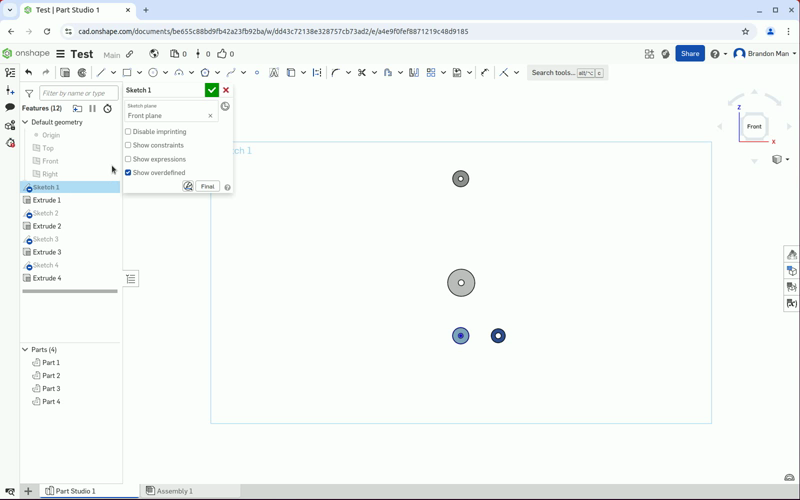
mouse_move(229, 92)
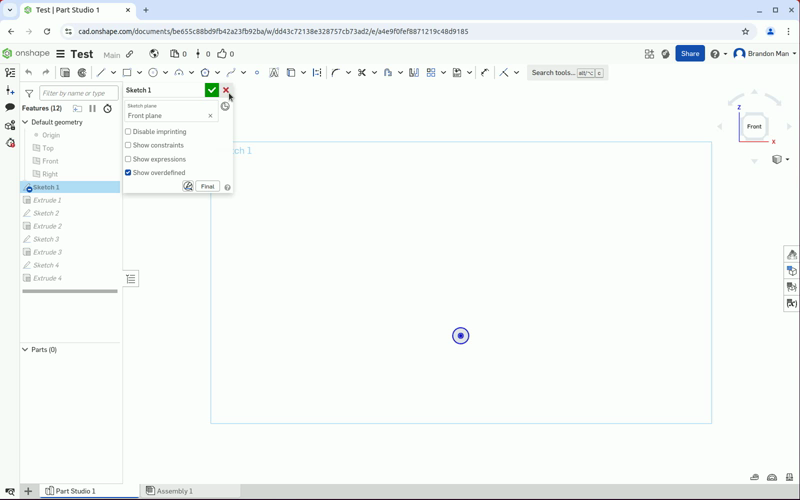
click(229, 92)
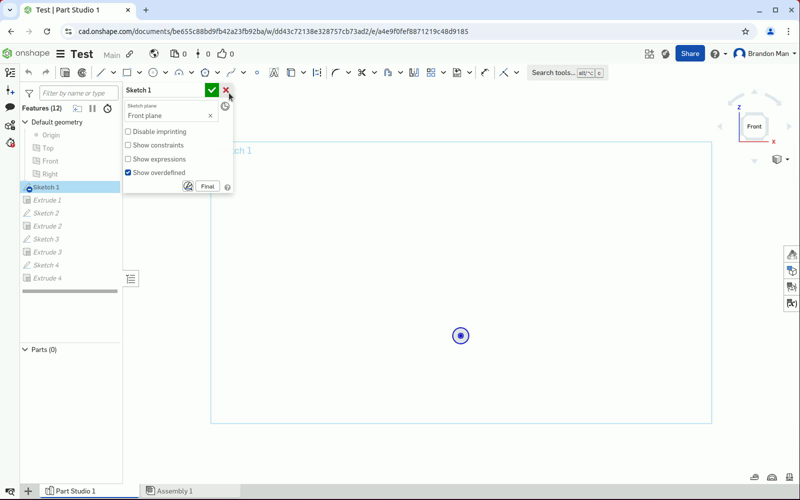
key(shift+s)
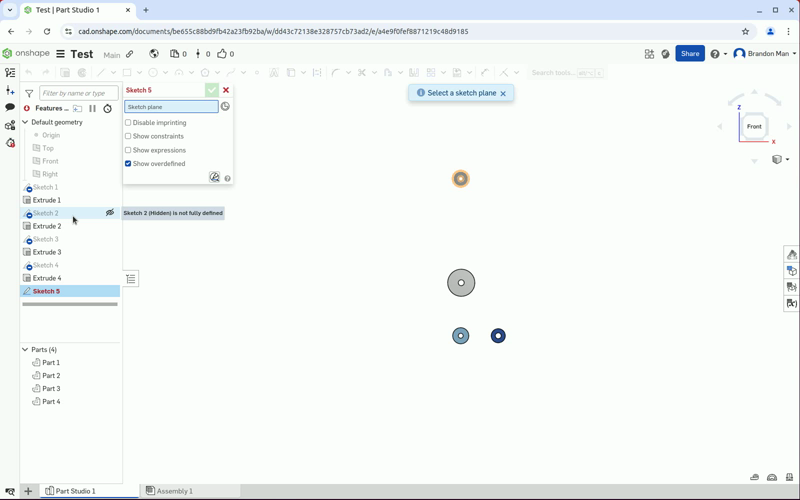
scroll(3)
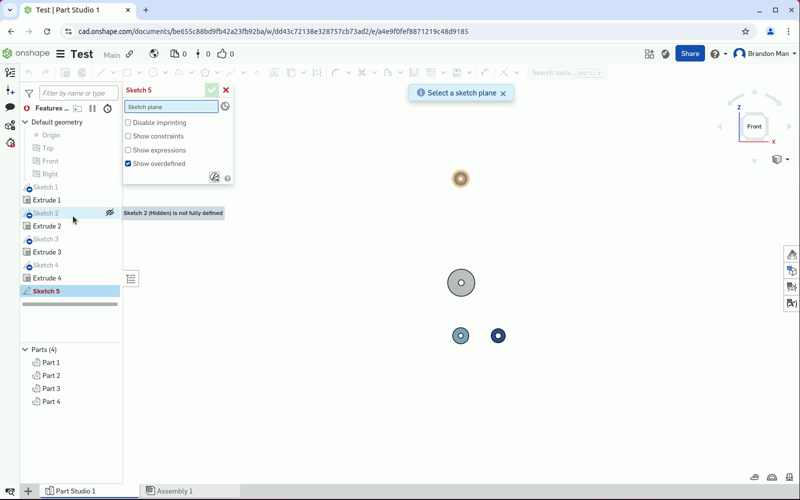
mouse_move(73, 163)
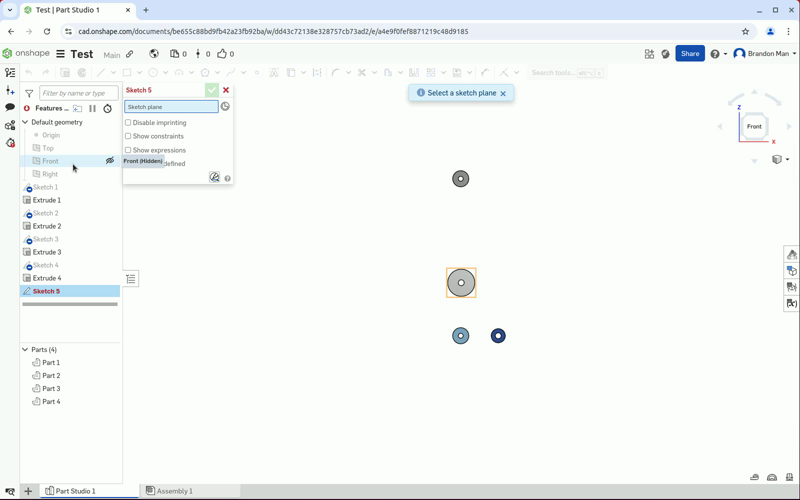
click(73, 163)
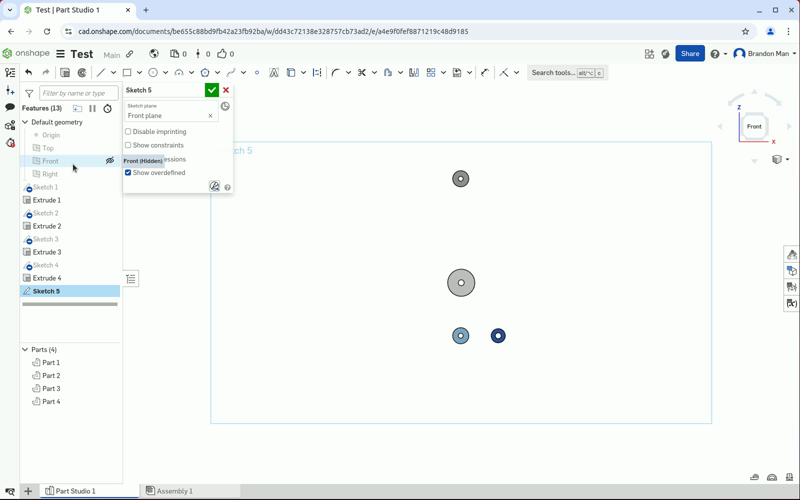
mouse_move(73, 352)
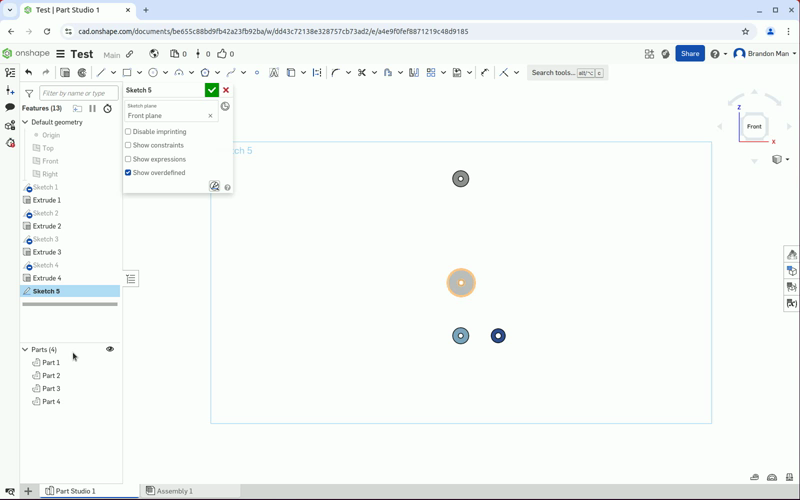
key(y)
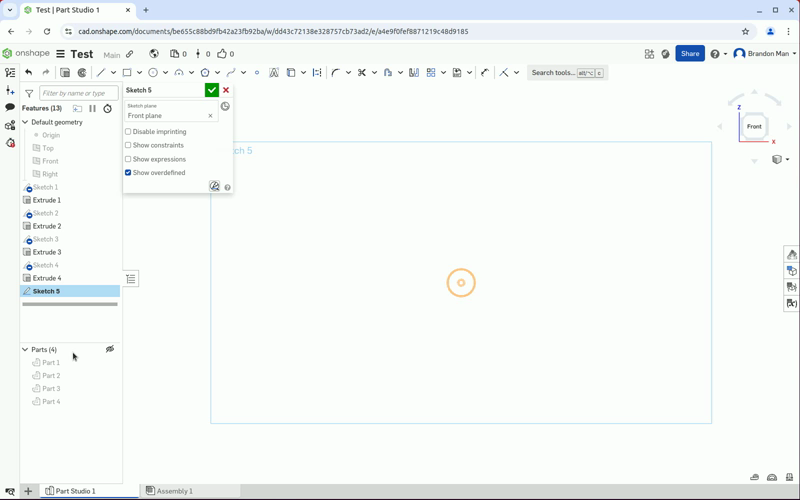
key(a)
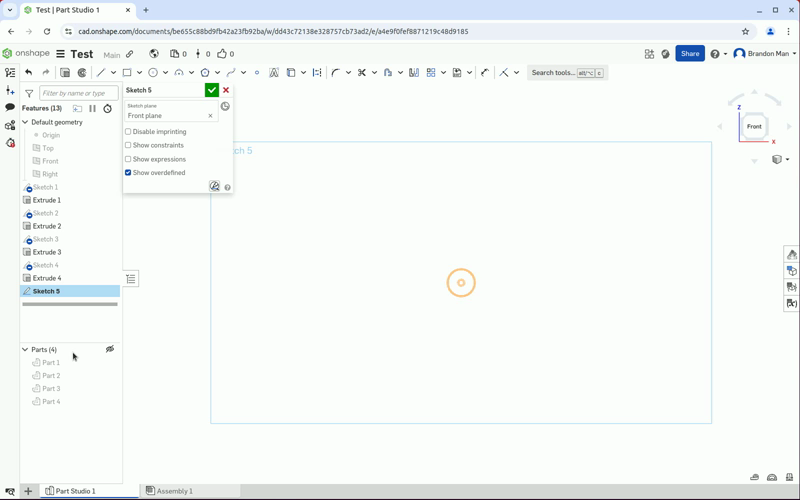
key_down(shift)
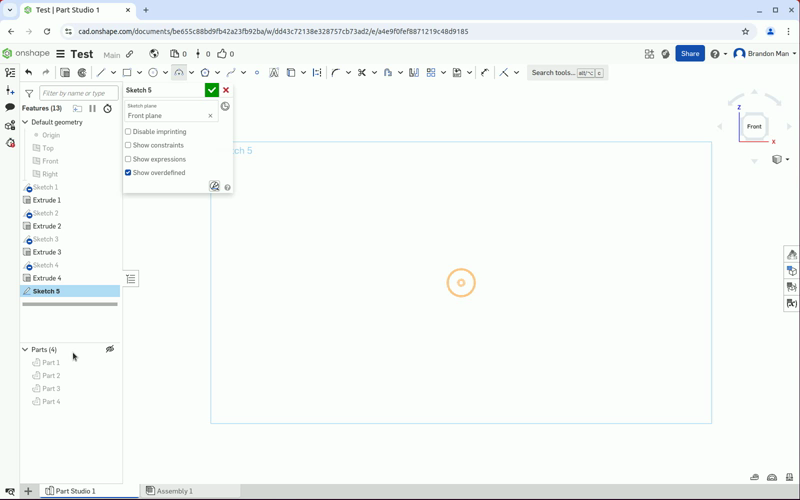
mouse_move(447, 281)
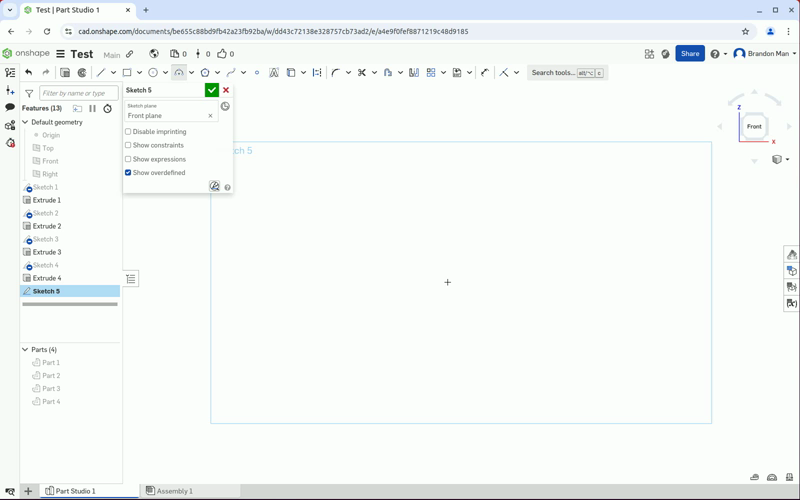
click(447, 281)
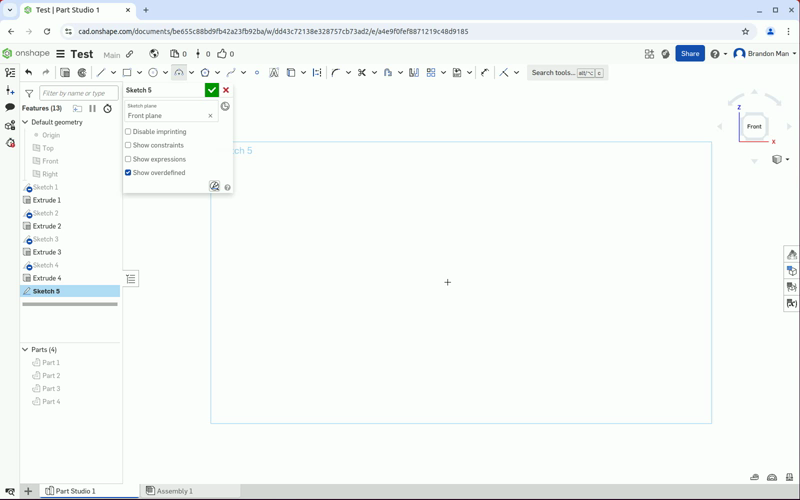
key_up(shift)
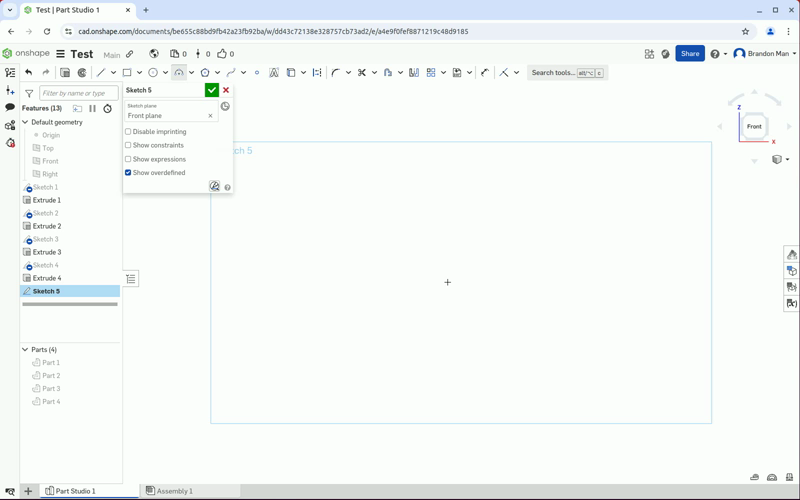
key_down(shift)
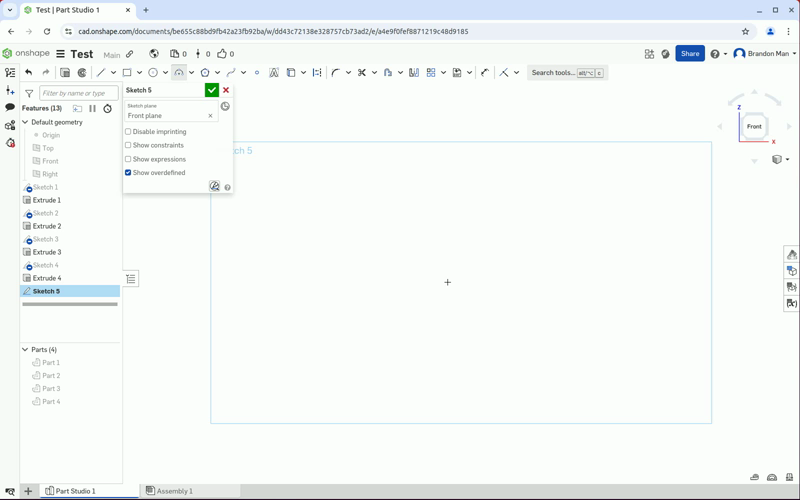
mouse_move(474, 281)
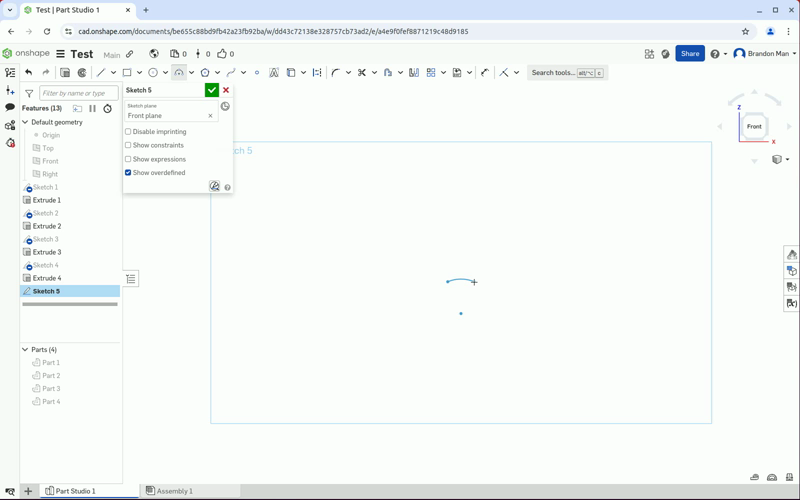
click(474, 281)
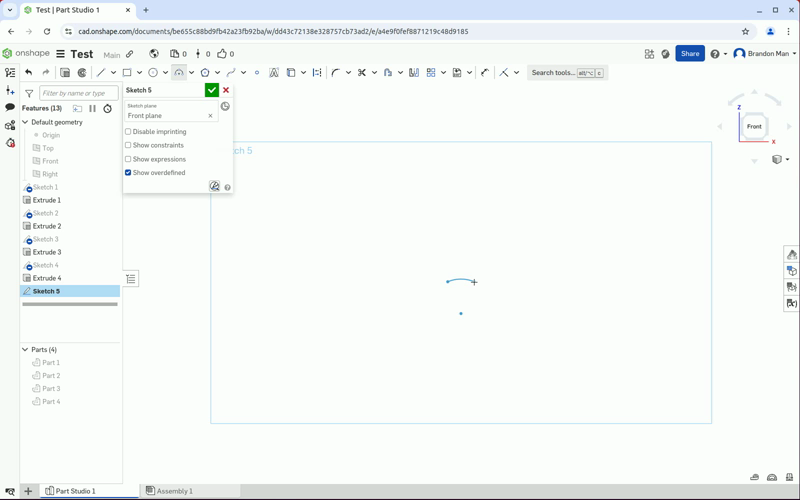
mouse_move(461, 269)
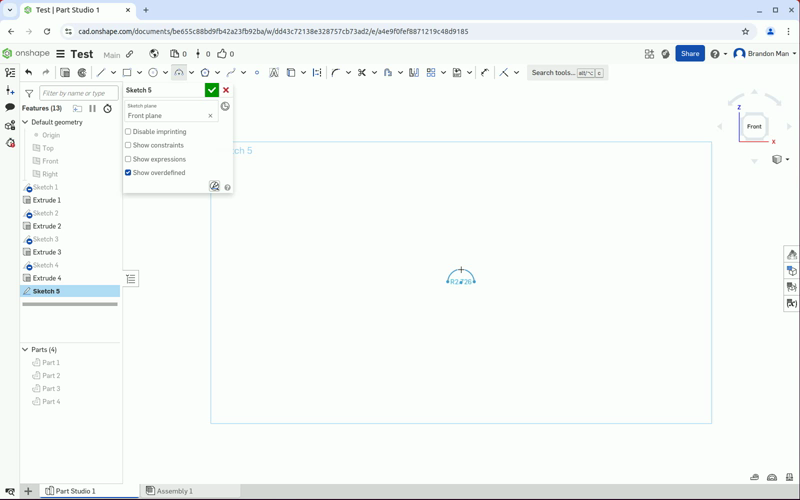
click(461, 269)
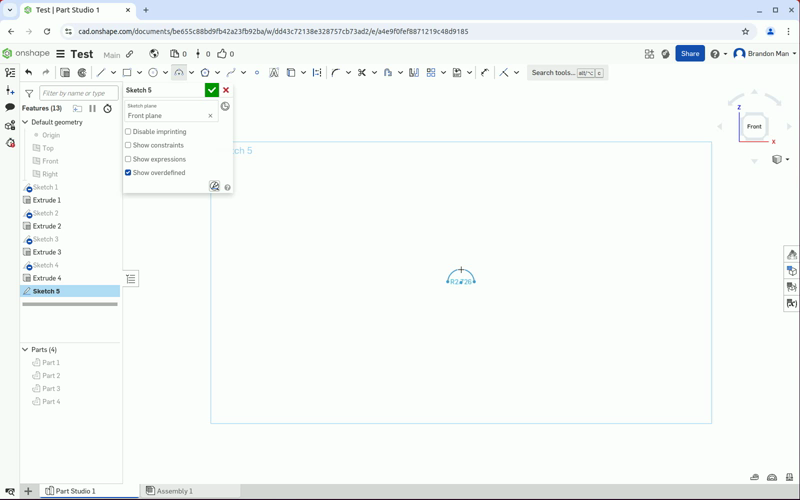
key_up(shift)
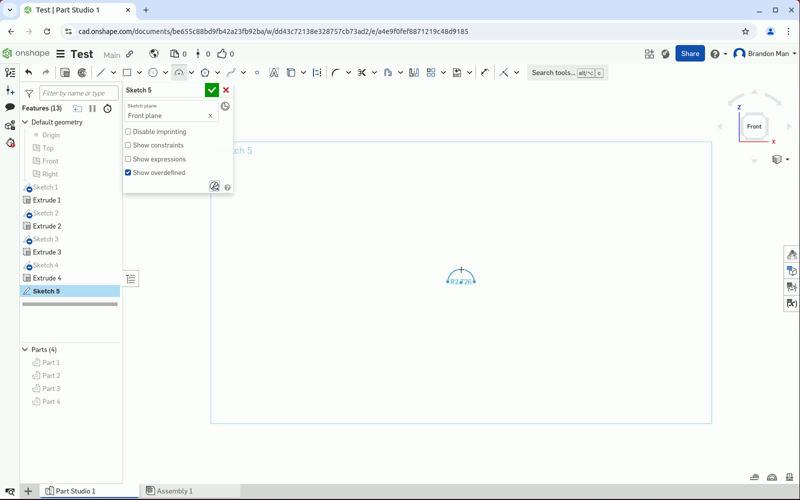
key(esc)
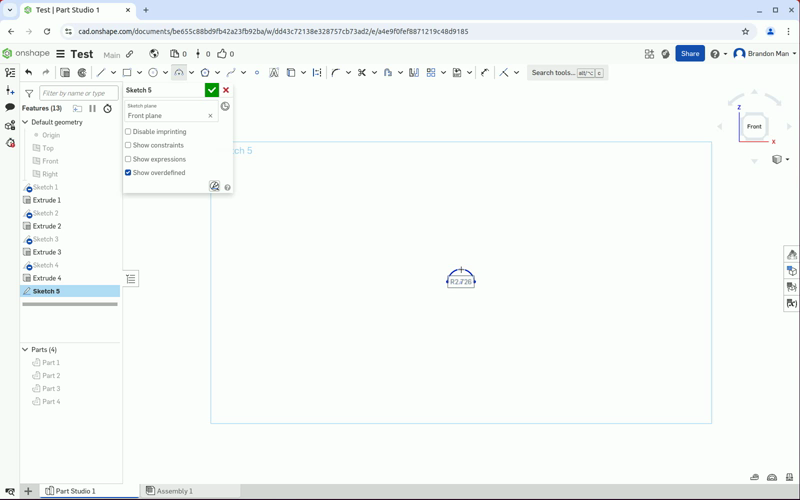
key(l)
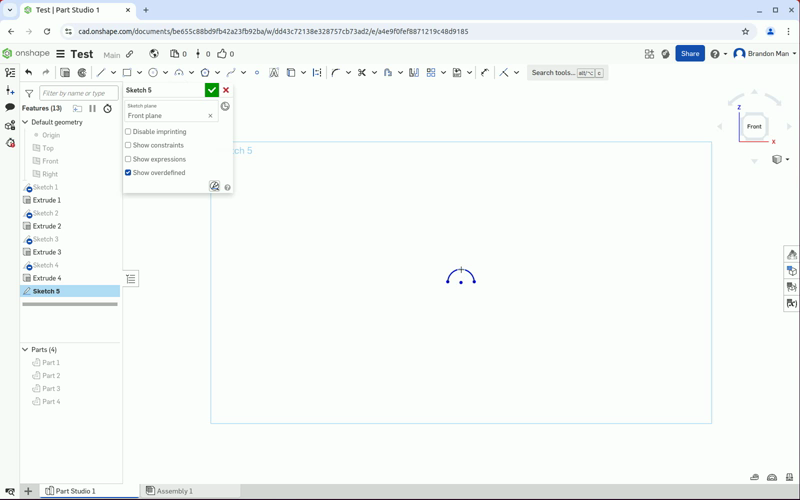
mouse_move(474, 281)
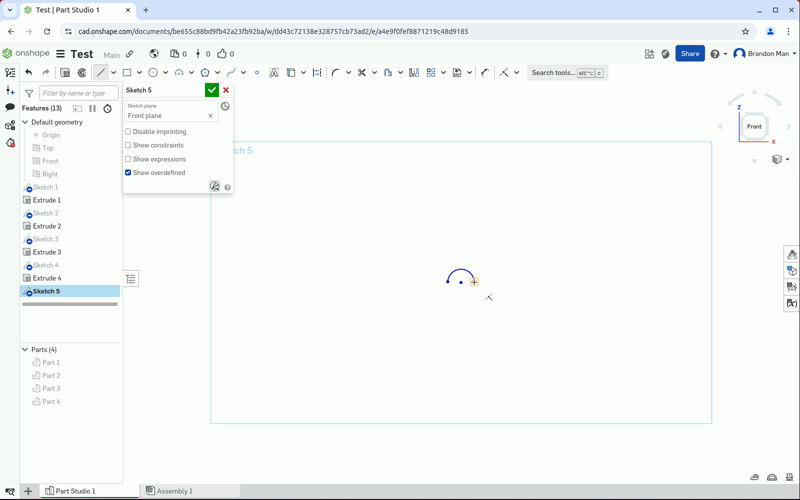
click(474, 281)
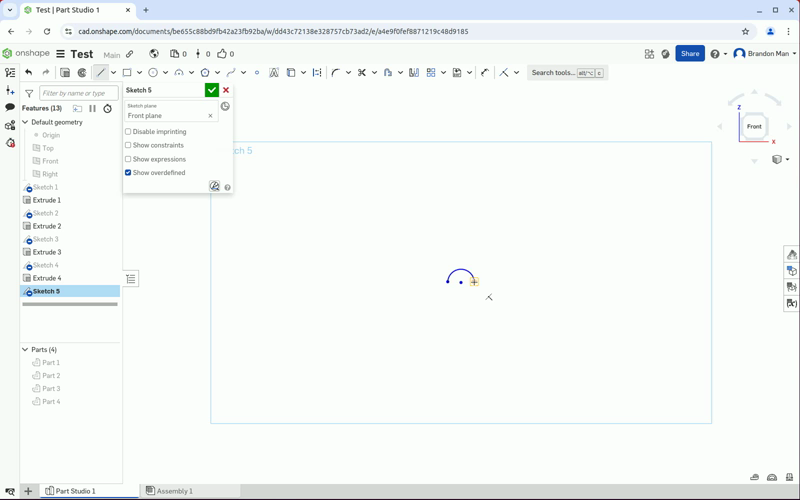
key_down(shift)
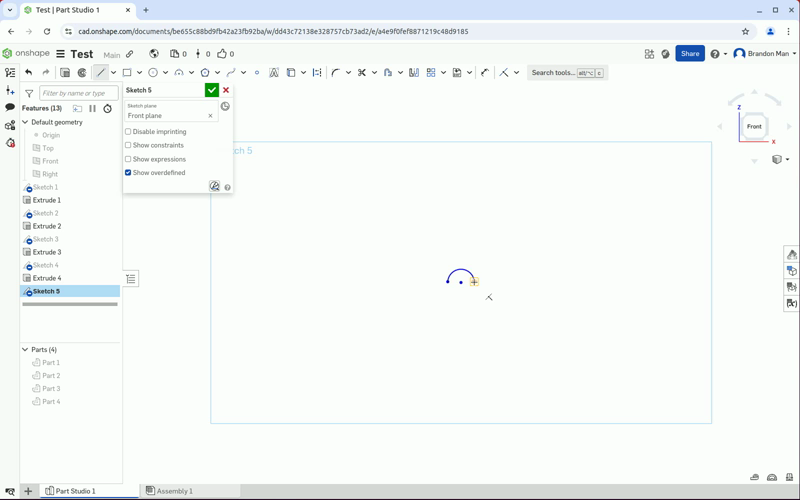
mouse_move(468, 177)
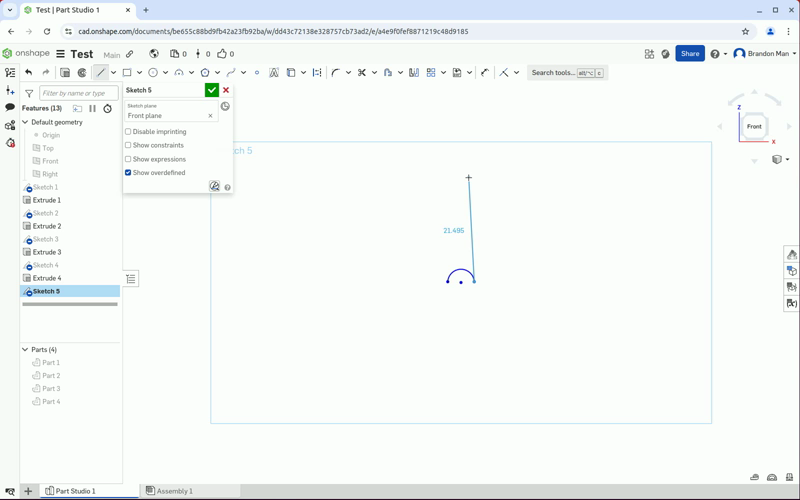
click(468, 177)
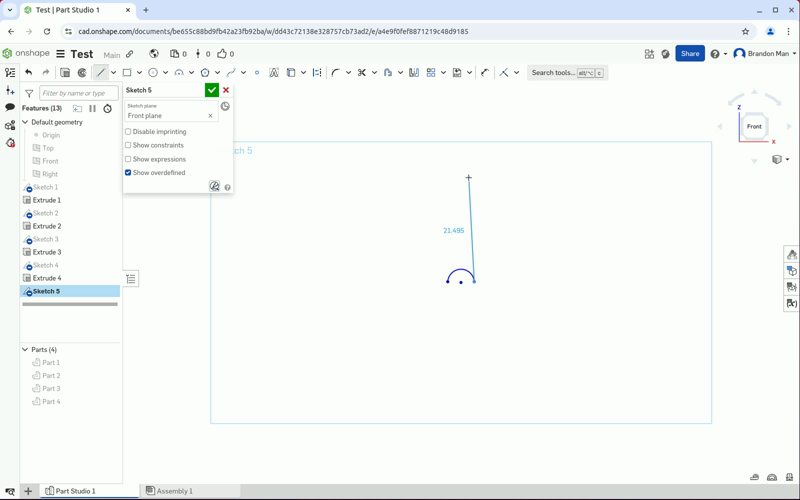
key_up(shift)
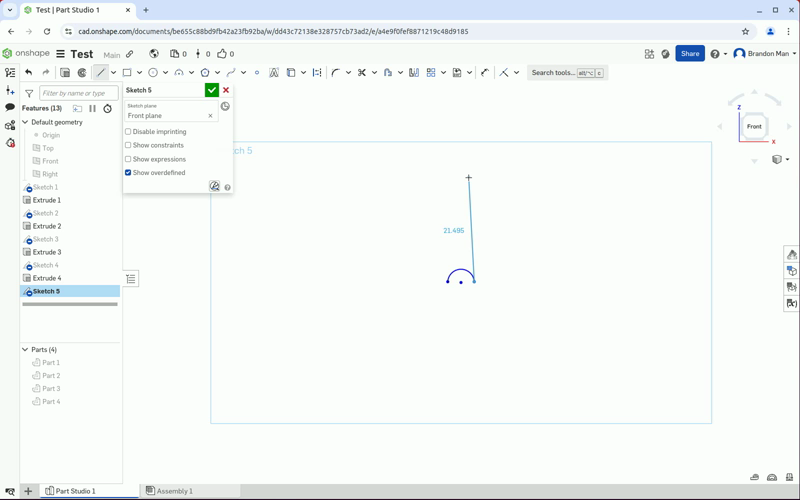
key(esc)
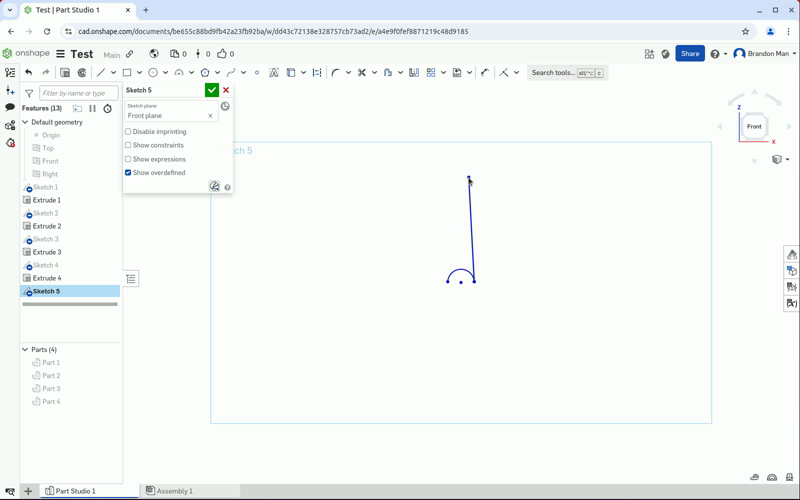
key(a)
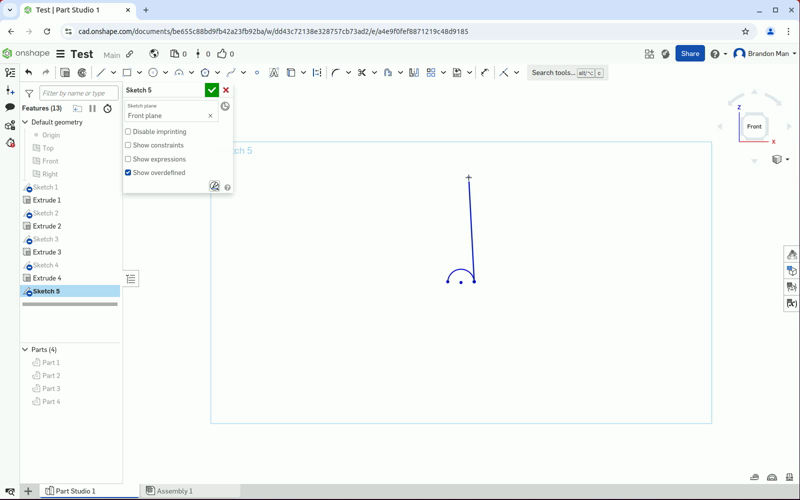
mouse_move(468, 177)
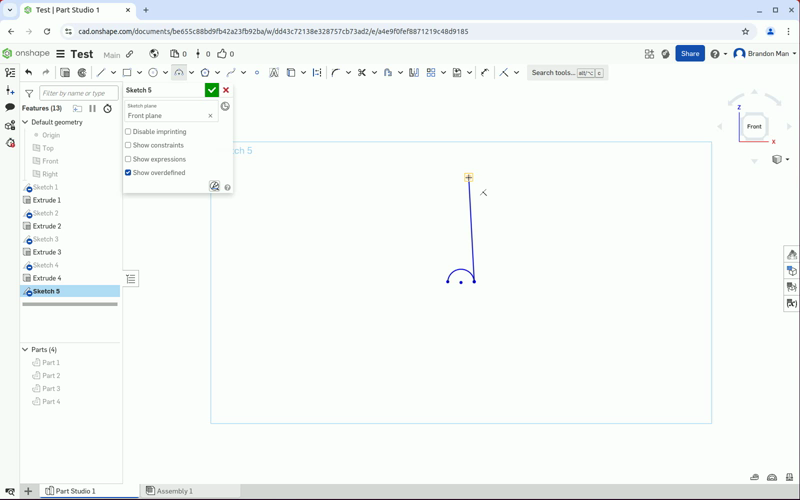
click(468, 177)
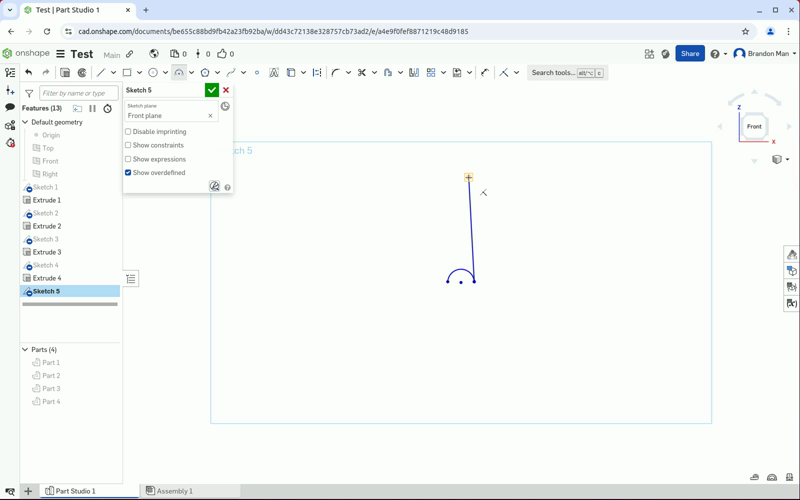
key_down(shift)
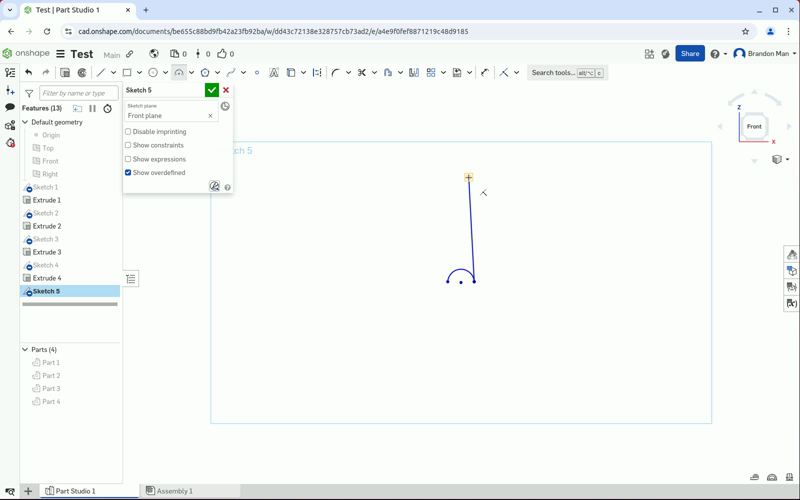
mouse_move(453, 177)
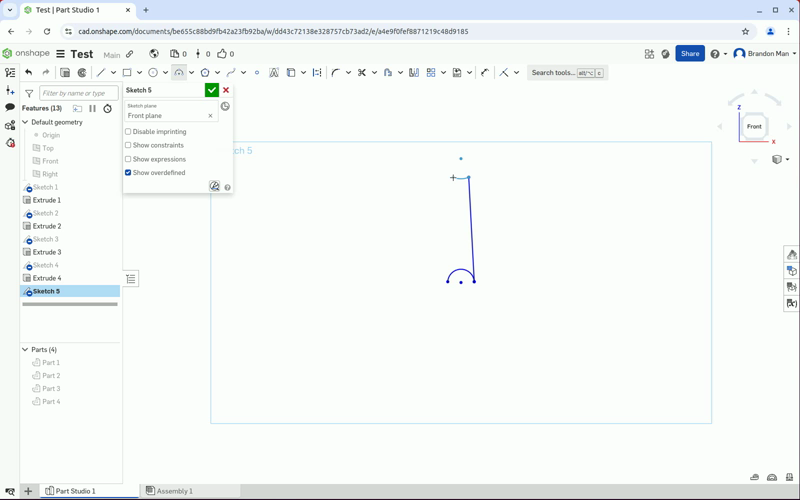
click(453, 177)
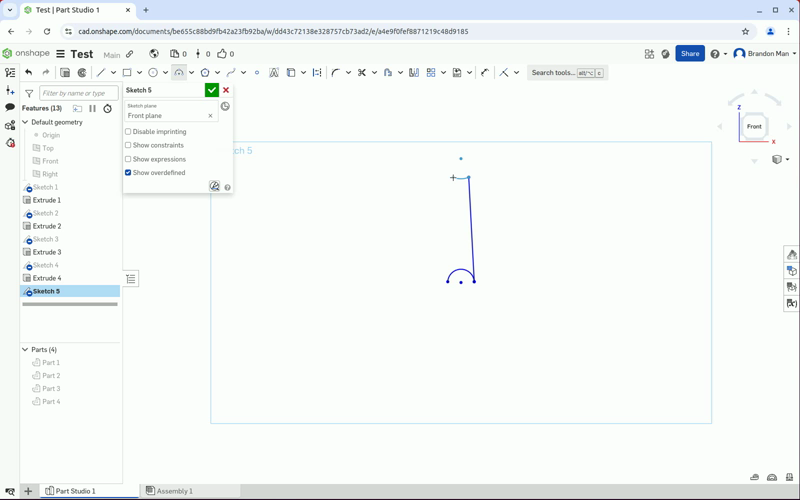
mouse_move(461, 185)
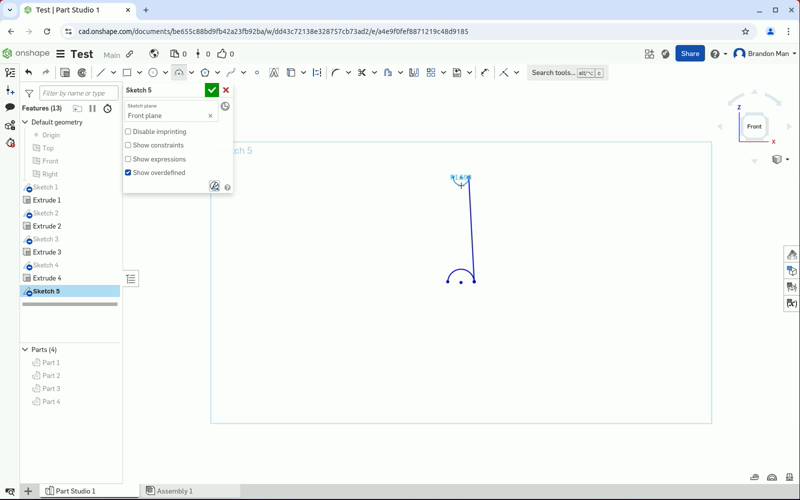
click(461, 185)
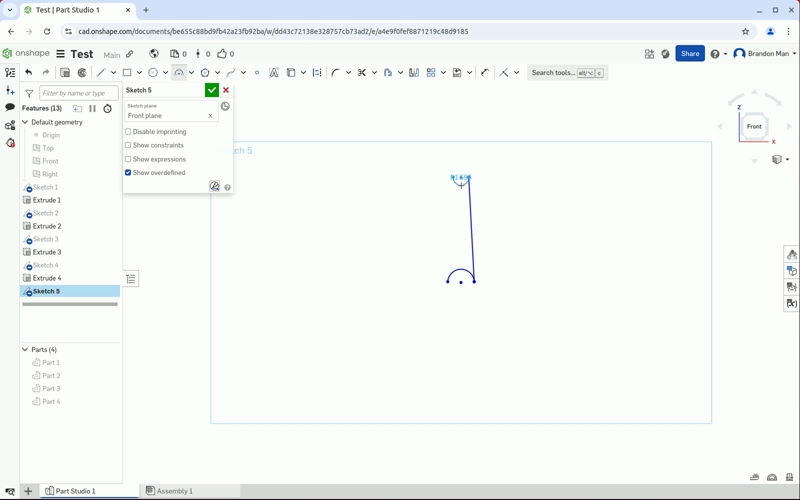
key_up(shift)
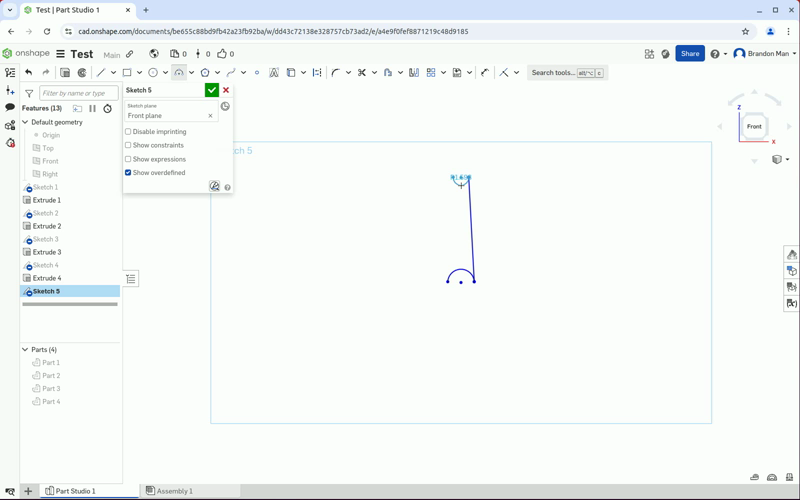
key(esc)
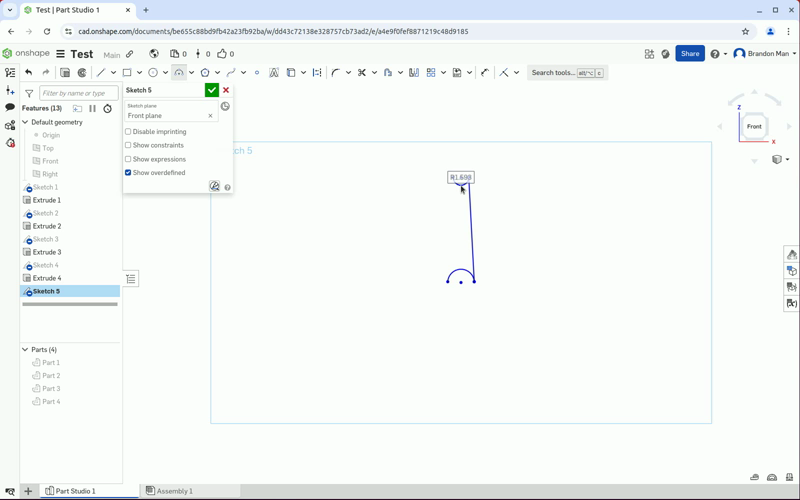
key(l)
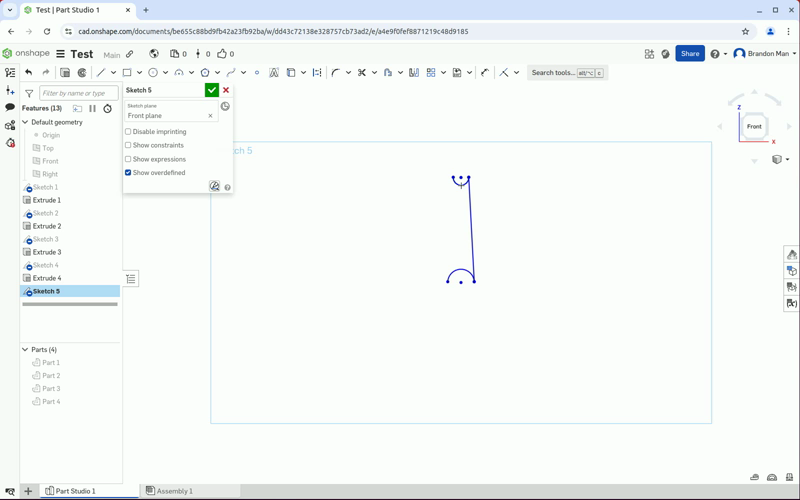
mouse_move(453, 177)
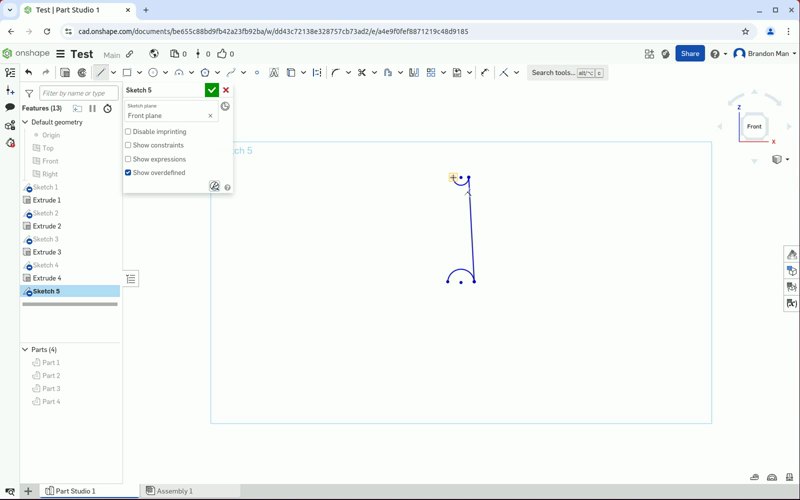
click(453, 177)
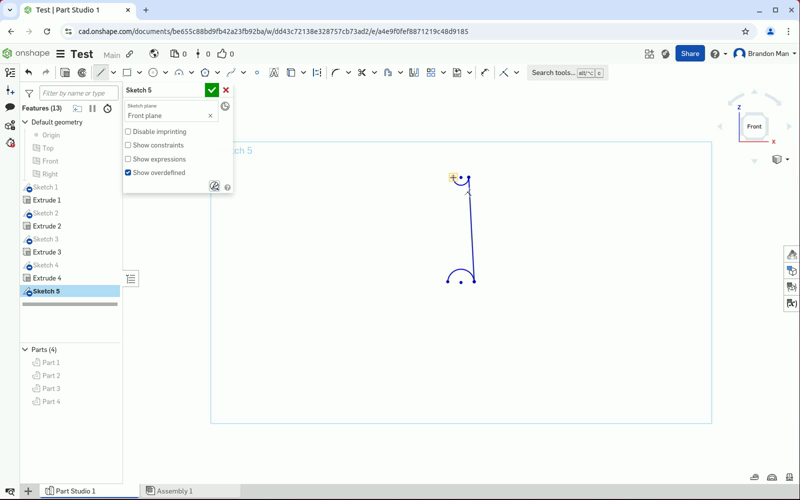
key_down(shift)
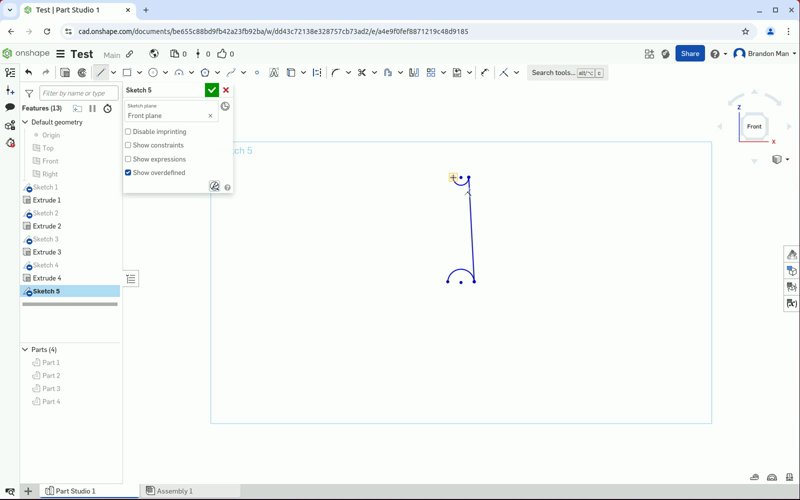
mouse_move(447, 281)
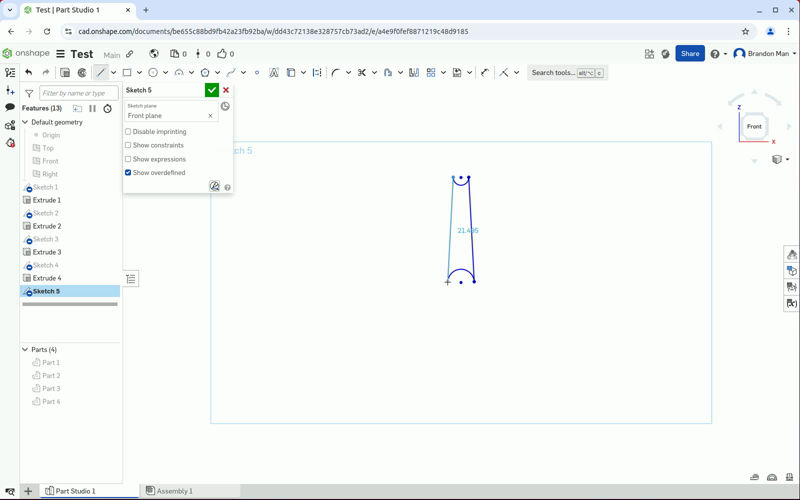
key_up(shift)
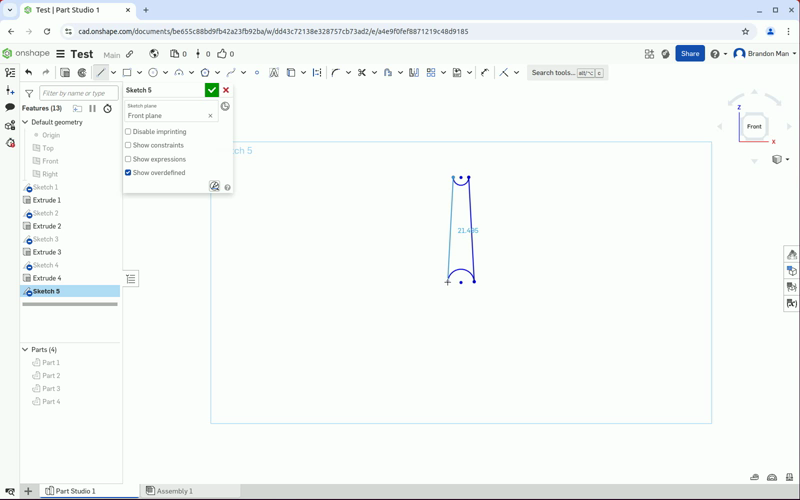
click(447, 281)
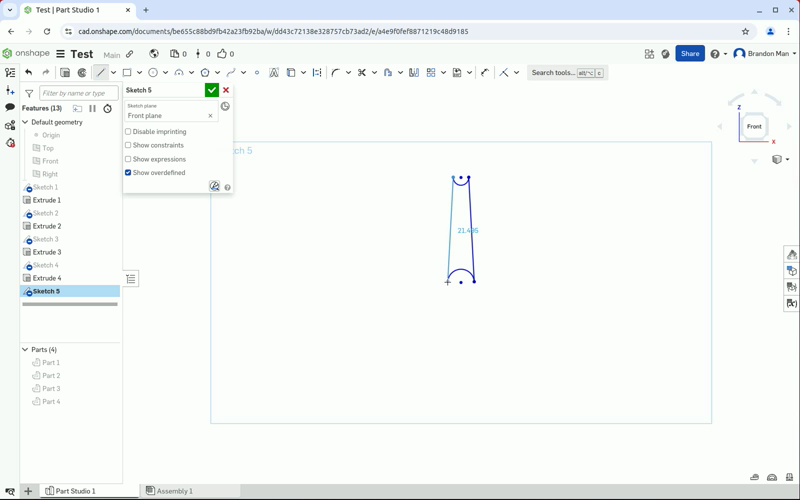
key(esc)
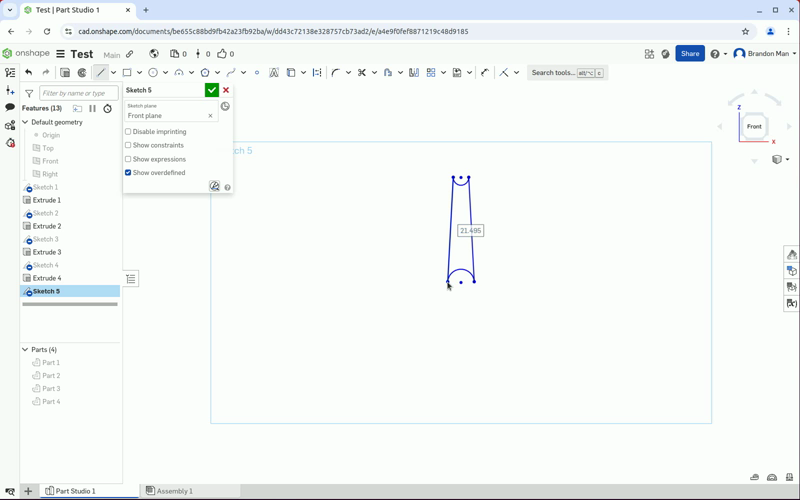
key(c)
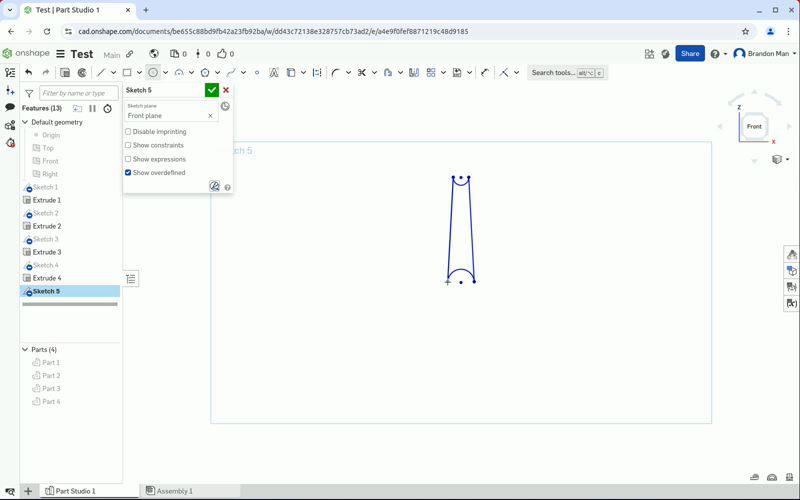
key_down(shift)
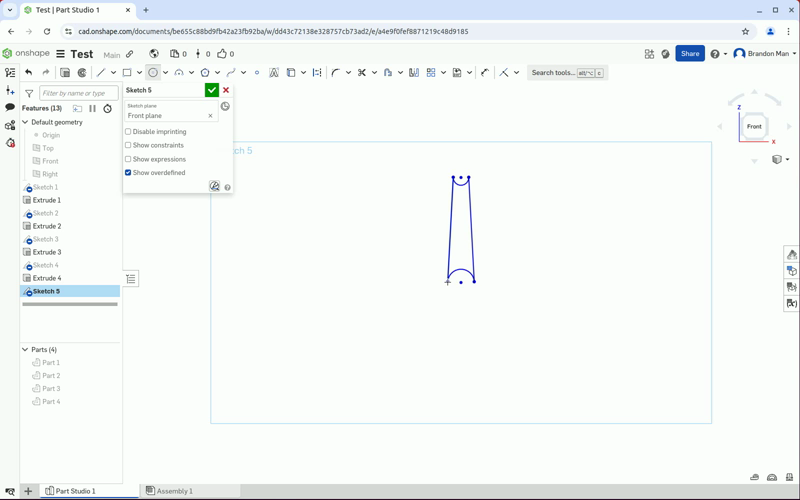
mouse_move(458, 252)
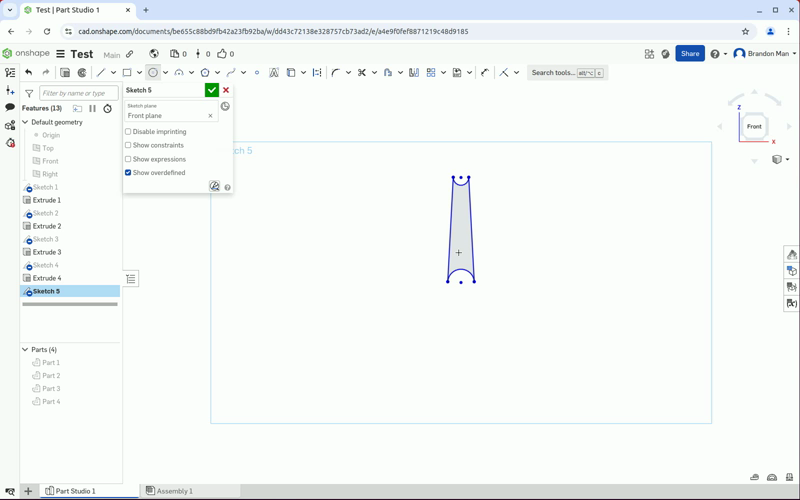
click(458, 252)
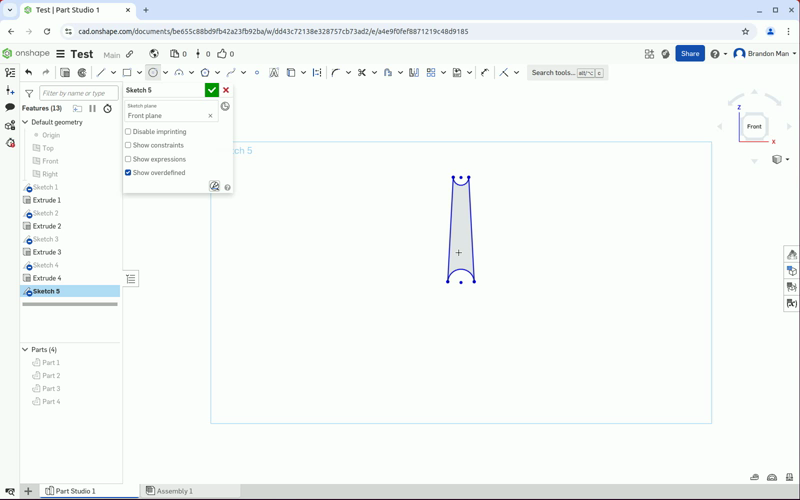
key_up(shift)
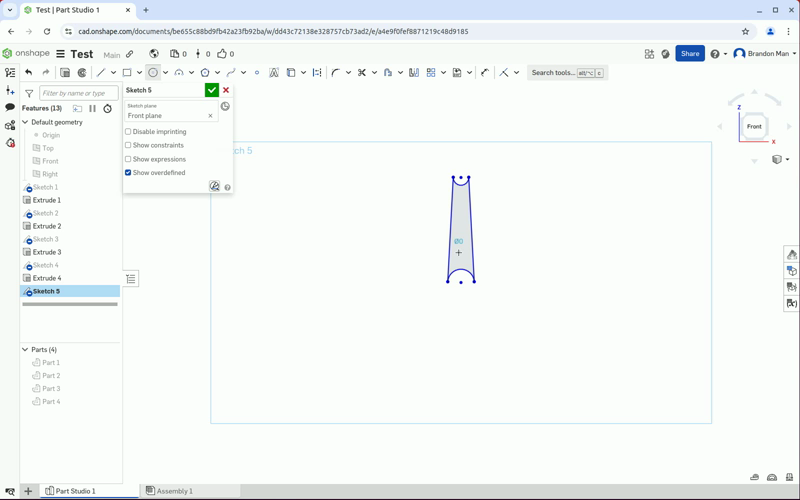
mouse_move(461, 252)
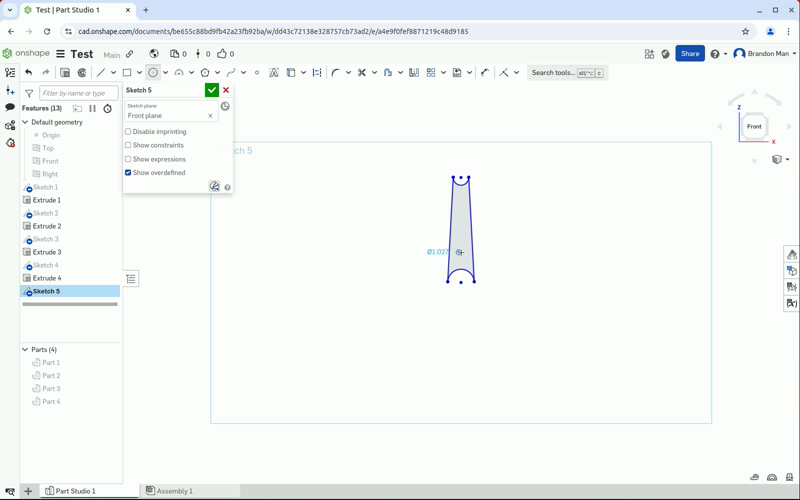
scroll(6)
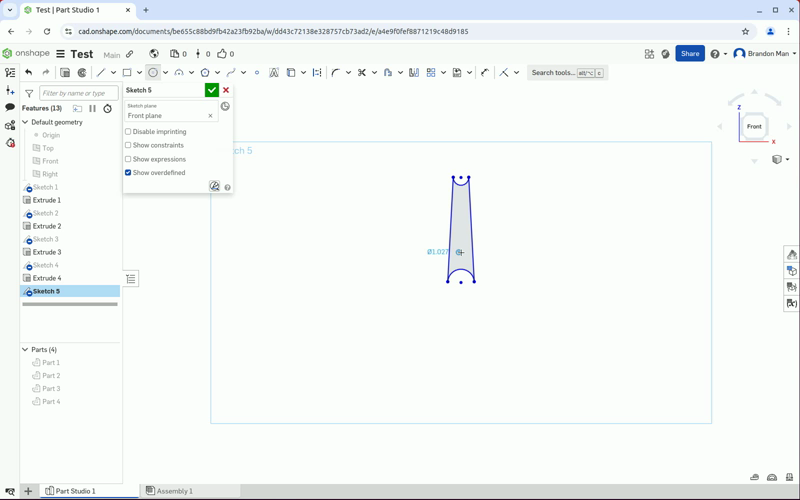
scroll(6)
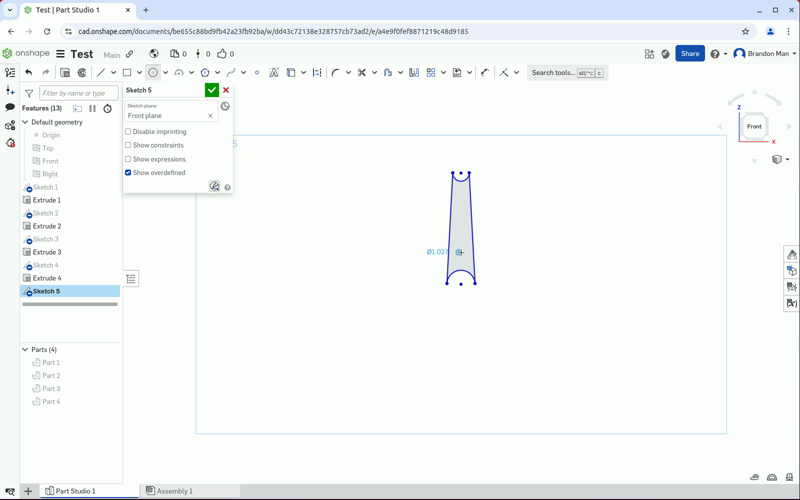
scroll(6)
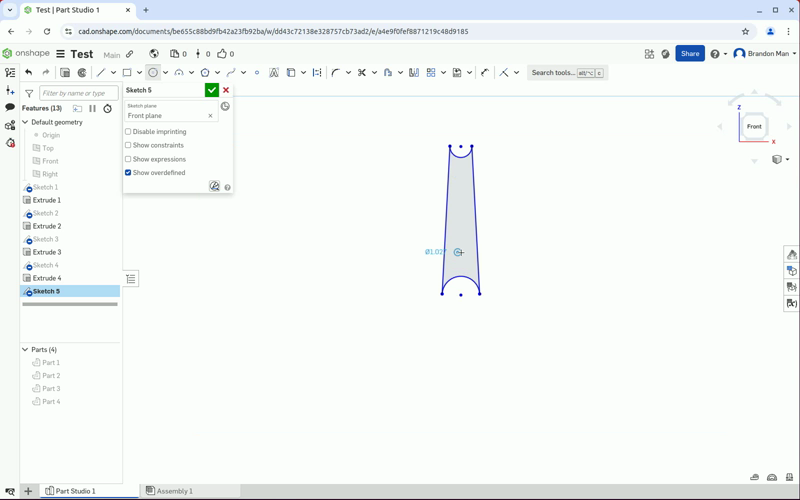
scroll(6)
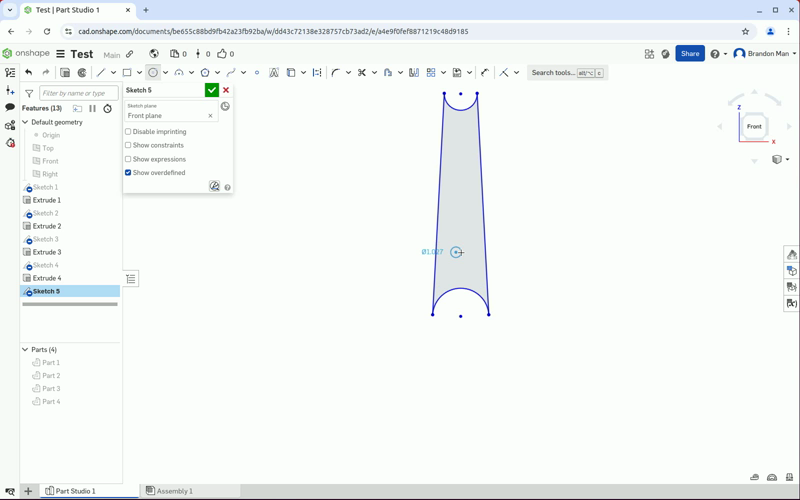
scroll(6)
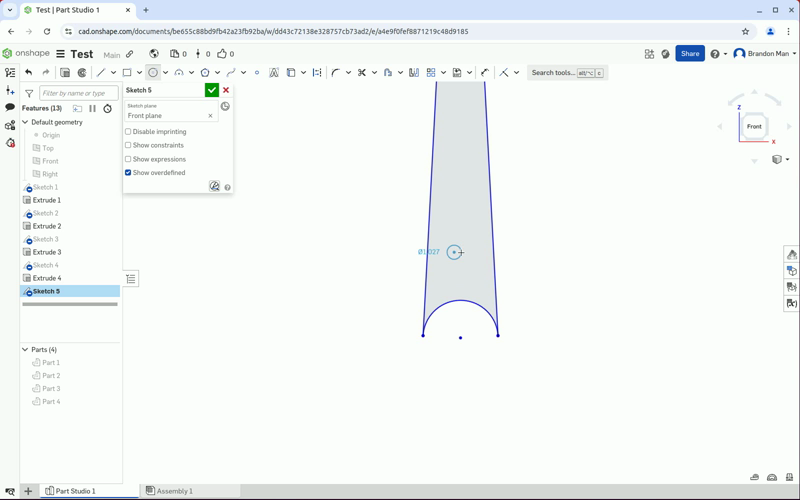
scroll(6)
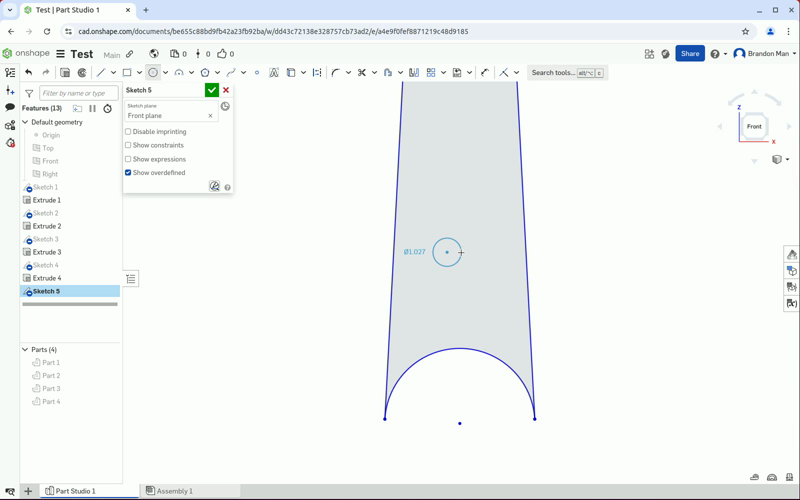
scroll(6)
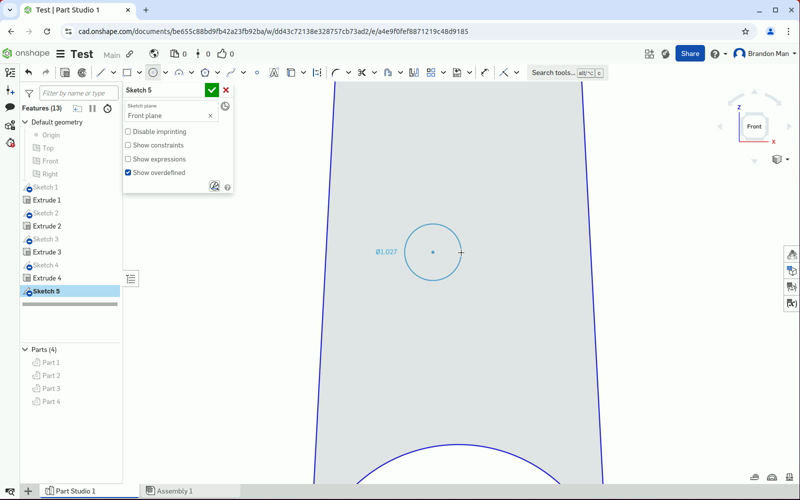
click(461, 252)
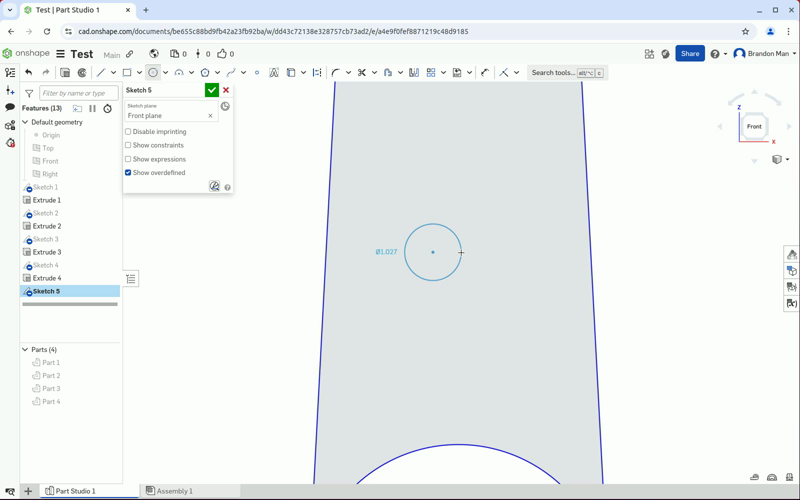
scroll(-6)
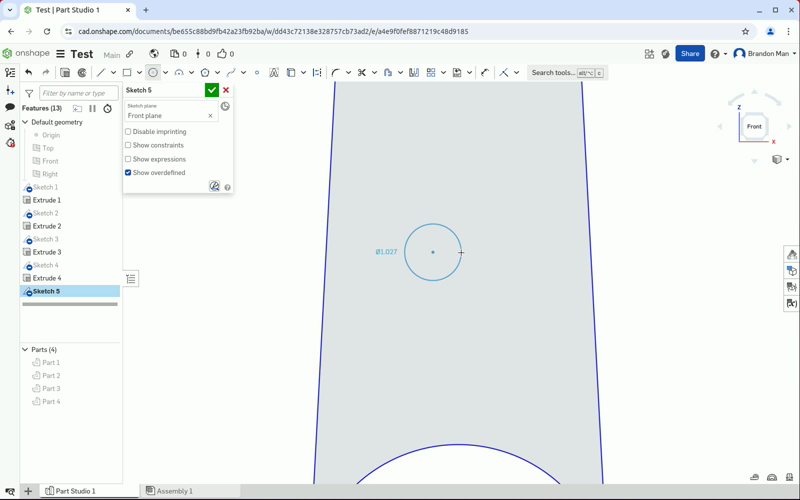
scroll(-6)
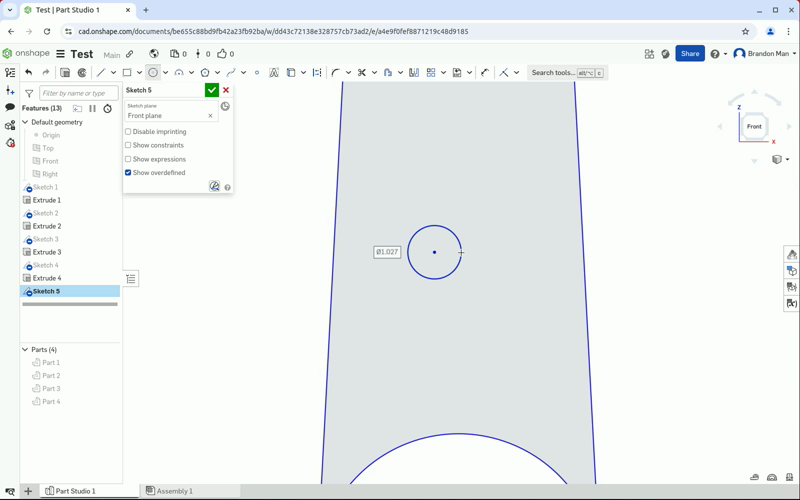
scroll(-6)
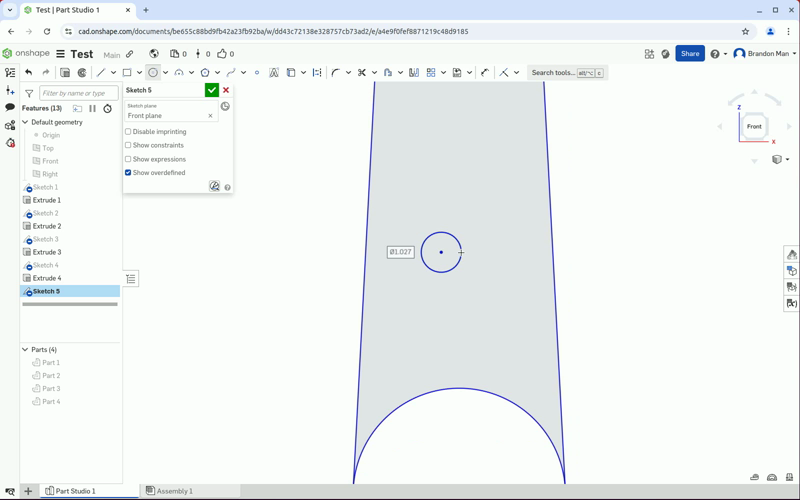
scroll(-6)
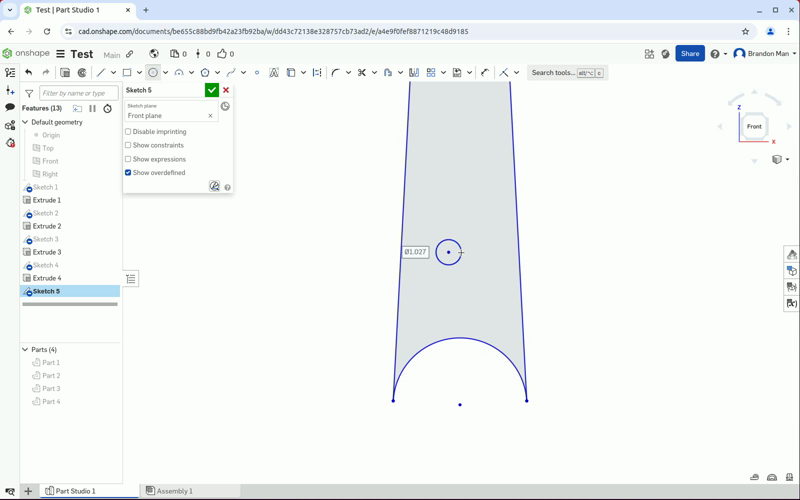
scroll(-6)
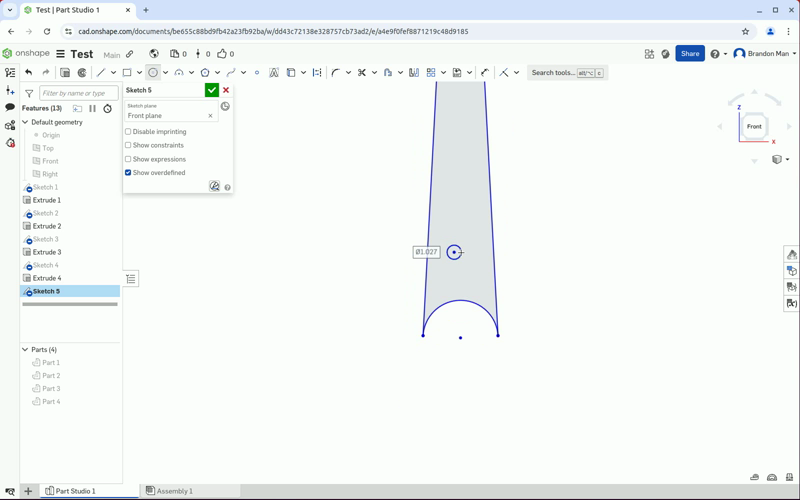
scroll(-6)
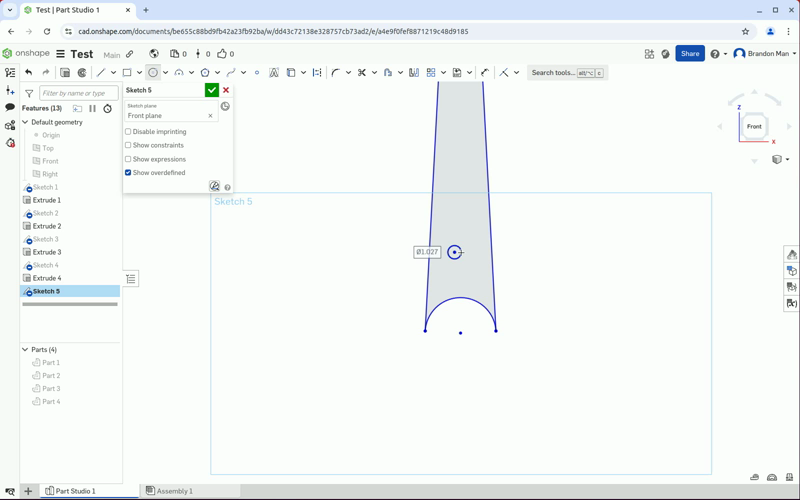
scroll(-6)
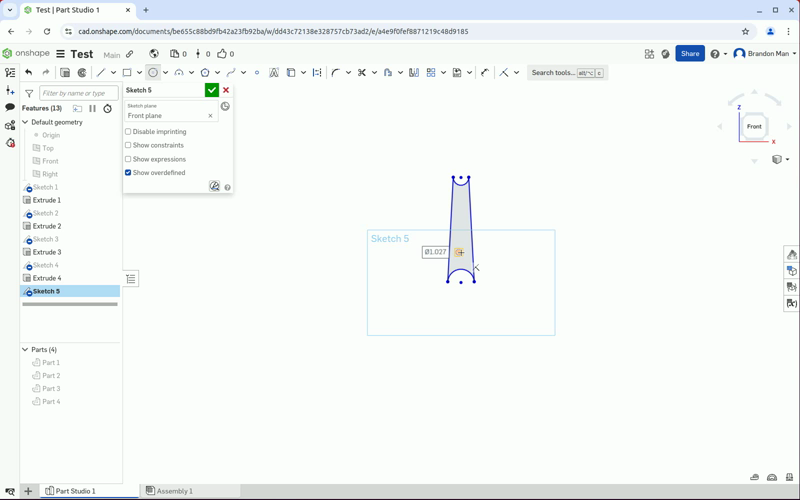
key(esc)
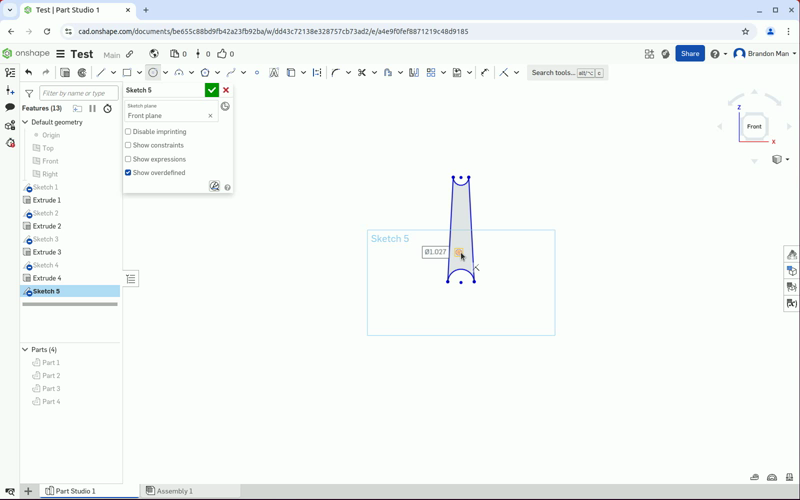
mouse_move(459, 220)
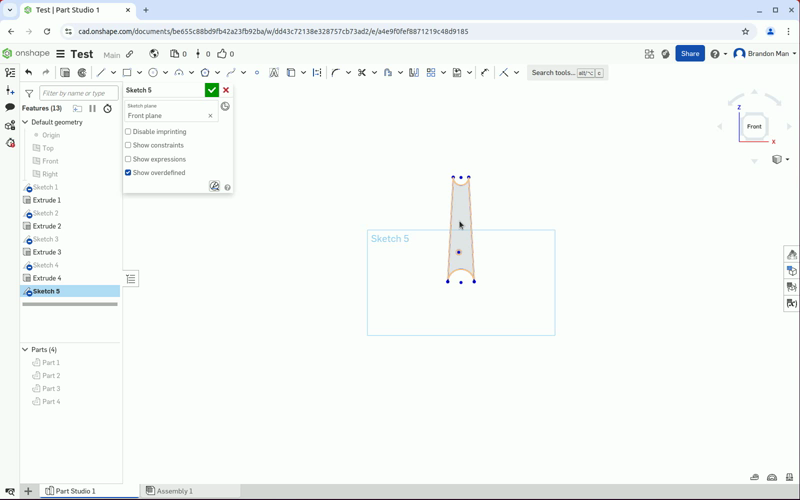
click(459, 220)
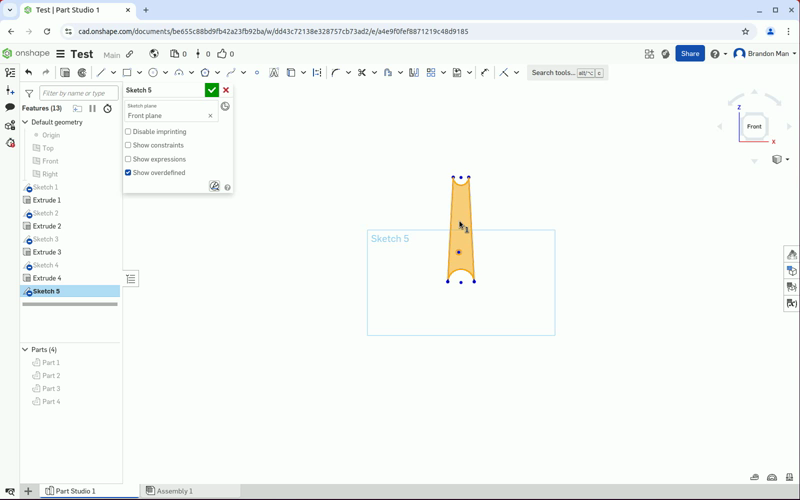
mouse_move(73, 352)
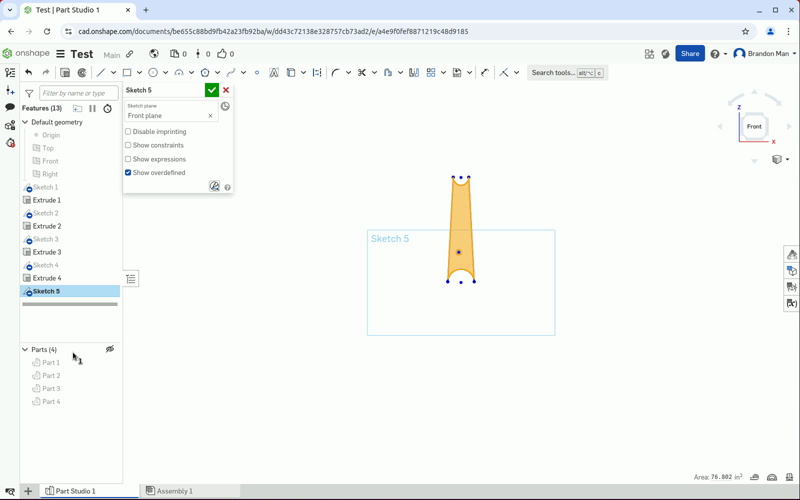
key(shift+y)
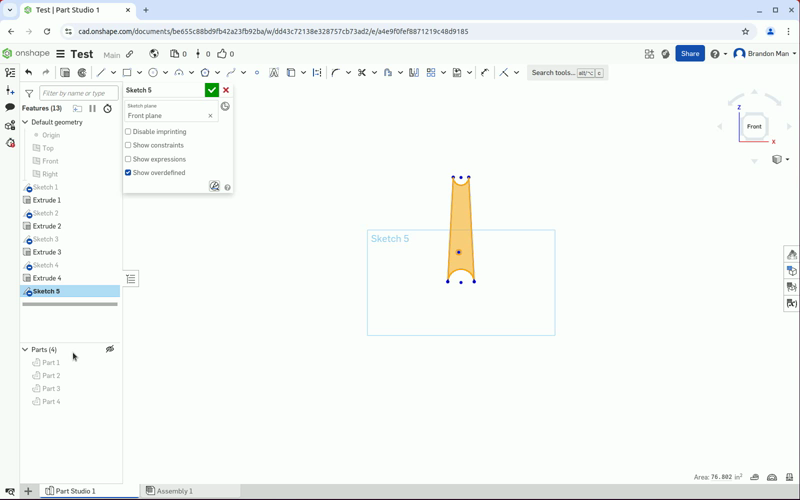
key(shift+e)
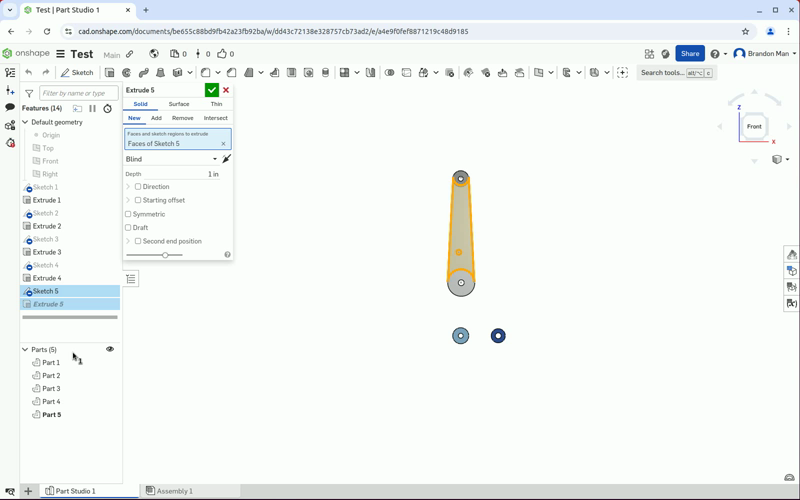
mouse_move(143, 106)
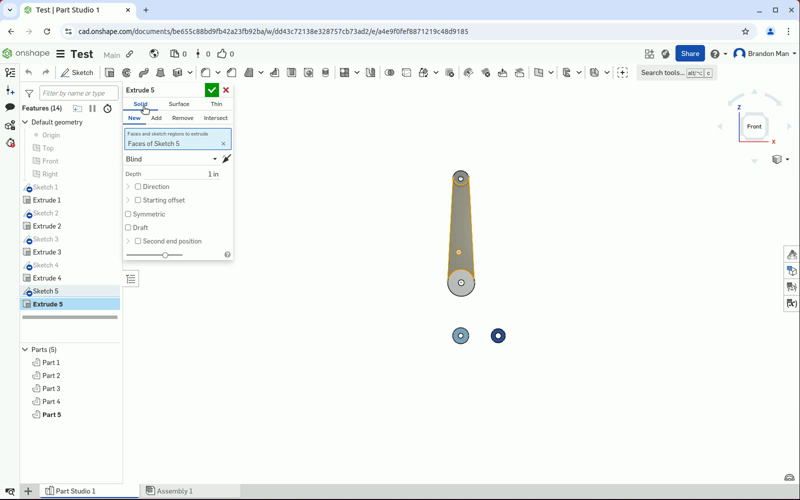
click(143, 106)
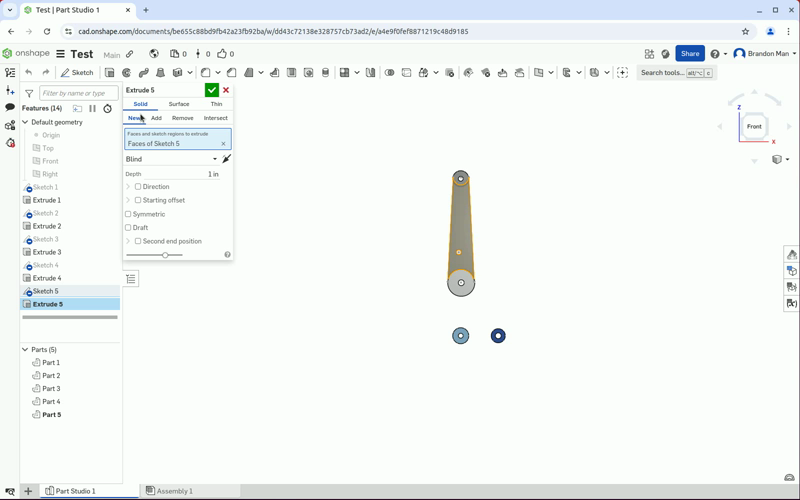
mouse_move(137, 120)
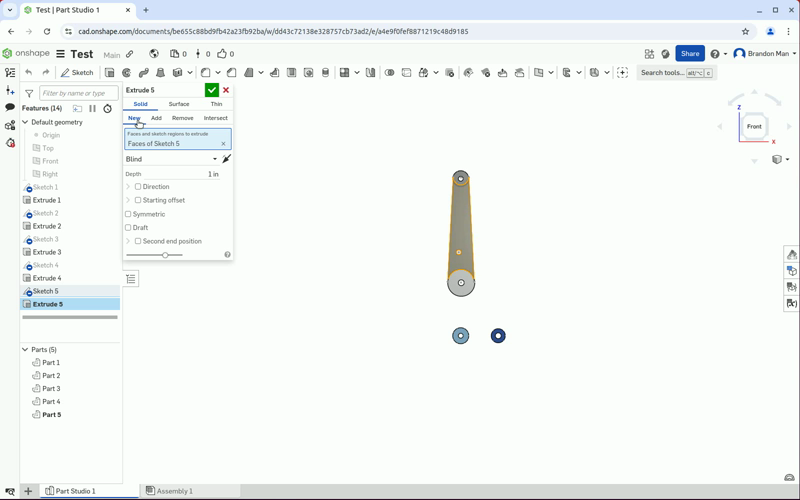
click(137, 120)
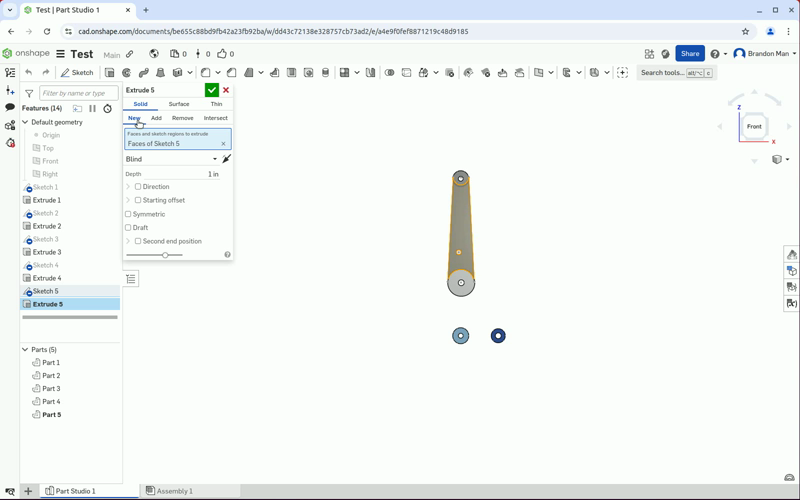
key(tab, 4)
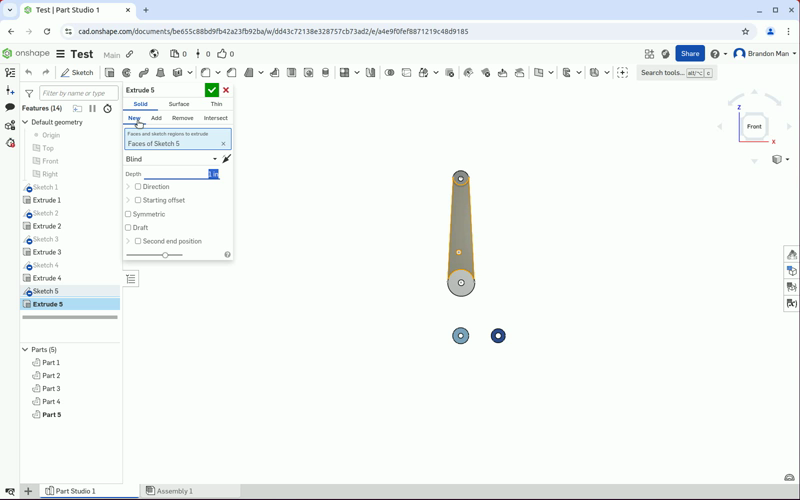
text(0.481)
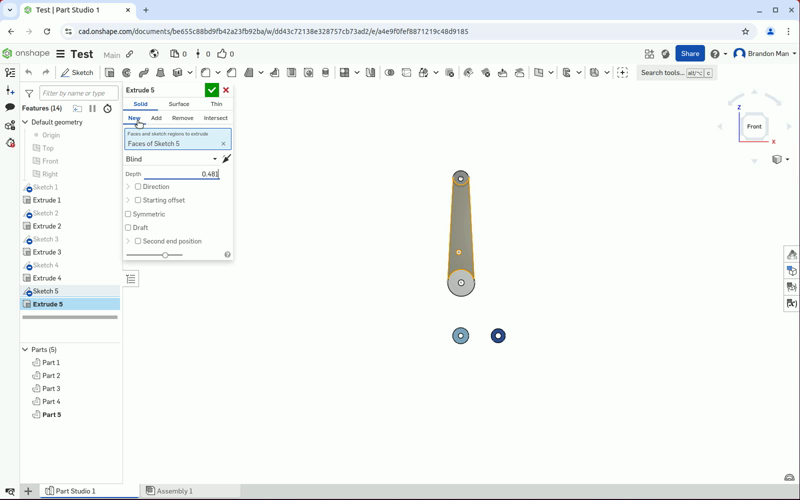
key(enter)
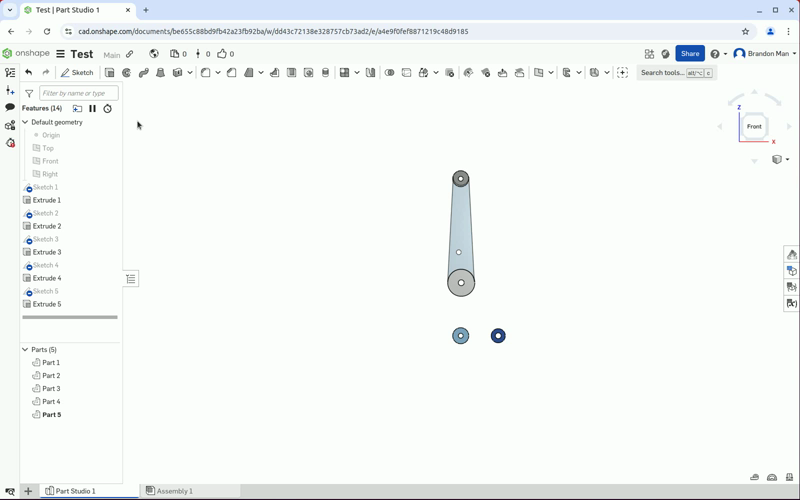
key(shift+h)
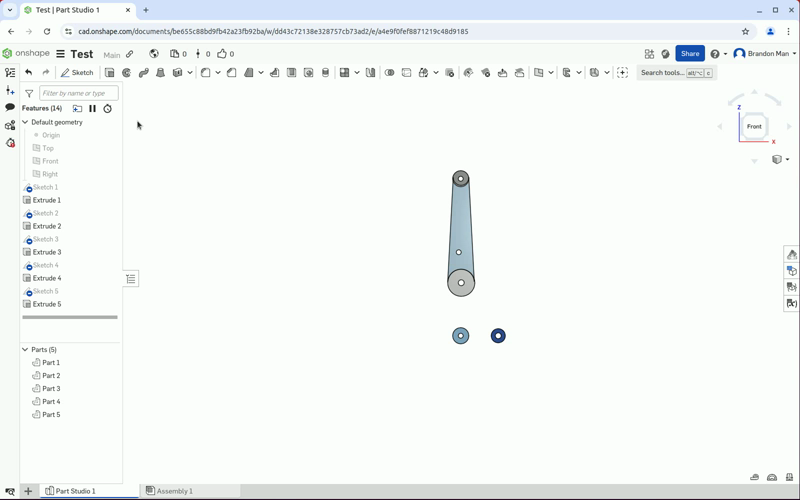
key(shift+h)
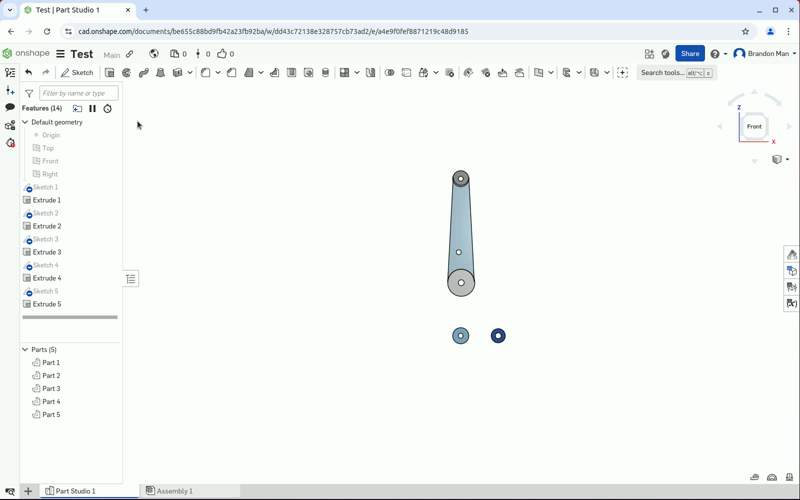
mouse_move(73, 189)
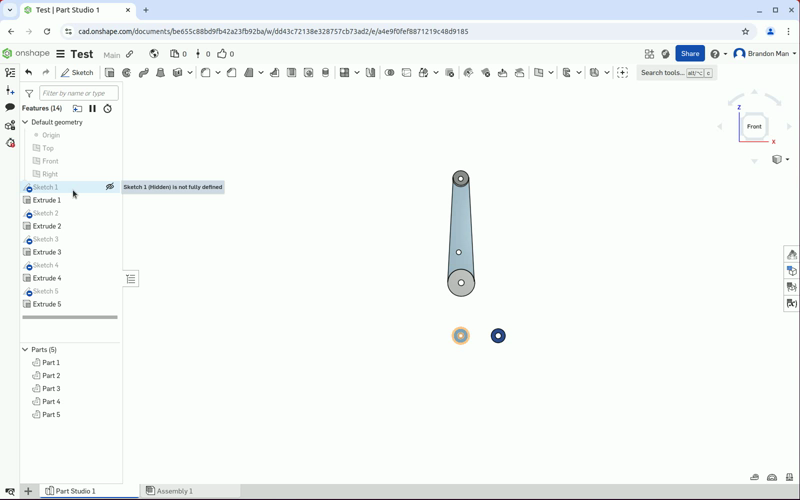
click(73, 189)
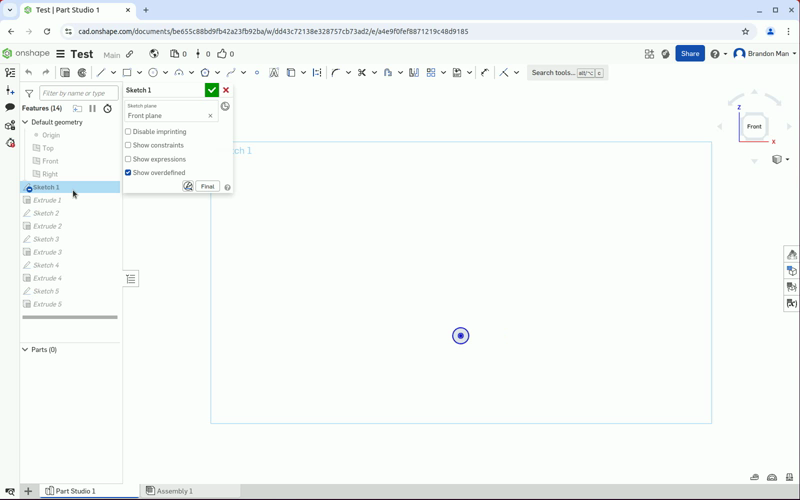
mouse_move(229, 92)
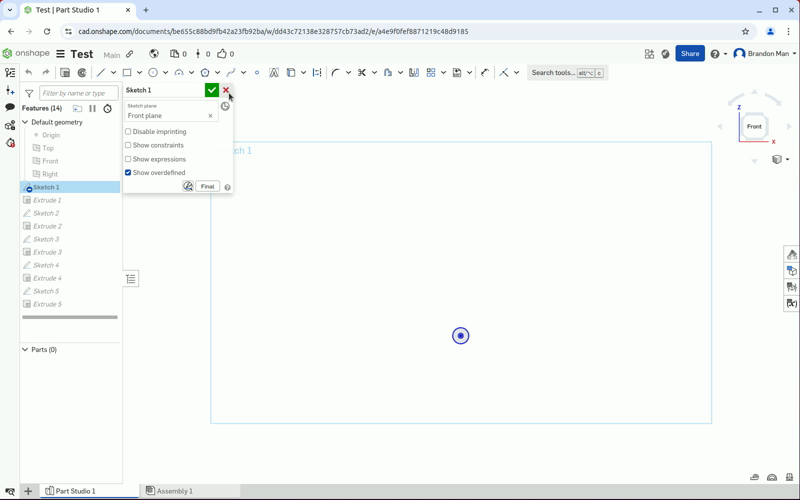
click(229, 92)
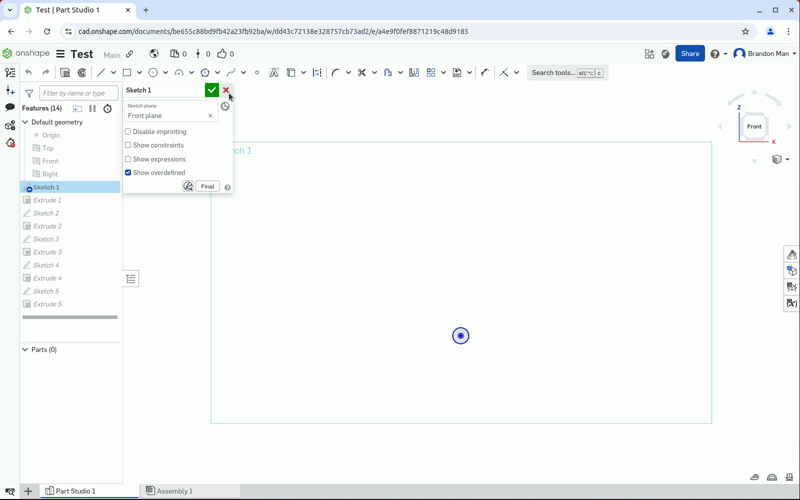
key(shift+s)
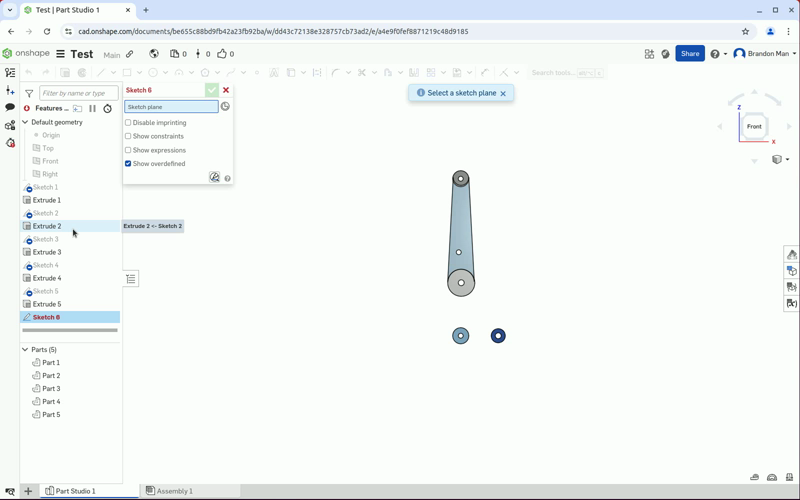
scroll(3)
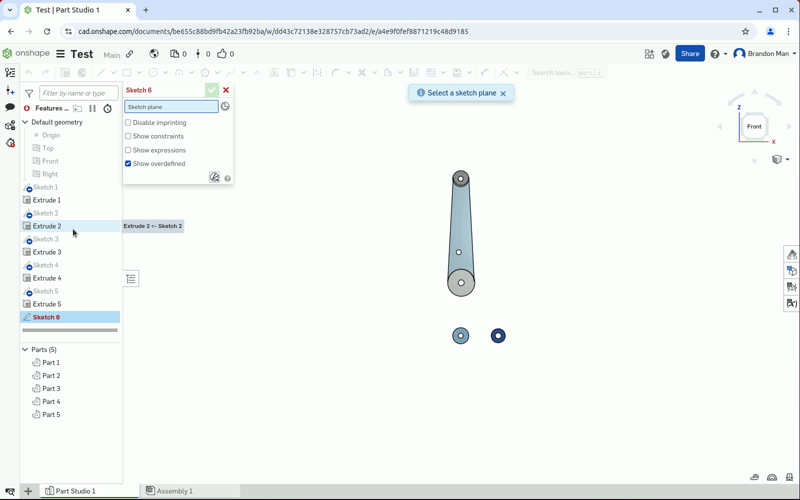
mouse_move(73, 163)
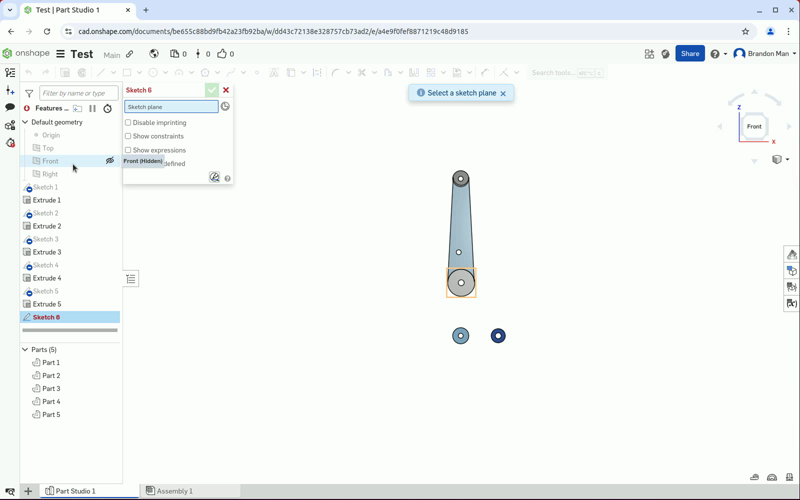
click(73, 163)
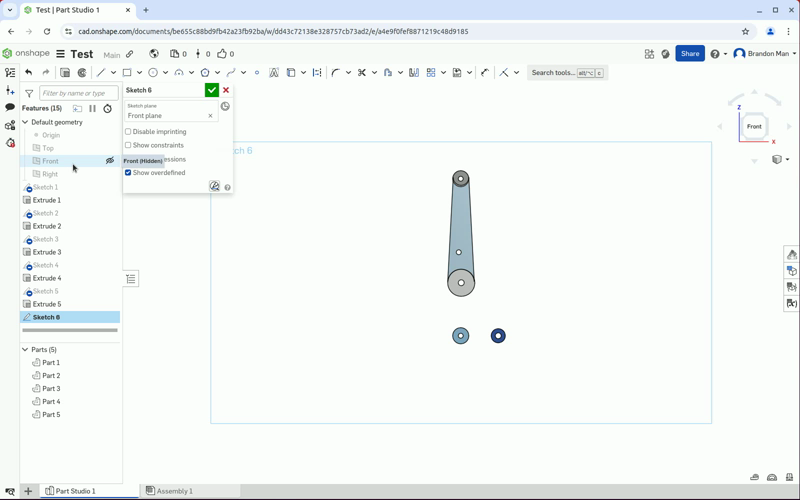
mouse_move(73, 352)
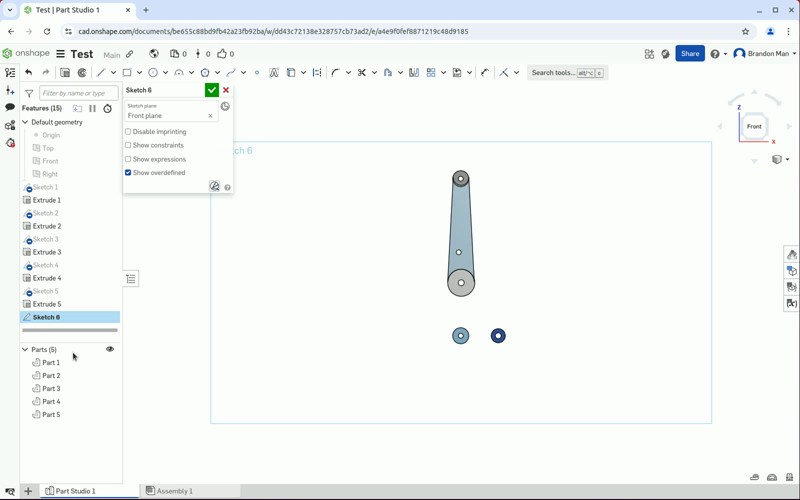
key(y)
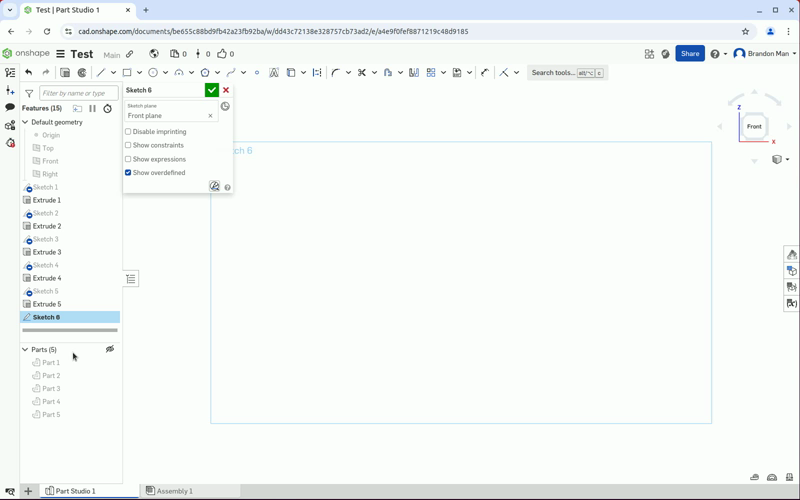
key(l)
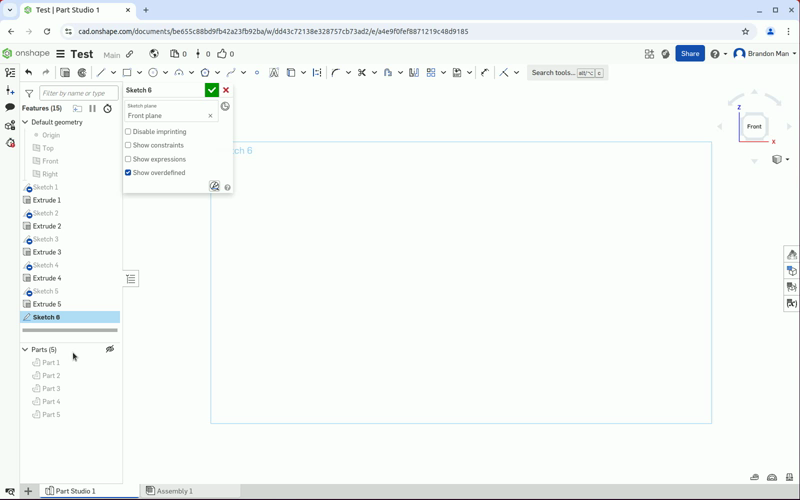
key_down(shift)
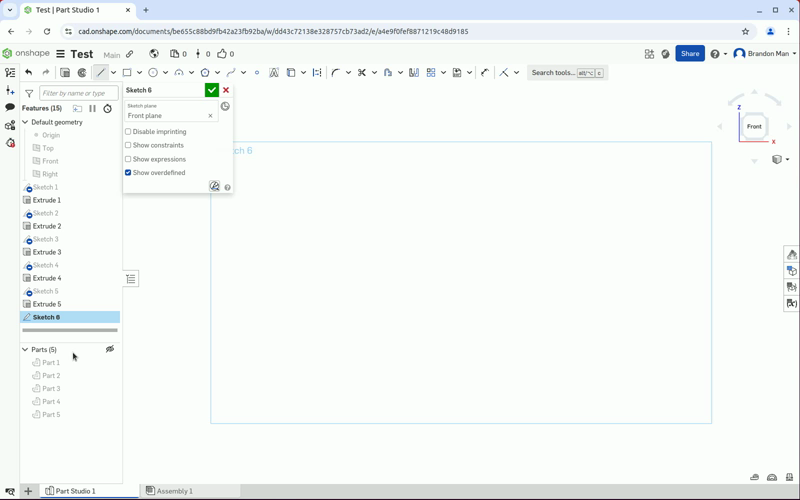
mouse_move(447, 284)
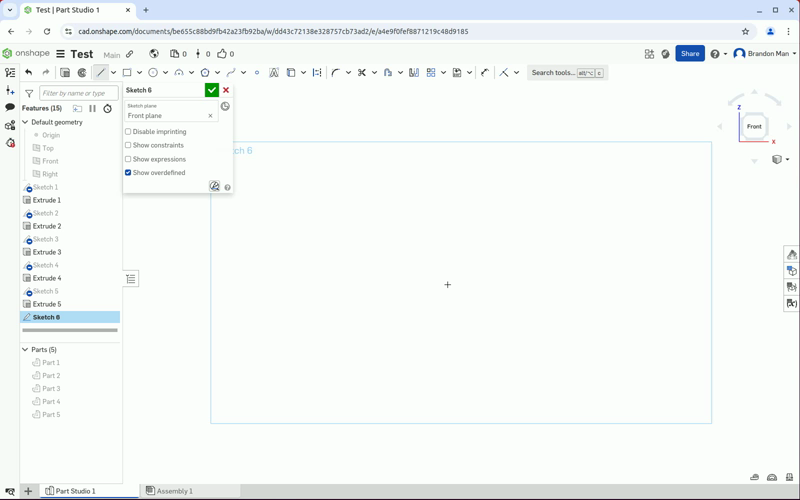
click(447, 284)
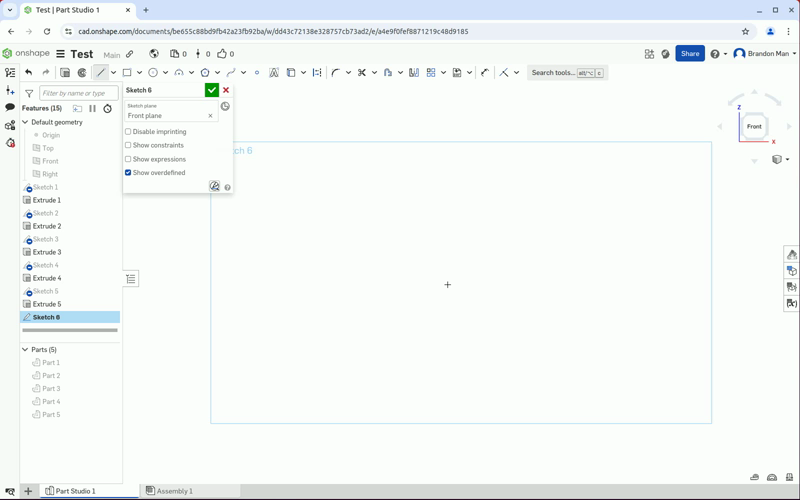
key_up(shift)
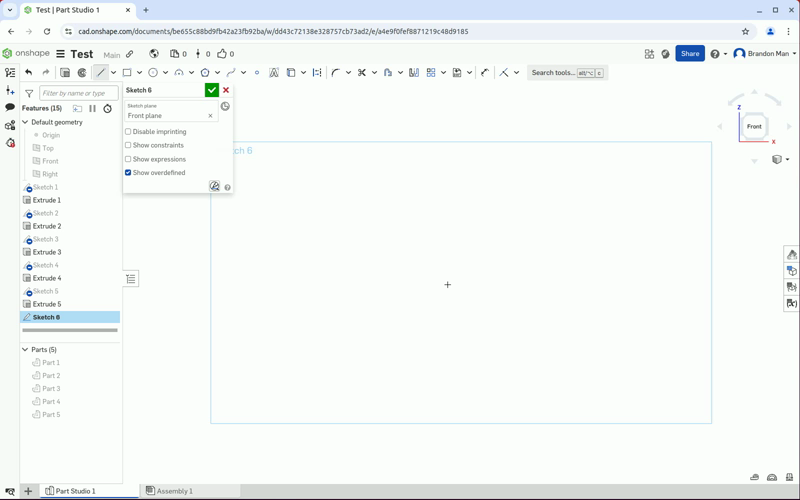
key_down(shift)
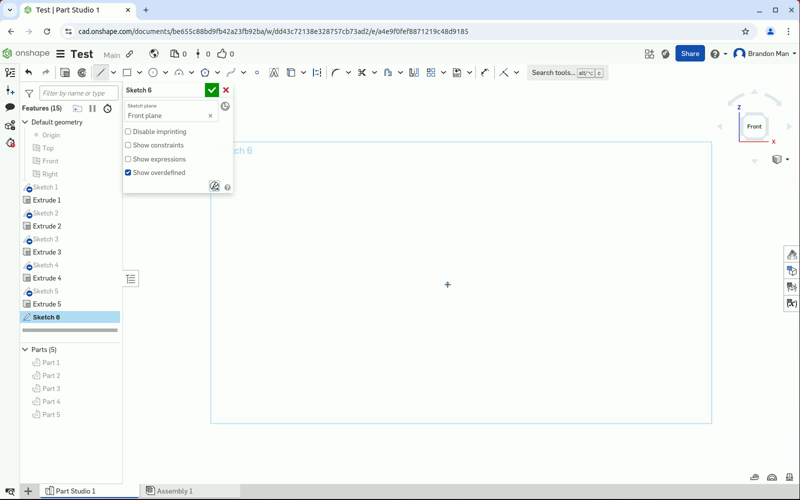
mouse_move(477, 284)
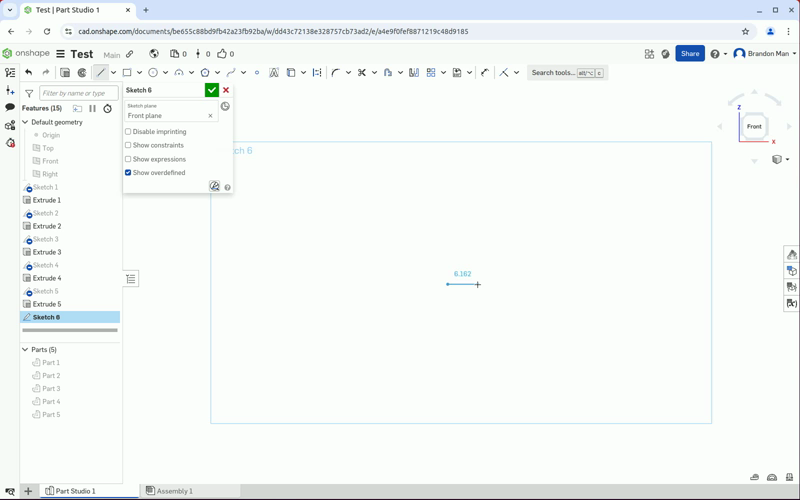
mouse_move(453, 336)
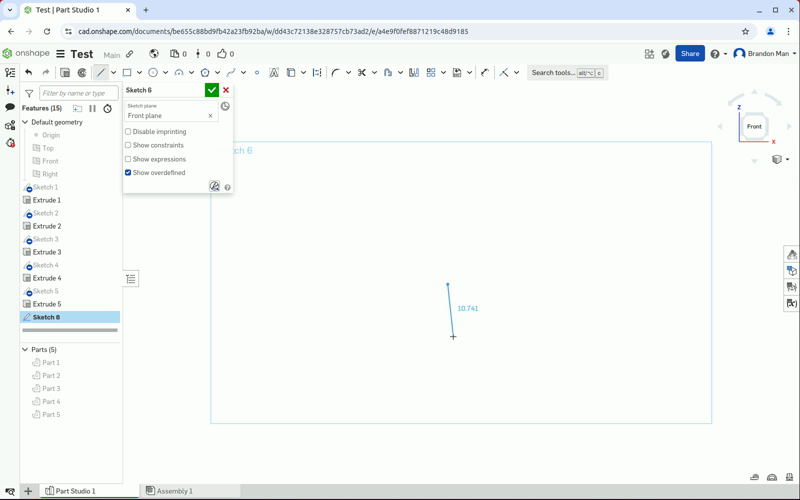
click(453, 336)
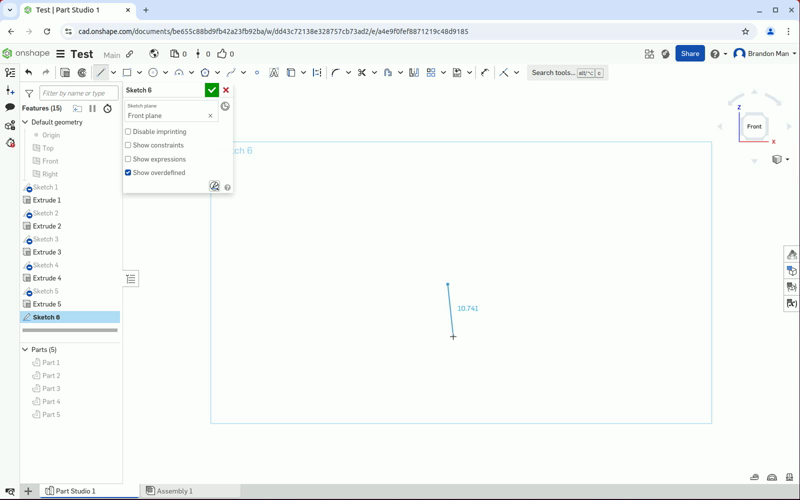
key_up(shift)
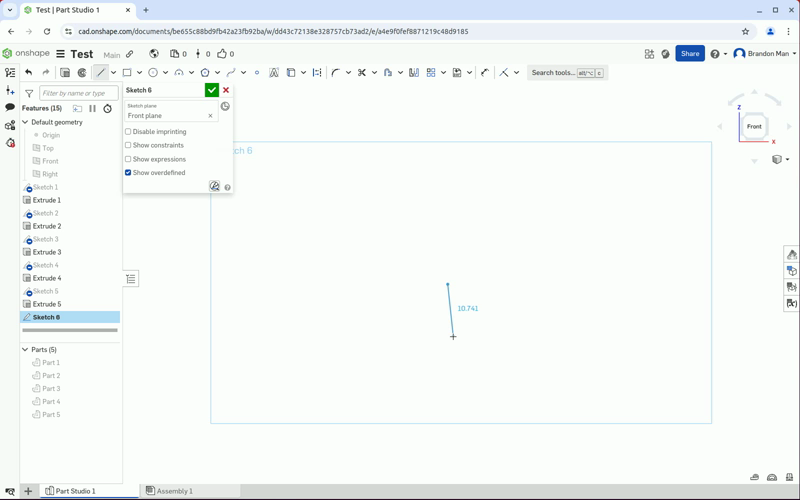
key(esc)
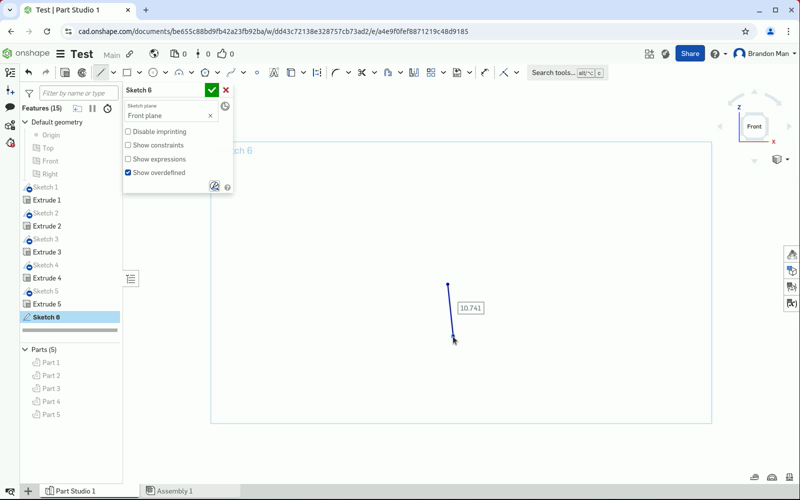
key(a)
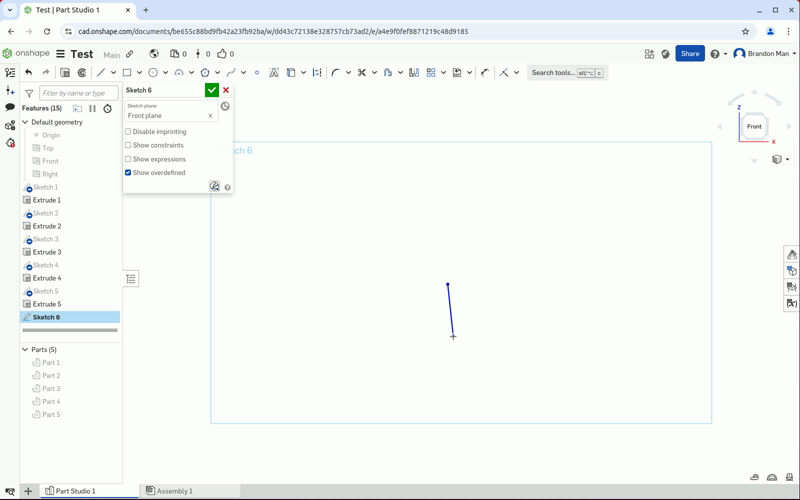
mouse_move(453, 336)
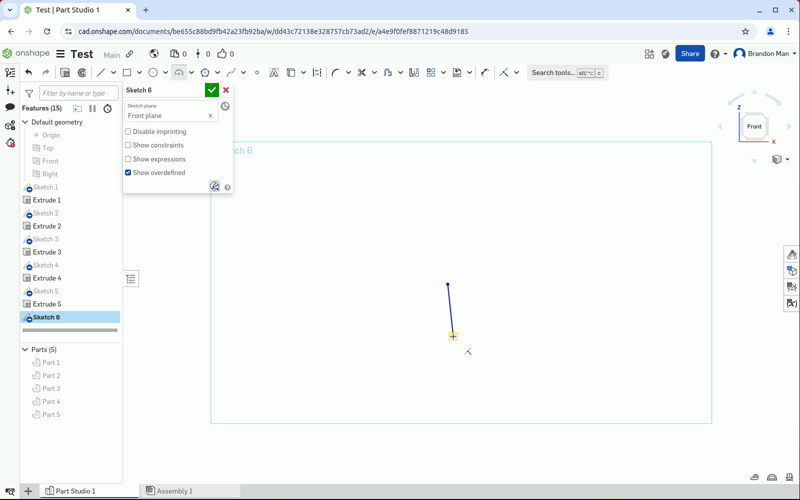
click(453, 336)
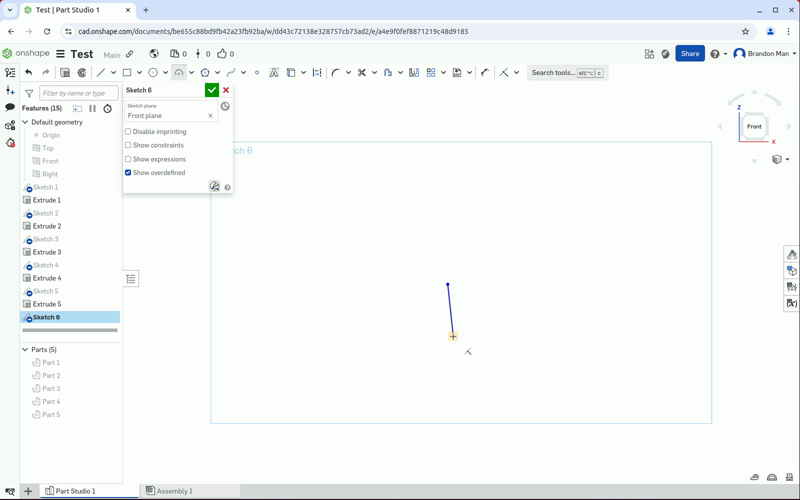
key_down(shift)
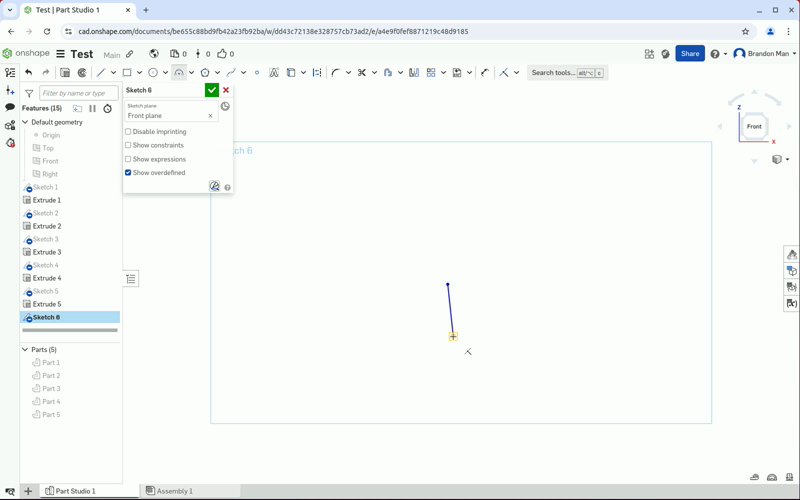
mouse_move(461, 343)
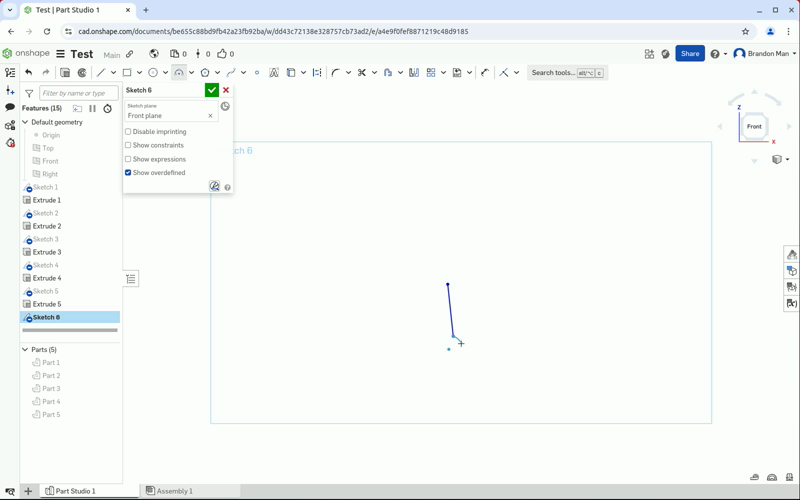
click(461, 343)
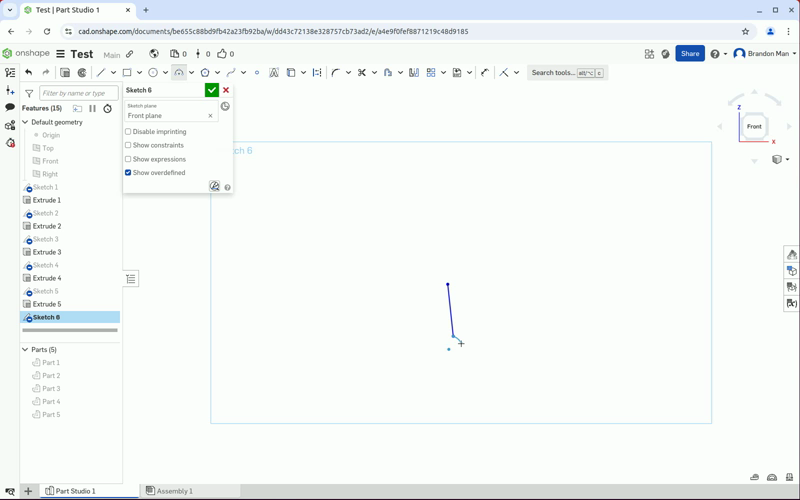
mouse_move(465, 329)
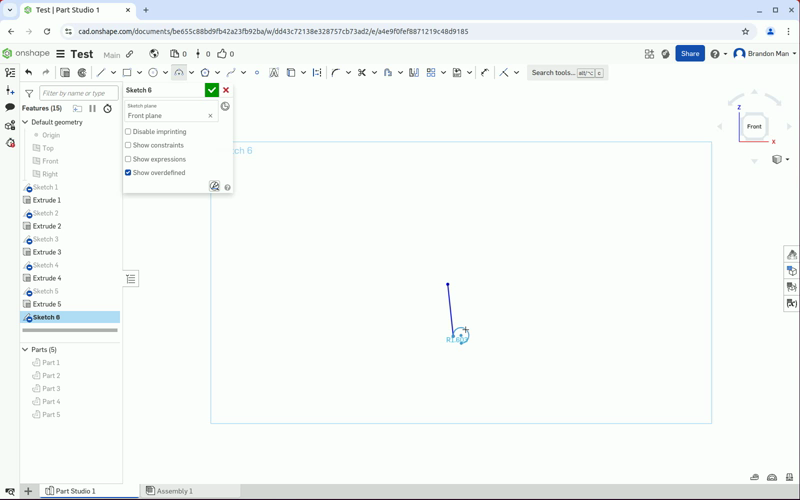
click(465, 329)
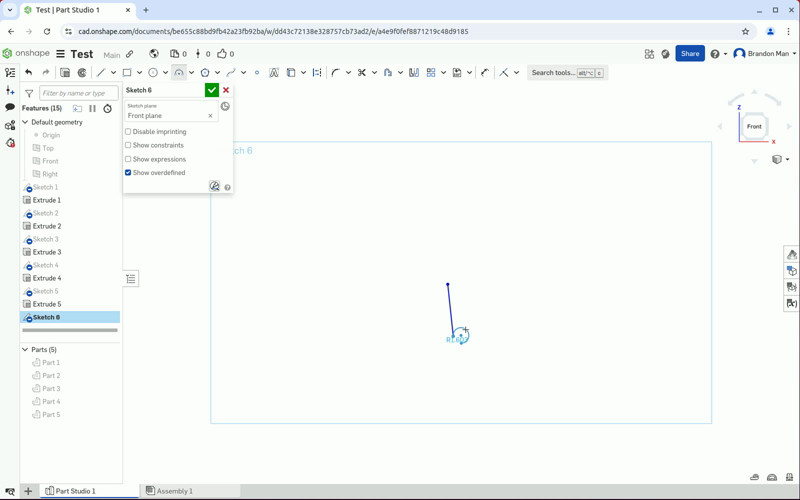
key_up(shift)
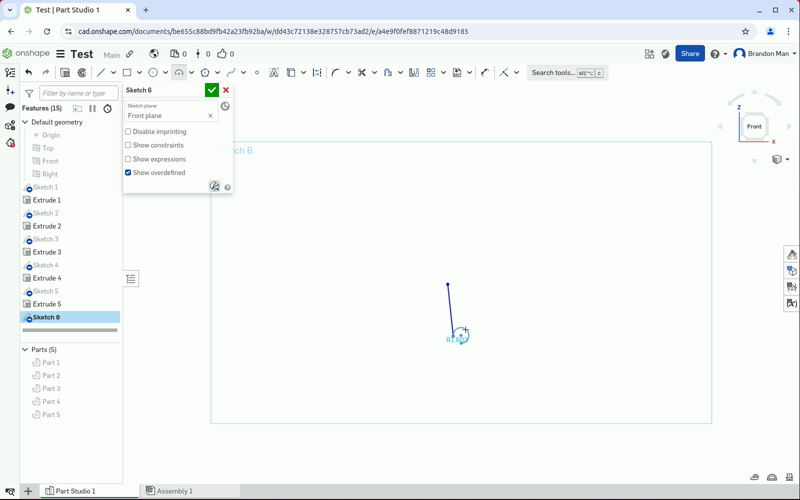
key(esc)
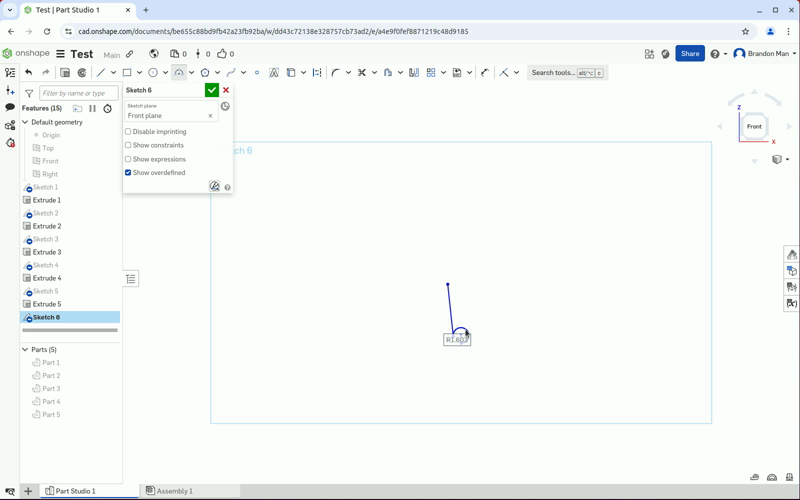
key(l)
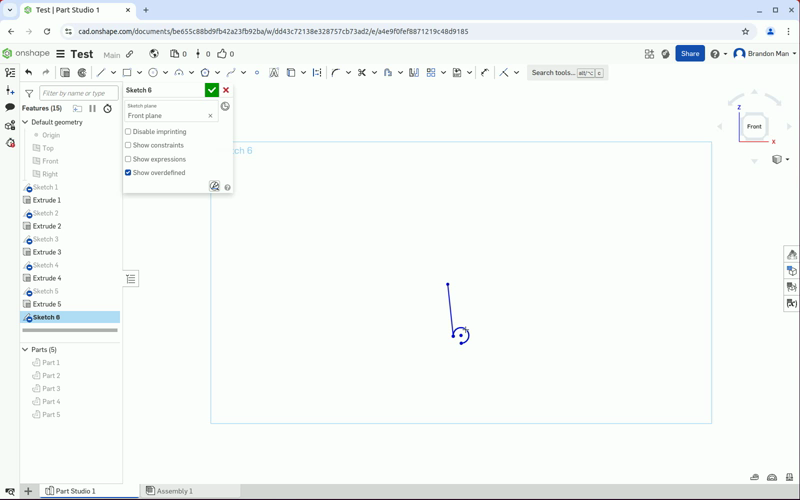
mouse_move(461, 343)
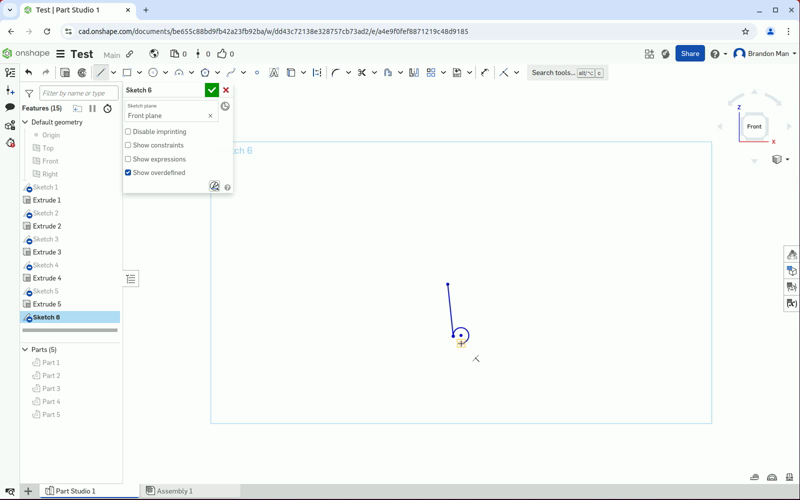
click(461, 343)
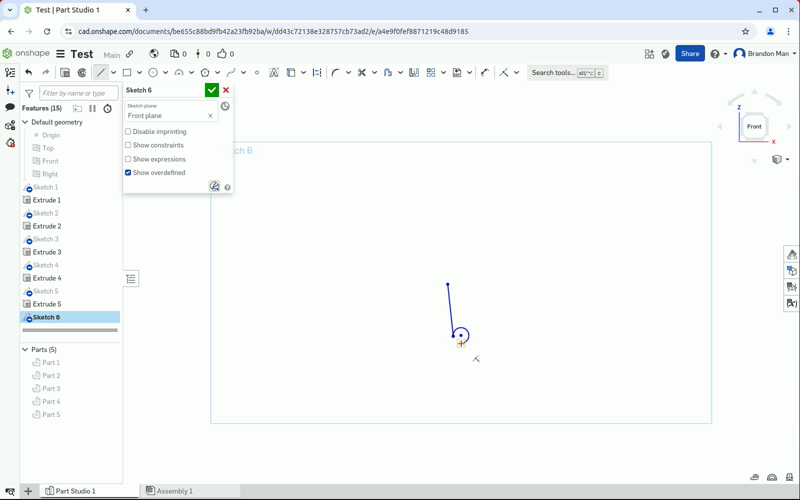
key_down(shift)
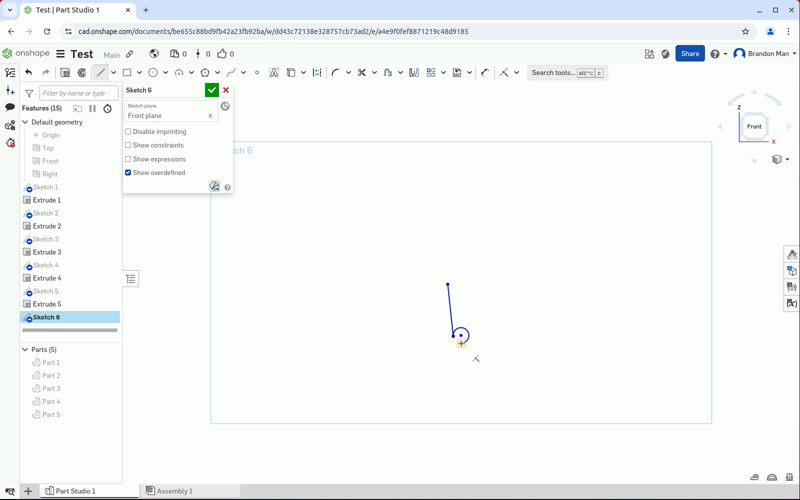
mouse_move(491, 343)
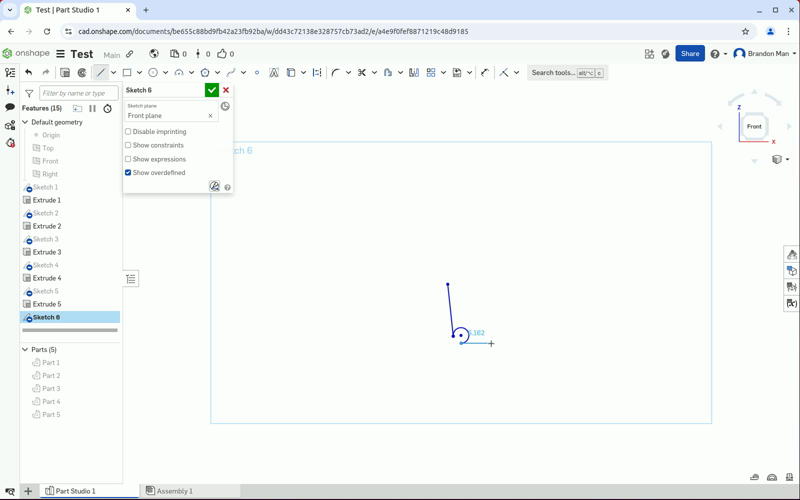
mouse_move(498, 342)
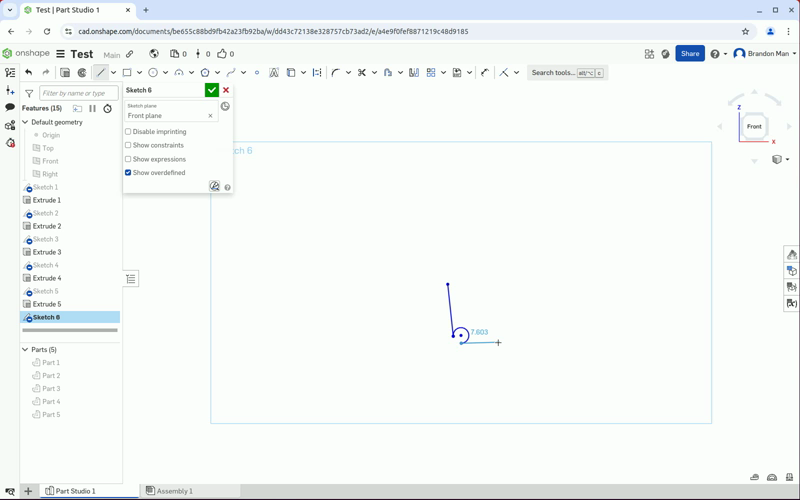
click(498, 342)
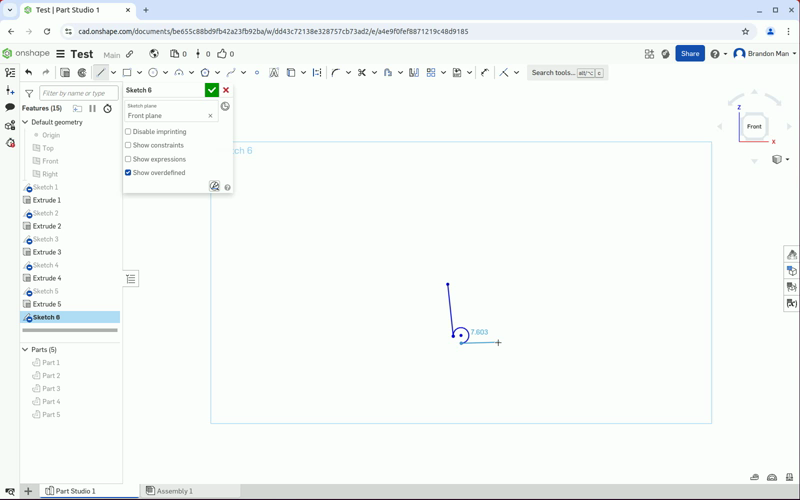
key_up(shift)
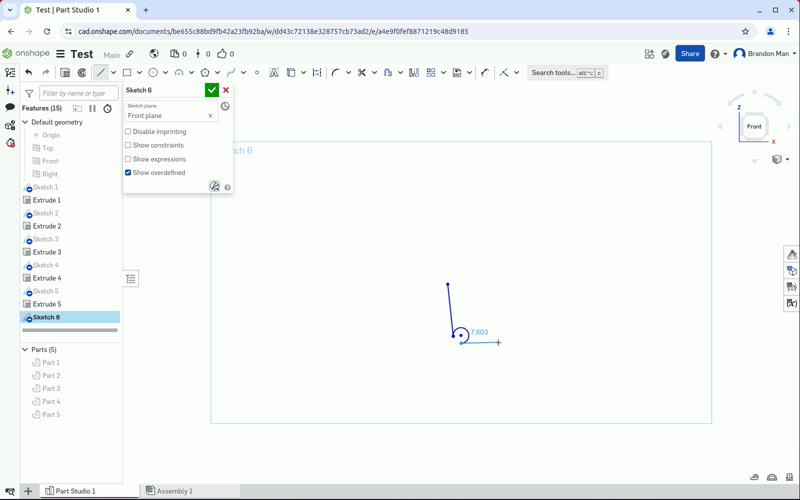
key(esc)
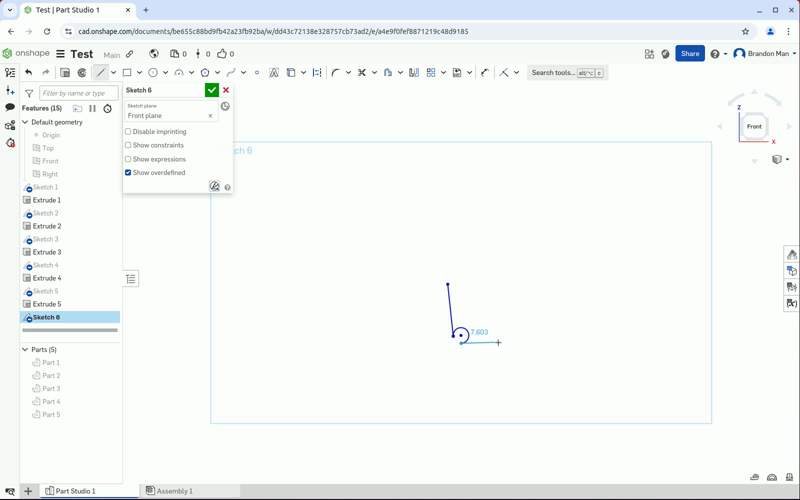
key(a)
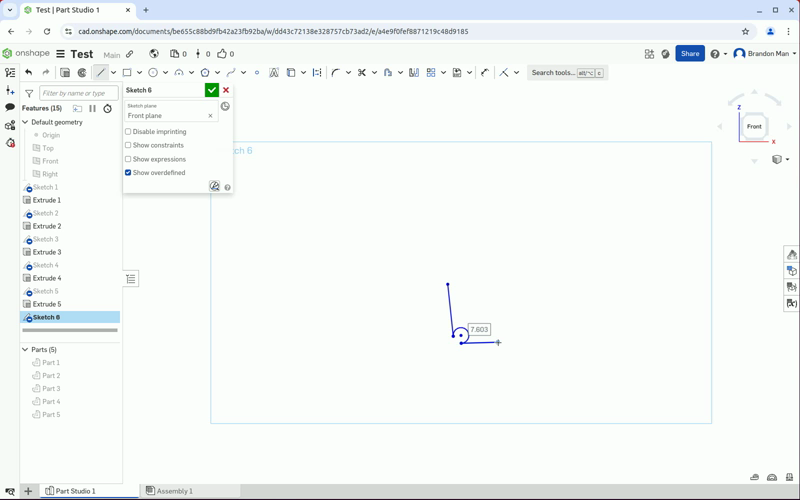
mouse_move(498, 342)
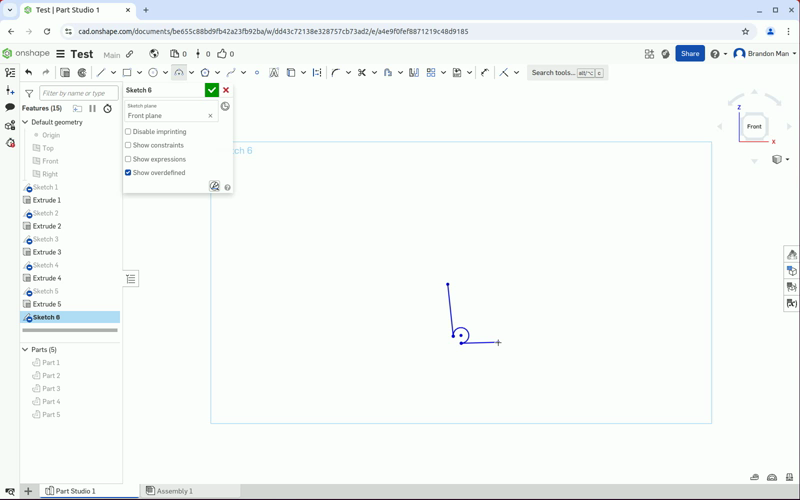
click(498, 342)
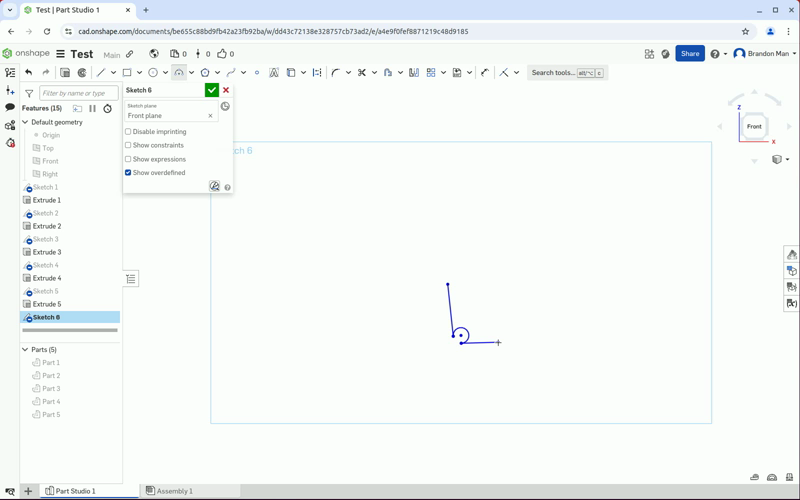
key_down(shift)
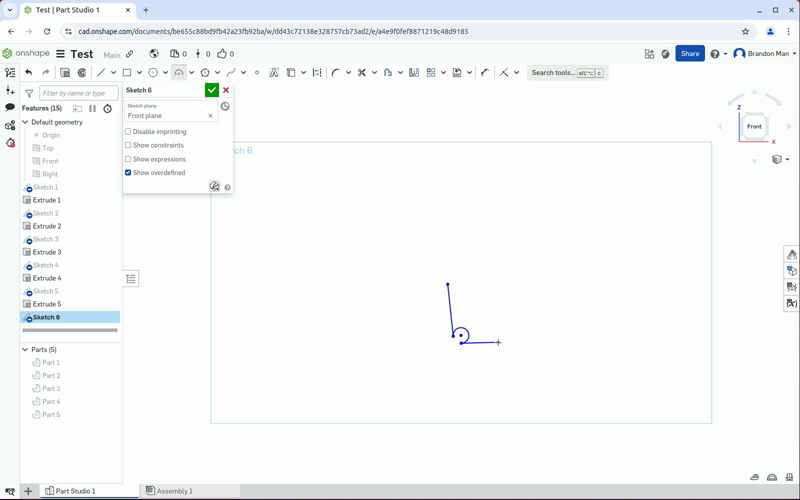
mouse_move(498, 328)
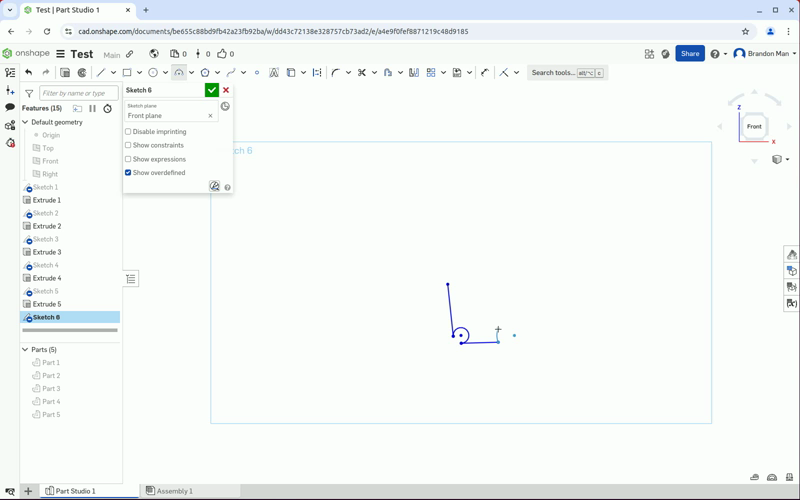
click(498, 328)
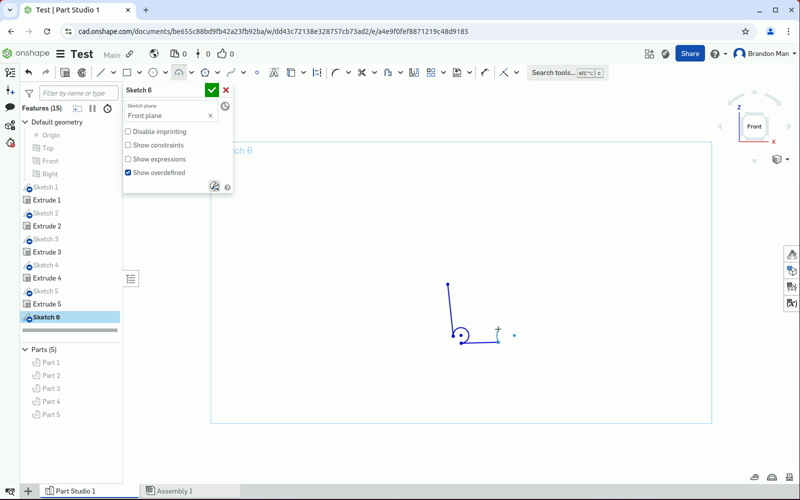
mouse_move(491, 335)
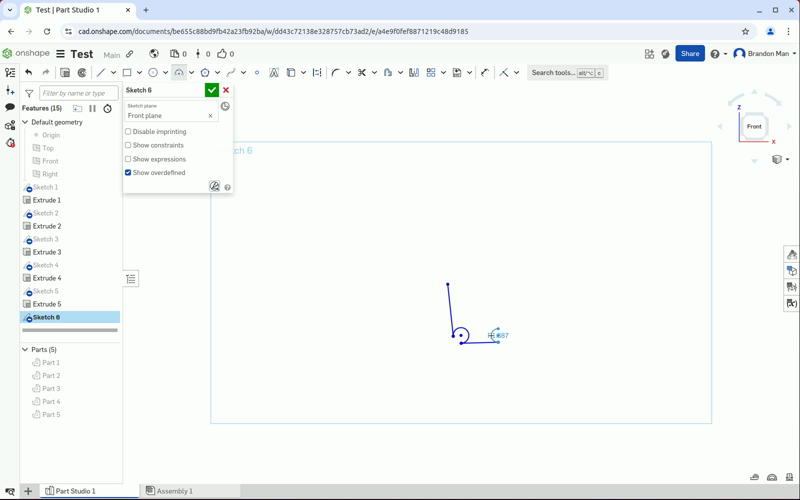
click(491, 335)
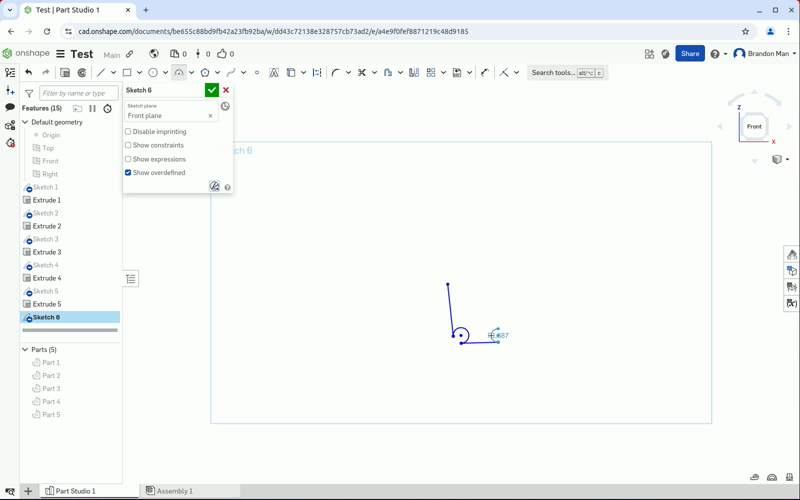
key_up(shift)
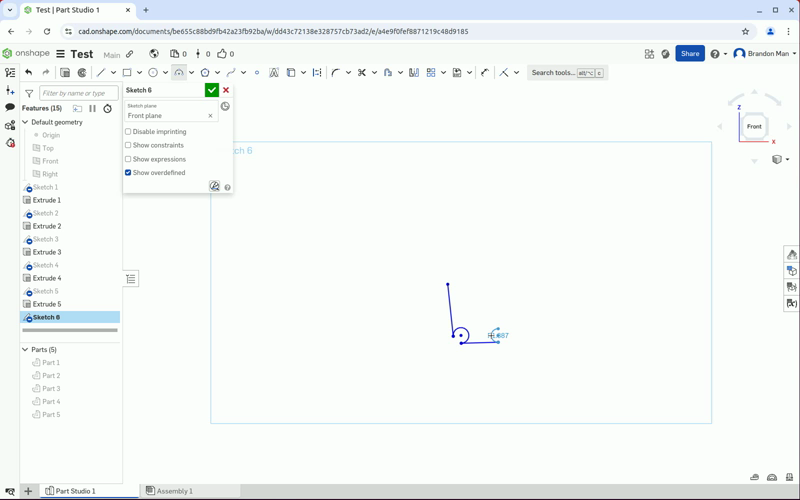
key(esc)
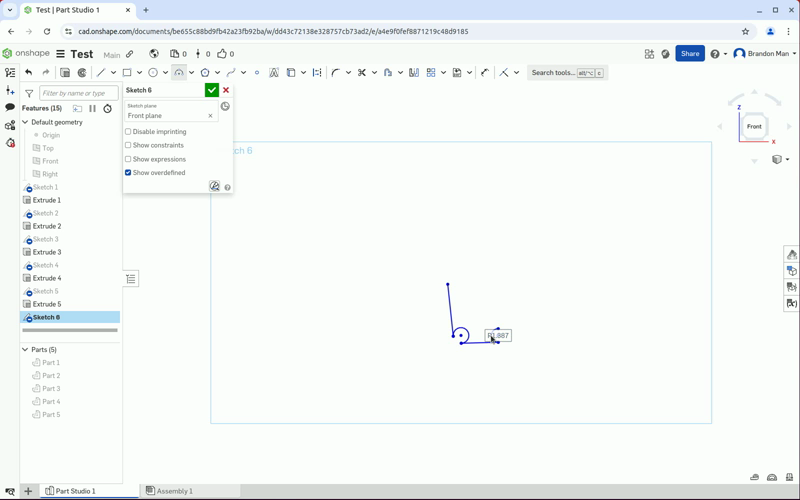
key(l)
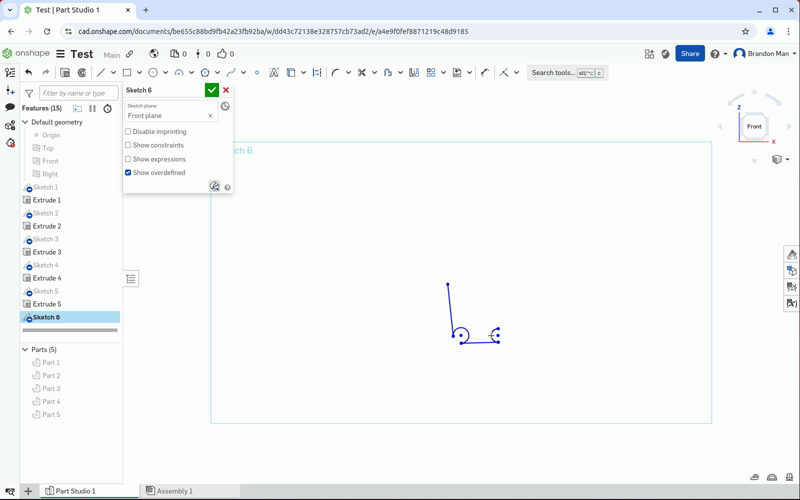
mouse_move(498, 328)
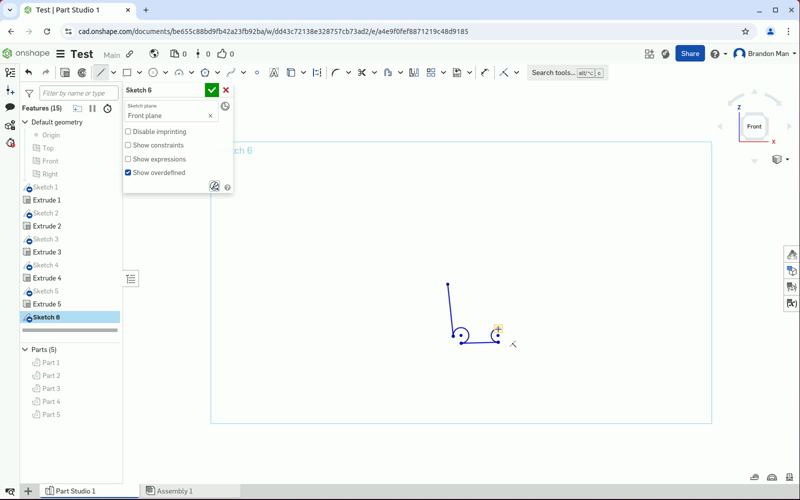
click(498, 328)
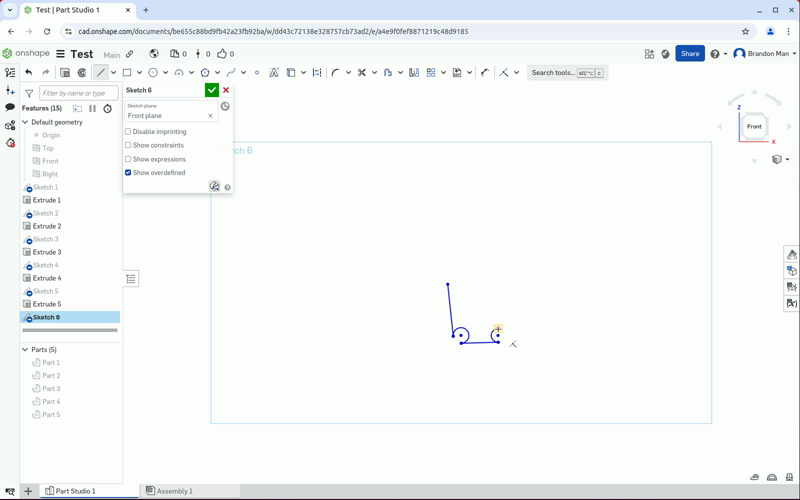
key_down(shift)
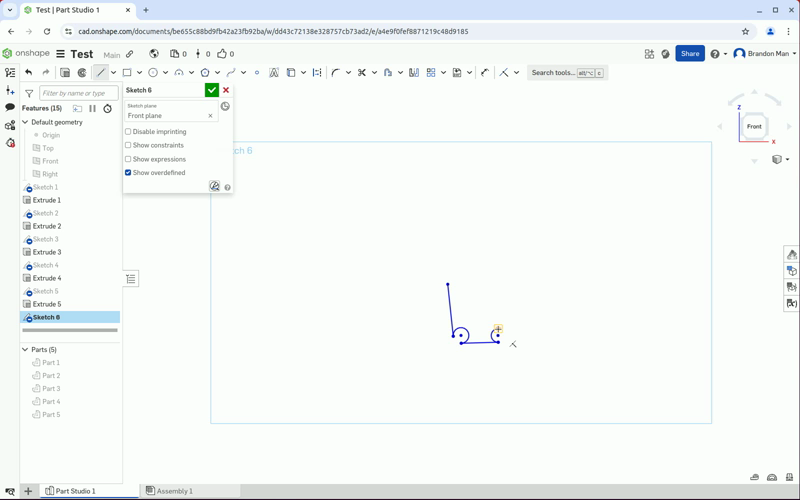
mouse_move(528, 328)
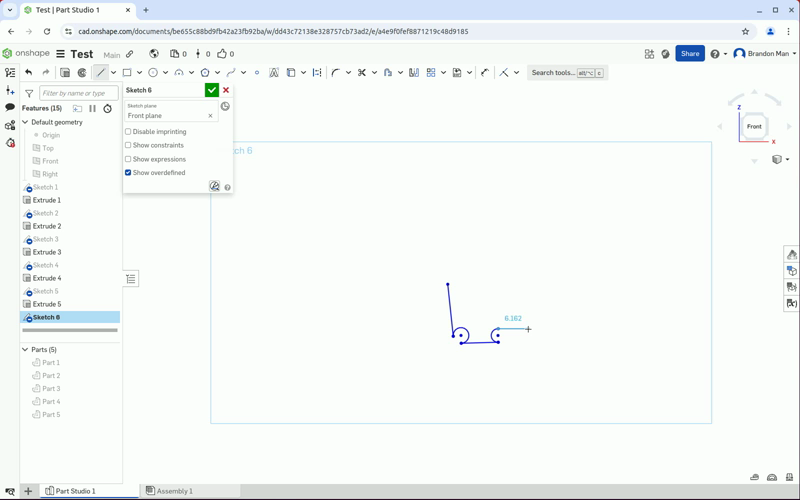
mouse_move(476, 328)
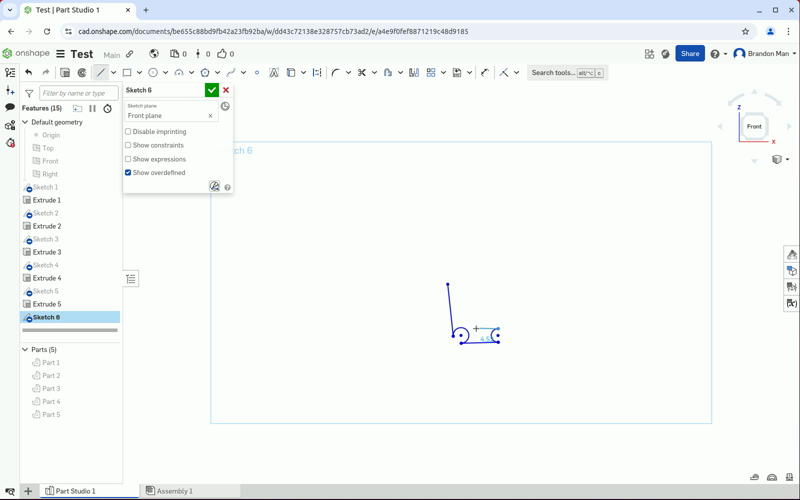
click(476, 328)
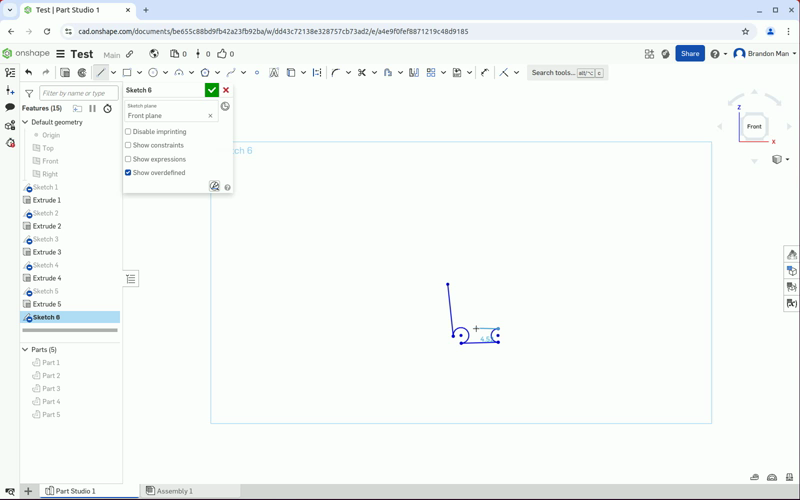
key_up(shift)
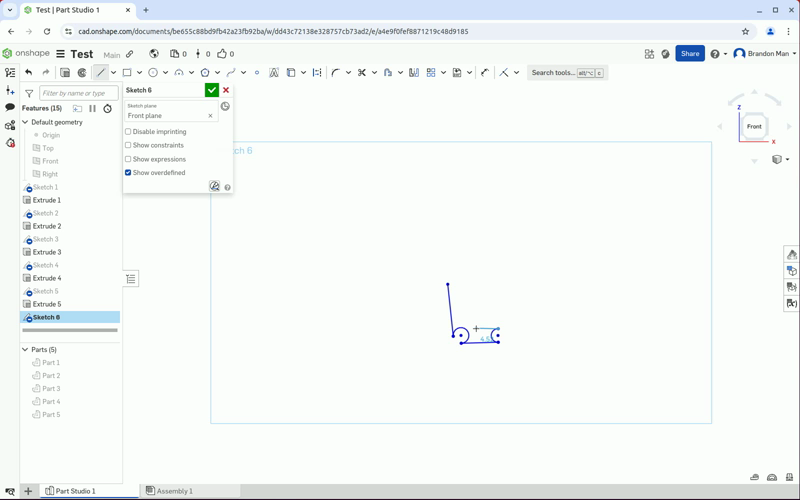
key(esc)
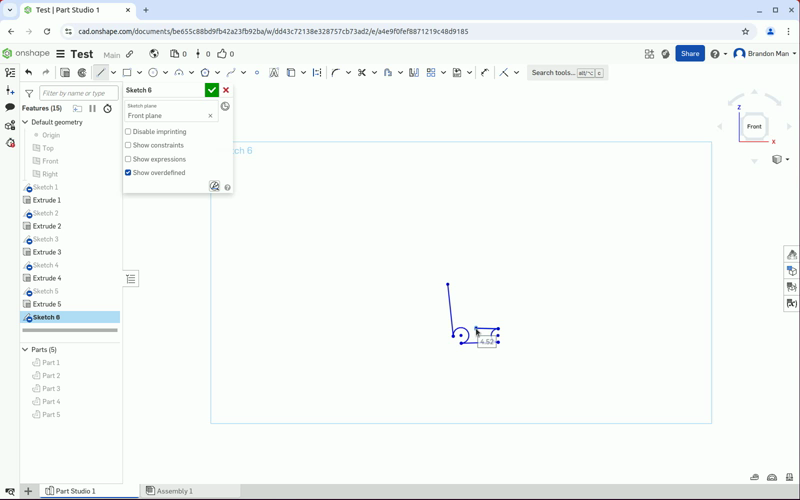
key(a)
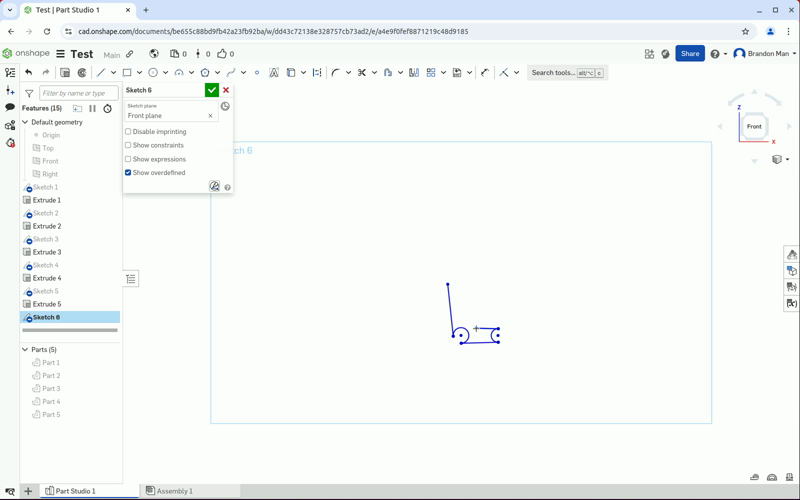
mouse_move(476, 328)
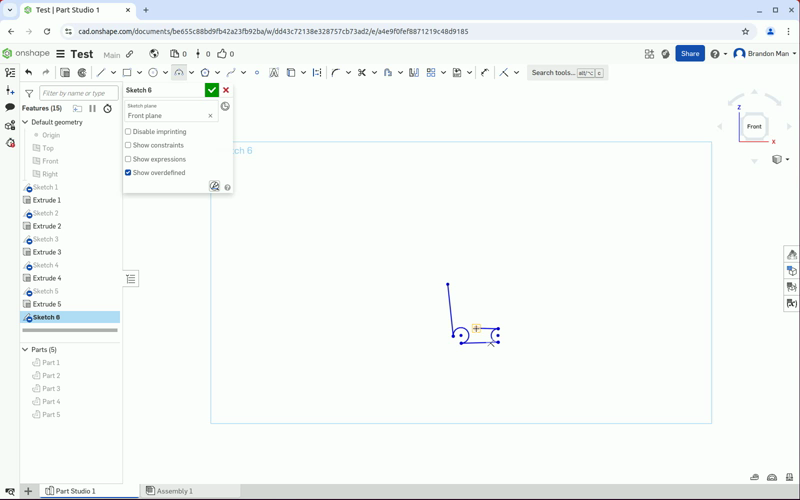
click(476, 328)
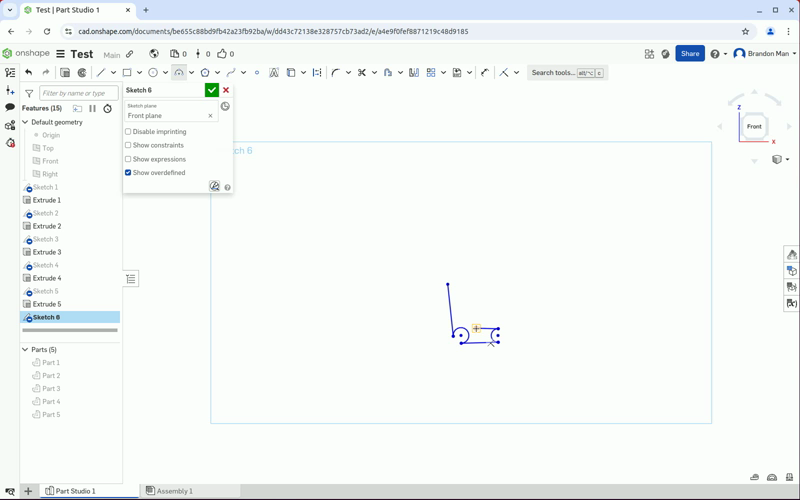
key_down(shift)
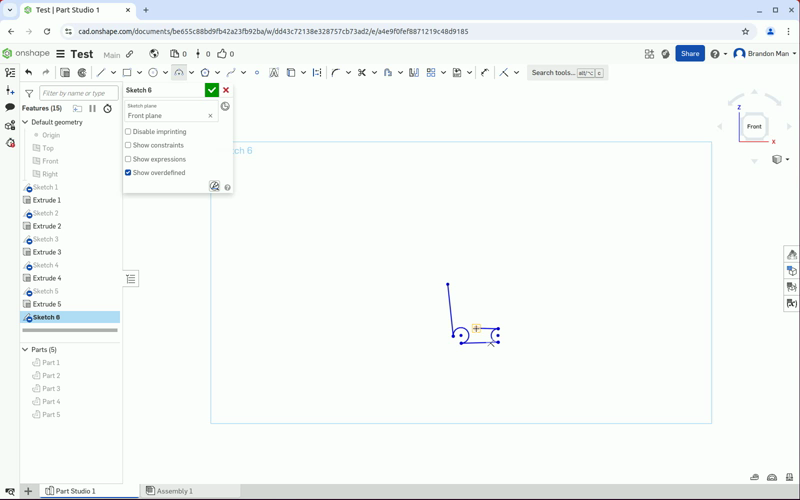
mouse_move(470, 320)
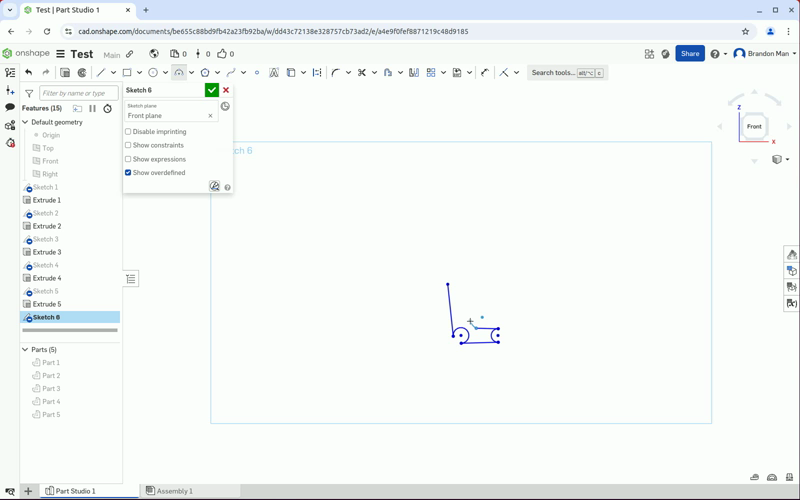
click(470, 320)
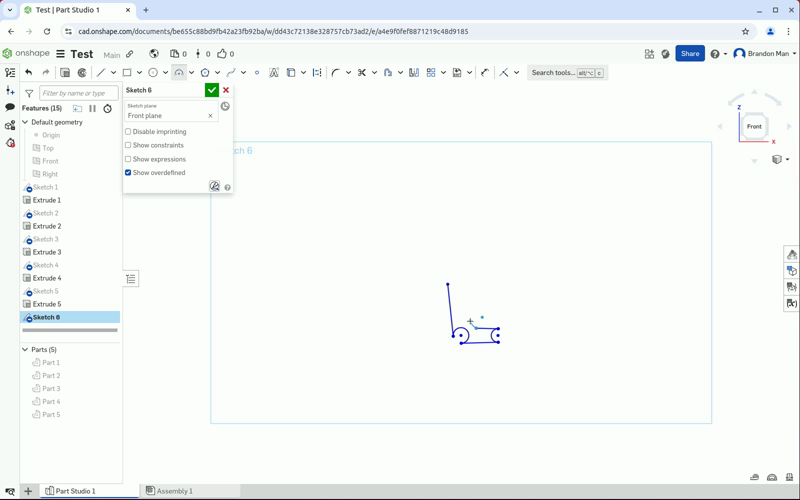
mouse_move(471, 325)
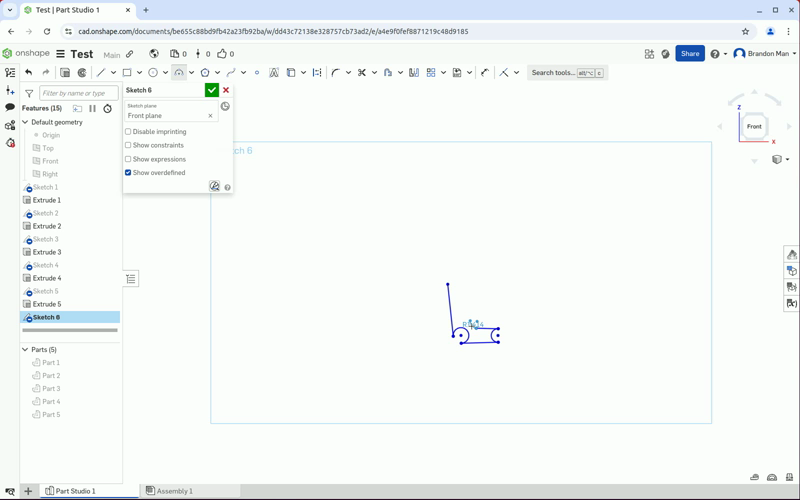
click(471, 325)
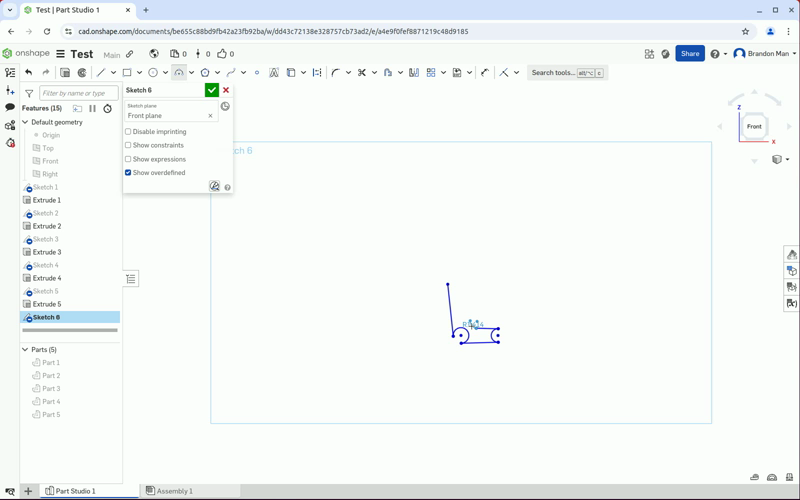
key_up(shift)
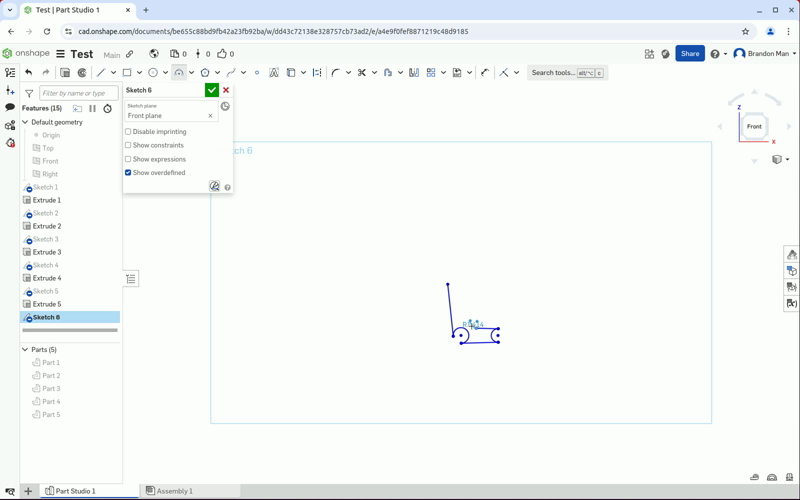
key(esc)
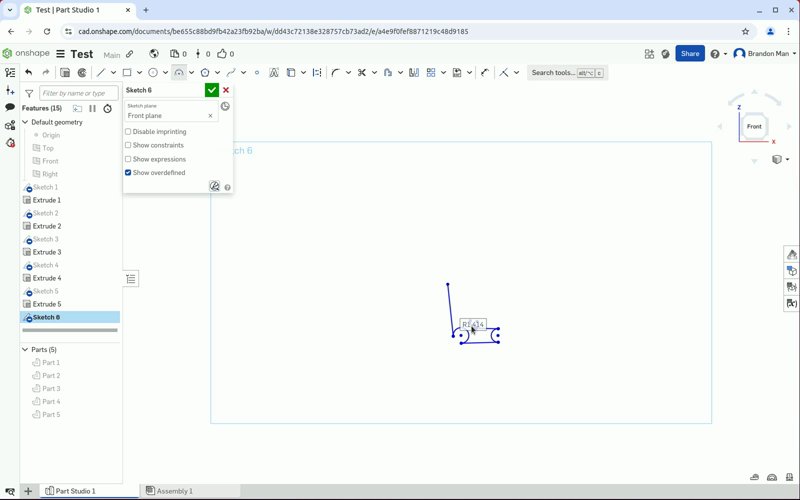
key(l)
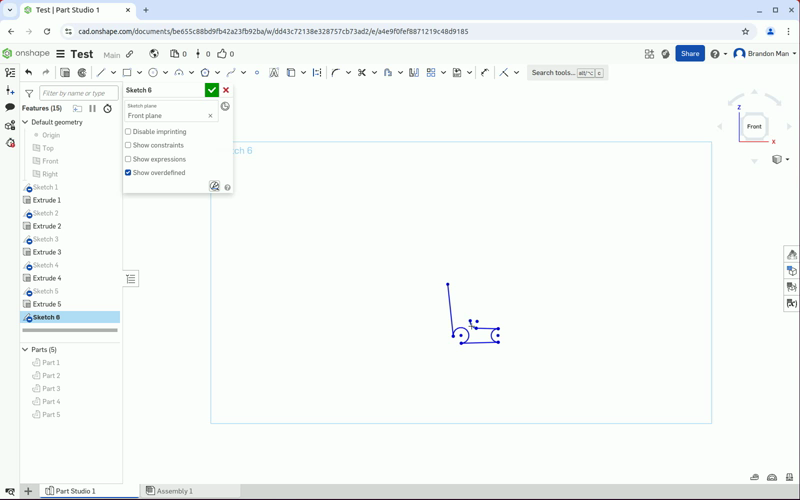
mouse_move(470, 320)
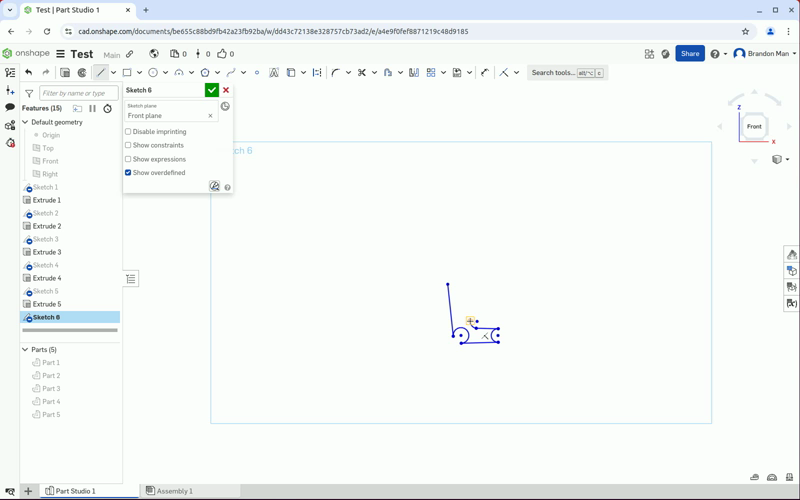
click(470, 320)
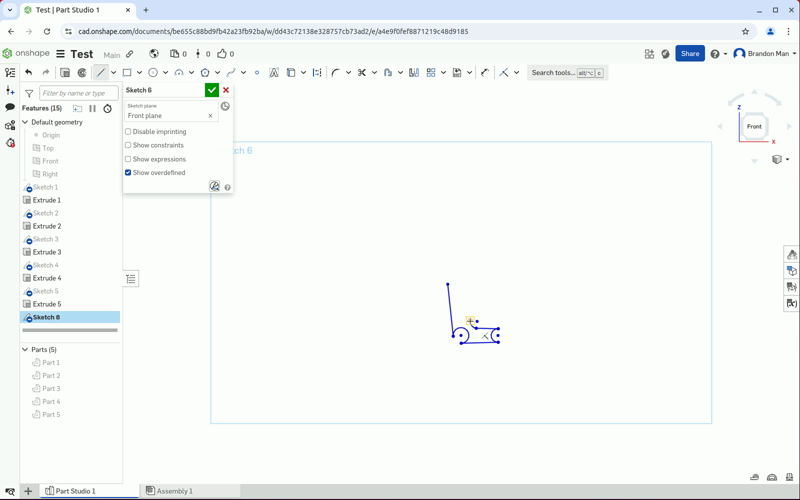
key_down(shift)
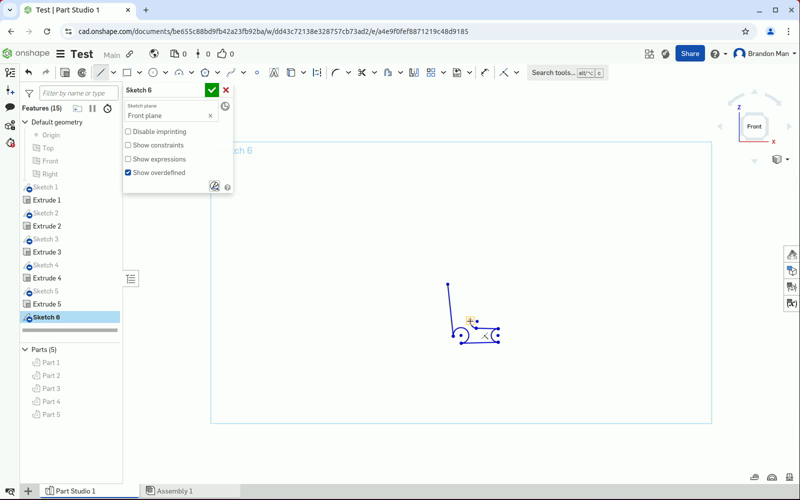
mouse_move(500, 320)
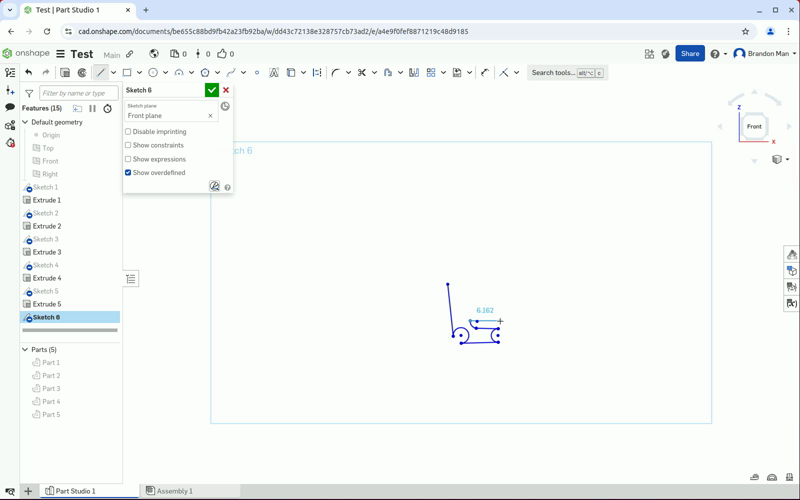
mouse_move(474, 284)
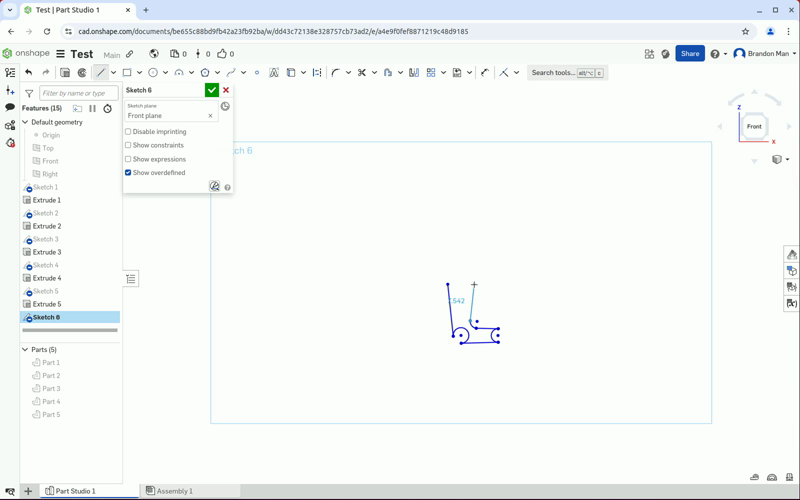
click(474, 284)
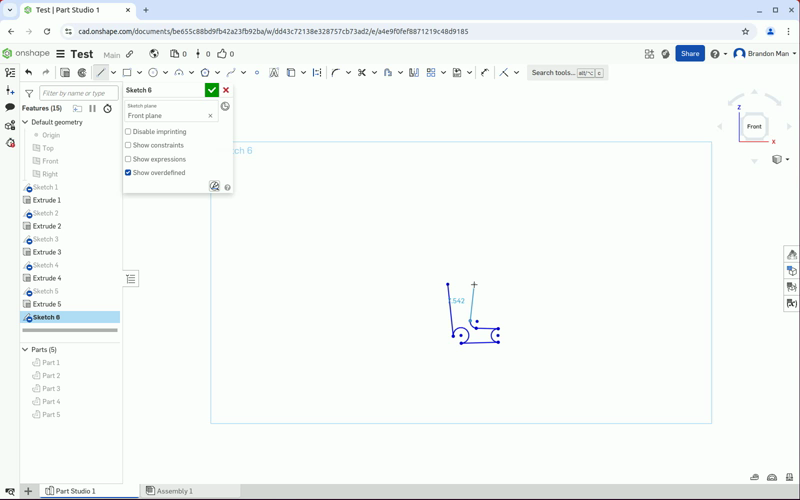
key_up(shift)
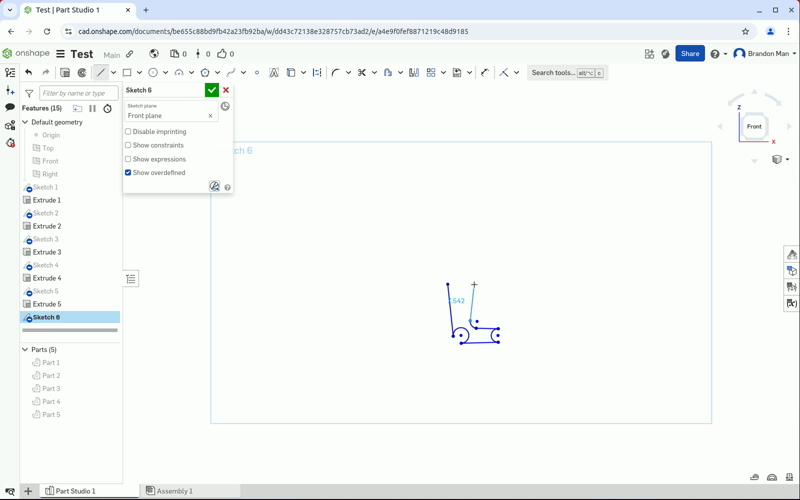
key(esc)
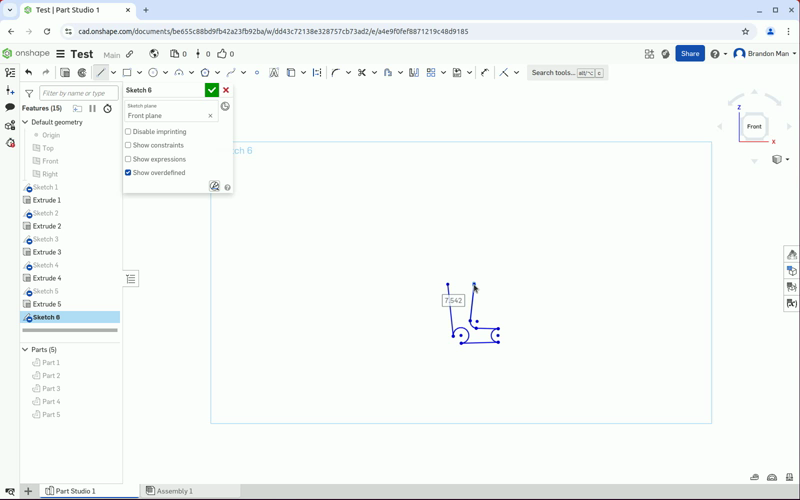
key(a)
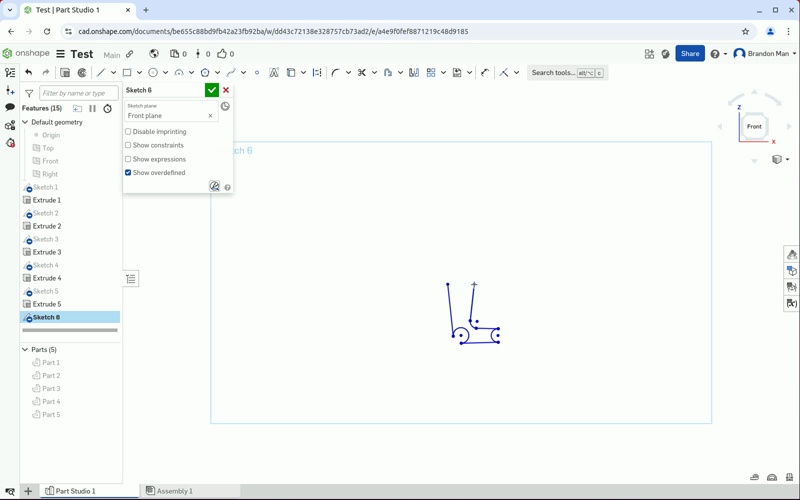
mouse_move(474, 284)
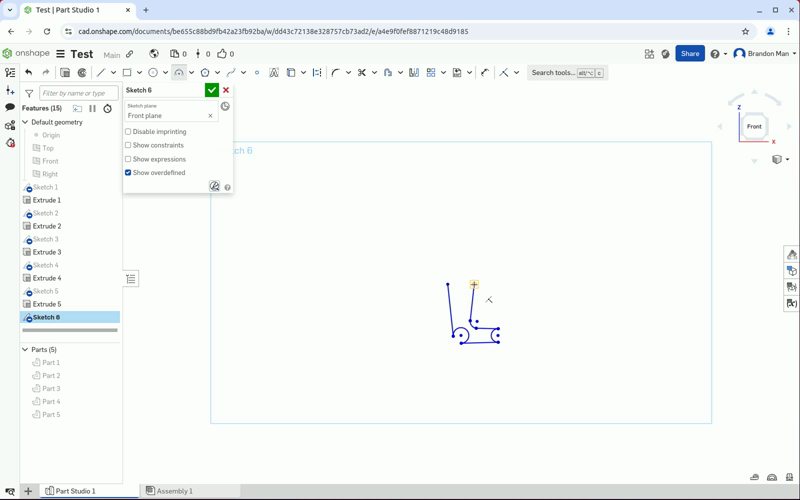
click(474, 284)
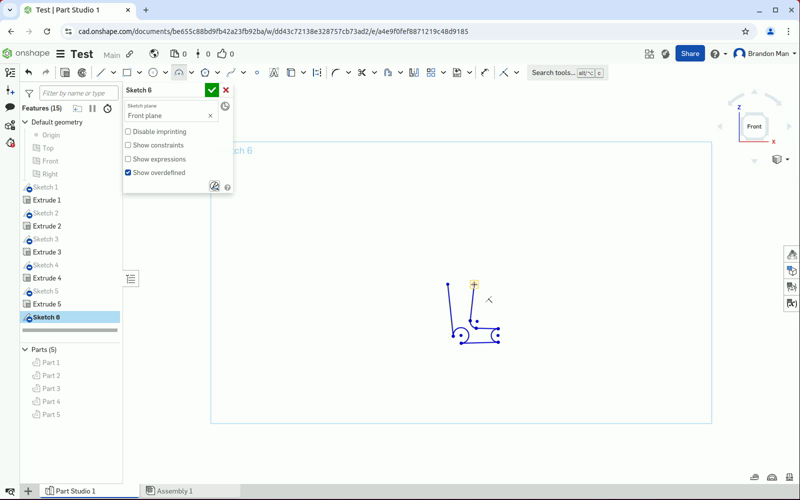
mouse_move(447, 284)
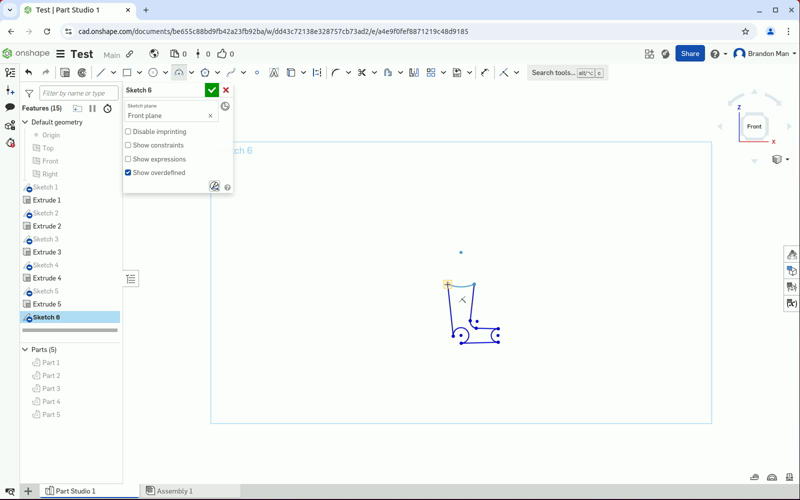
click(447, 284)
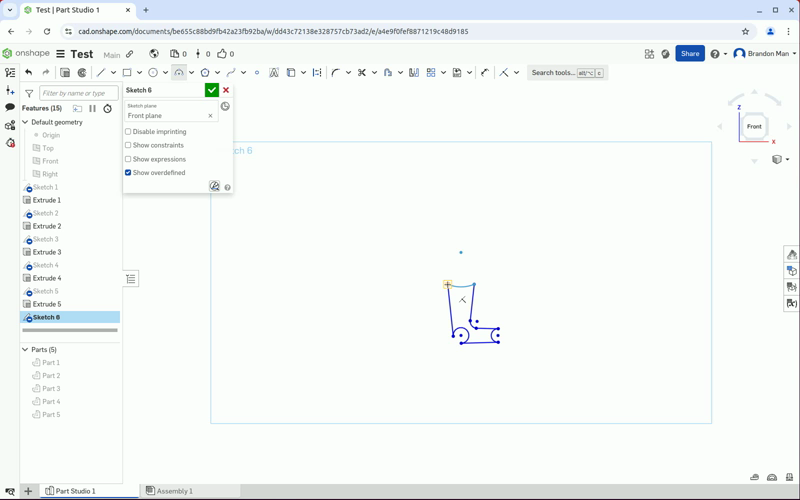
key_down(shift)
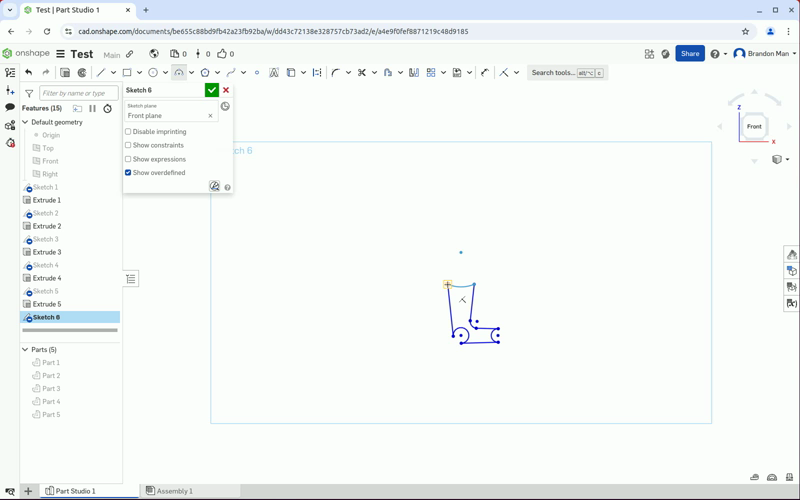
mouse_move(461, 295)
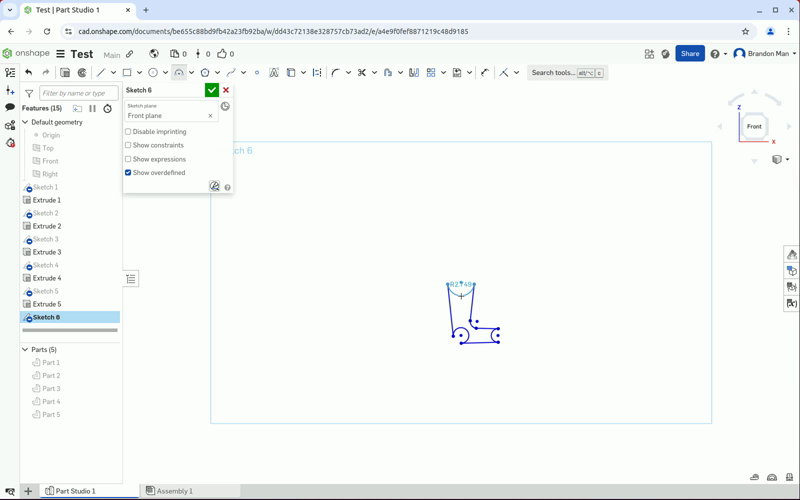
click(461, 295)
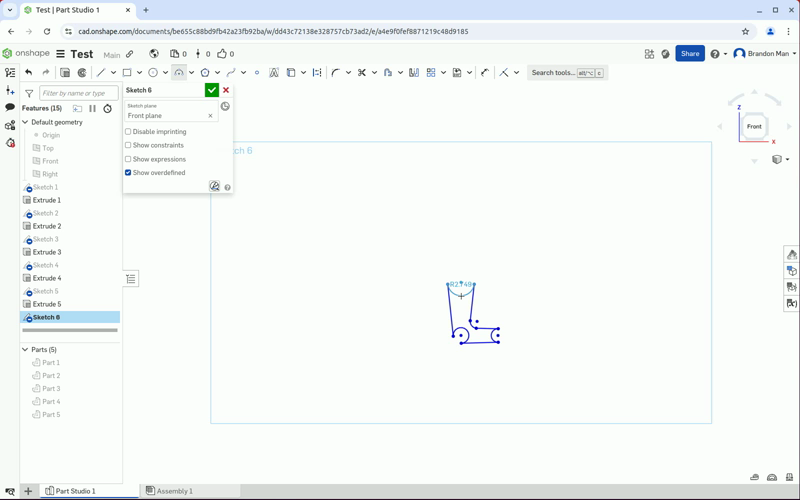
key_up(shift)
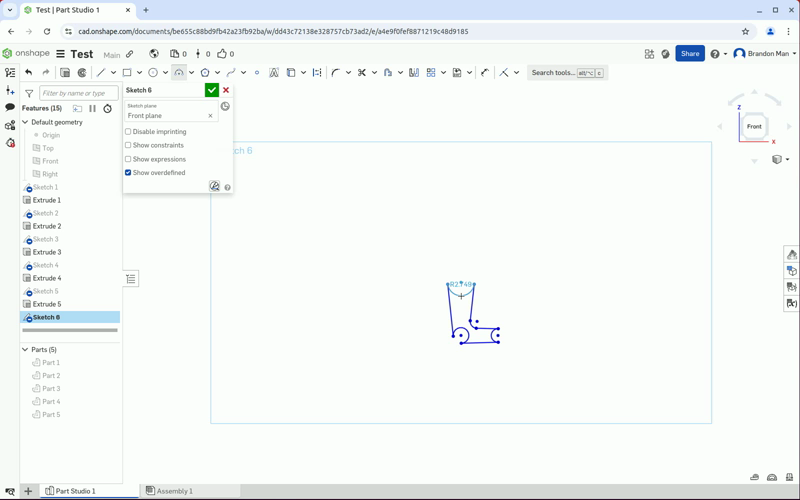
key(esc)
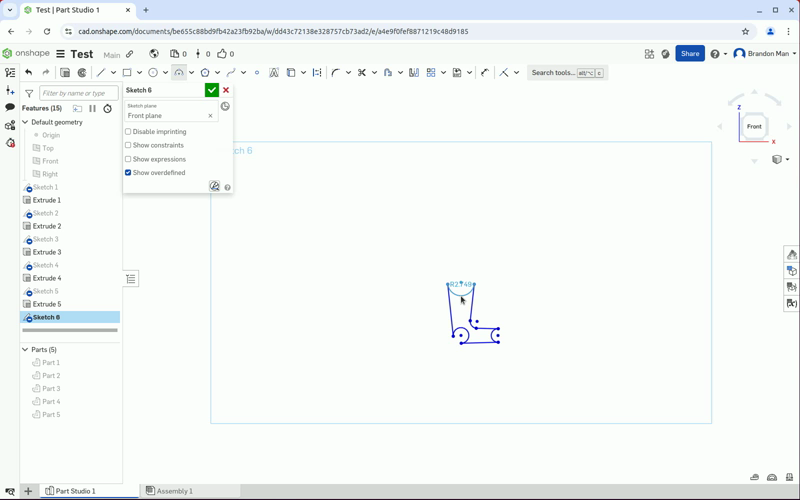
mouse_move(468, 340)
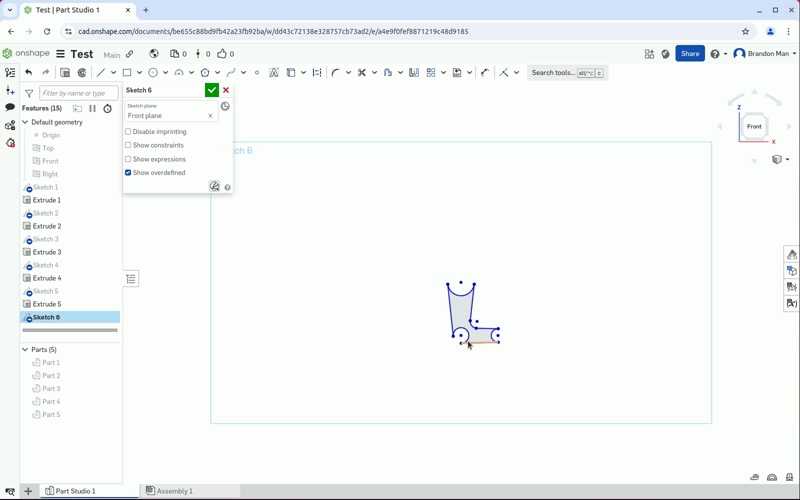
scroll(6)
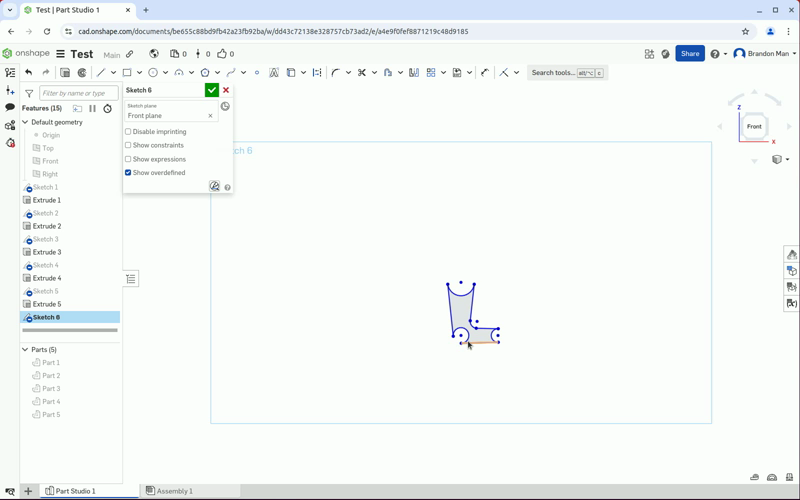
scroll(6)
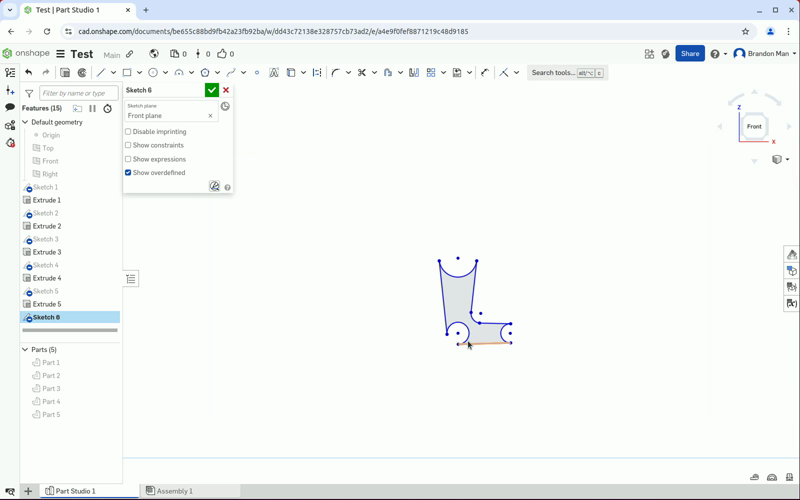
scroll(6)
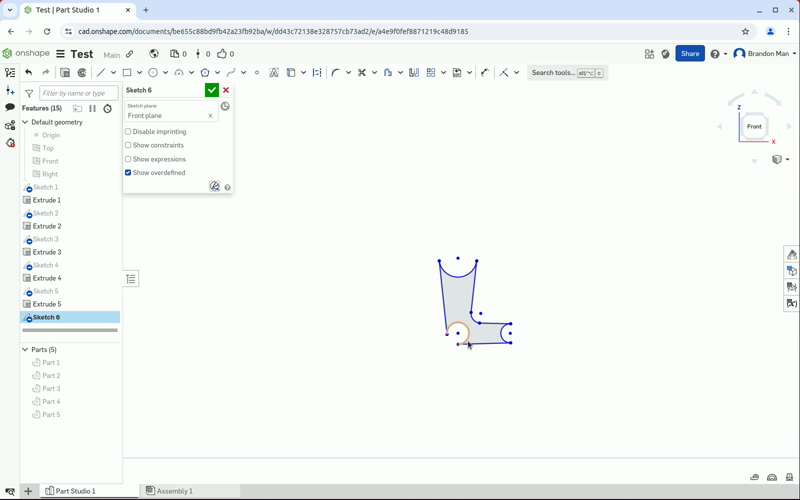
scroll(6)
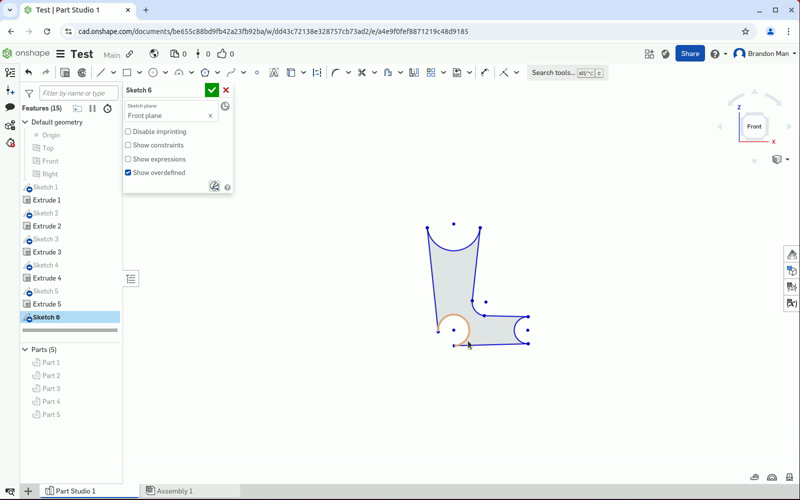
scroll(6)
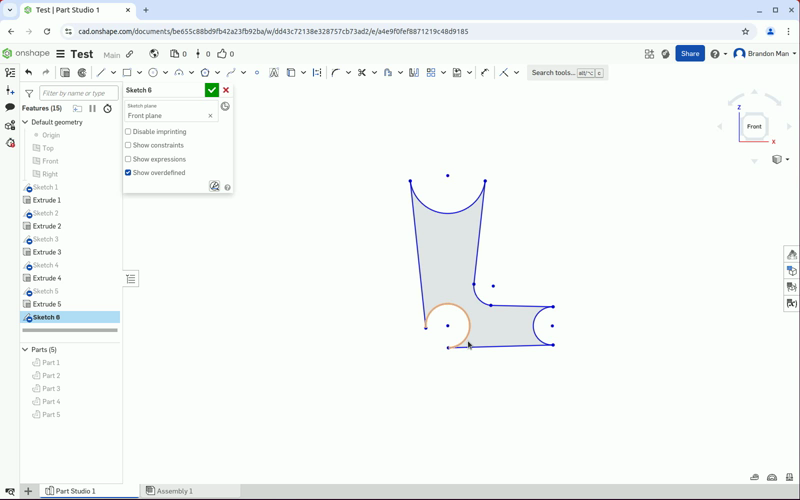
scroll(6)
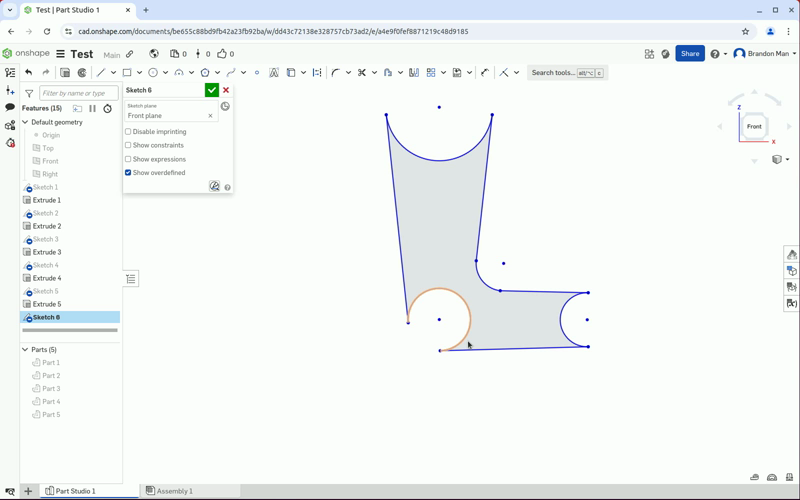
scroll(6)
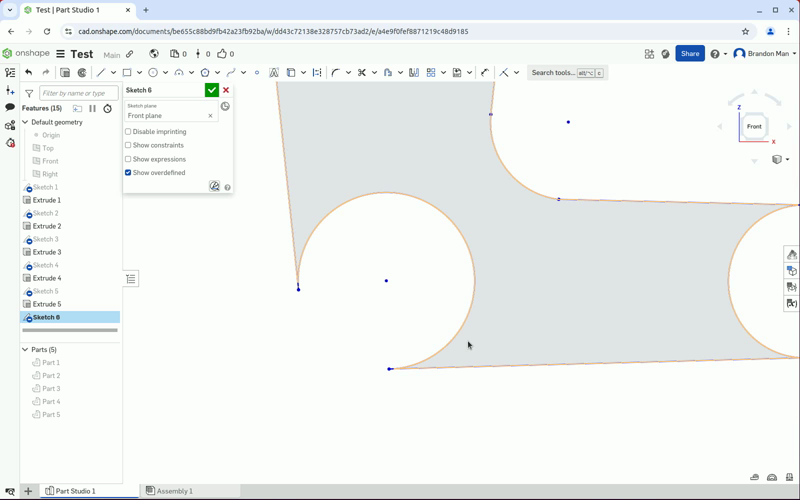
click(468, 340)
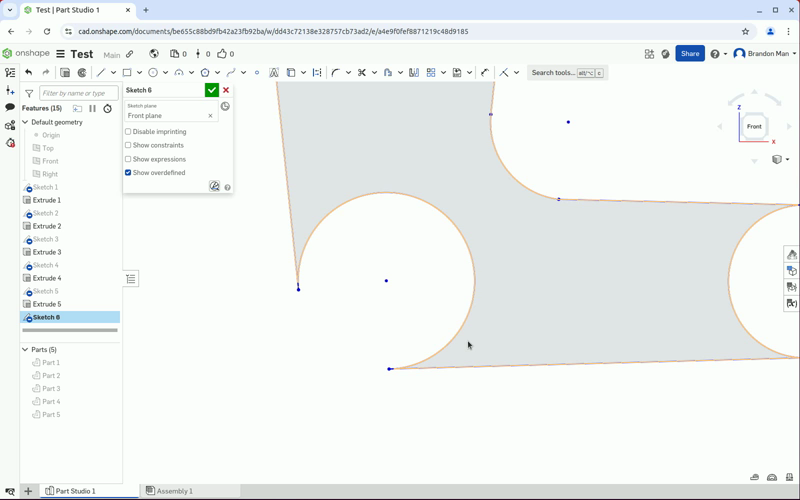
scroll(-6)
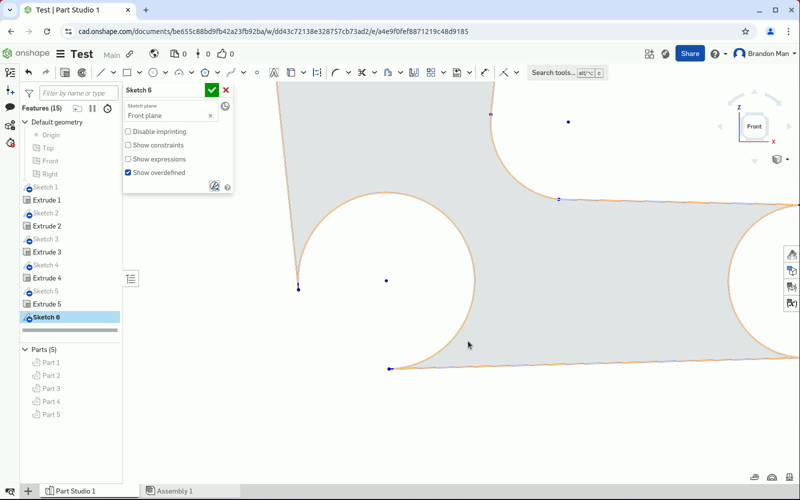
scroll(-6)
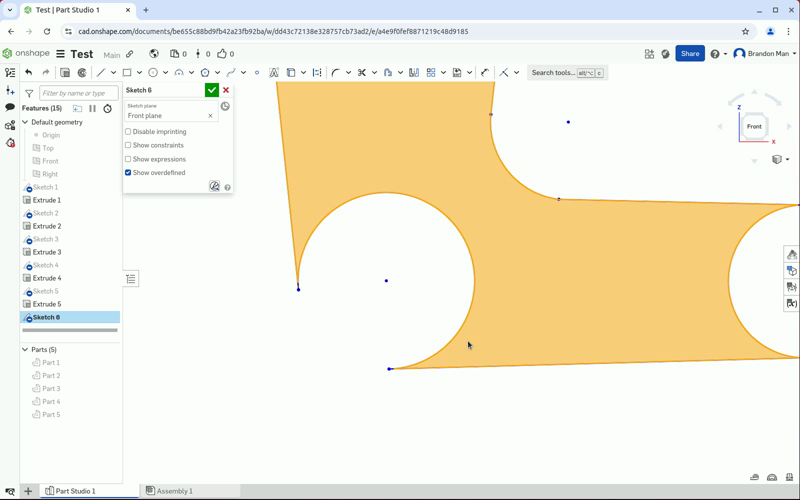
scroll(-6)
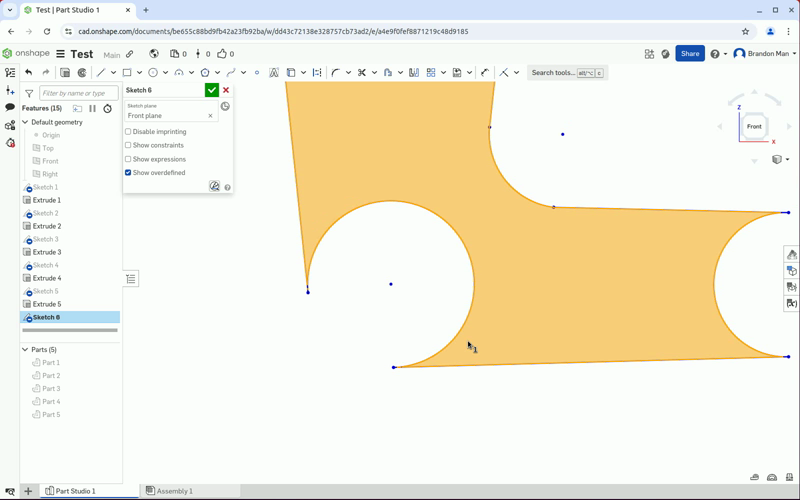
scroll(-6)
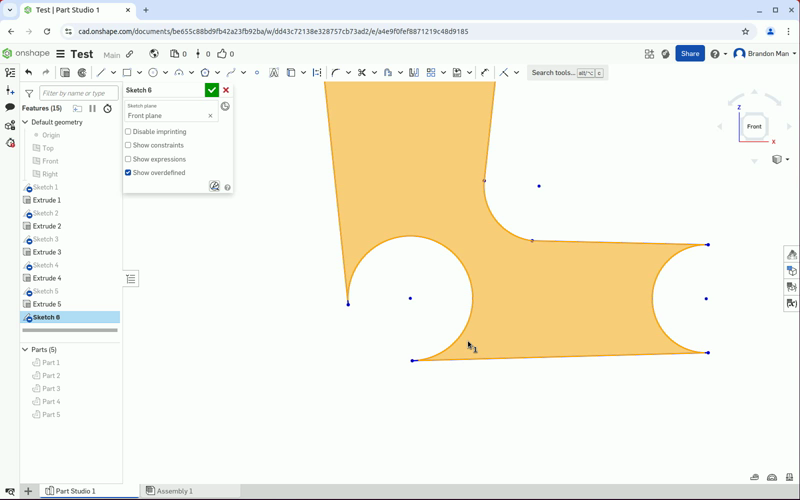
scroll(-6)
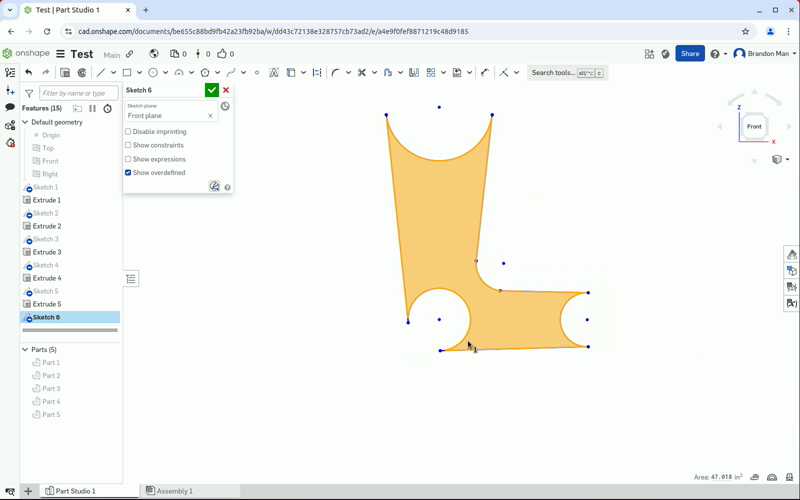
scroll(-6)
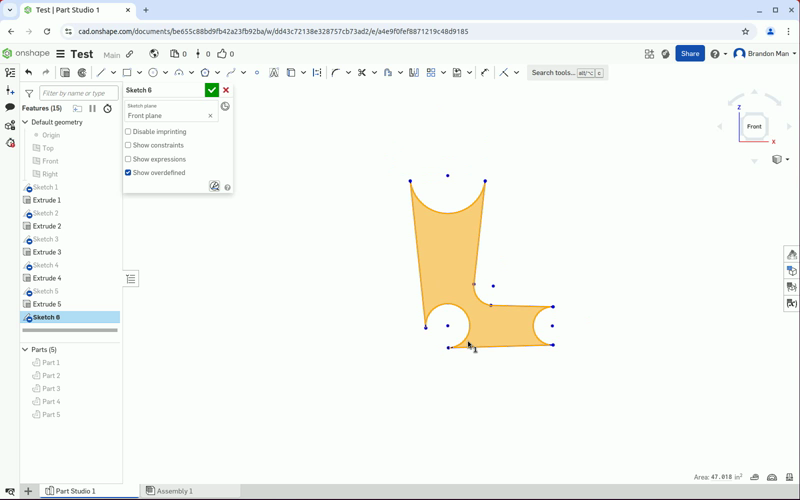
scroll(-6)
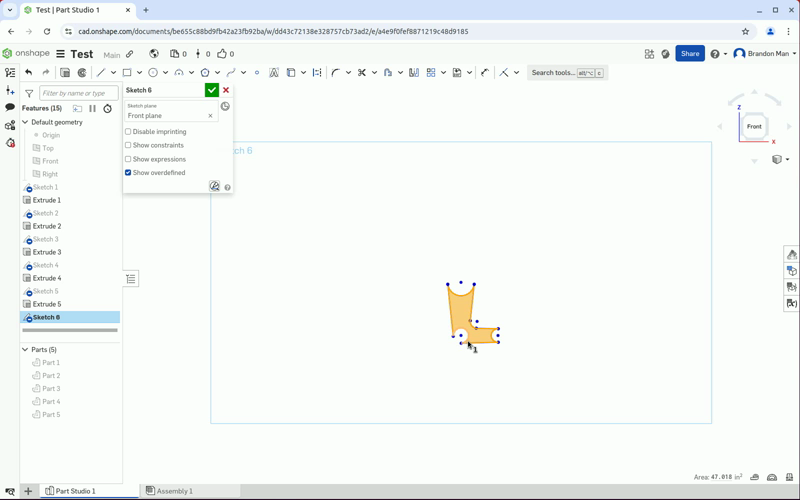
mouse_move(73, 352)
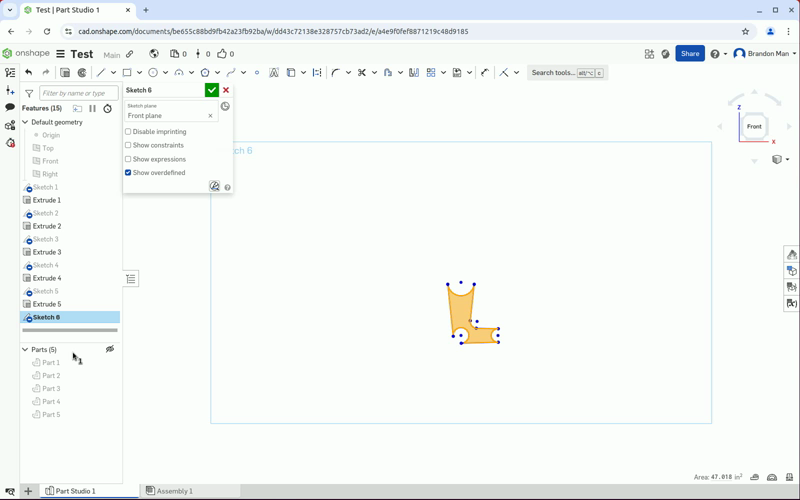
key(shift+y)
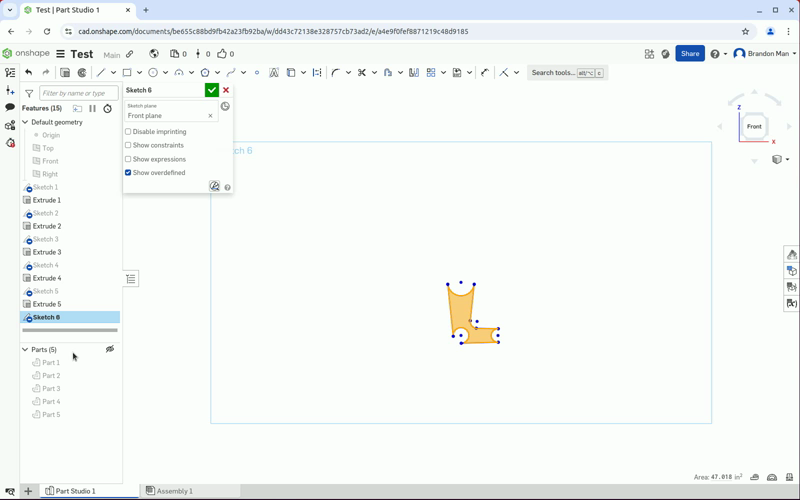
key(shift+e)
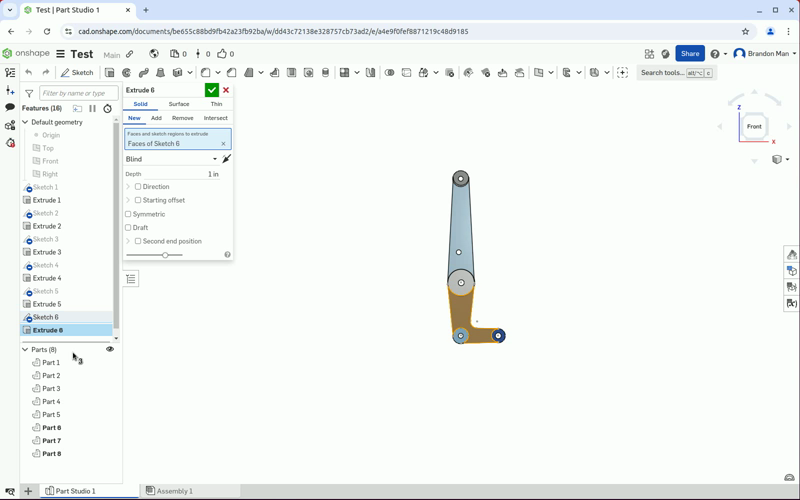
mouse_move(143, 106)
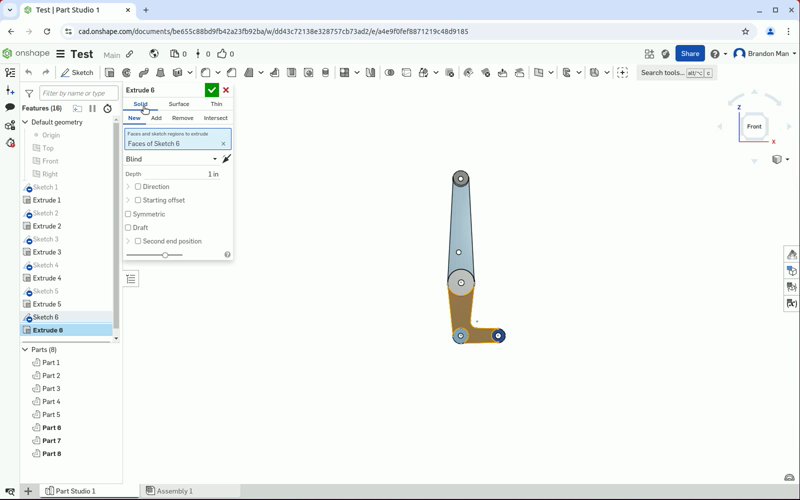
click(143, 106)
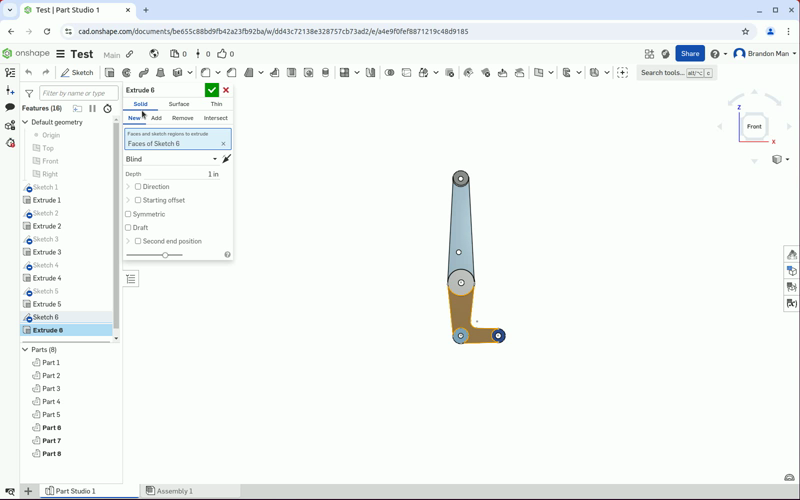
mouse_move(137, 120)
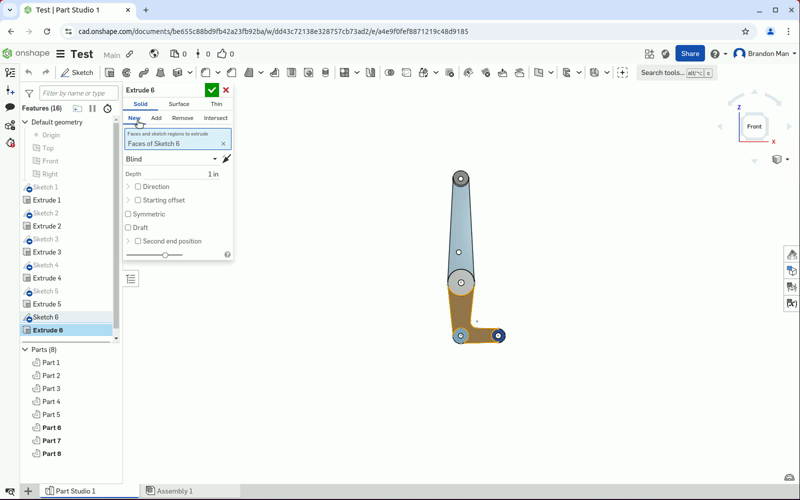
click(137, 120)
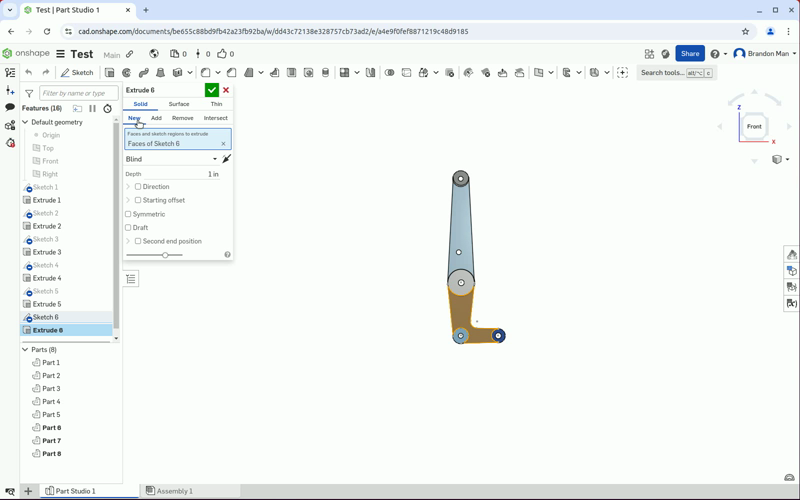
key(tab, 4)
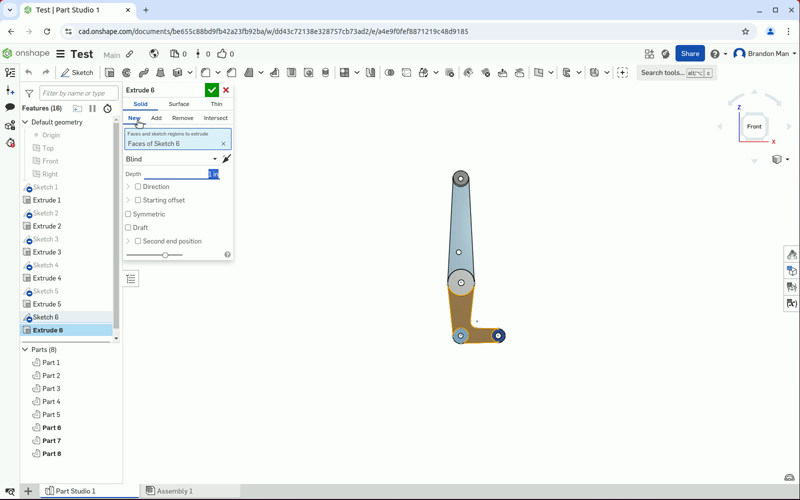
text(0.481)
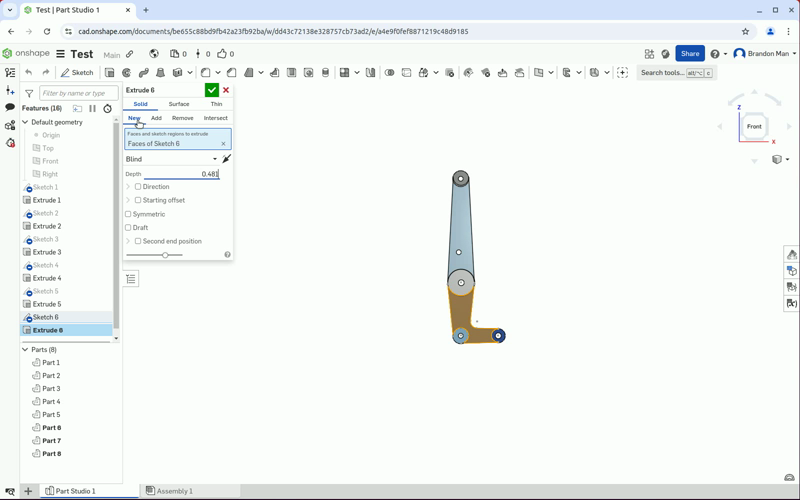
key(enter)
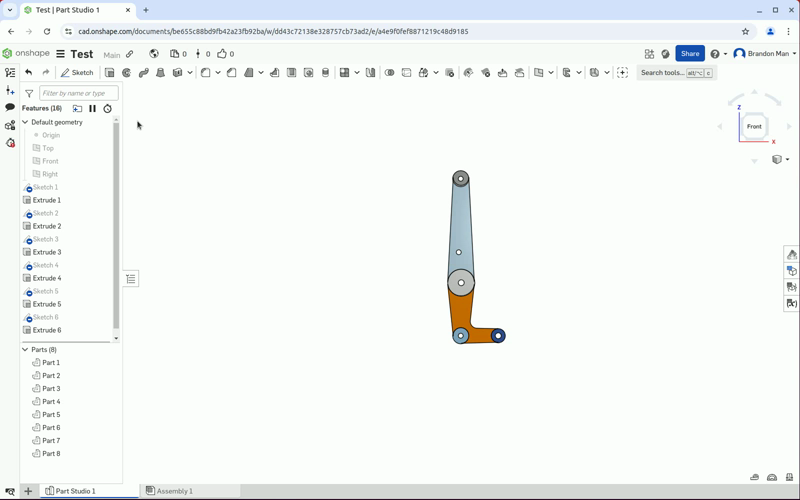
key(shift+h)
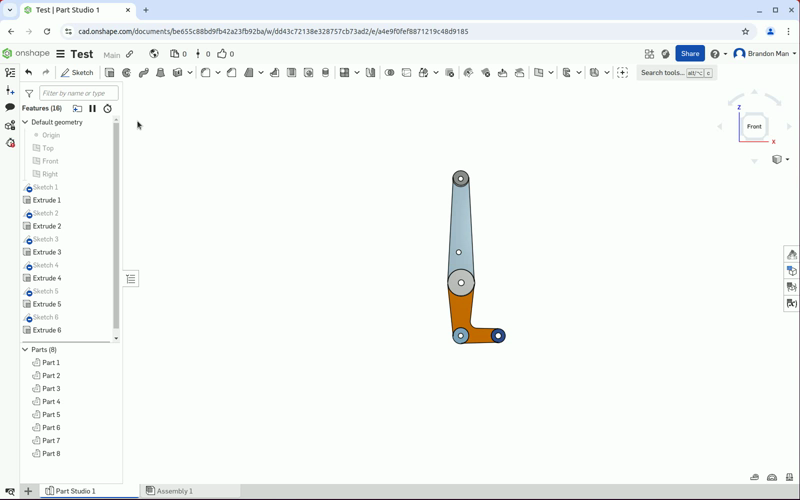
key(shift+h)
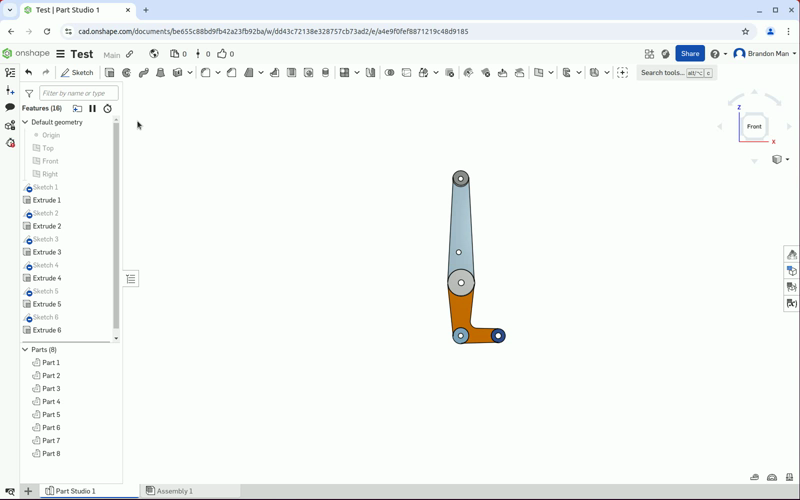
key(shift+7)
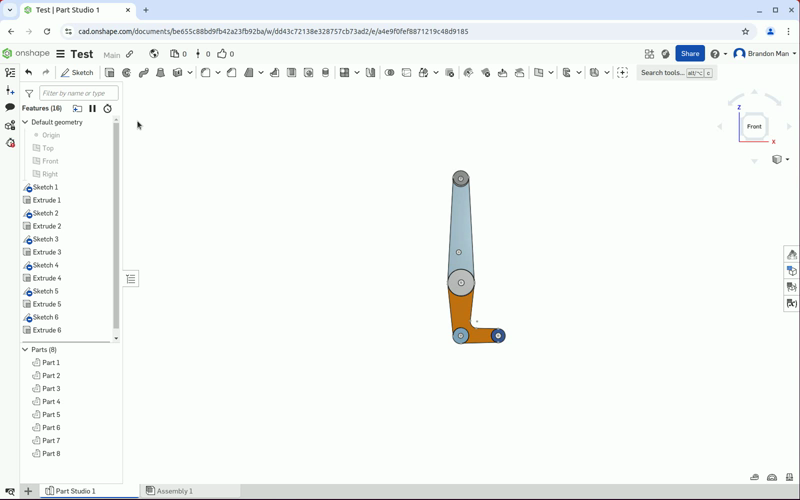
key(left, 2)
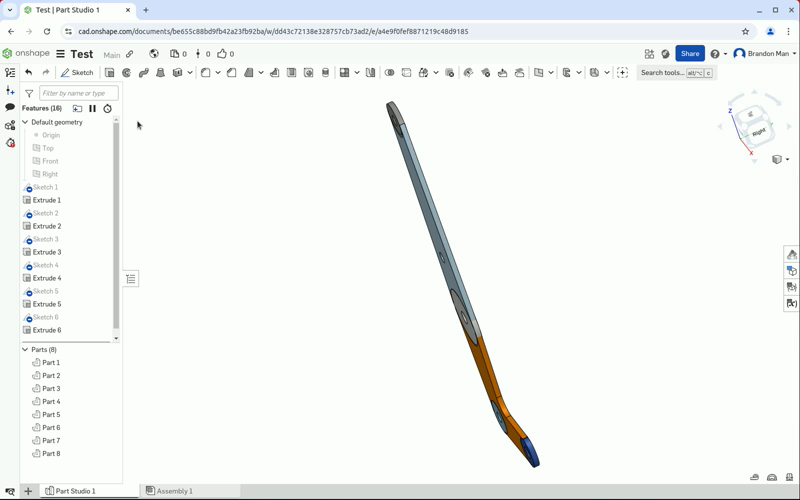
key(down, 2)
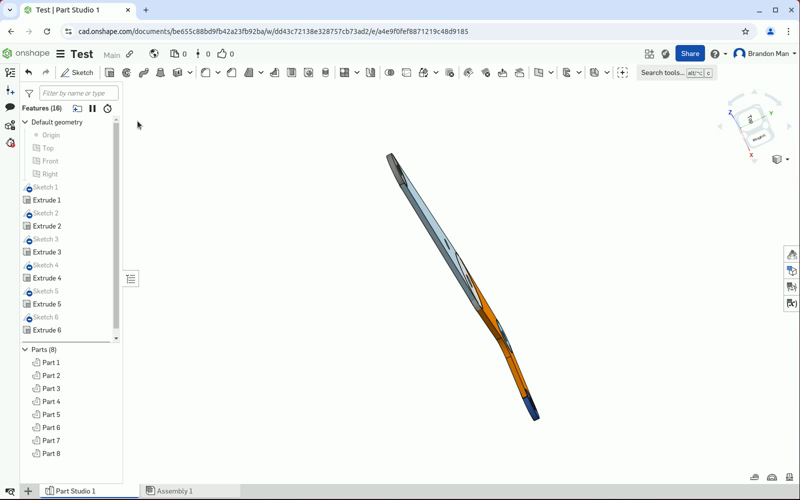
key(up, 2)
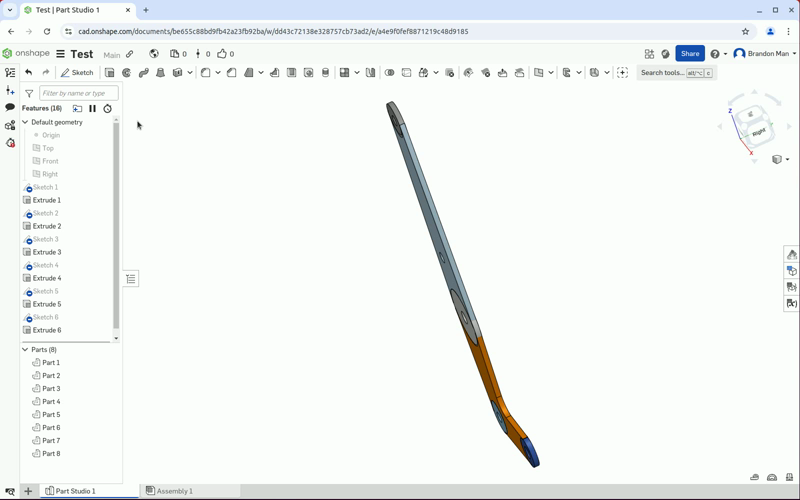
key(right, 2)
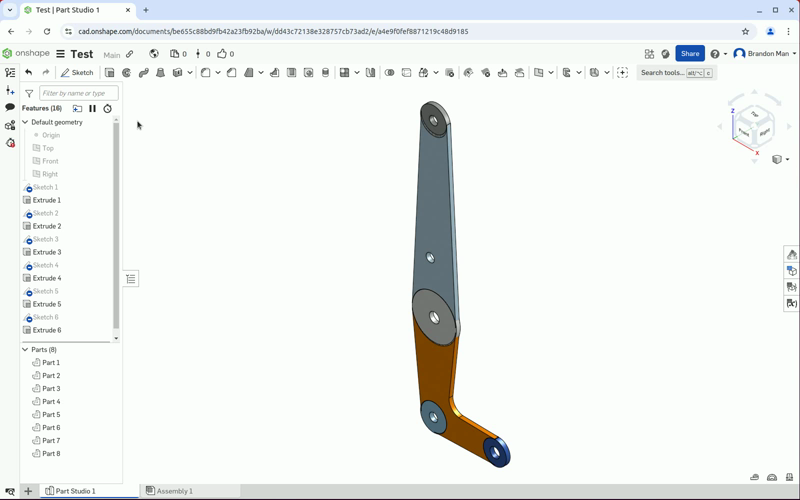
mouse_move(69, 189)
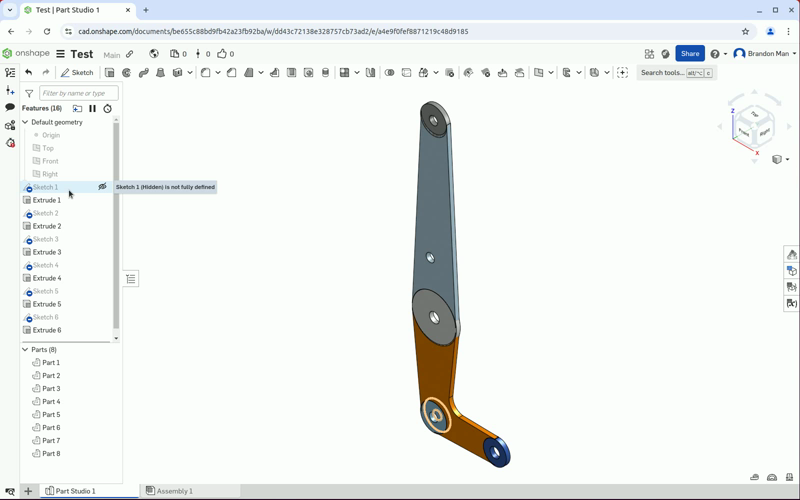
click(69, 189)